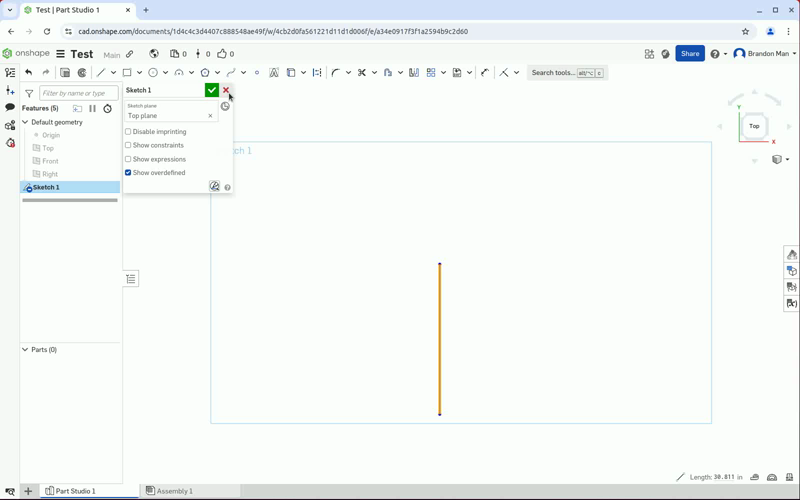
key(shift+h)
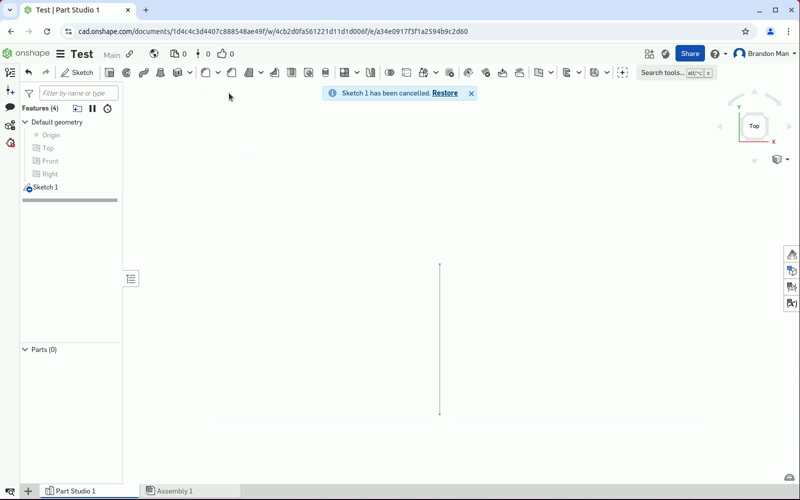
key(shift+s)
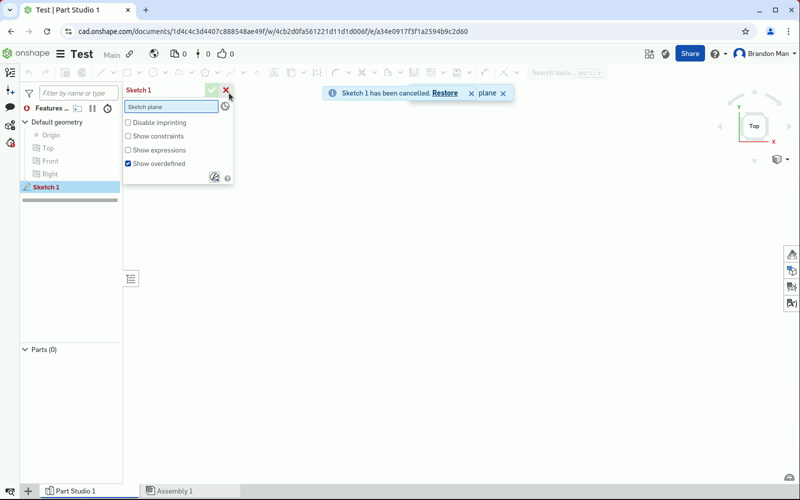
mouse_move(73, 150)
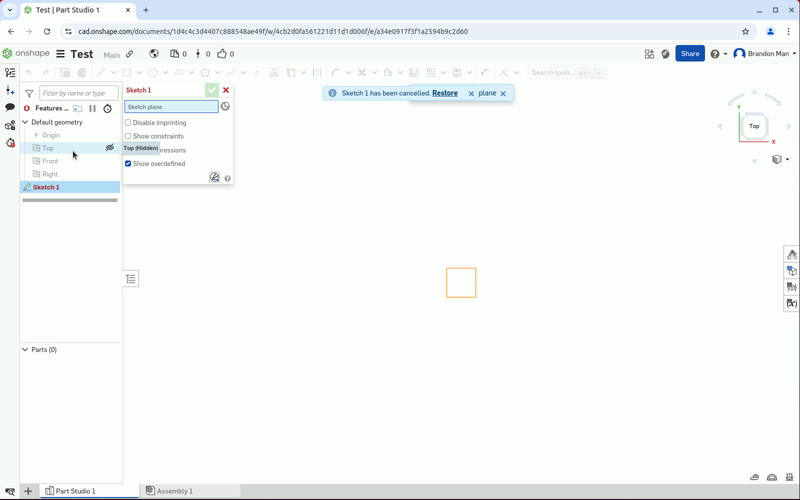
click(73, 150)
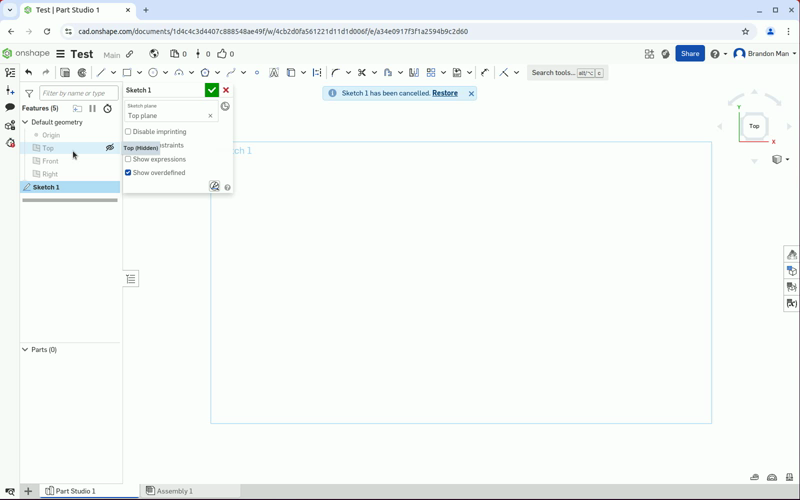
mouse_move(73, 352)
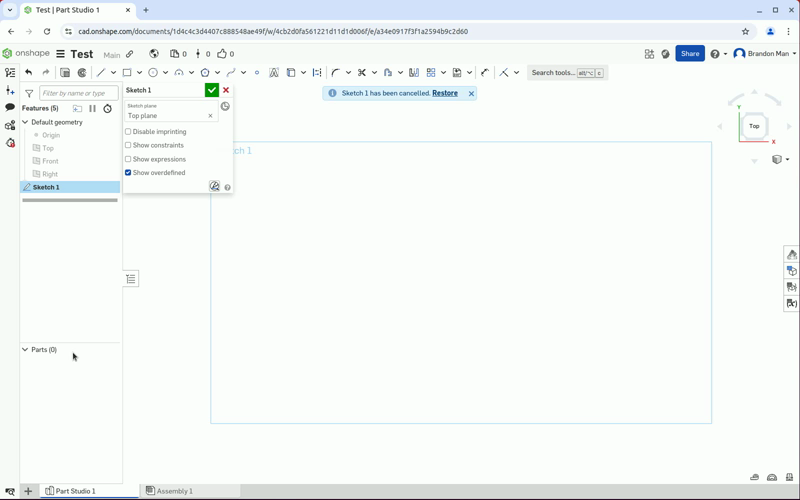
key(y)
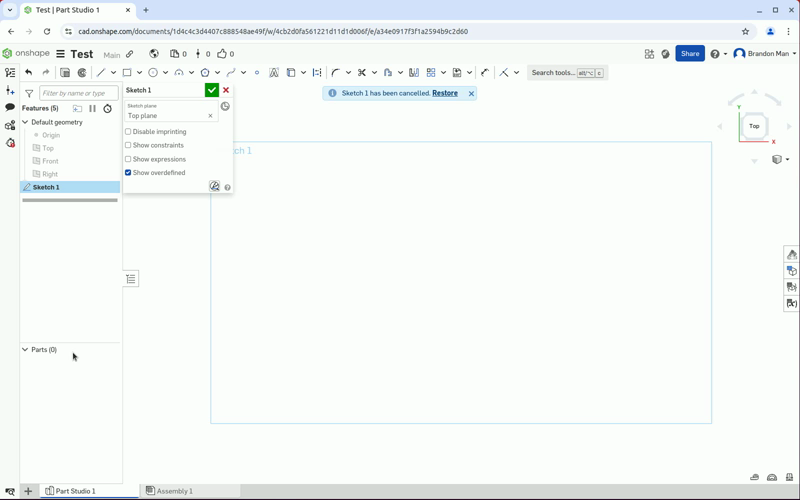
key(a)
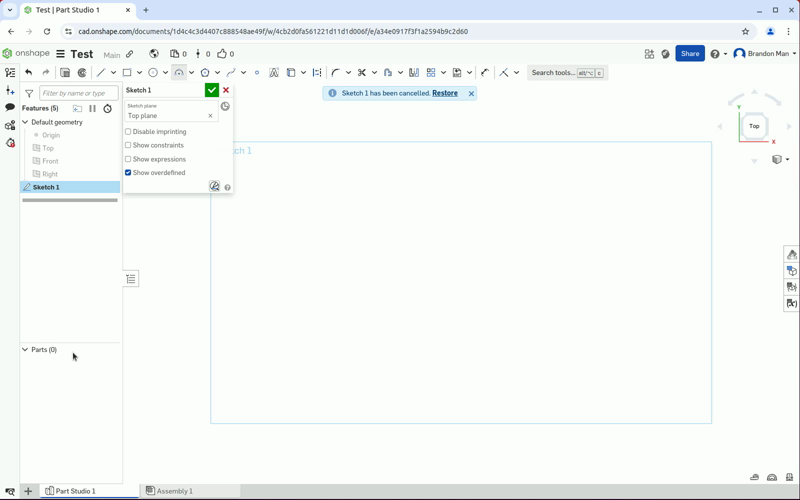
key_down(shift)
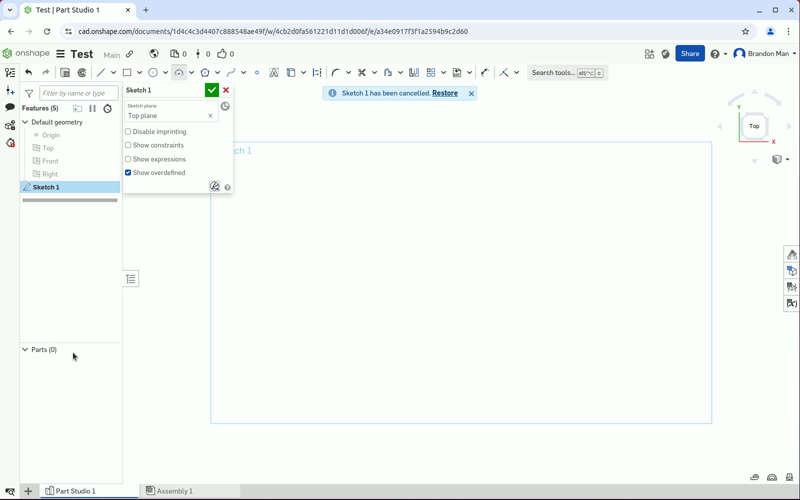
mouse_move(348, 282)
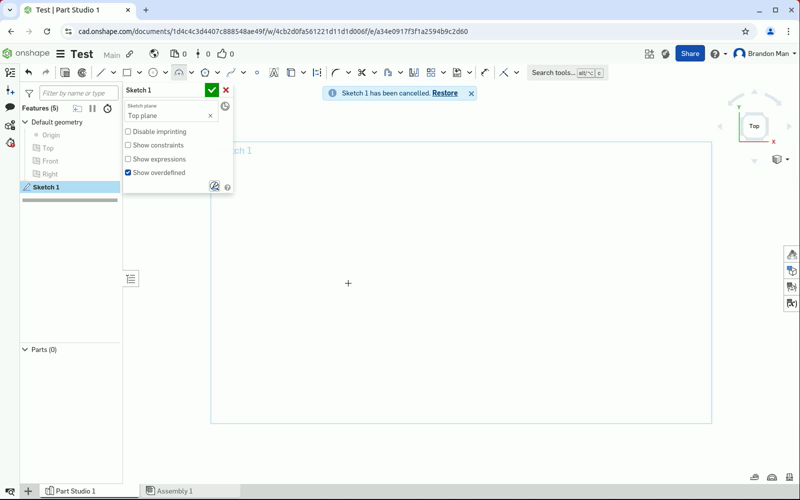
click(348, 282)
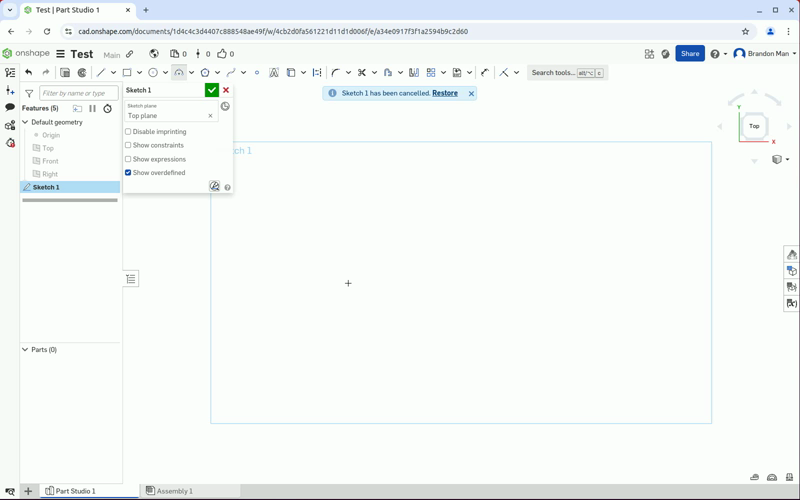
key_up(shift)
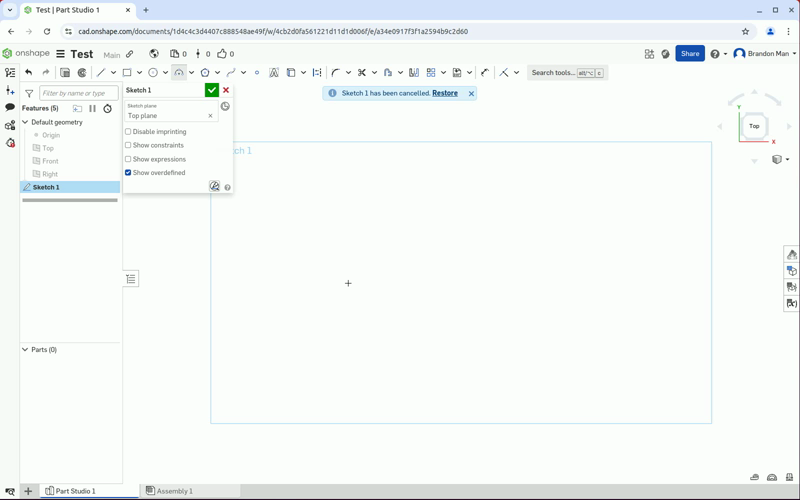
key_down(shift)
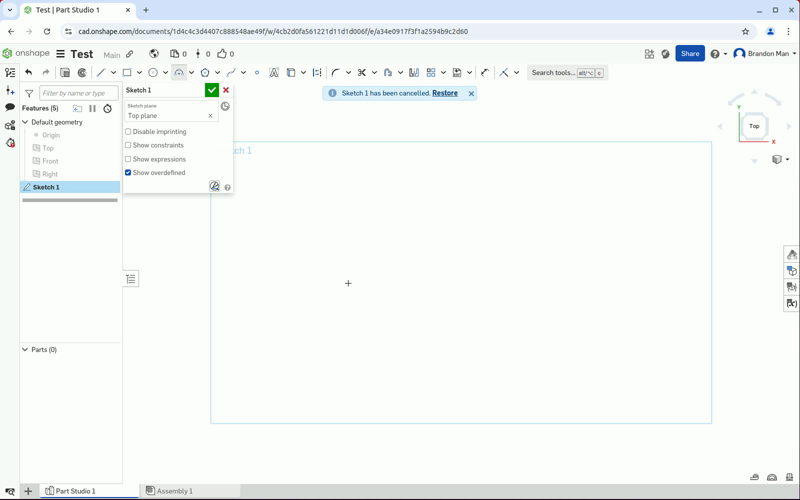
mouse_move(572, 282)
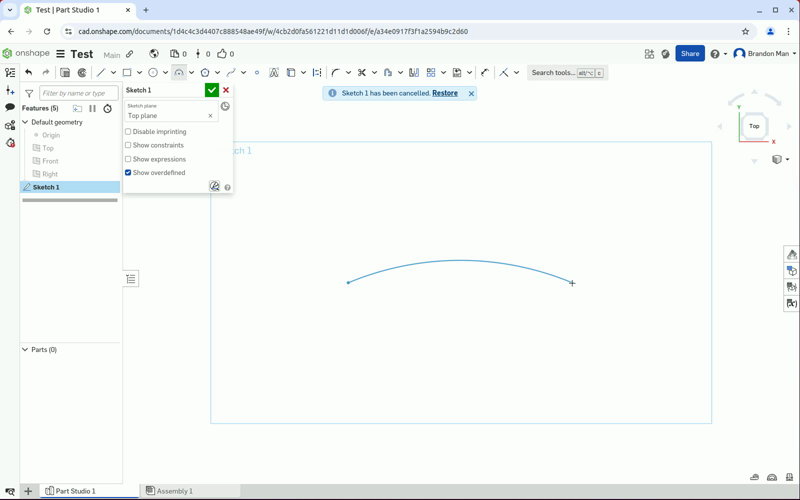
click(572, 282)
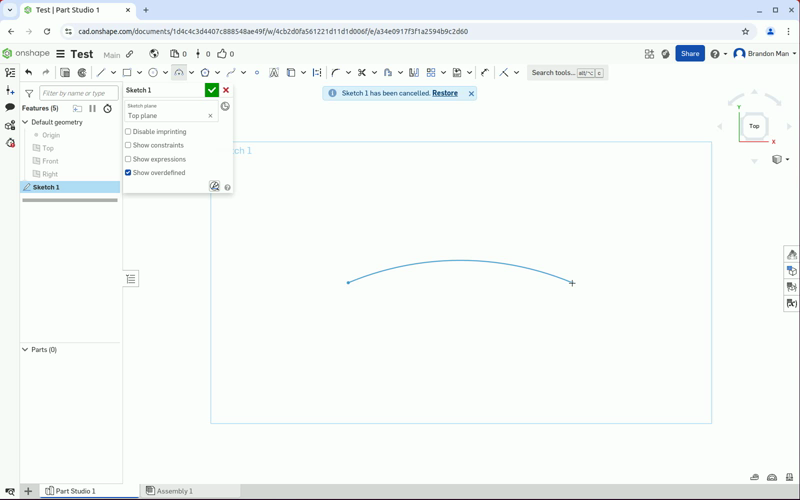
mouse_move(460, 394)
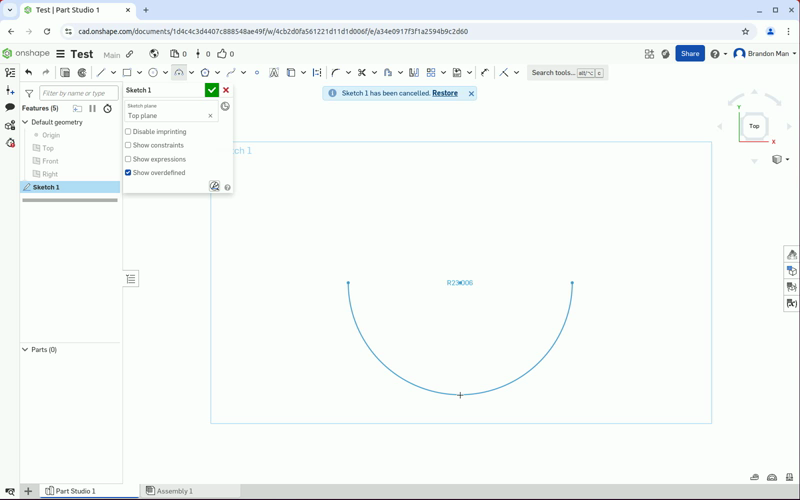
click(460, 394)
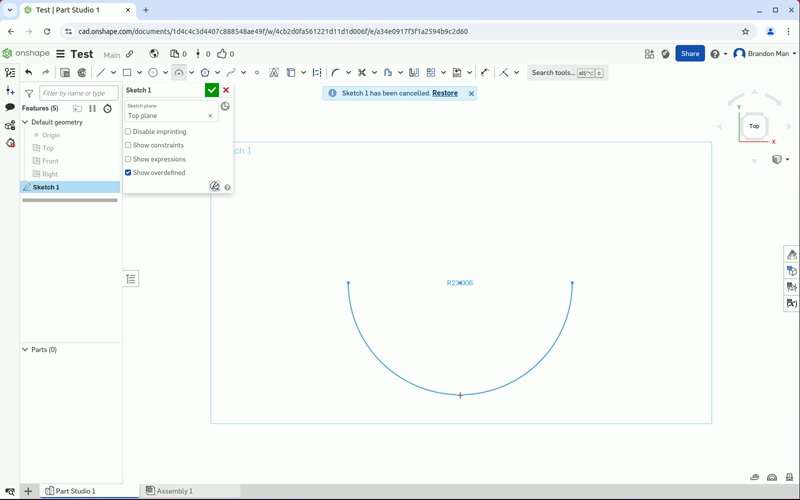
key_up(shift)
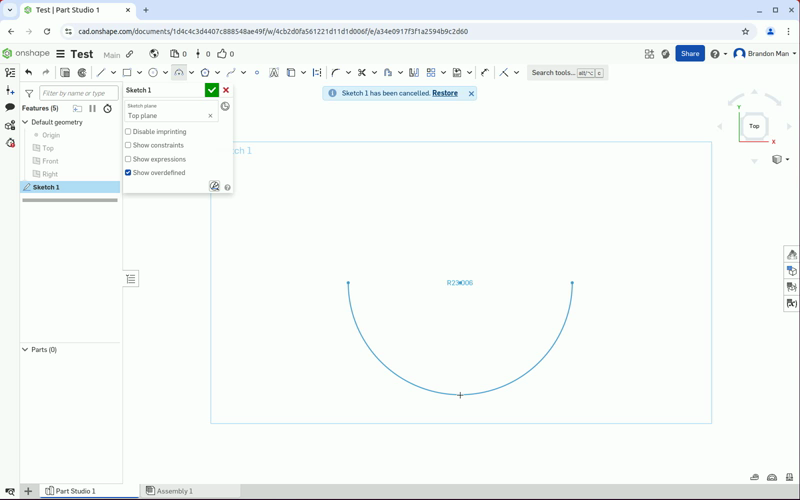
key(esc)
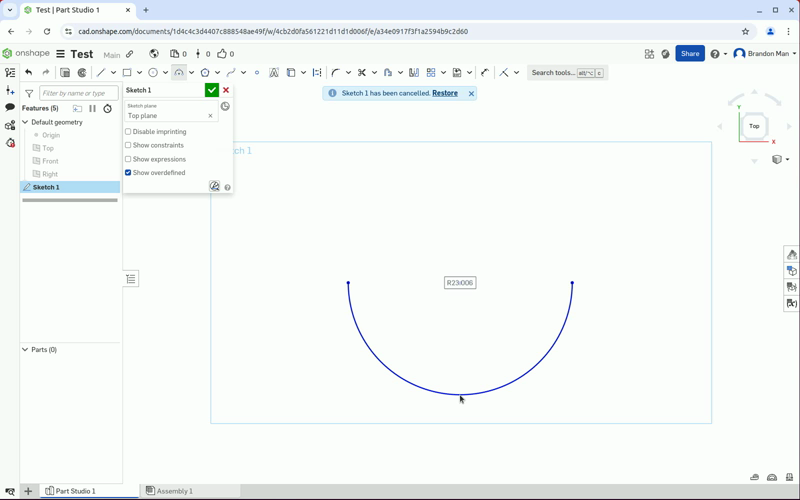
key(l)
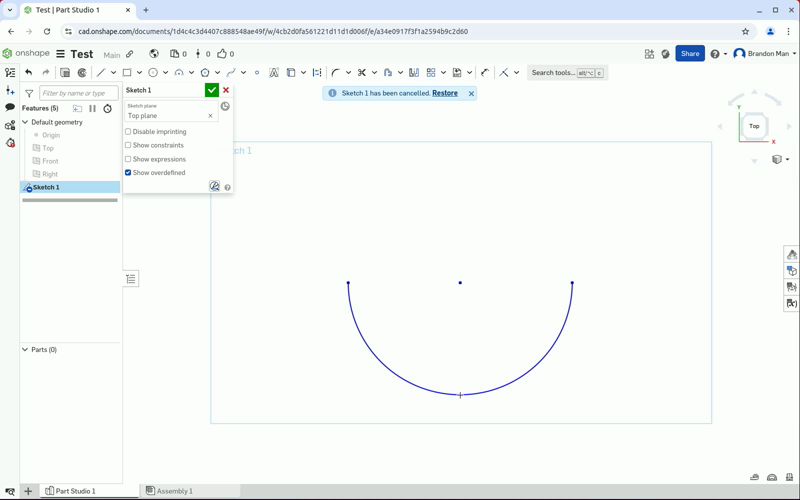
mouse_move(572, 282)
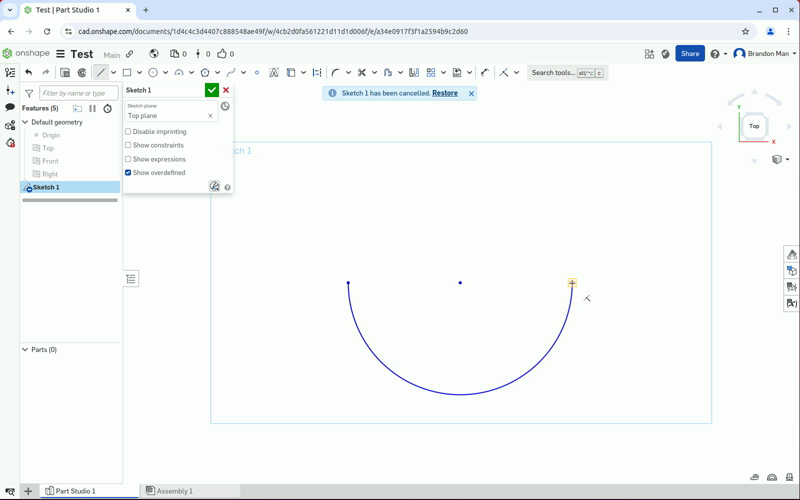
click(572, 282)
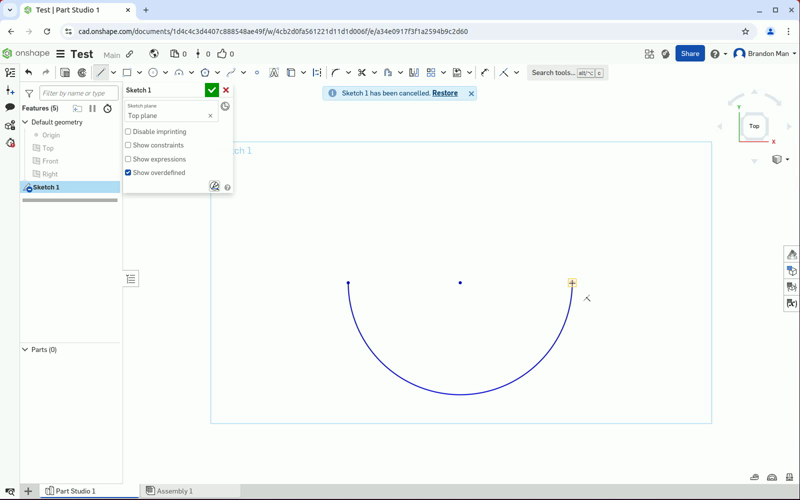
key_down(shift)
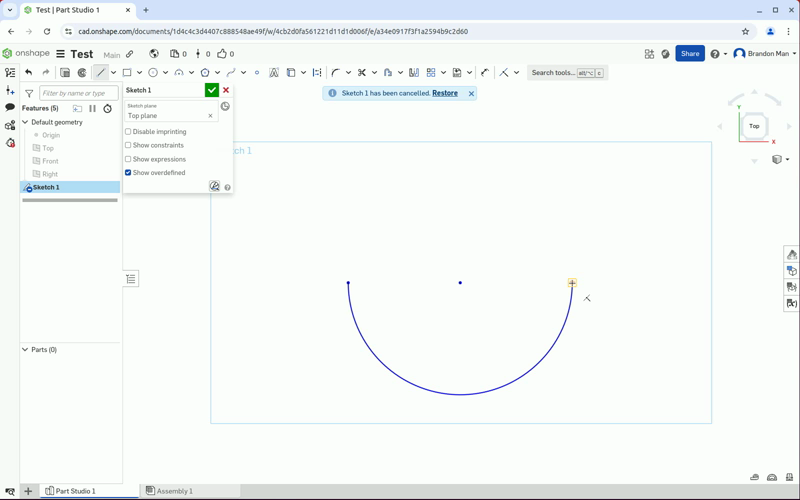
mouse_move(589, 282)
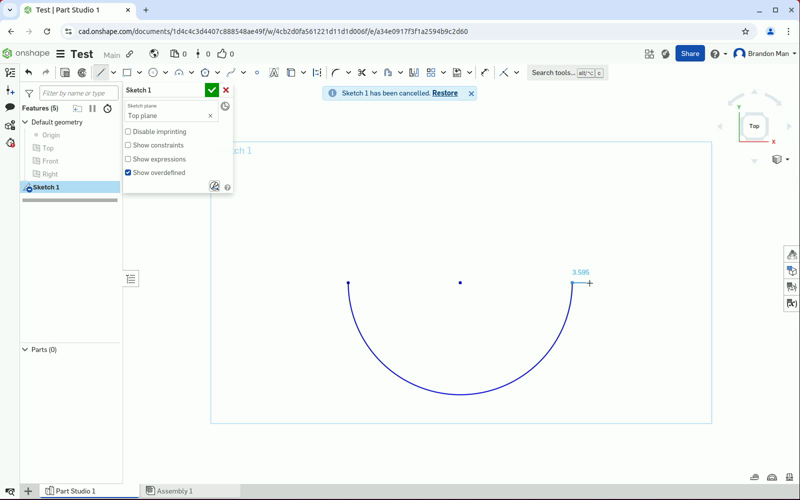
mouse_move(543, 282)
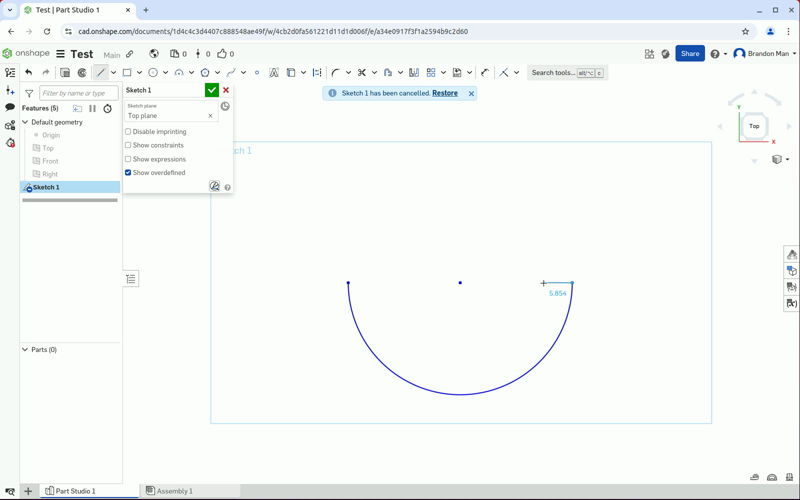
click(543, 282)
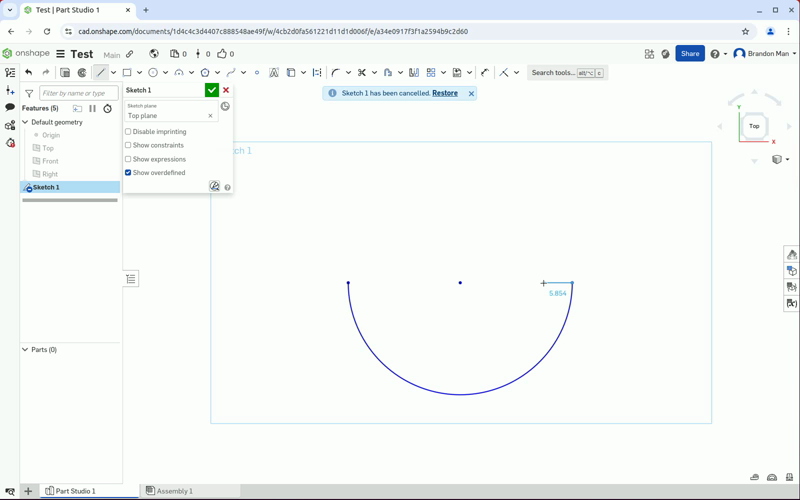
key_up(shift)
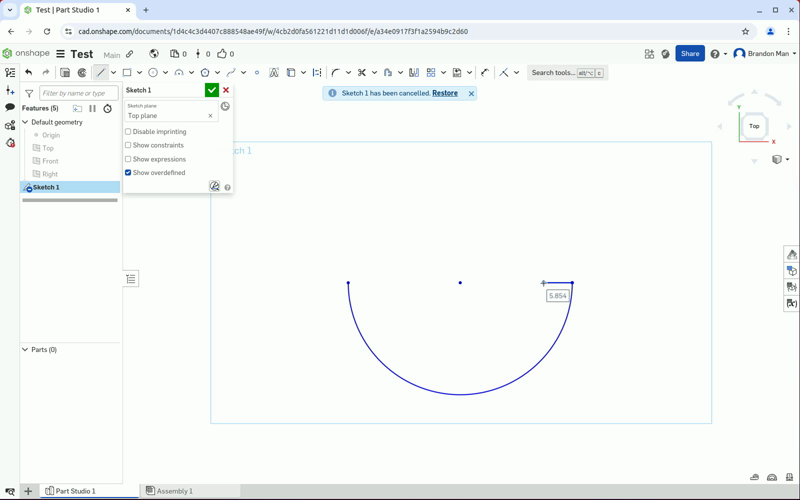
key(esc)
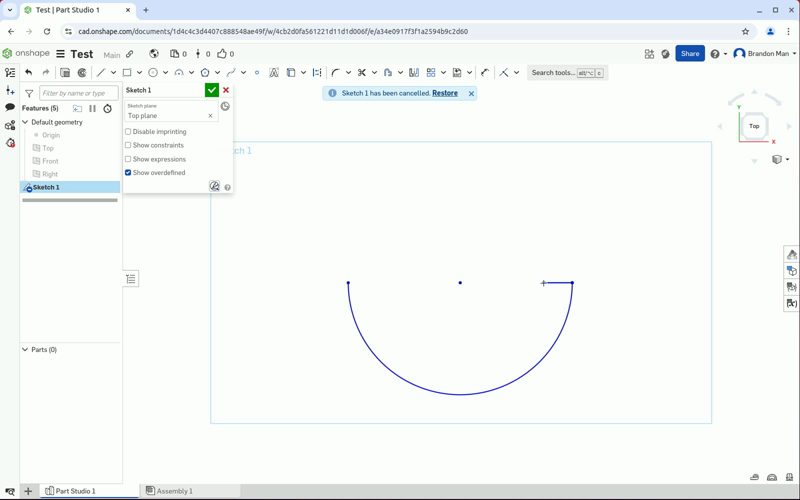
key(a)
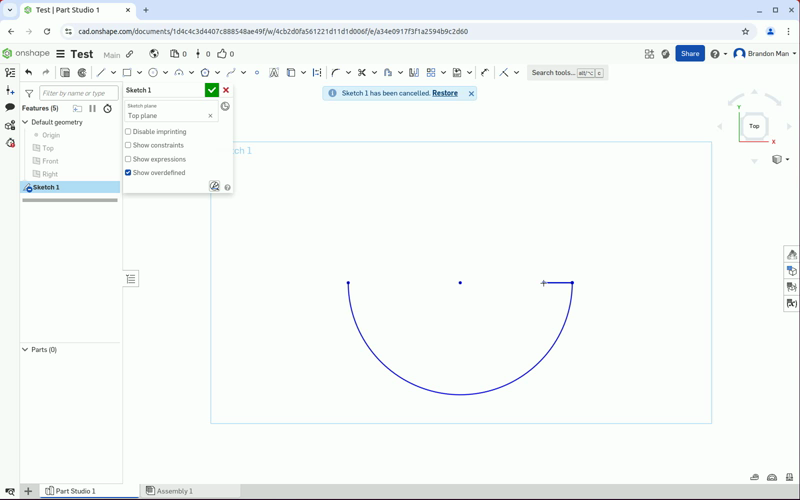
mouse_move(543, 282)
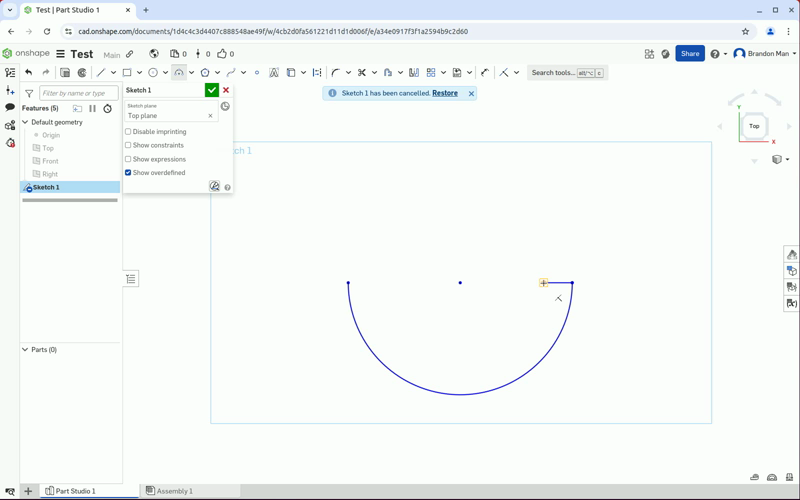
click(543, 282)
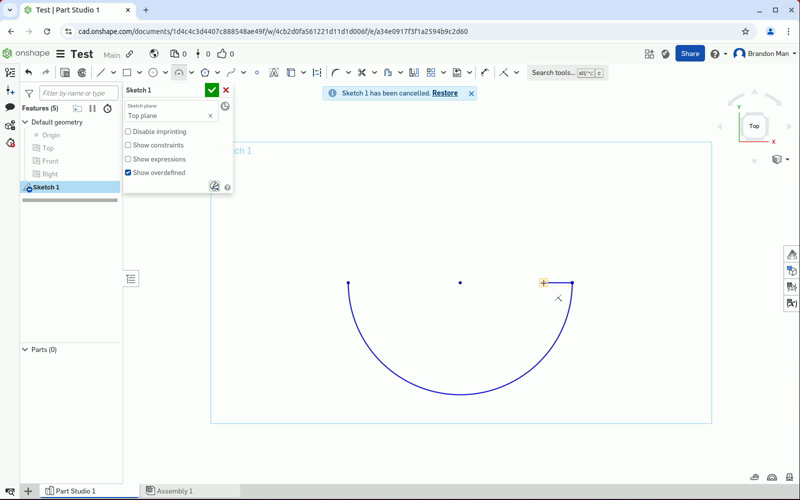
key_down(shift)
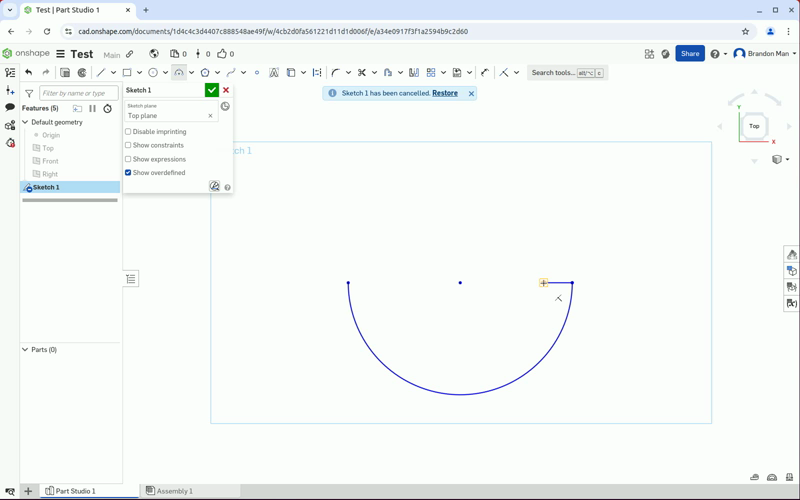
mouse_move(376, 282)
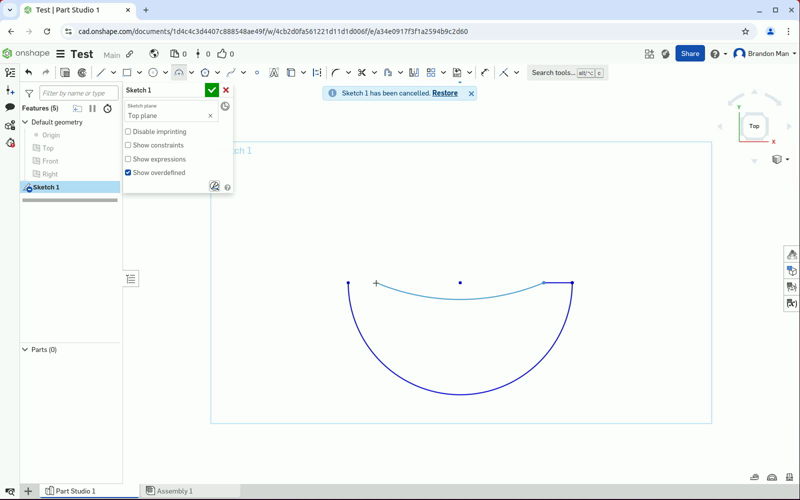
click(376, 282)
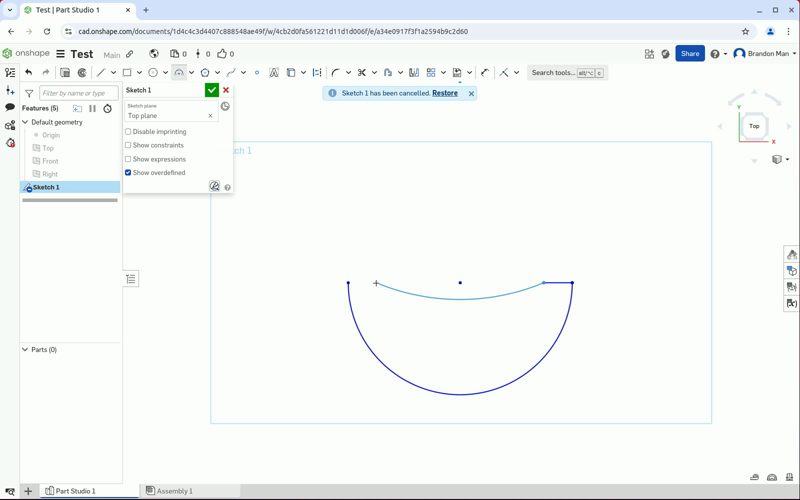
mouse_move(460, 366)
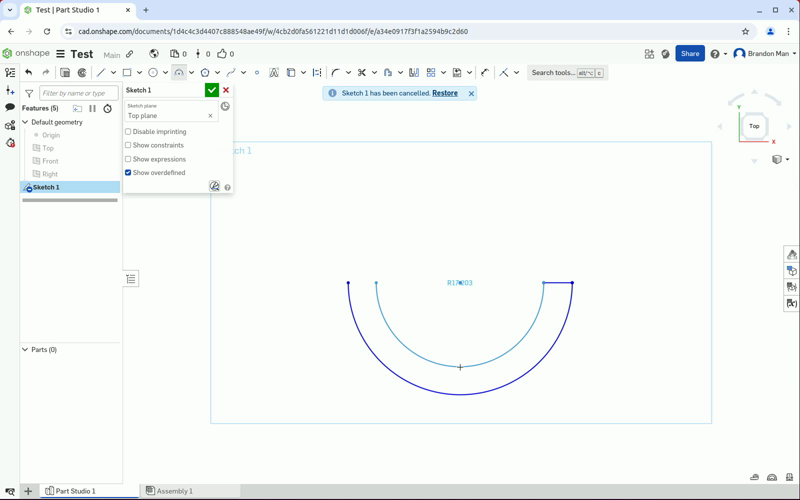
click(460, 366)
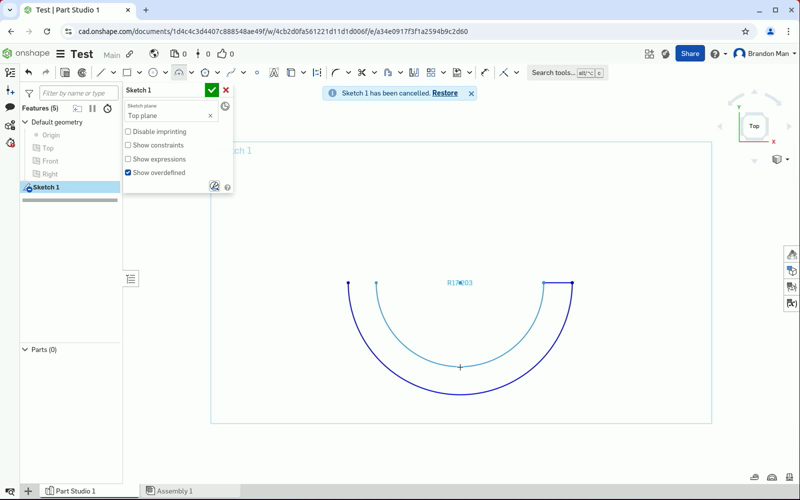
key_up(shift)
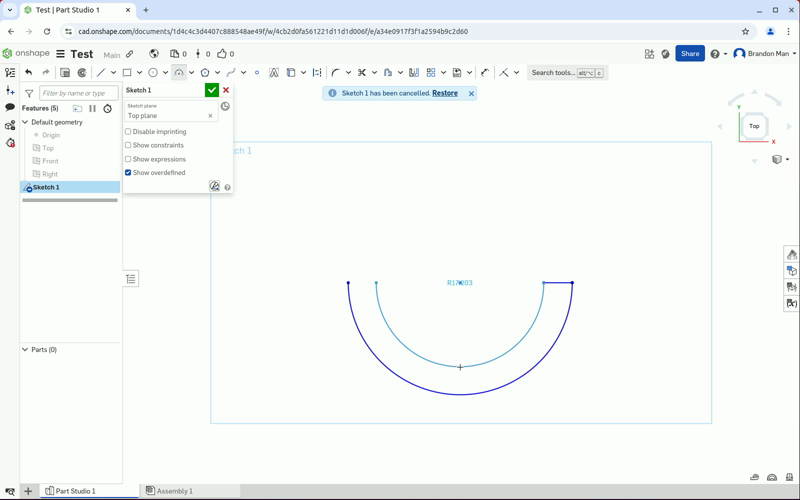
key(esc)
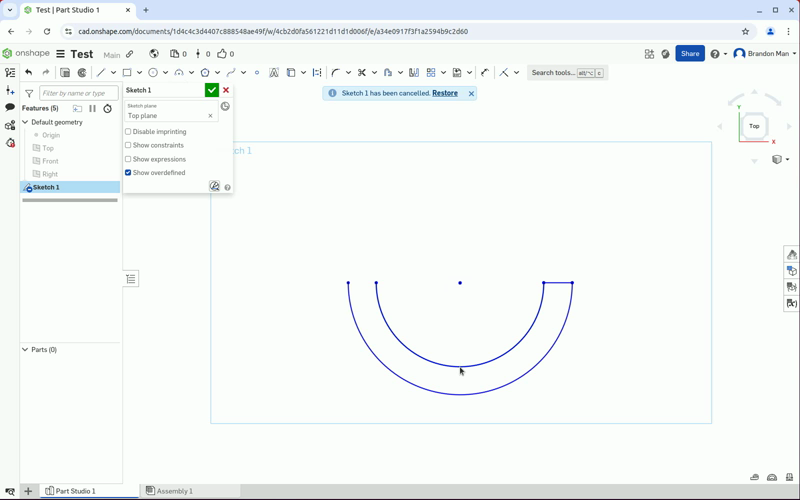
key(l)
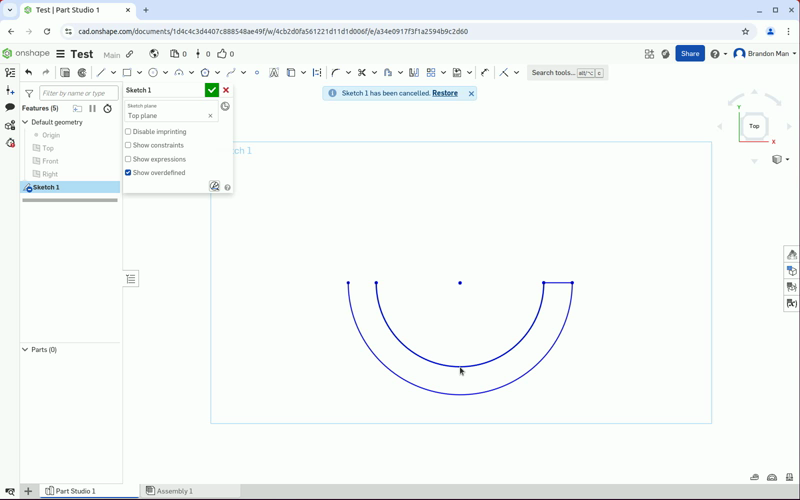
mouse_move(376, 282)
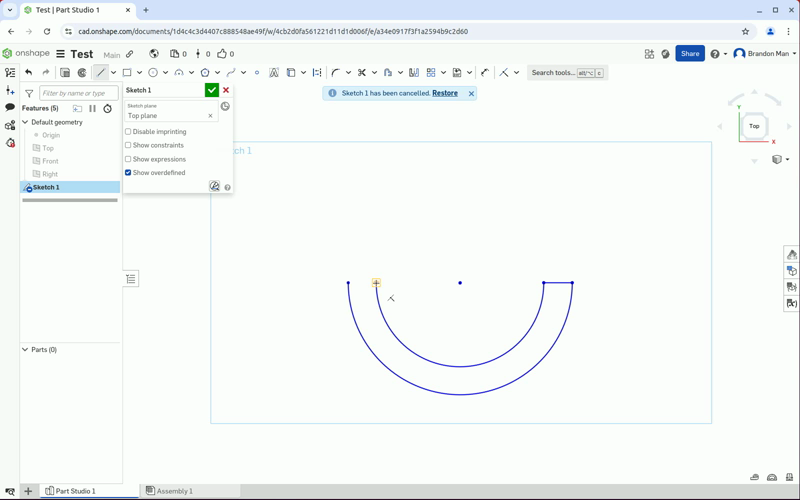
click(376, 282)
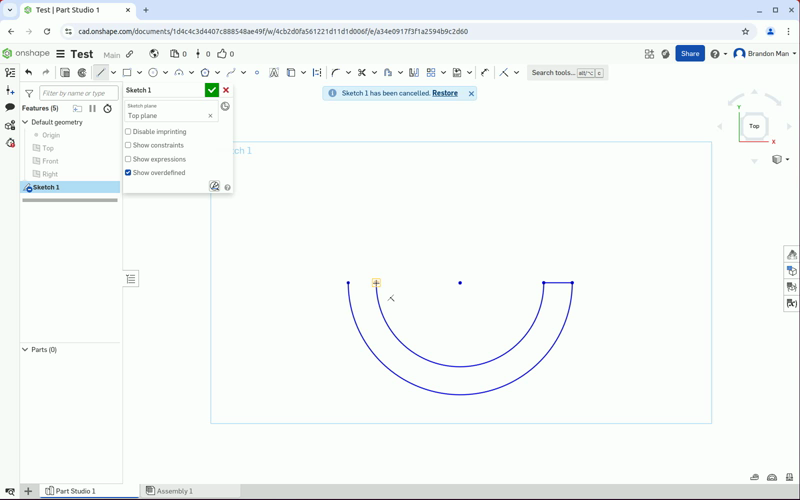
mouse_move(406, 282)
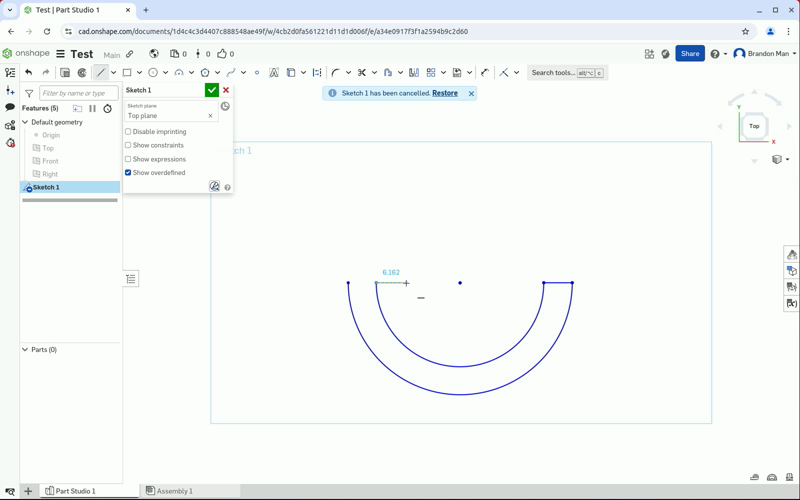
key_down(shift)
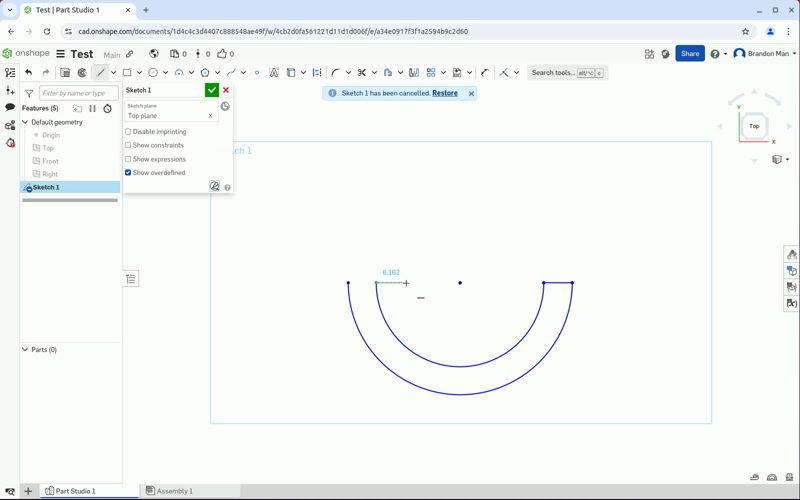
mouse_move(348, 282)
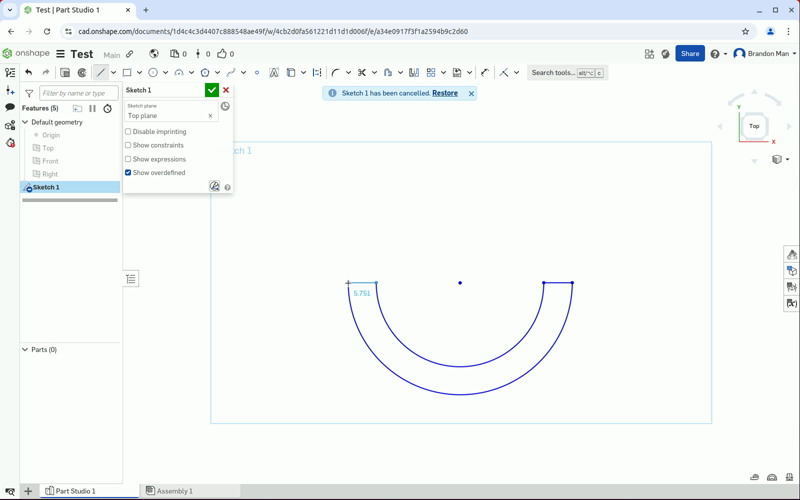
key_up(shift)
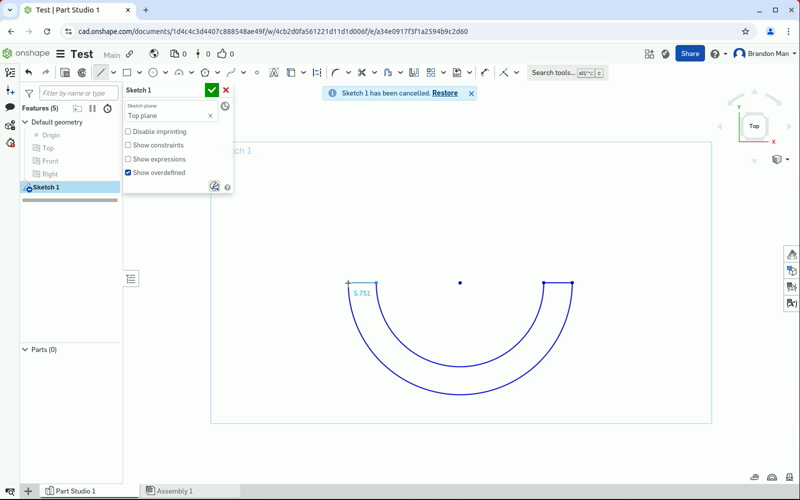
click(348, 282)
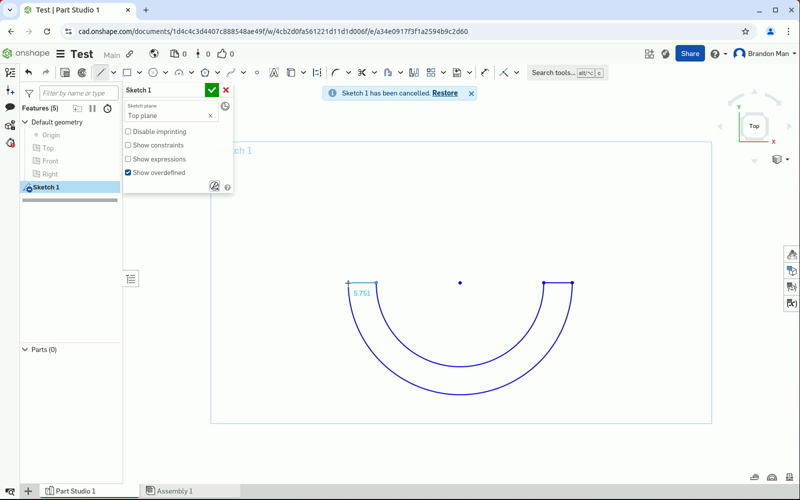
key(esc)
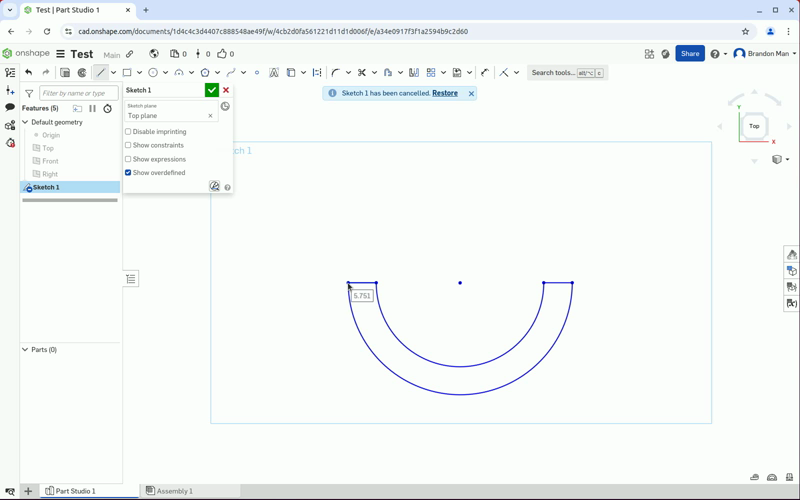
mouse_move(365, 324)
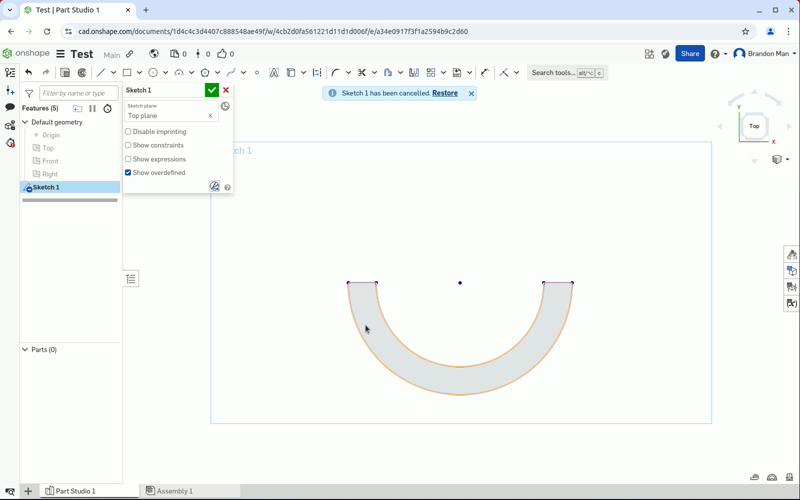
click(365, 324)
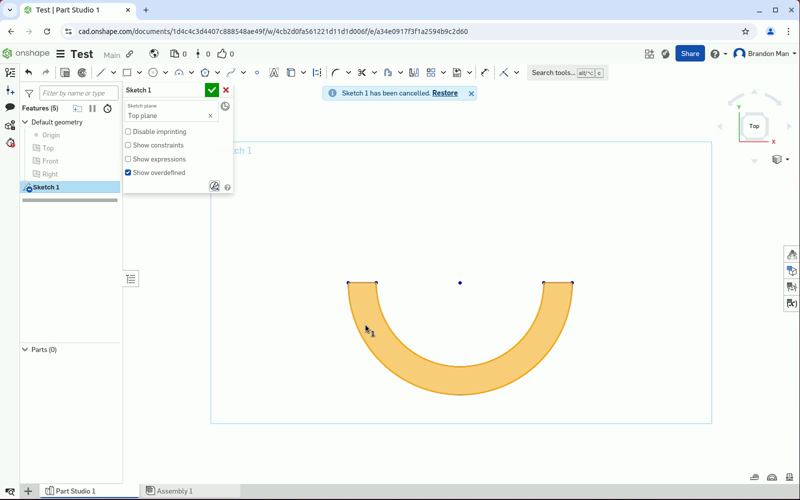
mouse_move(73, 352)
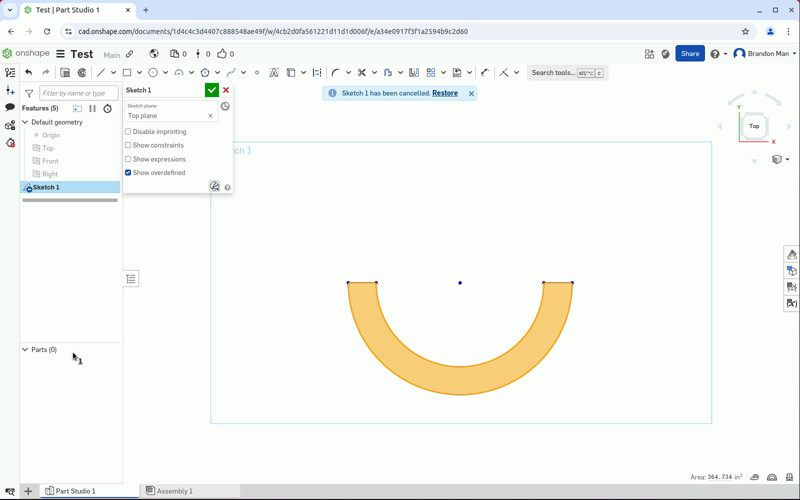
key(shift+y)
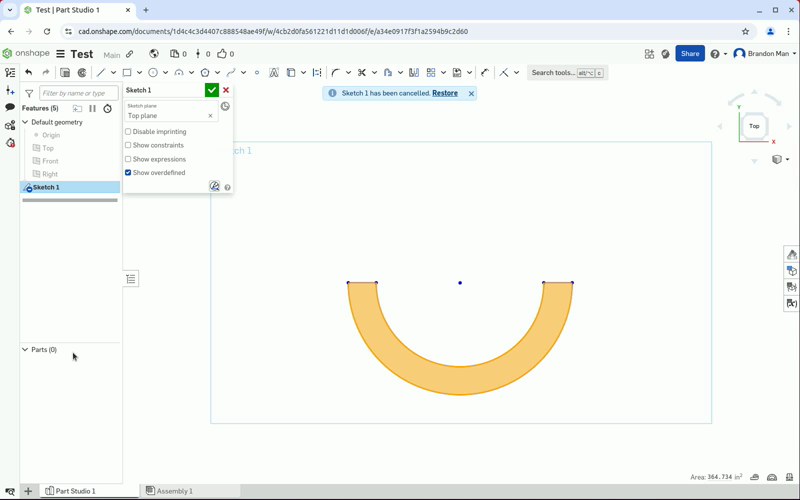
key(shift+e)
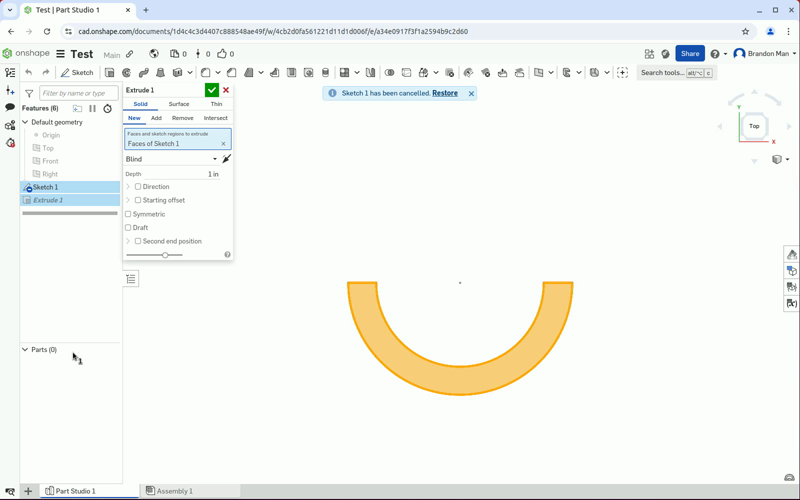
mouse_move(143, 106)
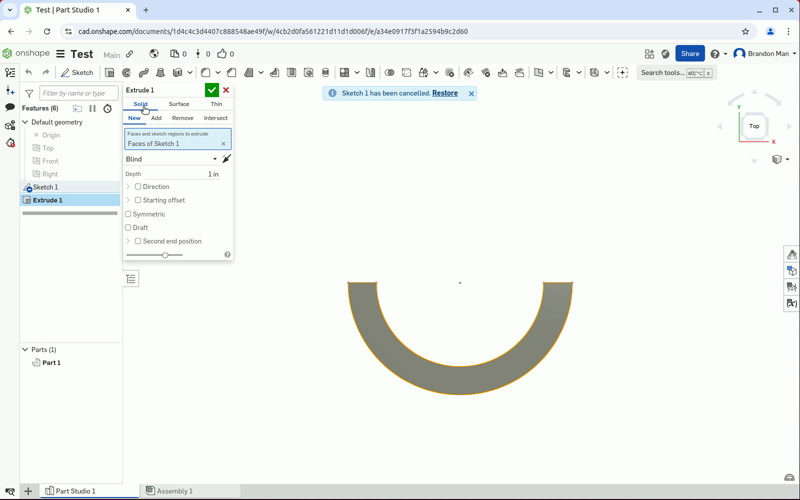
click(143, 106)
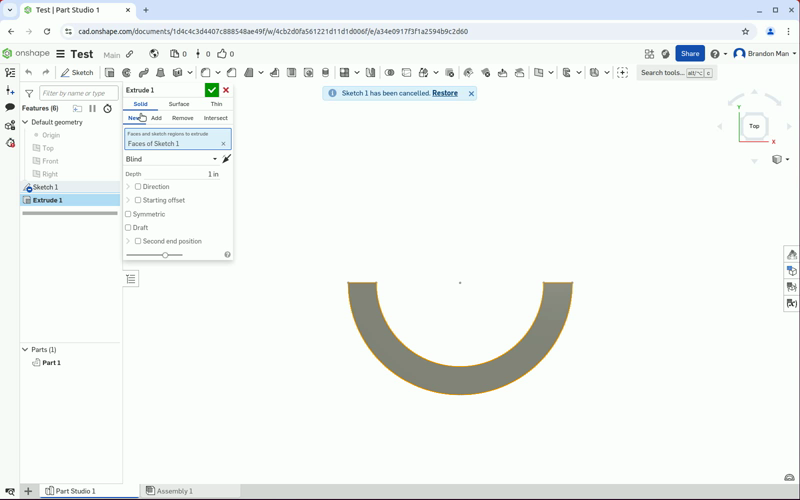
mouse_move(137, 120)
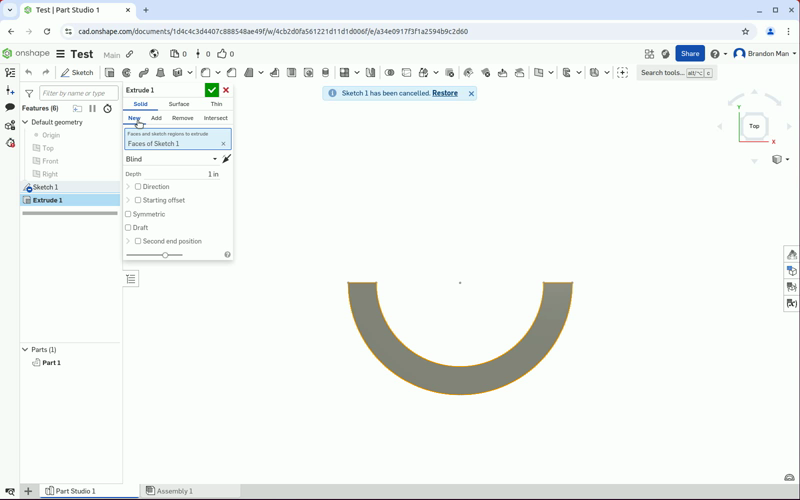
click(137, 120)
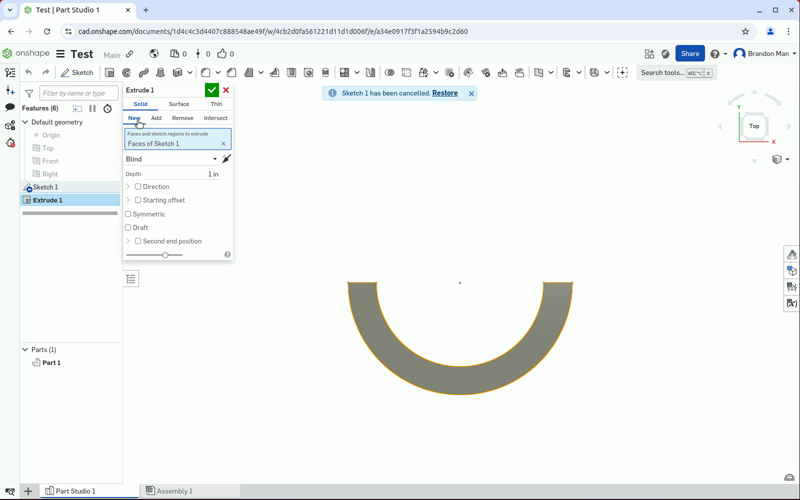
key(tab, 4)
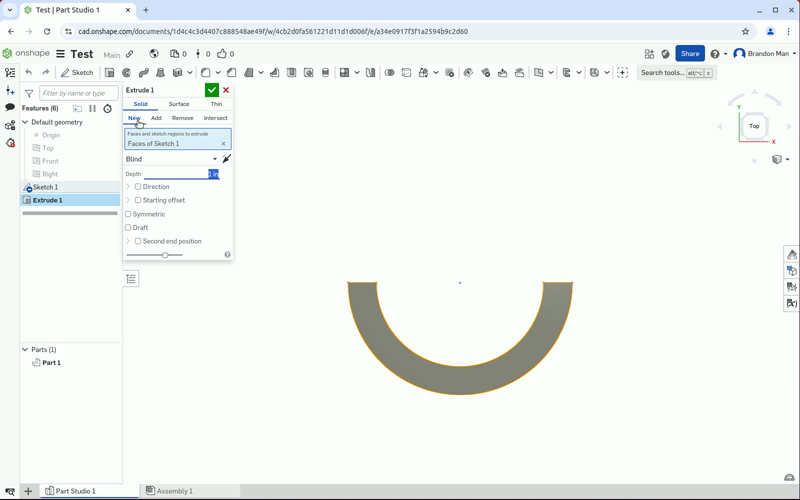
text(15.405)
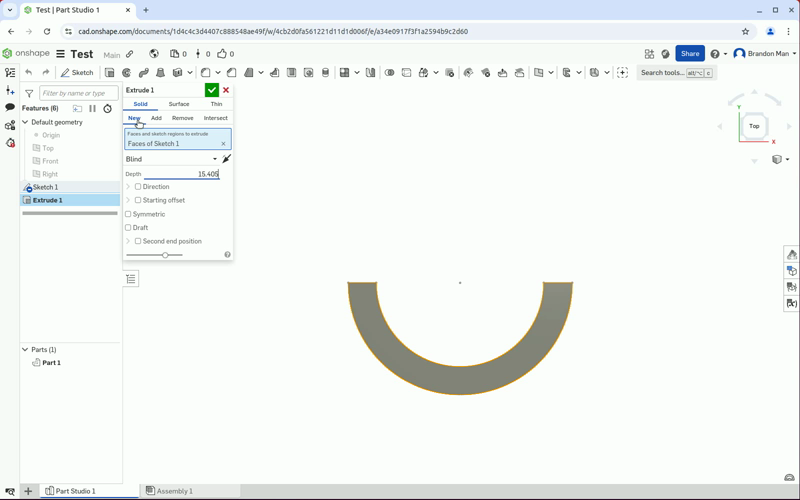
key(enter)
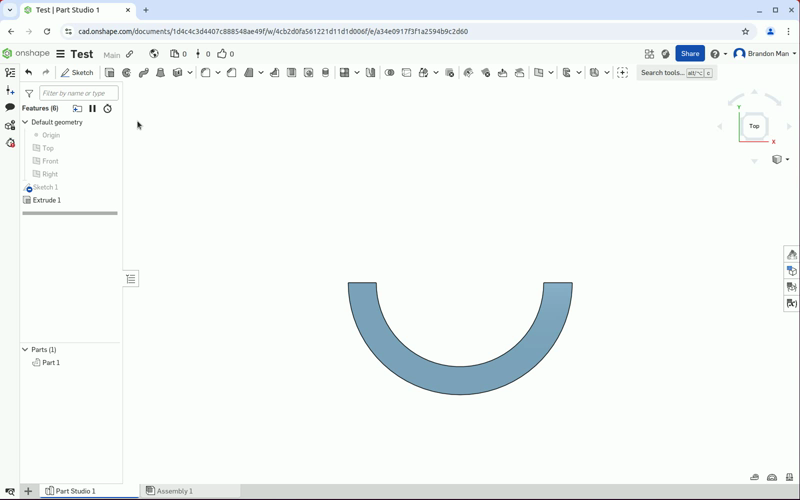
key(shift+h)
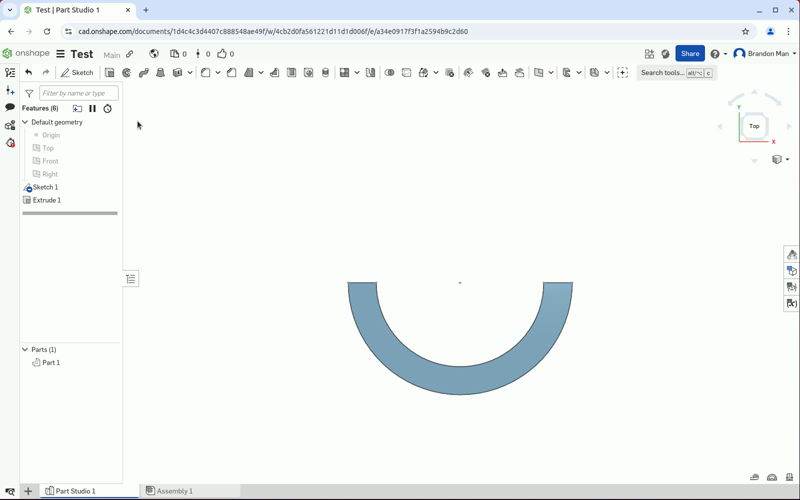
key(shift+h)
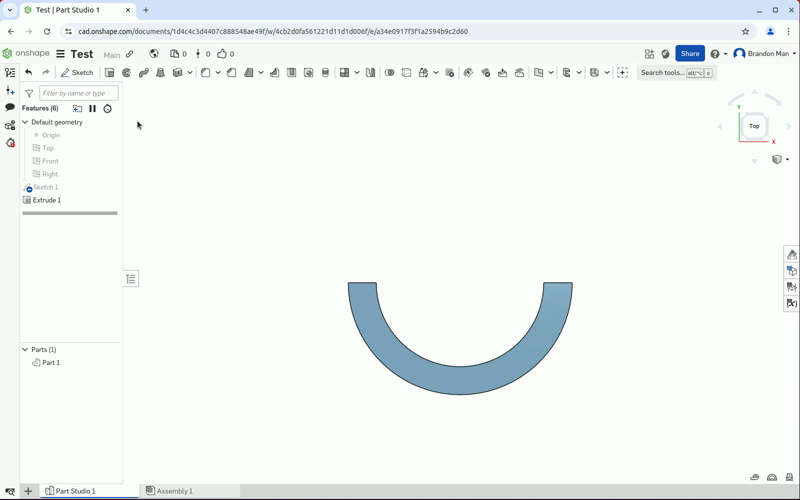
mouse_move(73, 189)
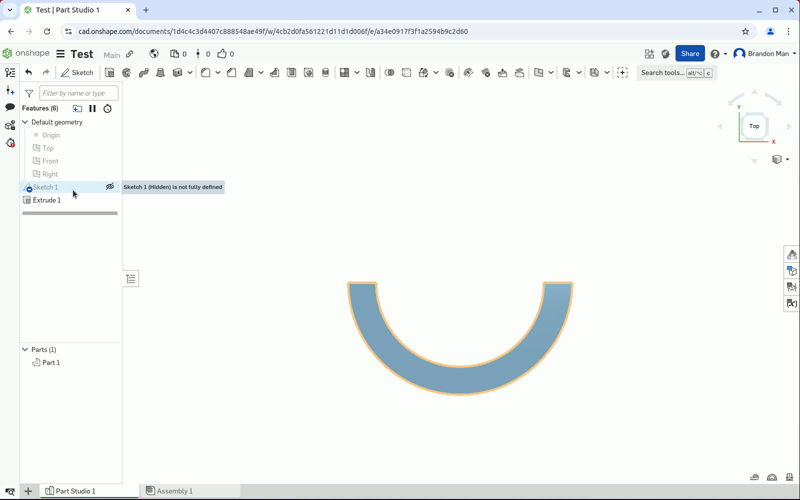
click(73, 189)
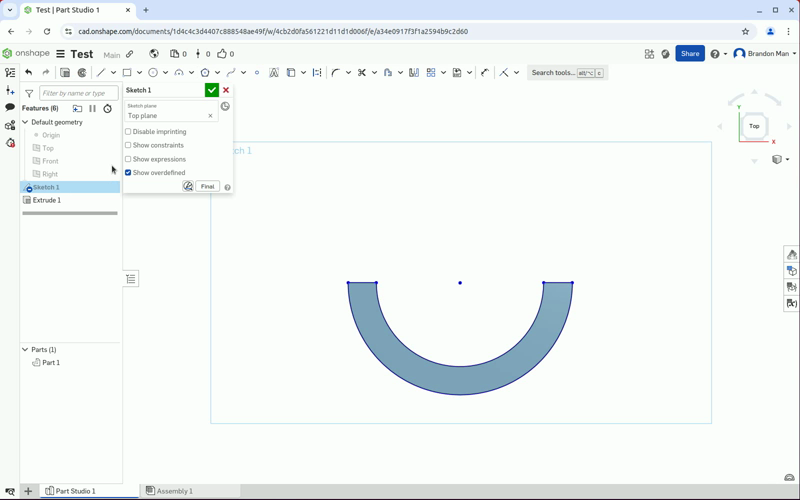
mouse_move(229, 92)
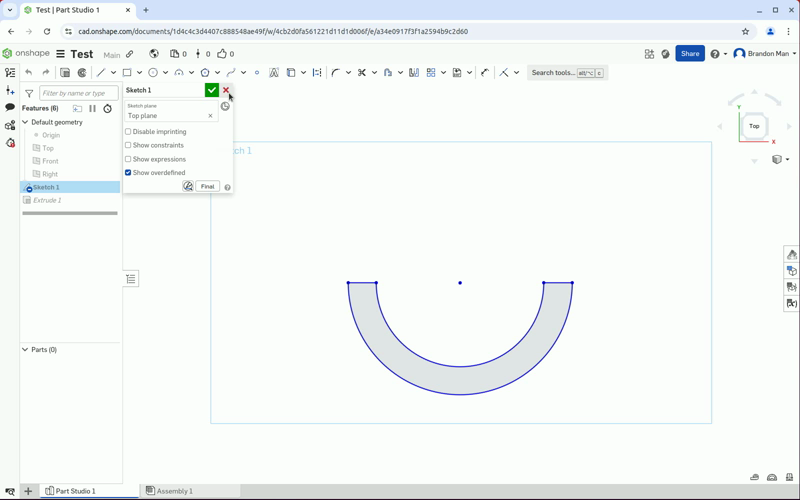
click(229, 92)
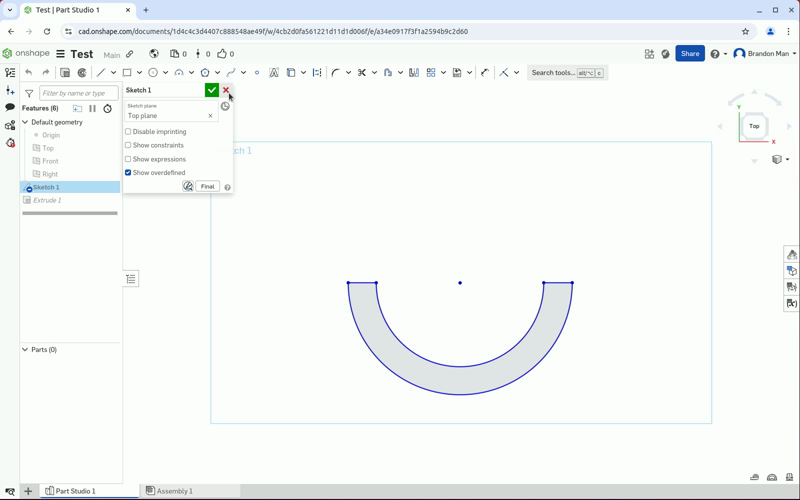
key(shift+s)
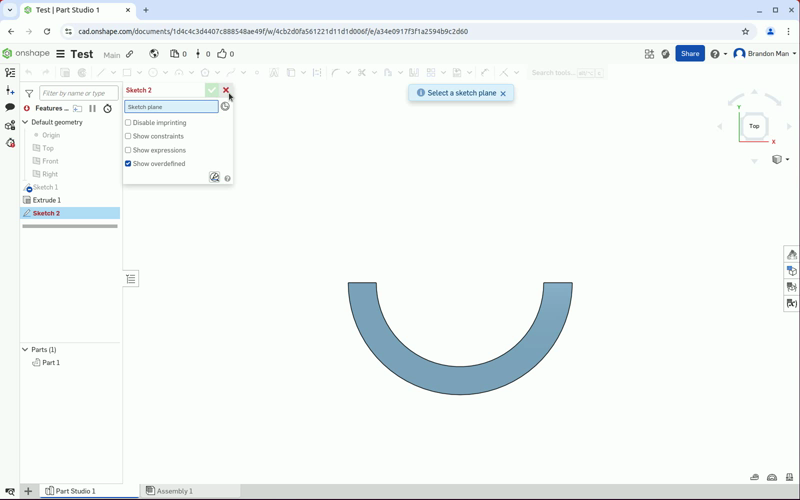
mouse_move(73, 150)
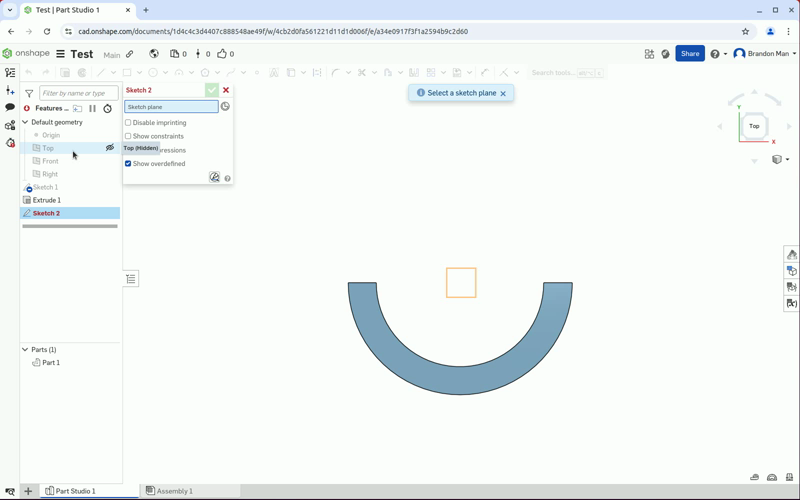
click(73, 150)
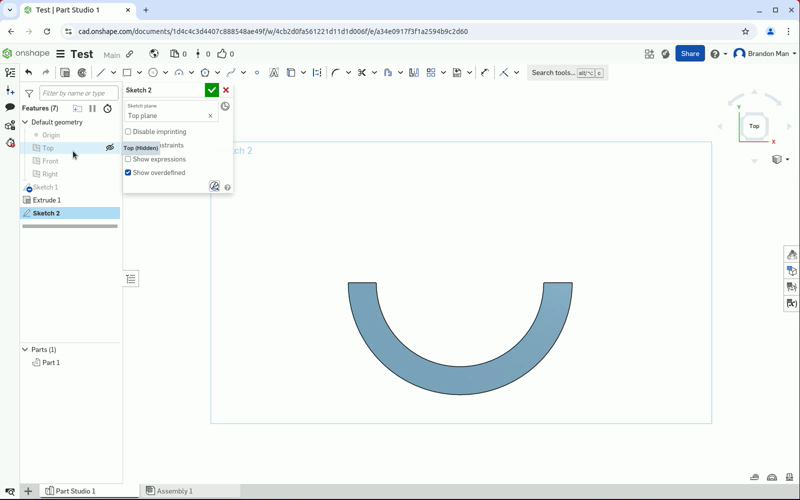
mouse_move(73, 352)
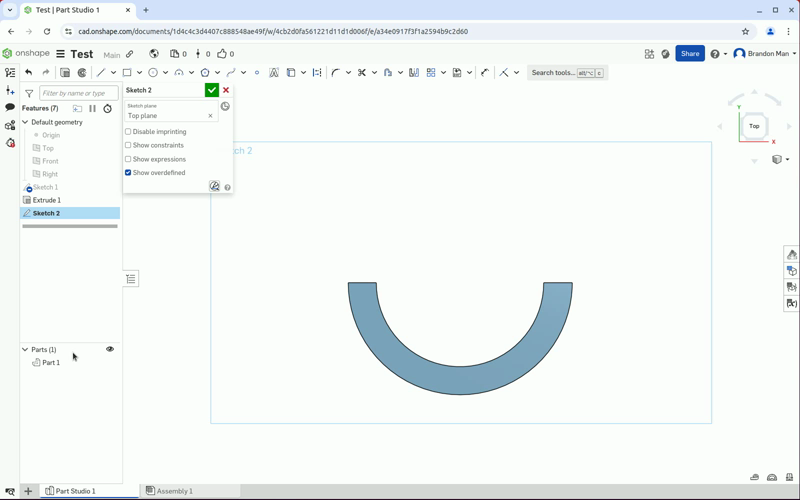
key(y)
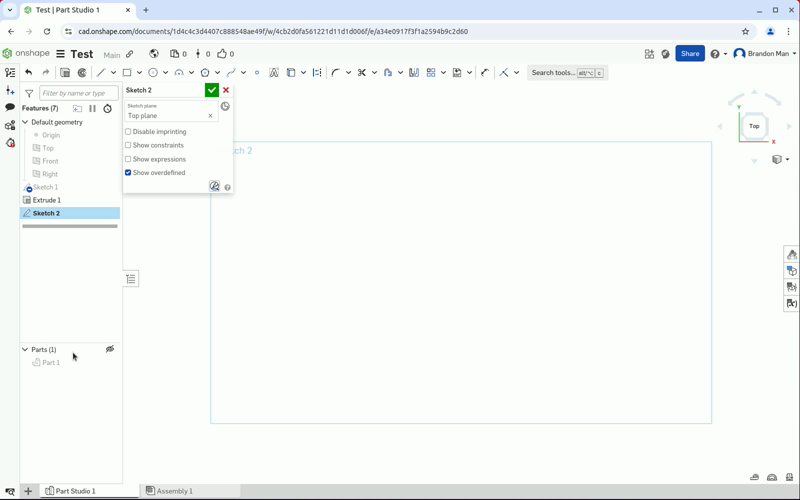
key(l)
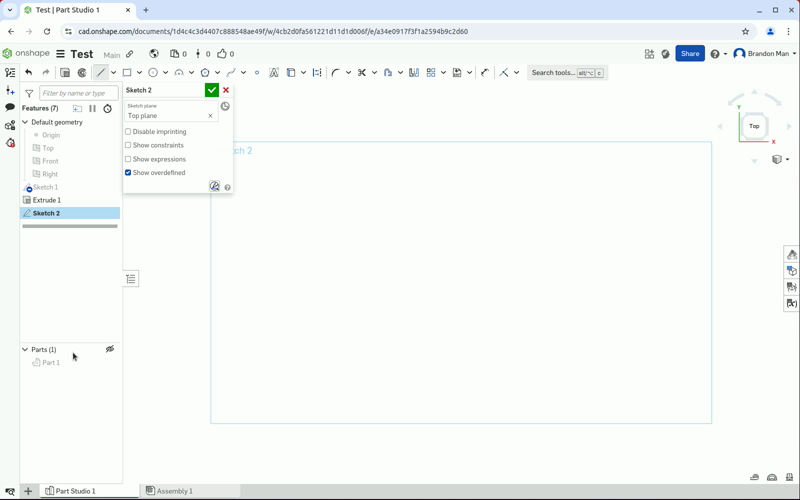
key_down(shift)
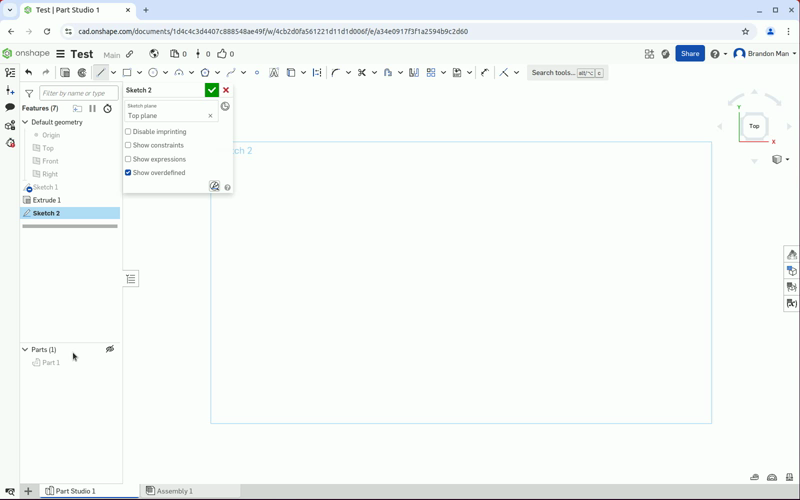
mouse_move(348, 282)
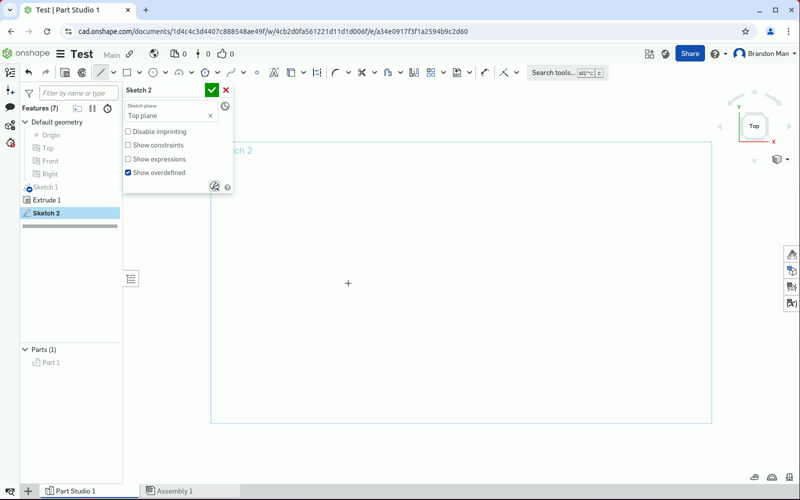
click(348, 282)
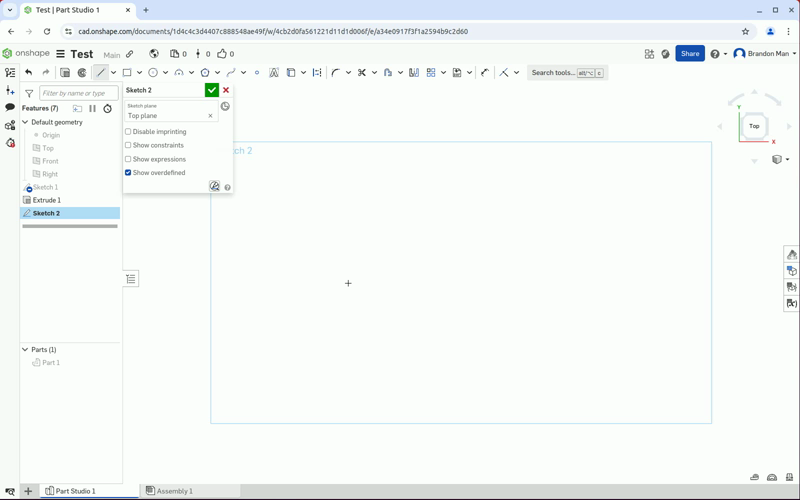
key_up(shift)
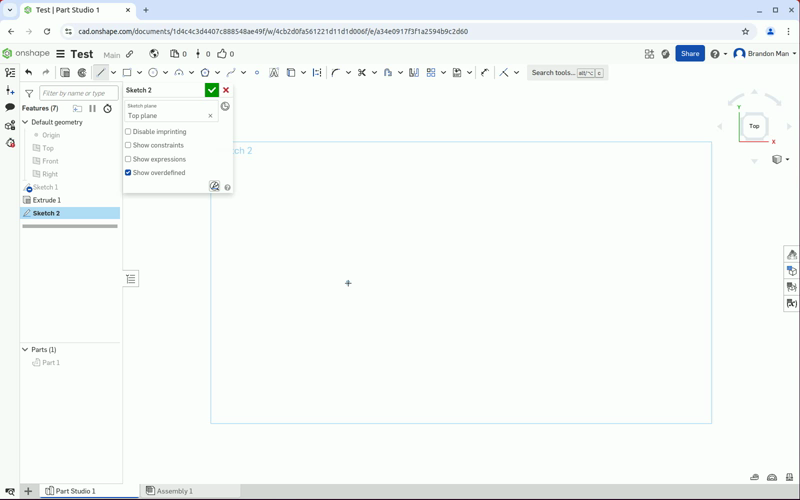
key_down(shift)
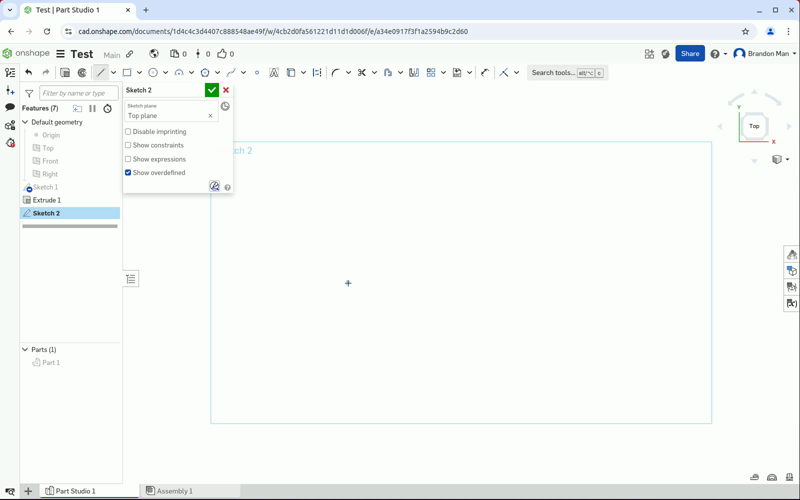
mouse_move(378, 282)
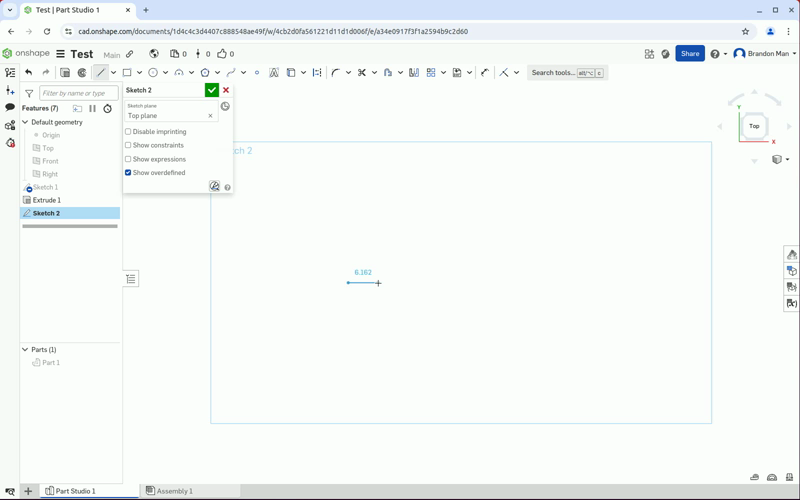
mouse_move(375, 282)
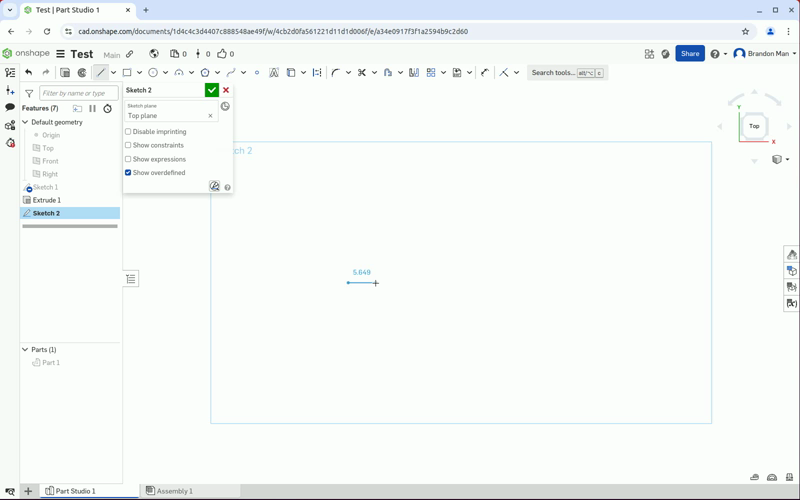
click(375, 282)
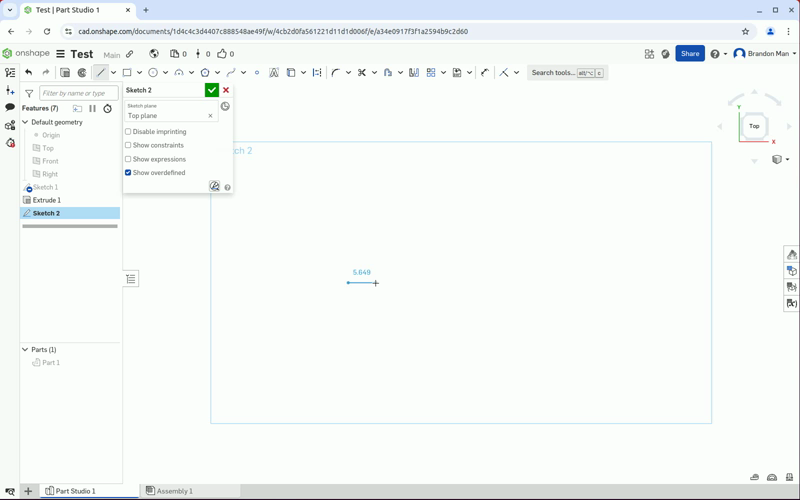
key_up(shift)
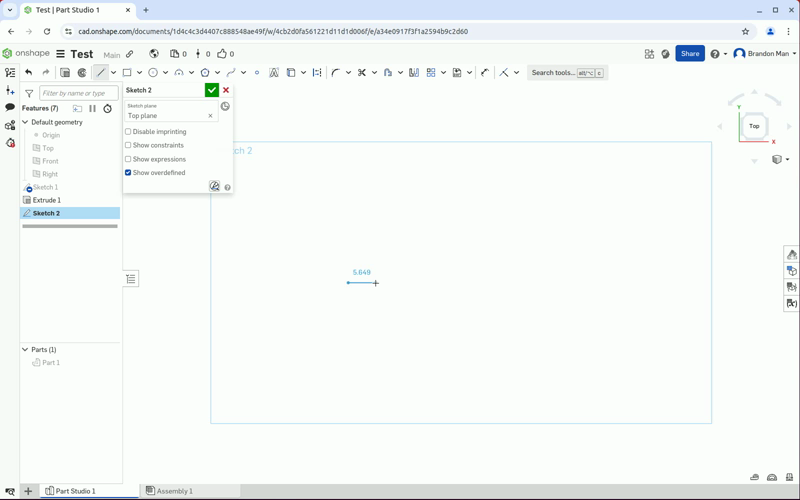
key_down(shift)
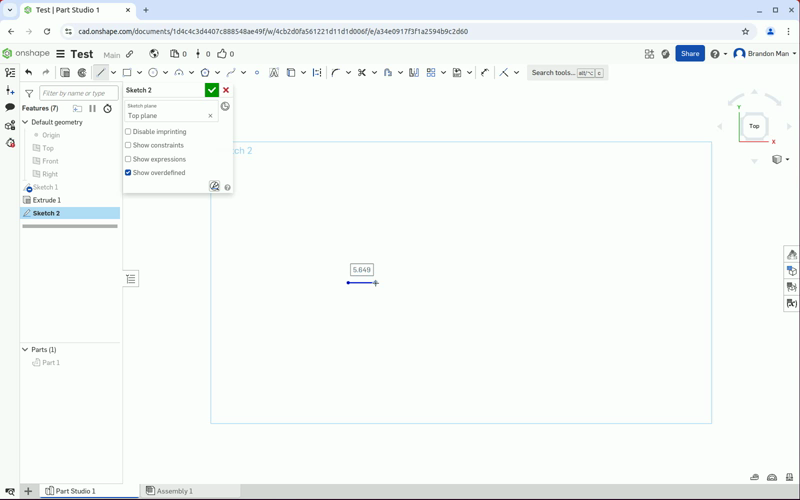
mouse_move(375, 208)
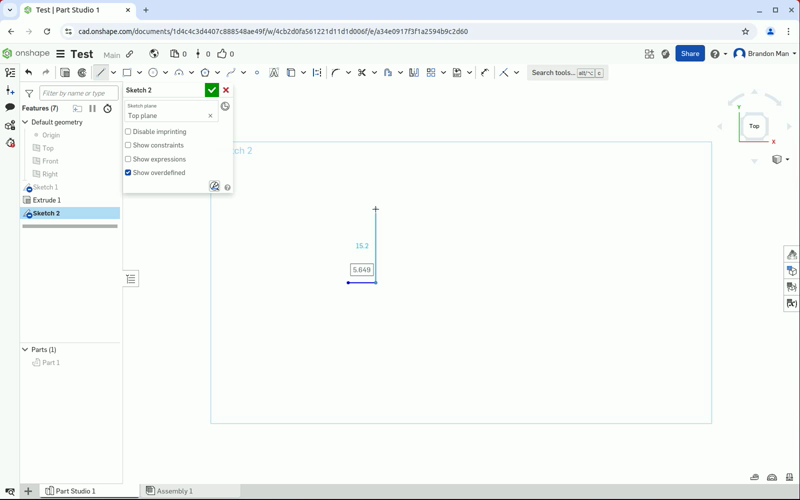
click(375, 208)
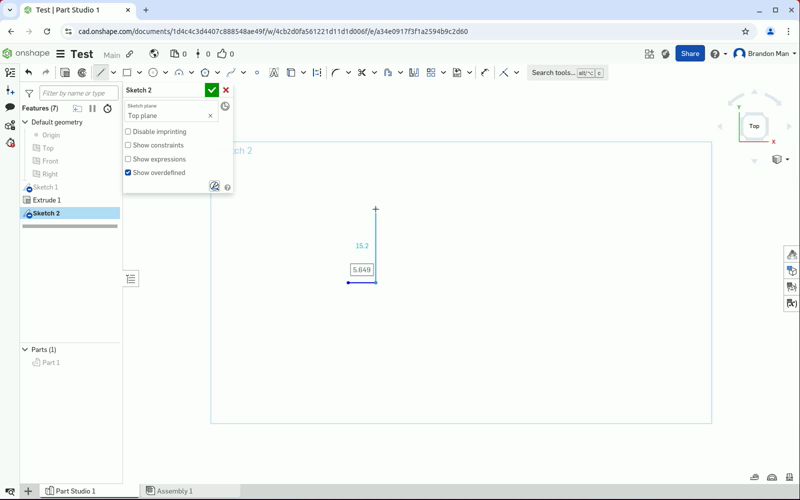
key_up(shift)
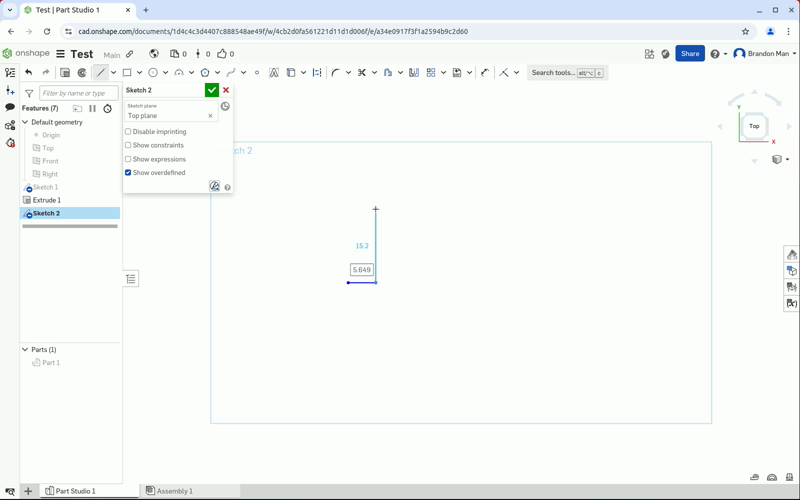
key(esc)
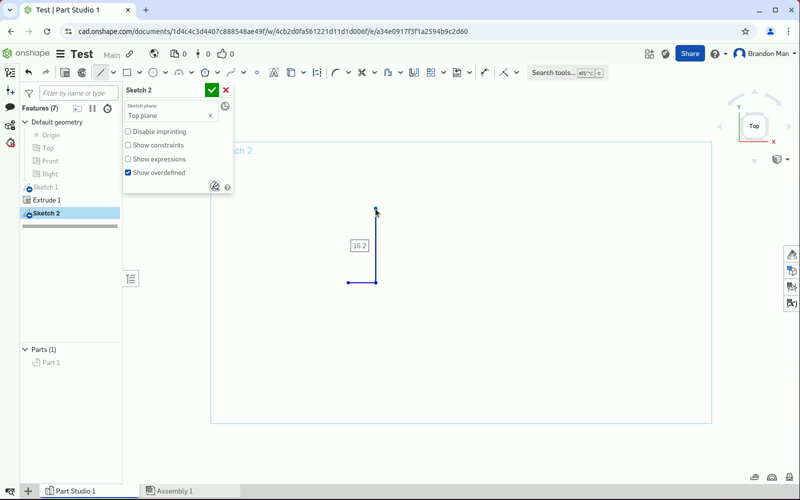
key(a)
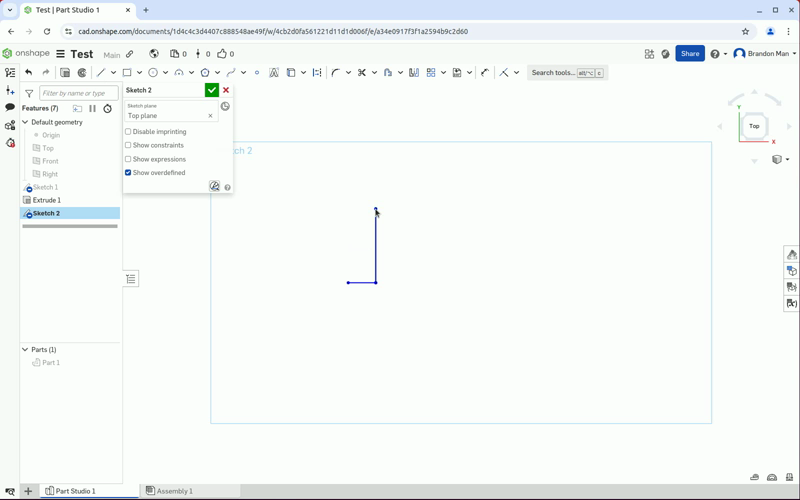
mouse_move(375, 208)
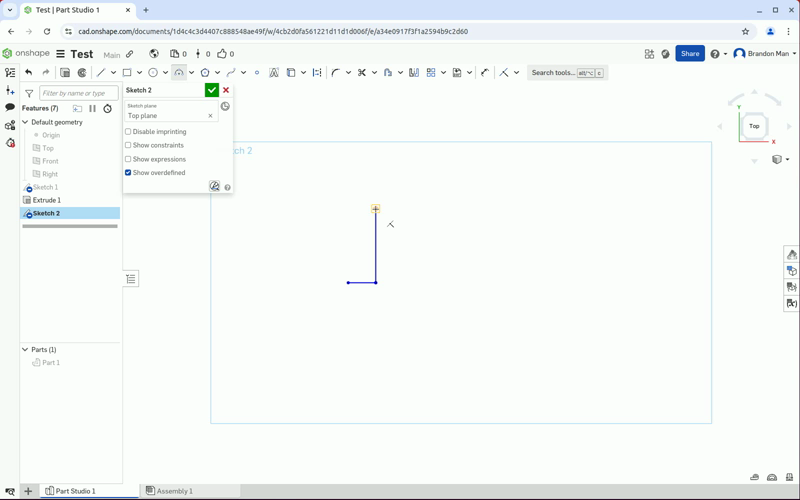
click(375, 208)
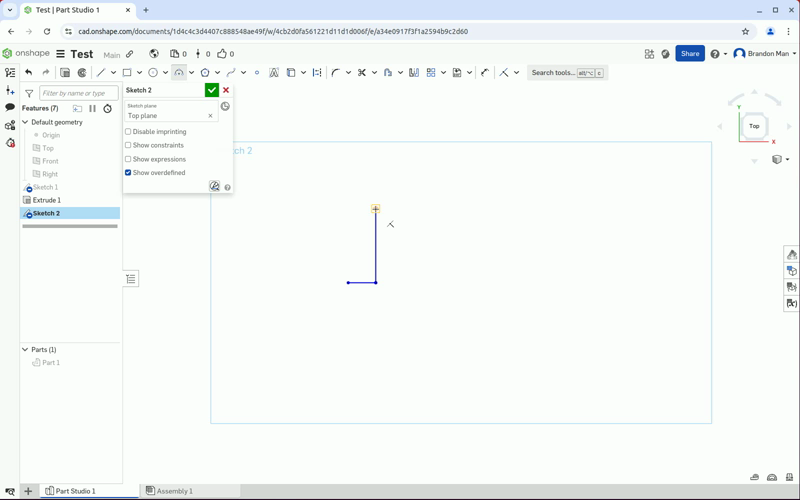
mouse_move(348, 282)
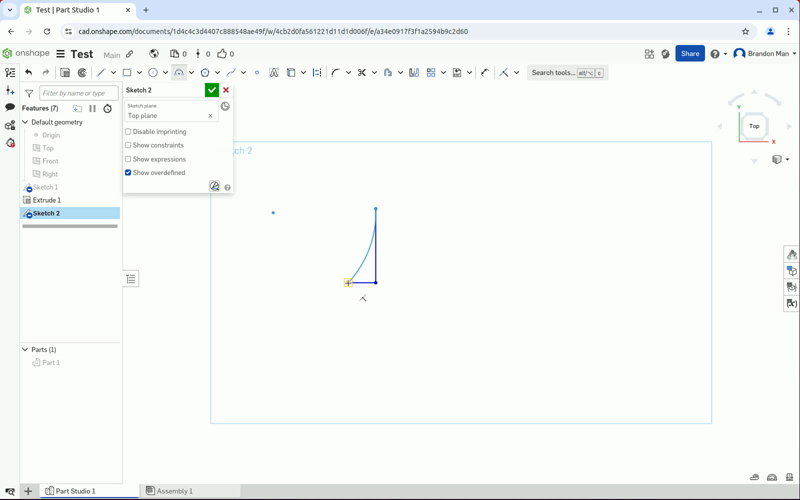
click(348, 282)
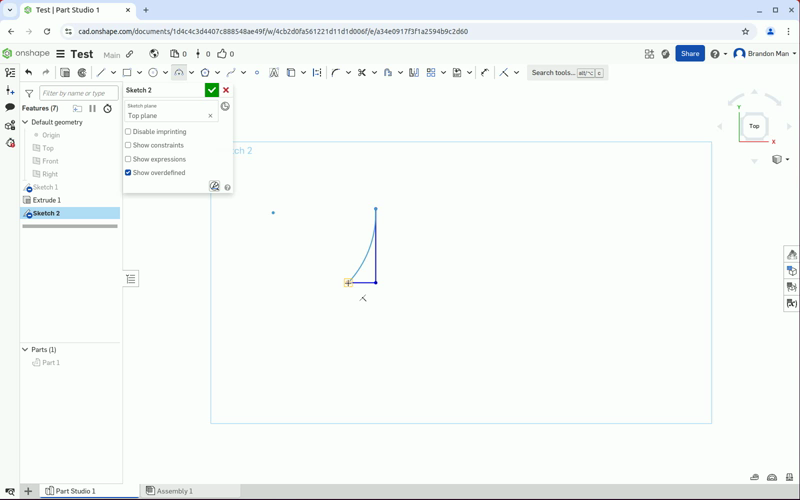
key_down(shift)
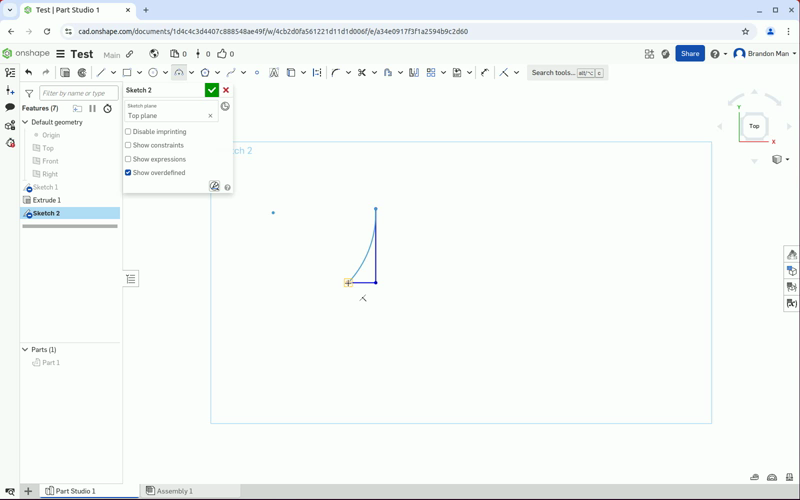
mouse_move(355, 243)
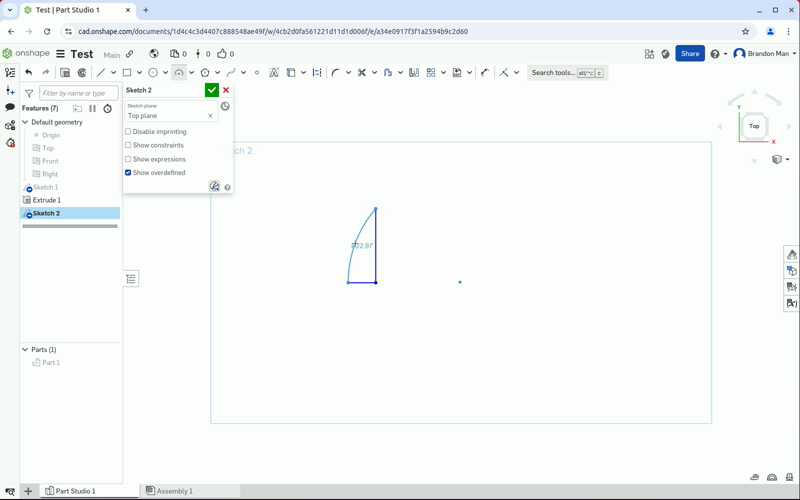
click(355, 243)
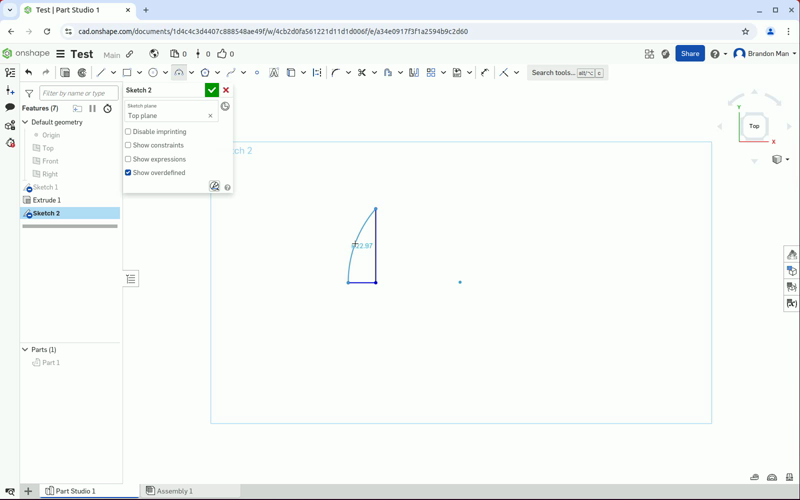
key_up(shift)
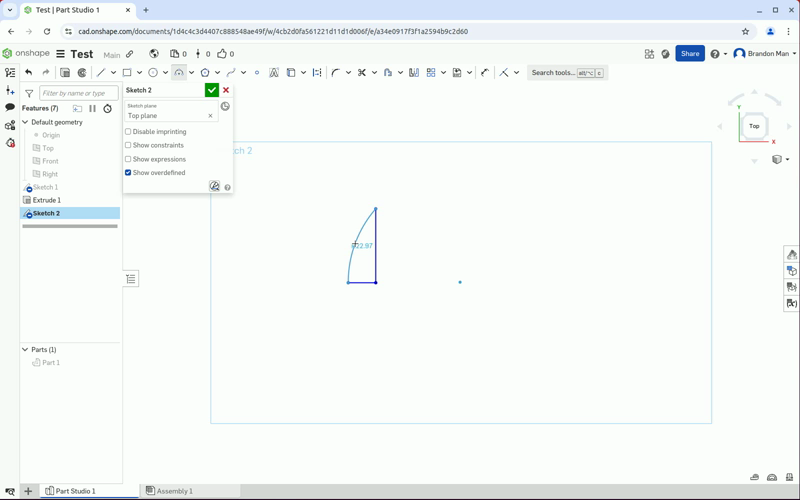
key(esc)
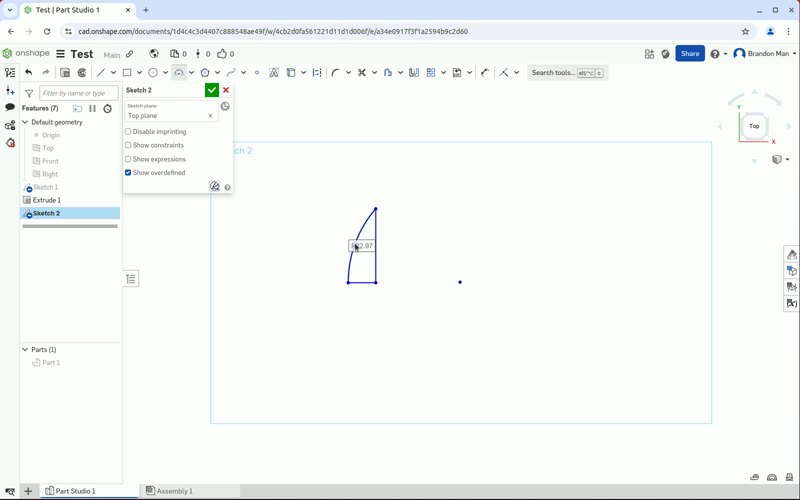
mouse_move(367, 229)
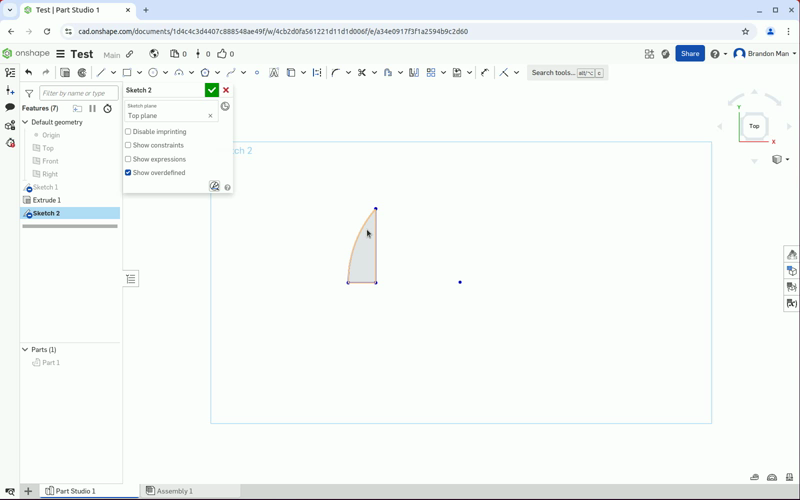
scroll(6)
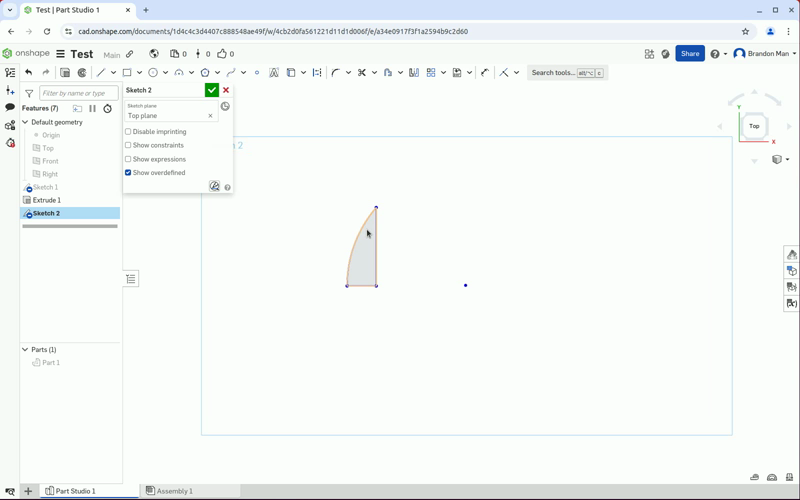
scroll(6)
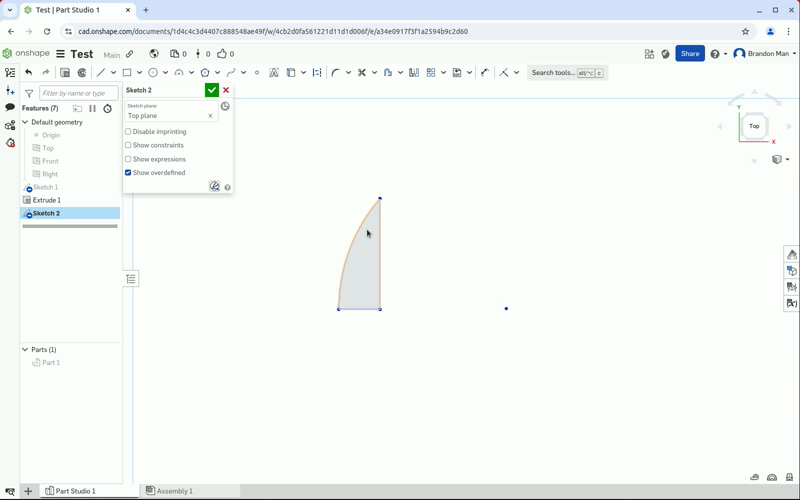
scroll(6)
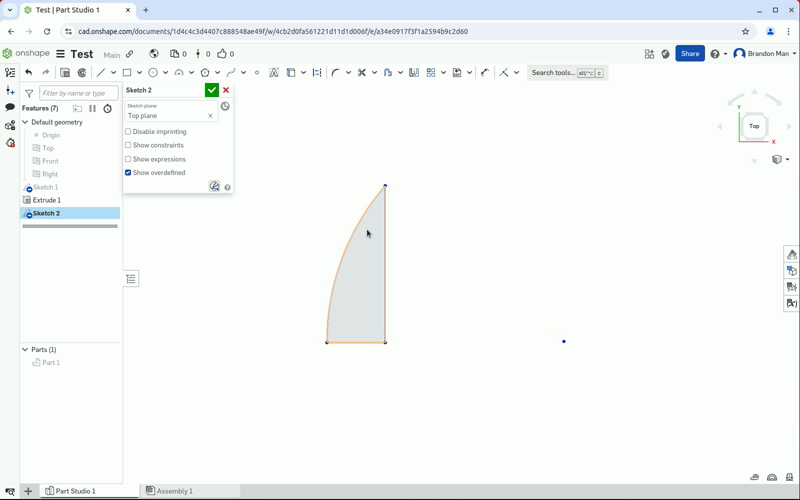
scroll(6)
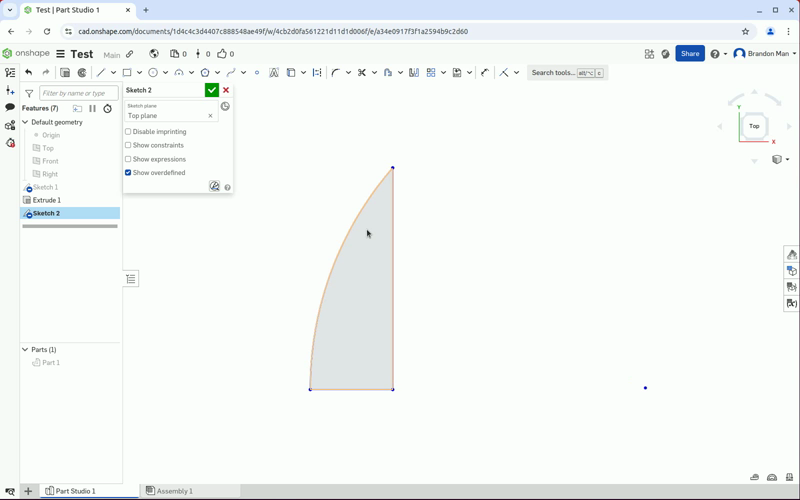
scroll(6)
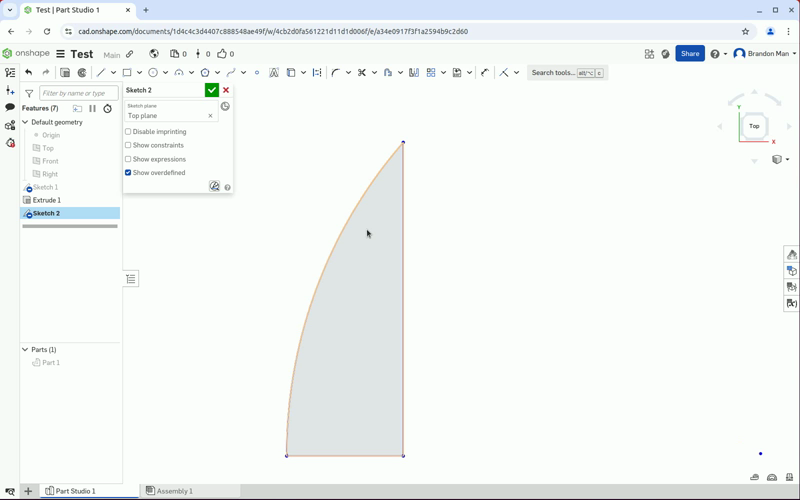
scroll(6)
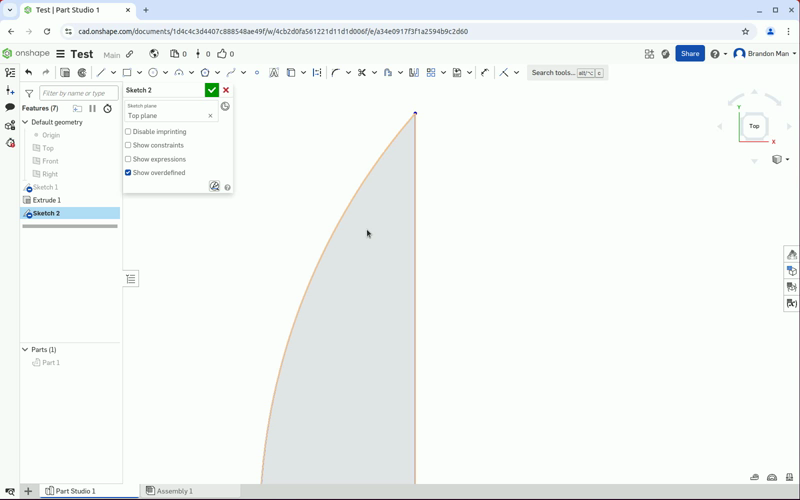
scroll(6)
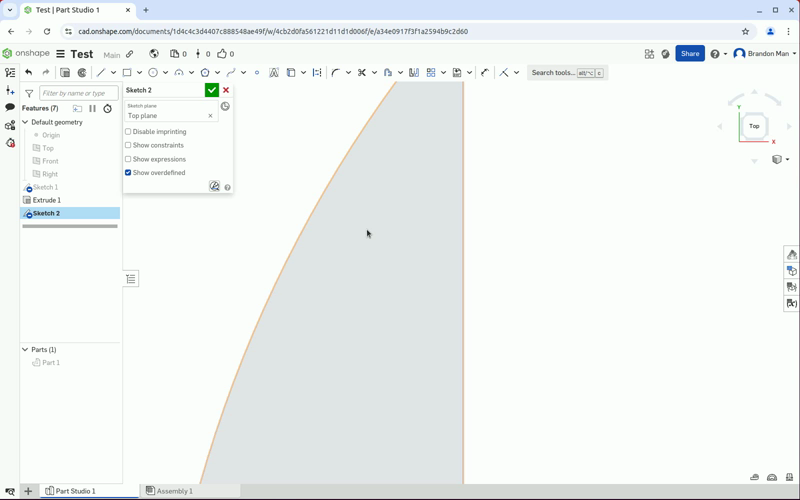
click(367, 229)
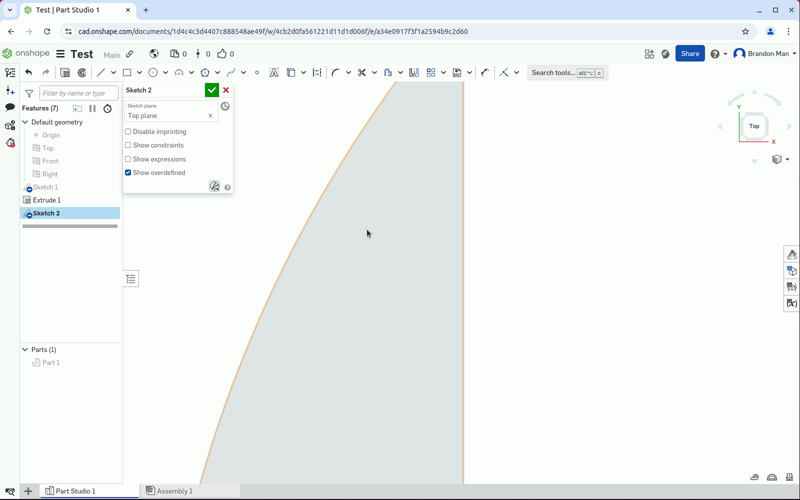
scroll(-6)
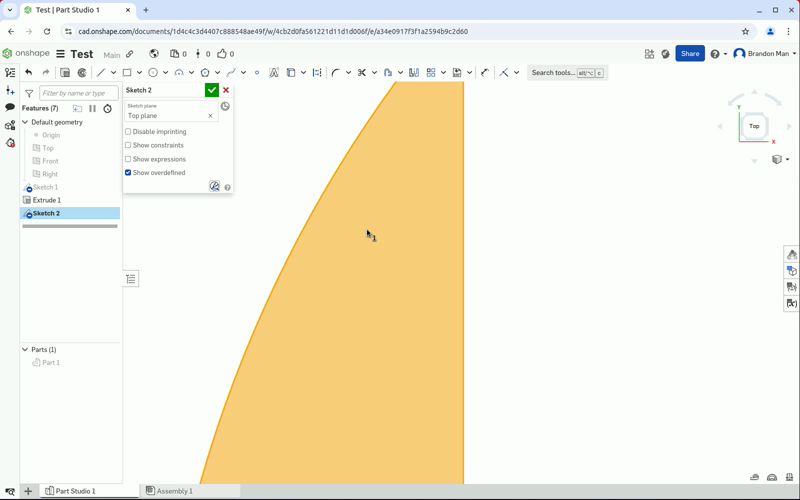
scroll(-6)
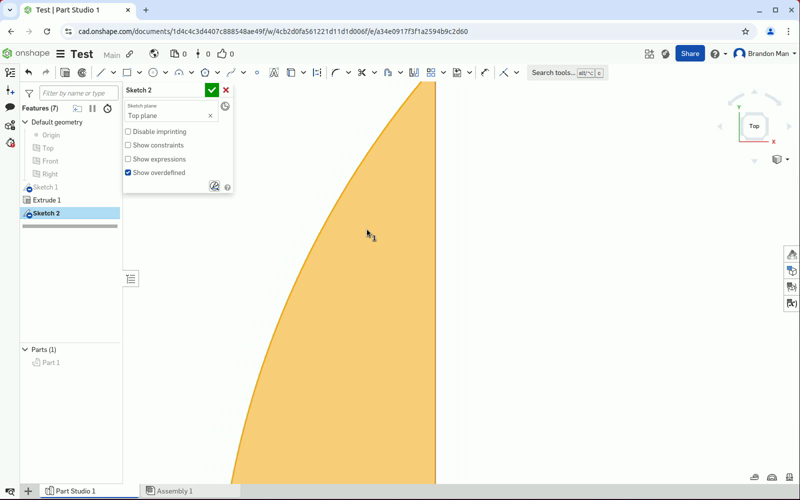
scroll(-6)
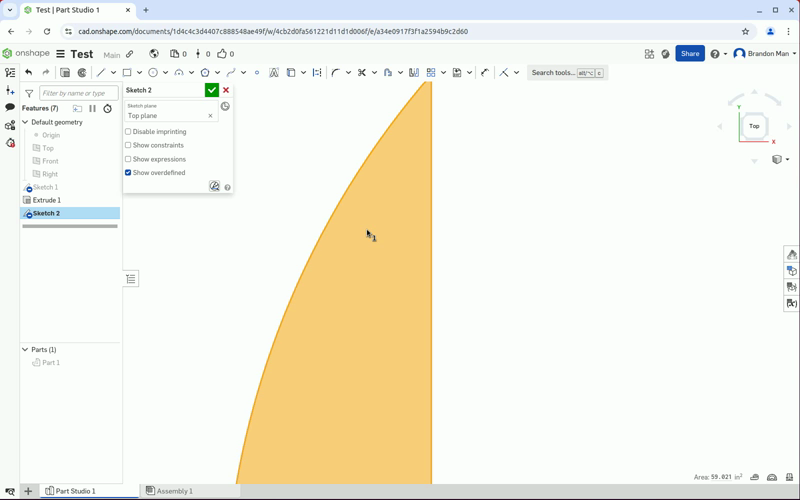
scroll(-6)
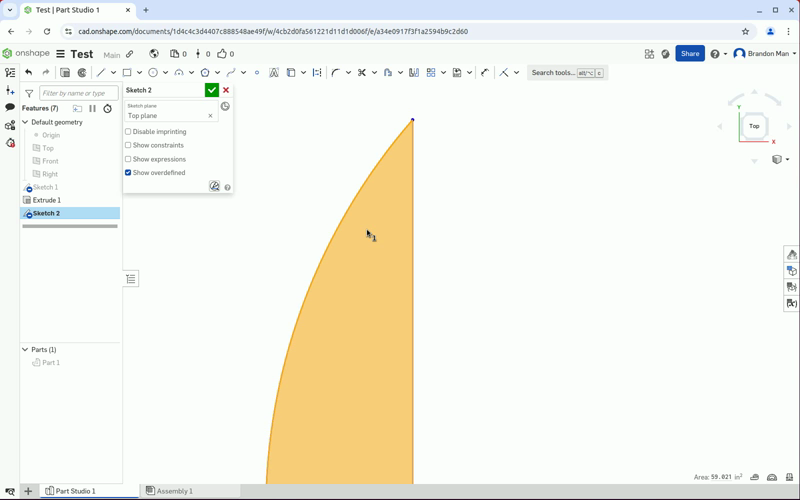
scroll(-6)
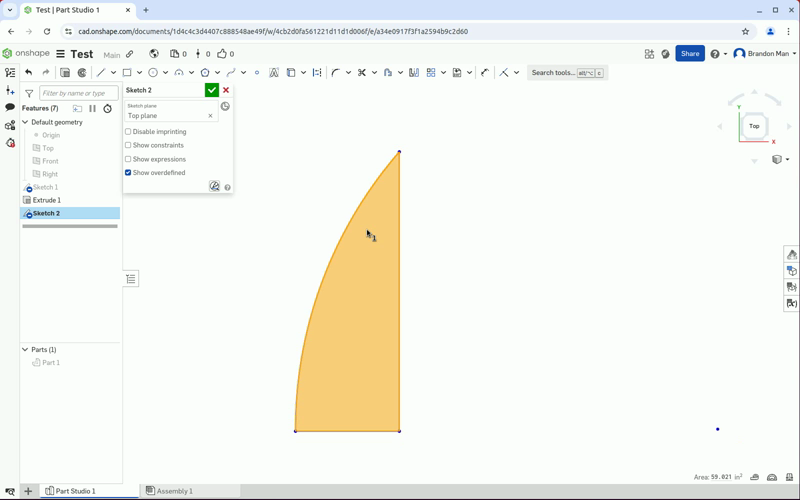
scroll(-6)
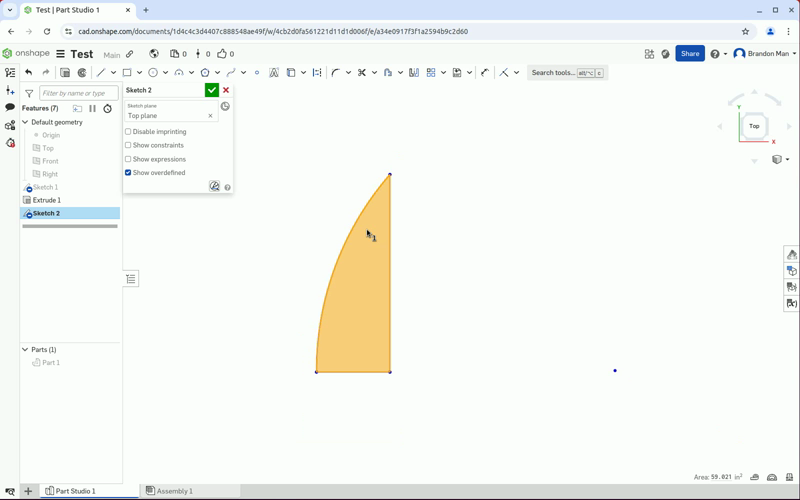
scroll(-6)
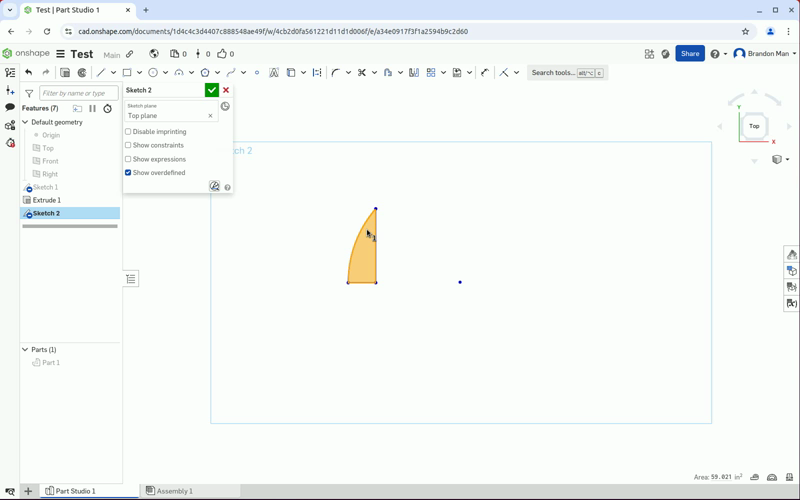
mouse_move(73, 352)
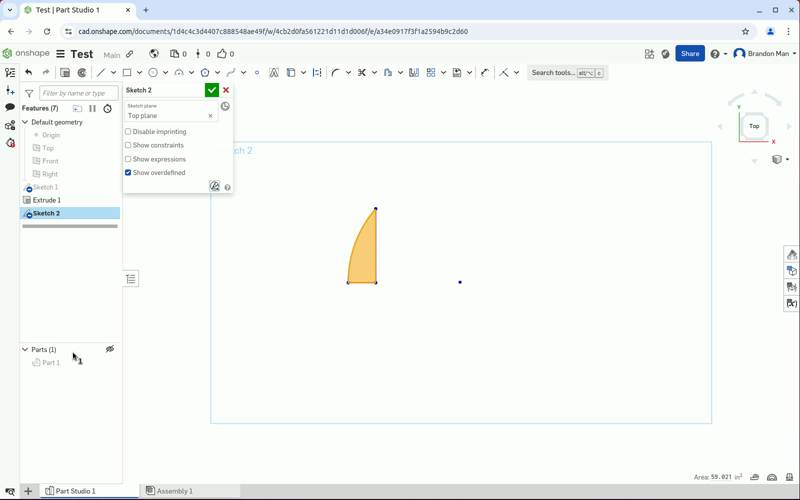
key(shift+y)
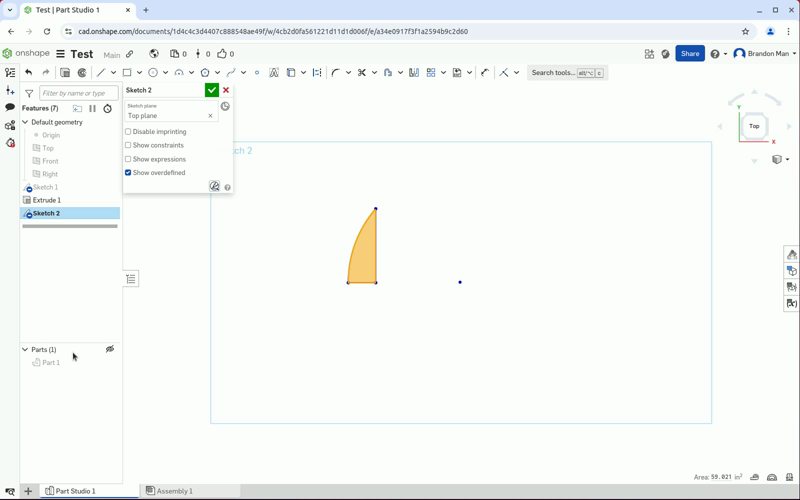
key(shift+e)
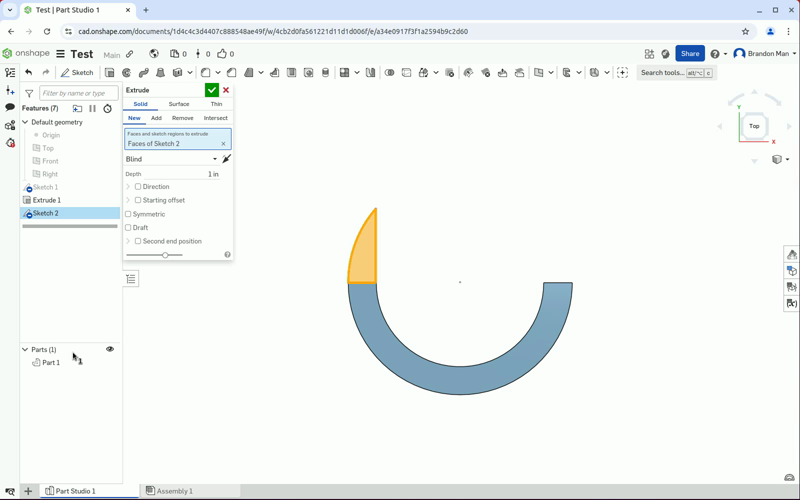
mouse_move(143, 106)
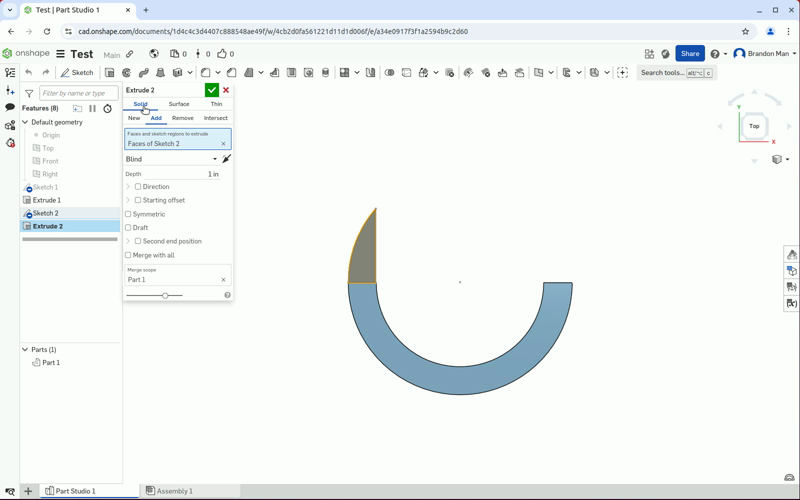
click(143, 106)
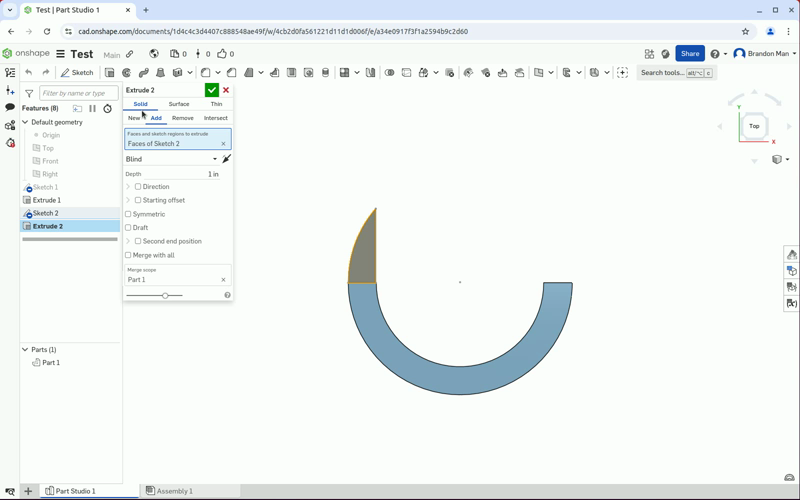
mouse_move(137, 120)
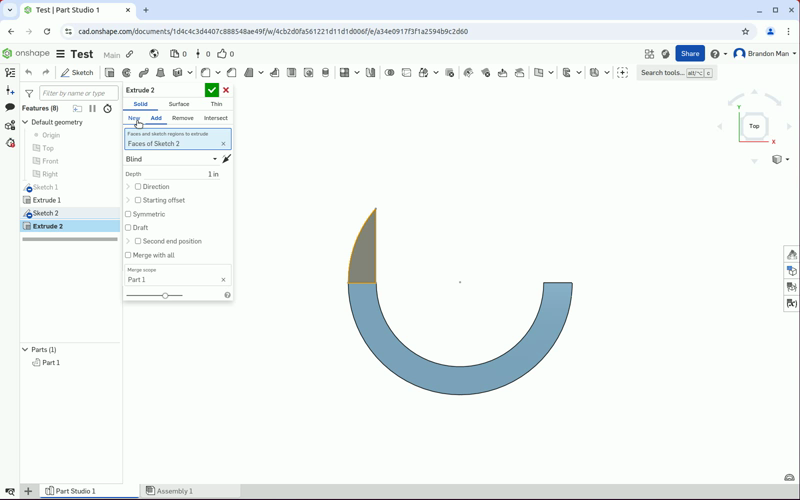
click(137, 120)
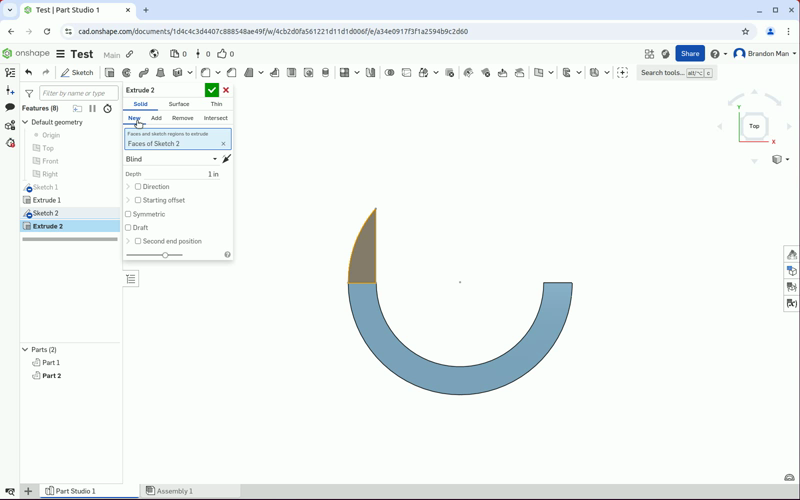
key(tab, 4)
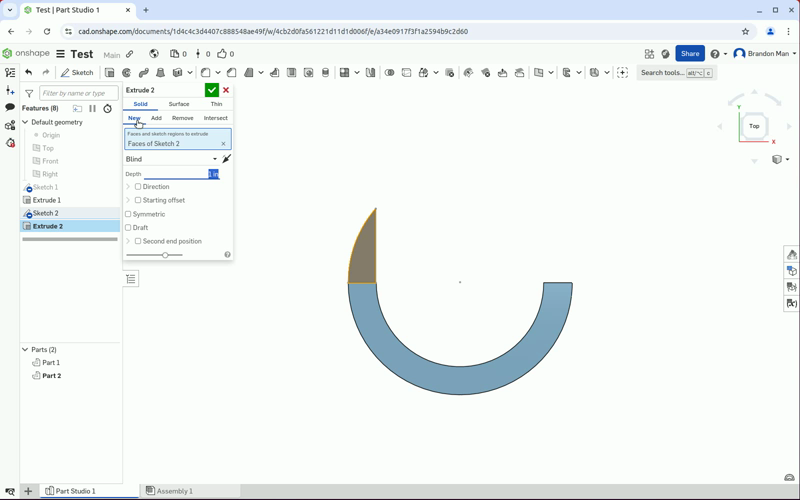
text(15.405)
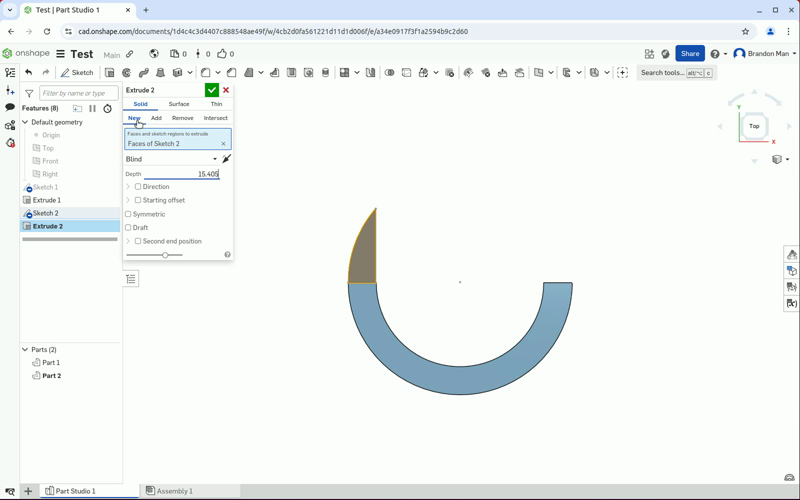
key(enter)
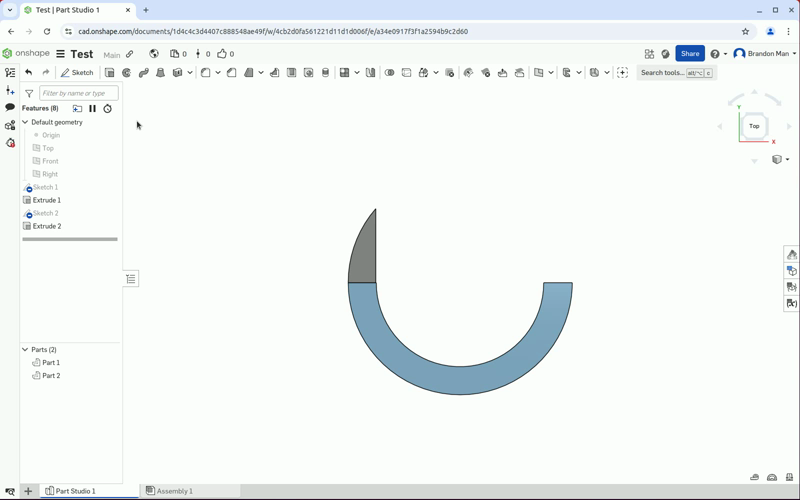
key(shift+h)
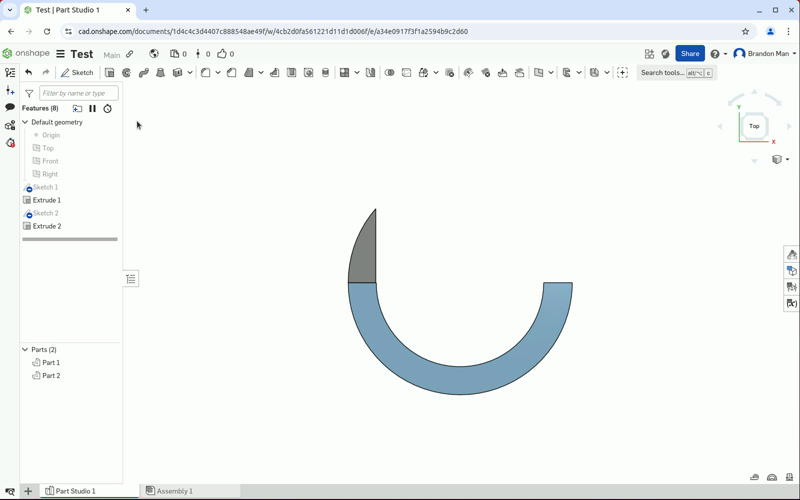
key(shift+h)
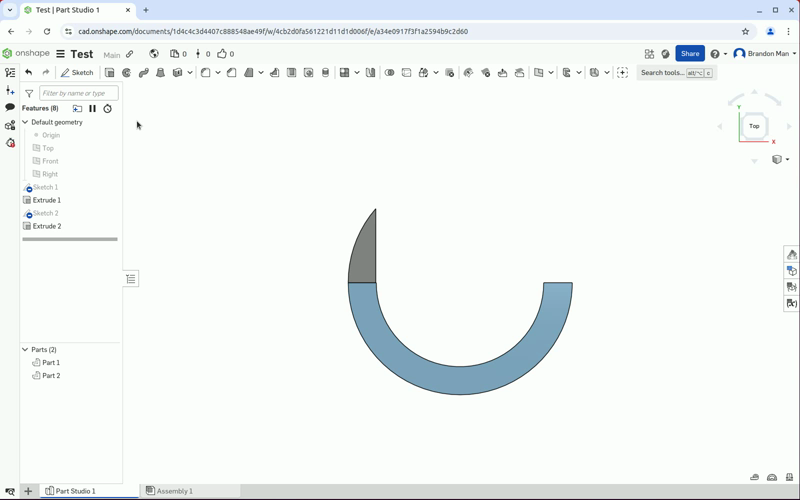
mouse_move(73, 189)
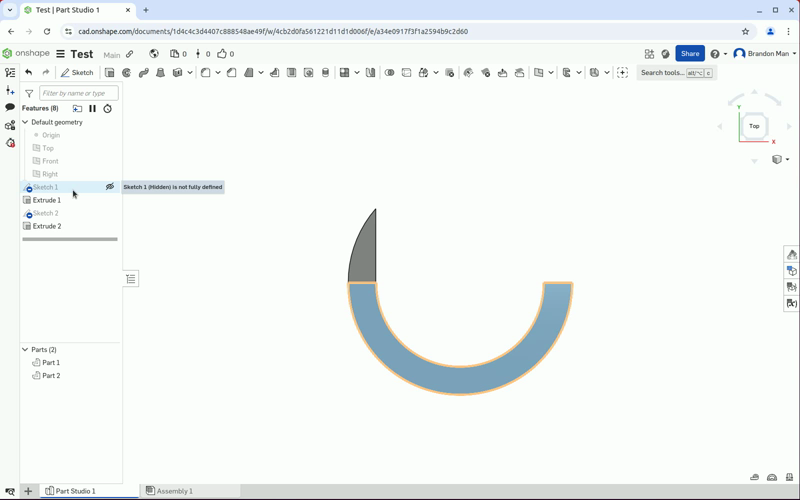
click(73, 189)
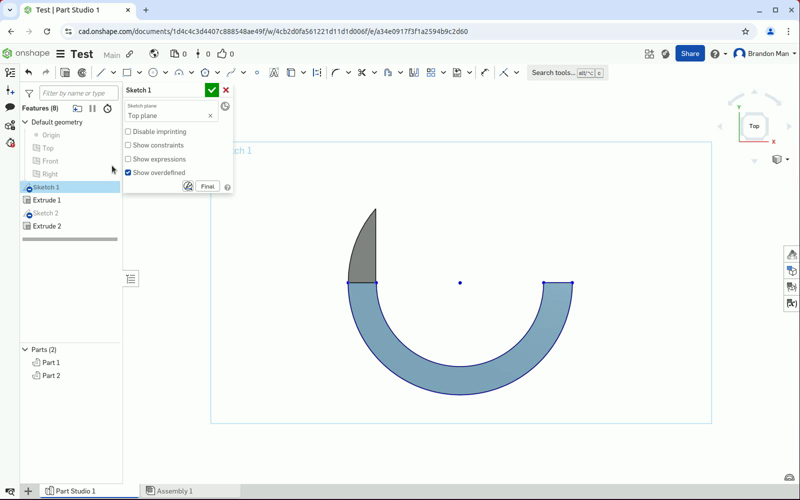
mouse_move(229, 92)
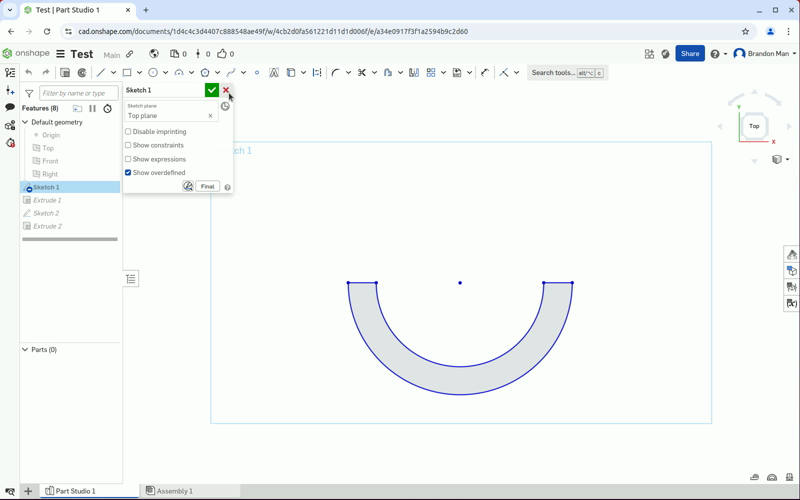
click(229, 92)
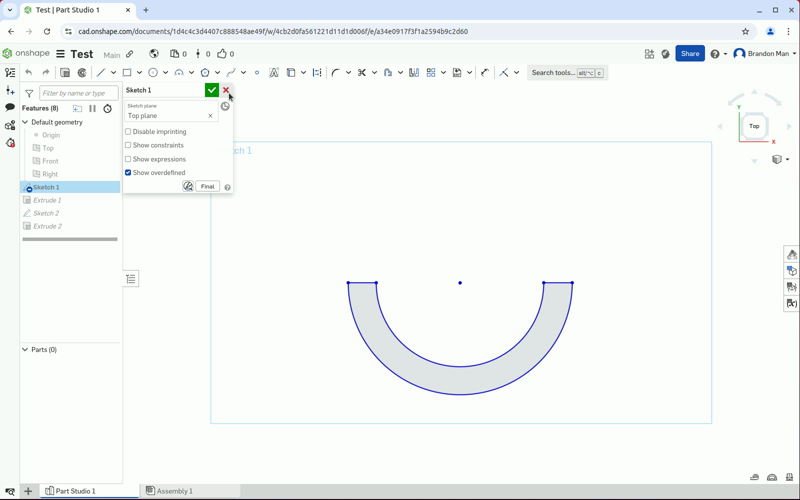
key(shift+s)
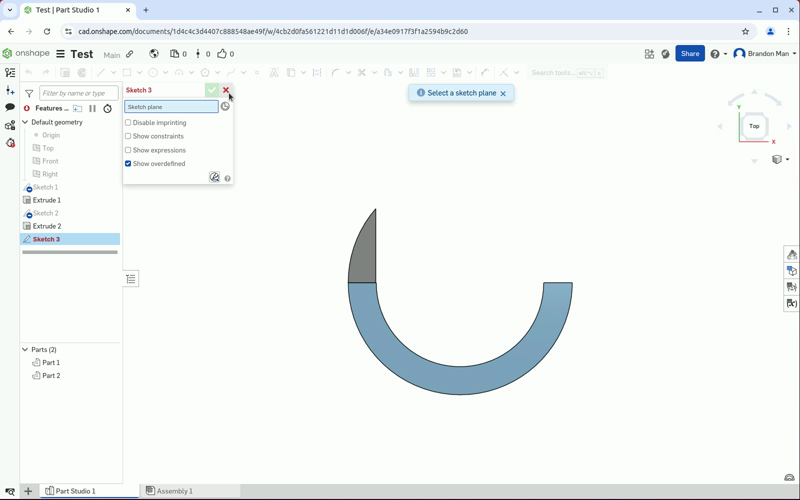
mouse_move(73, 150)
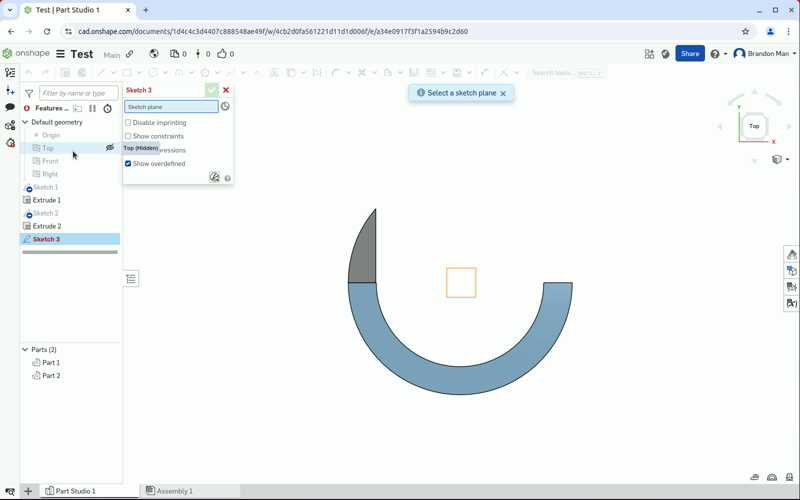
click(73, 150)
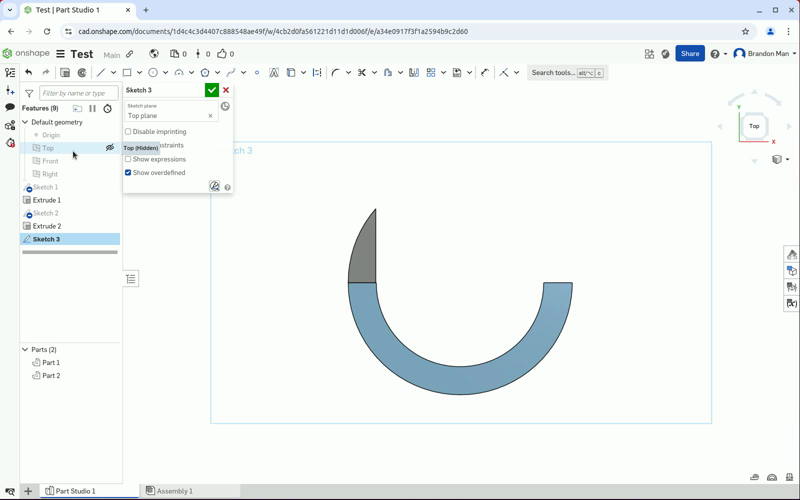
mouse_move(73, 352)
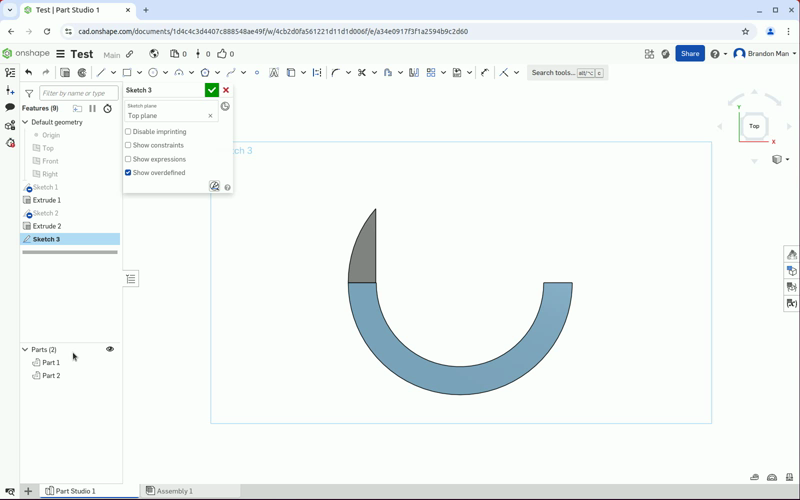
key(y)
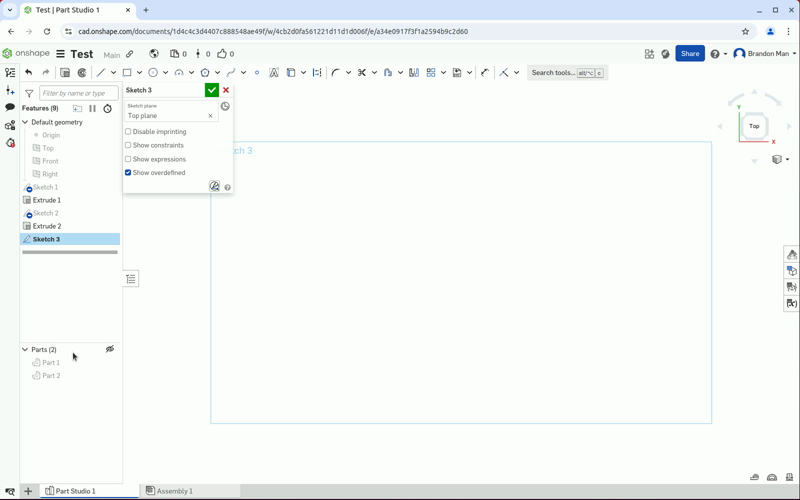
key(l)
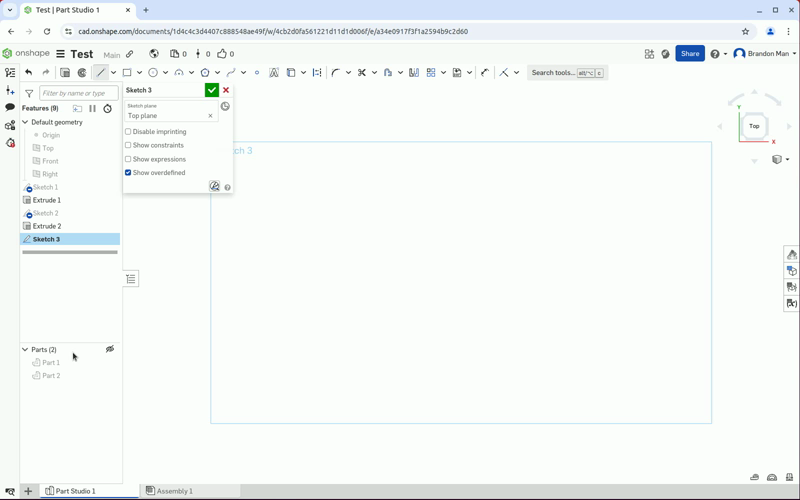
key_down(shift)
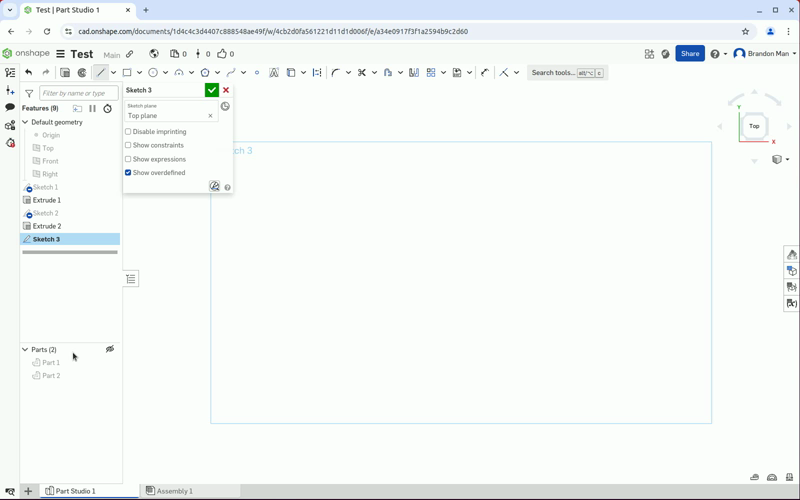
mouse_move(546, 282)
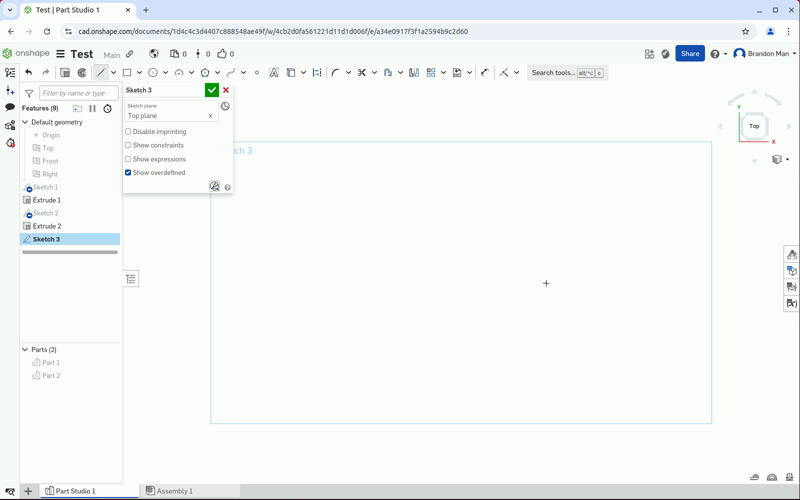
click(546, 282)
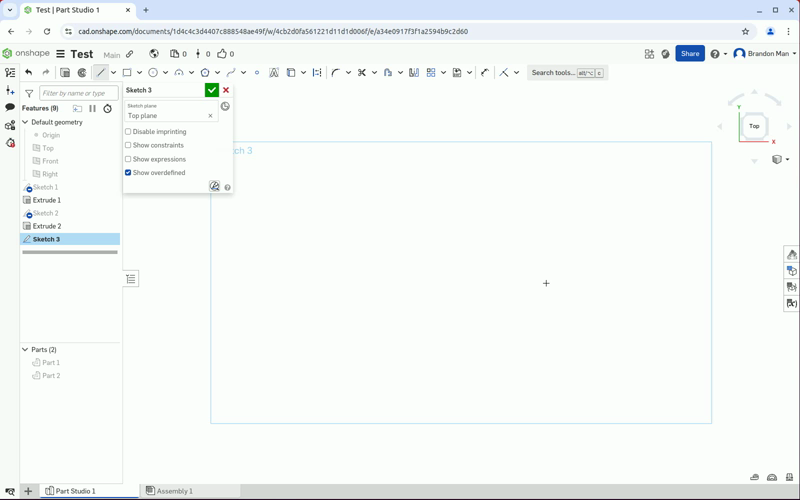
key_up(shift)
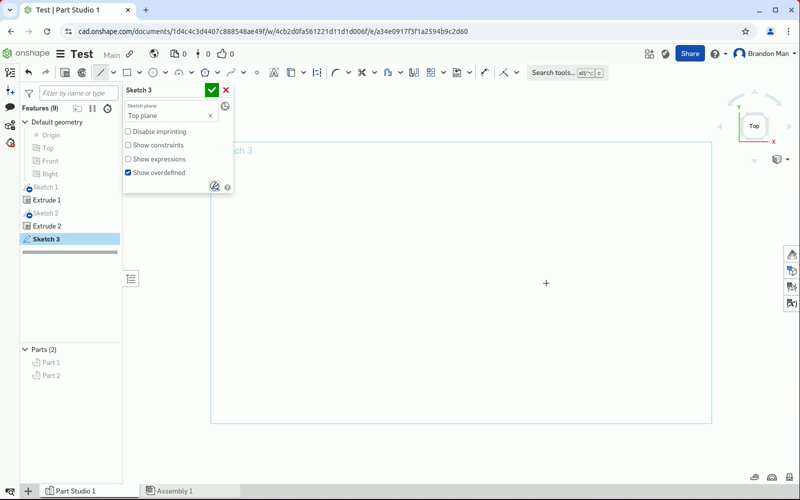
key_down(shift)
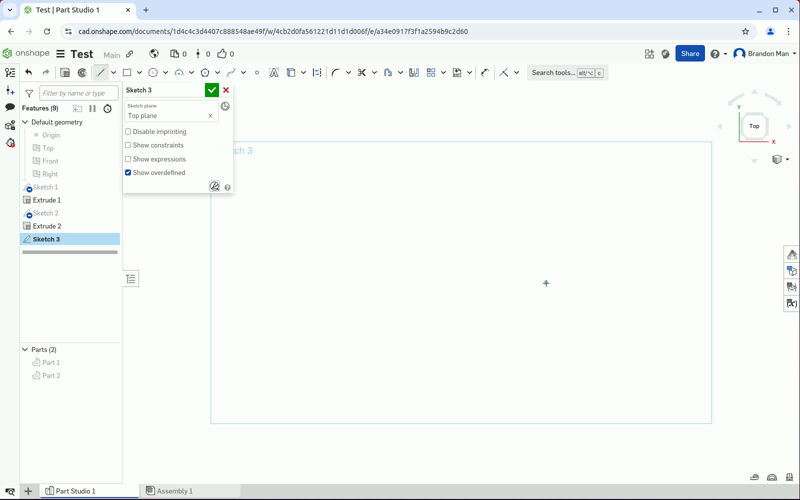
mouse_move(576, 282)
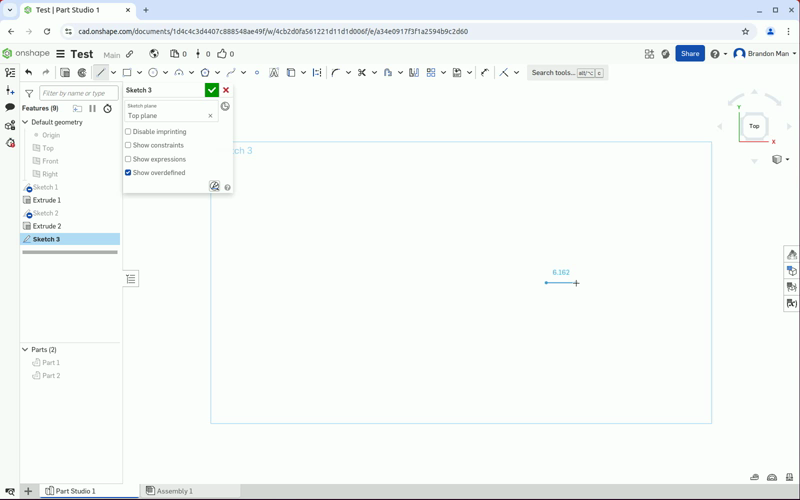
mouse_move(573, 282)
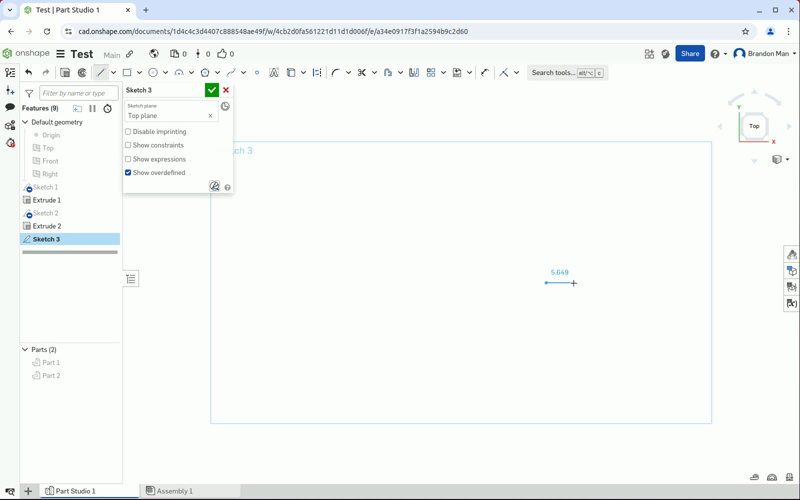
click(573, 282)
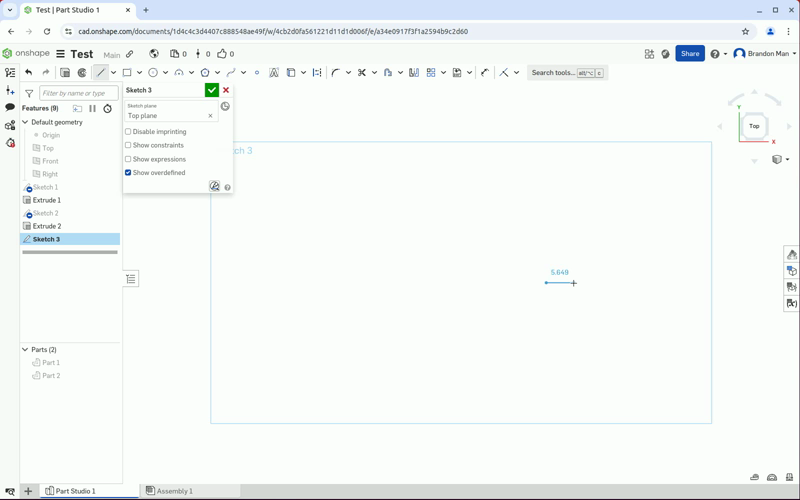
key_up(shift)
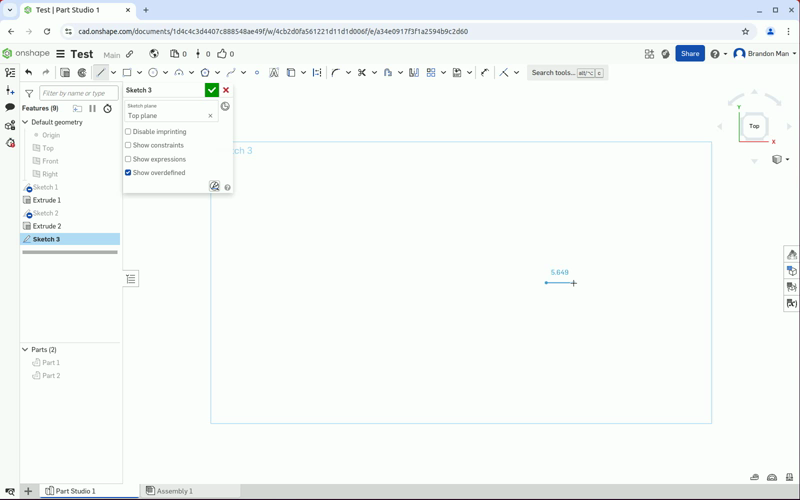
key(esc)
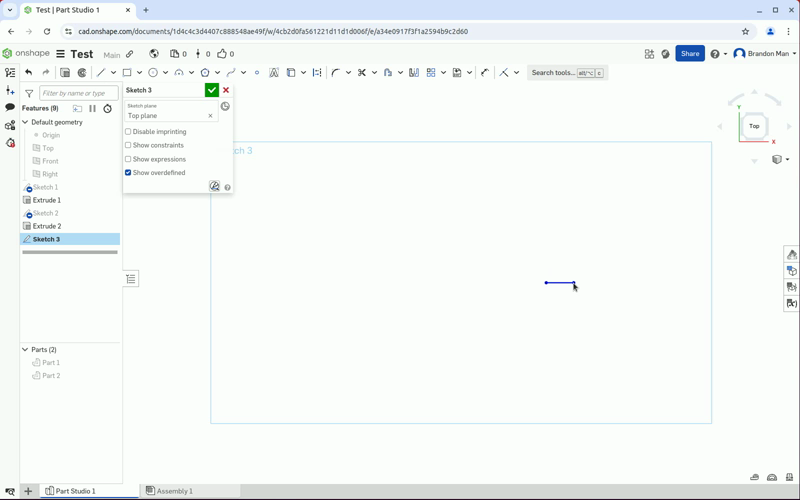
key(a)
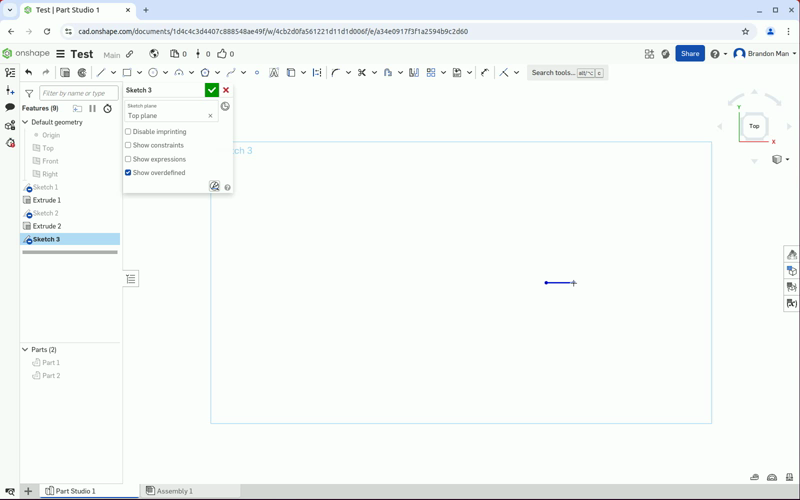
mouse_move(573, 282)
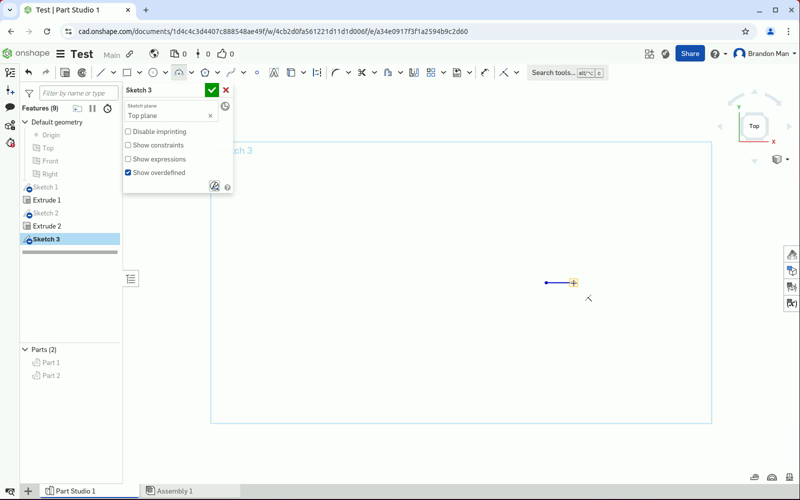
click(573, 282)
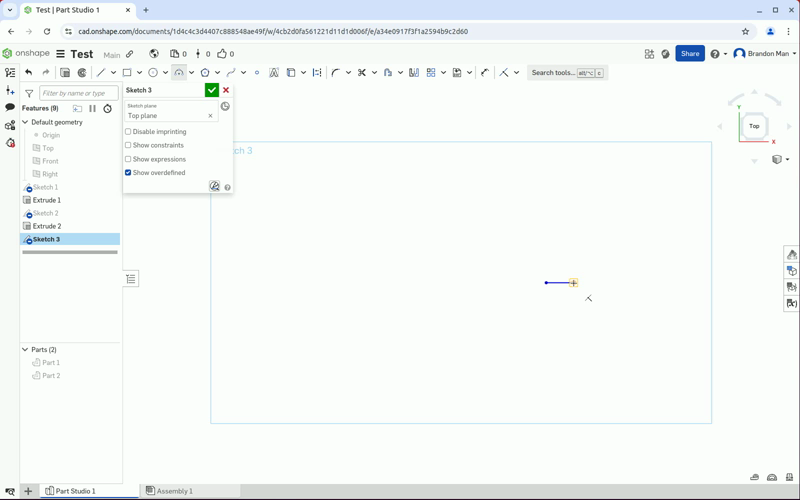
key_down(shift)
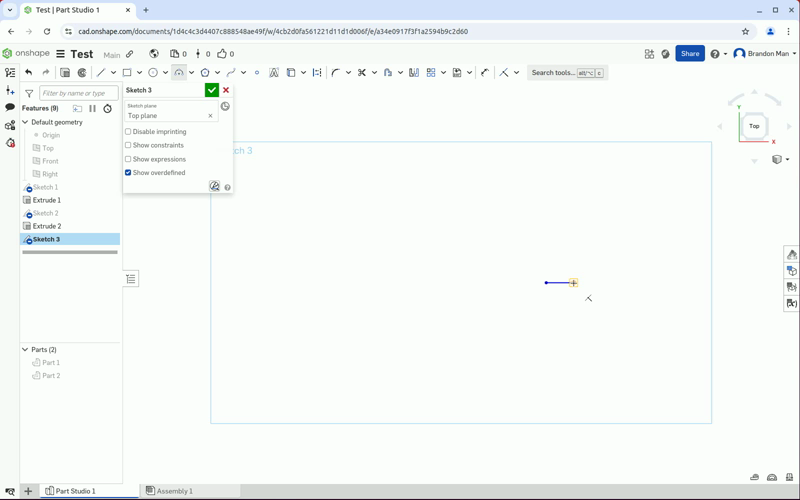
mouse_move(546, 208)
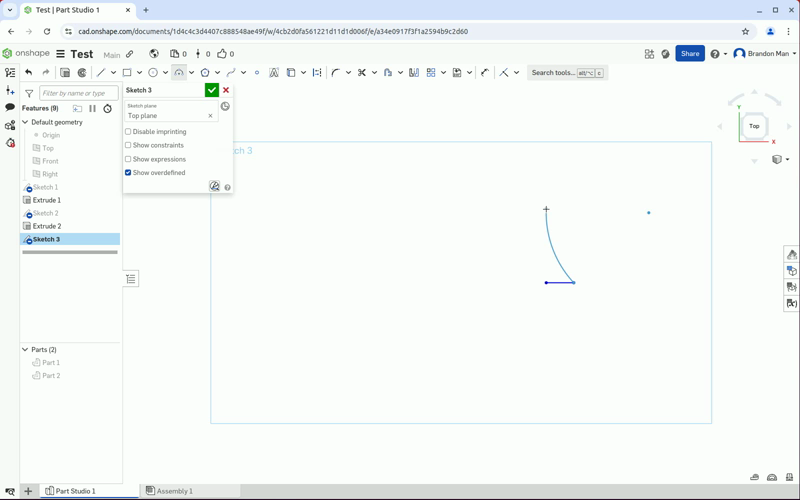
click(546, 208)
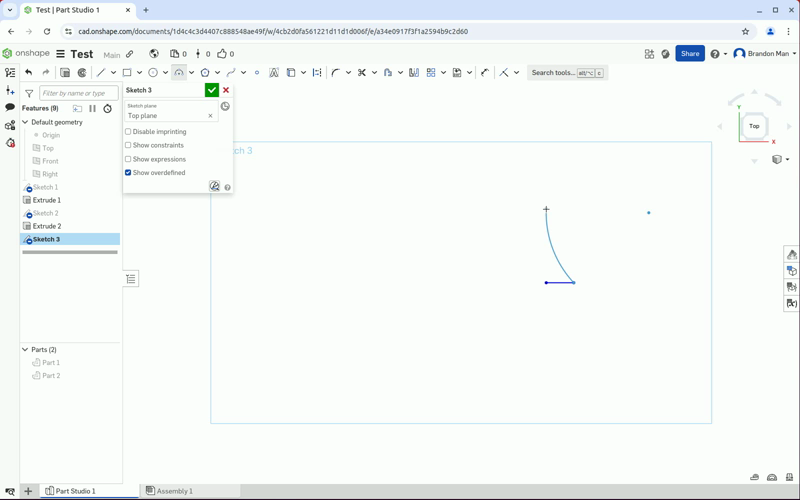
mouse_move(566, 243)
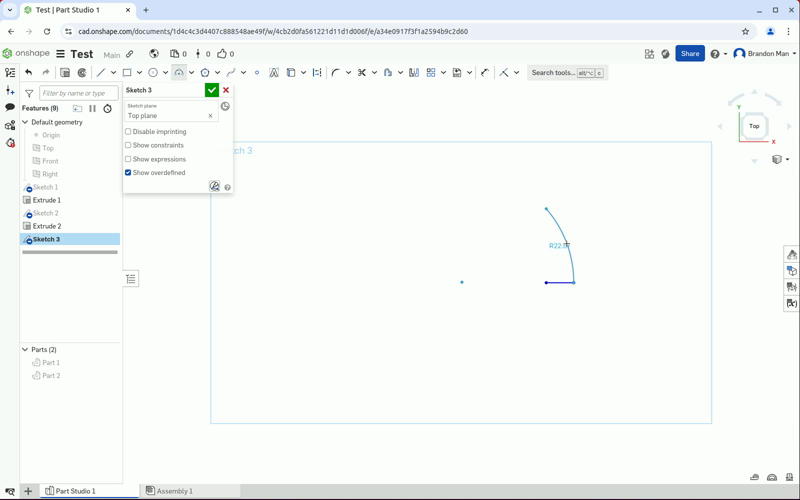
click(566, 243)
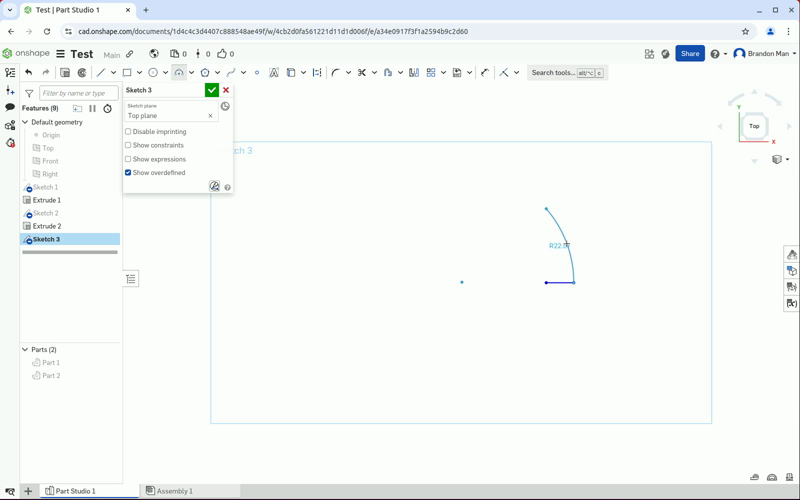
key_up(shift)
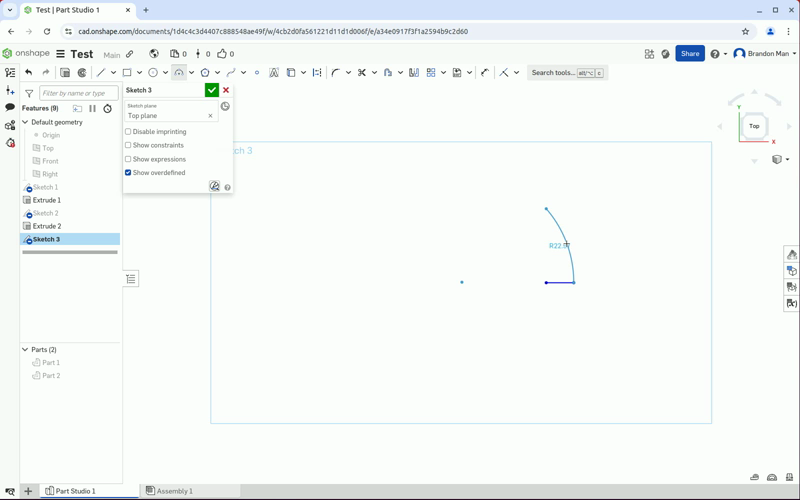
key(esc)
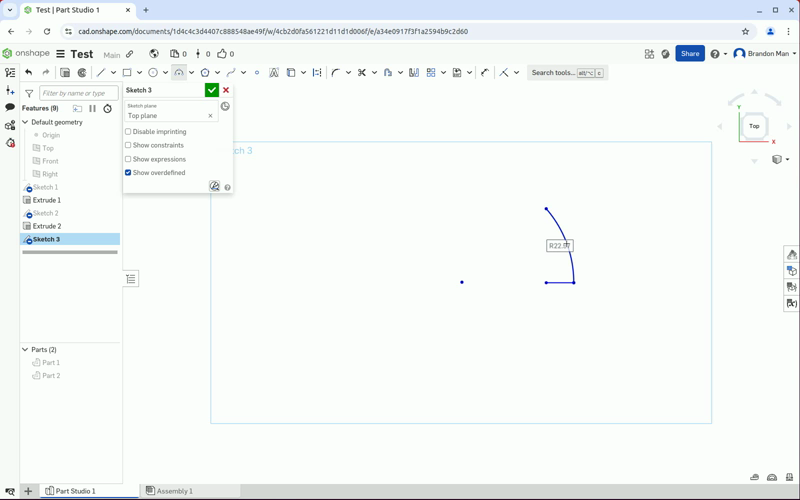
key(l)
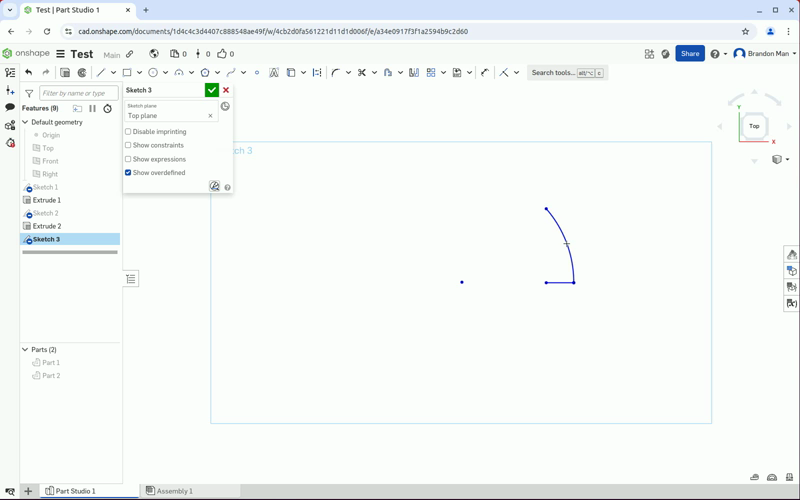
mouse_move(546, 208)
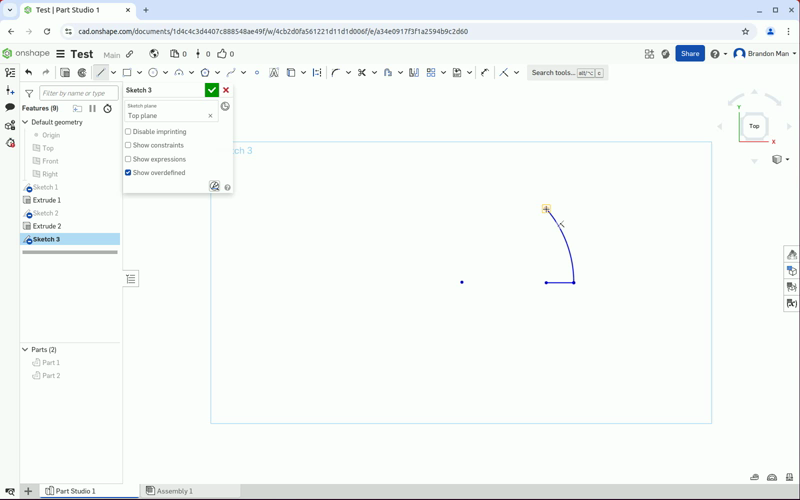
click(546, 208)
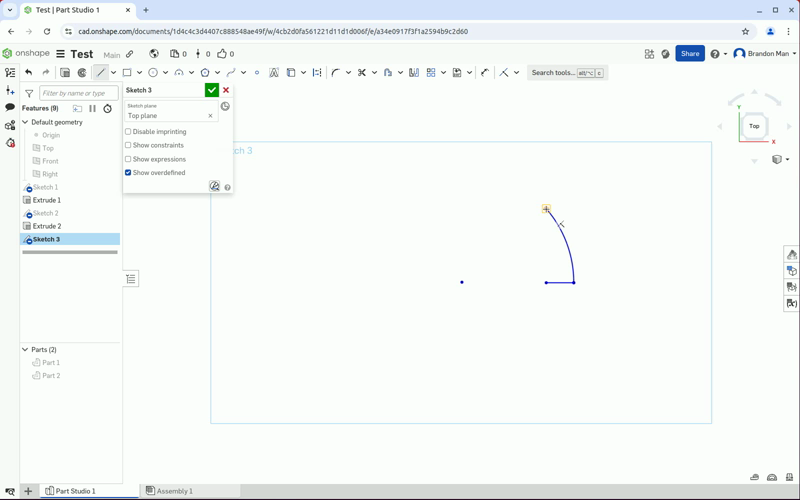
key_down(shift)
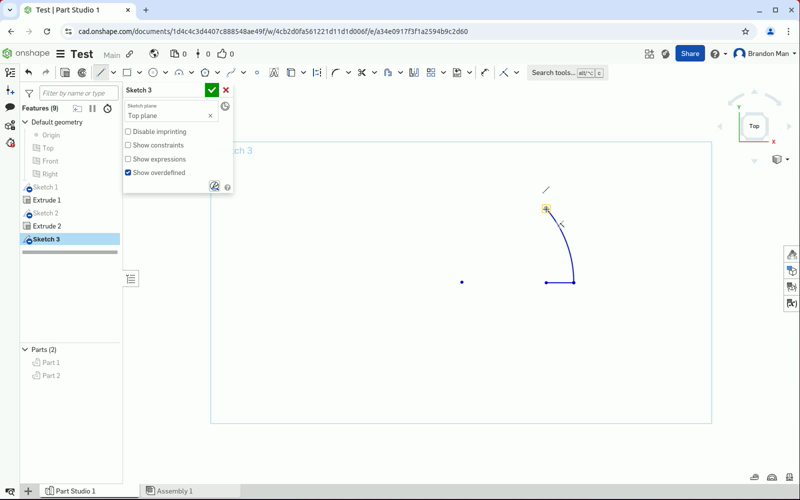
mouse_move(546, 282)
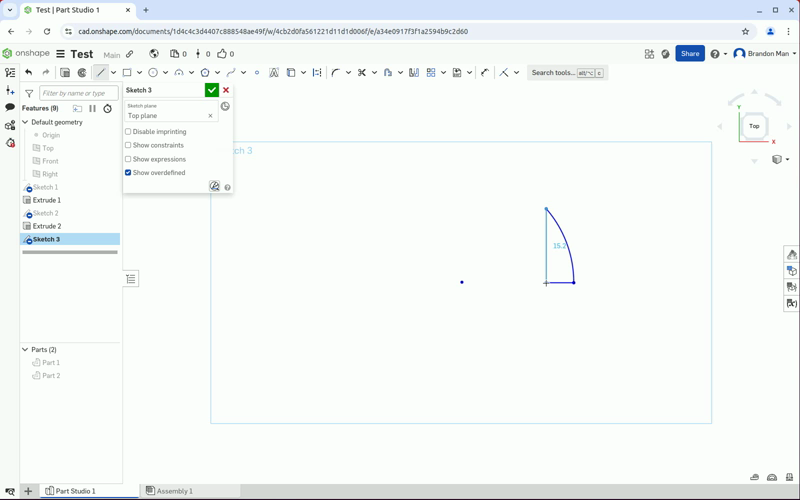
key_up(shift)
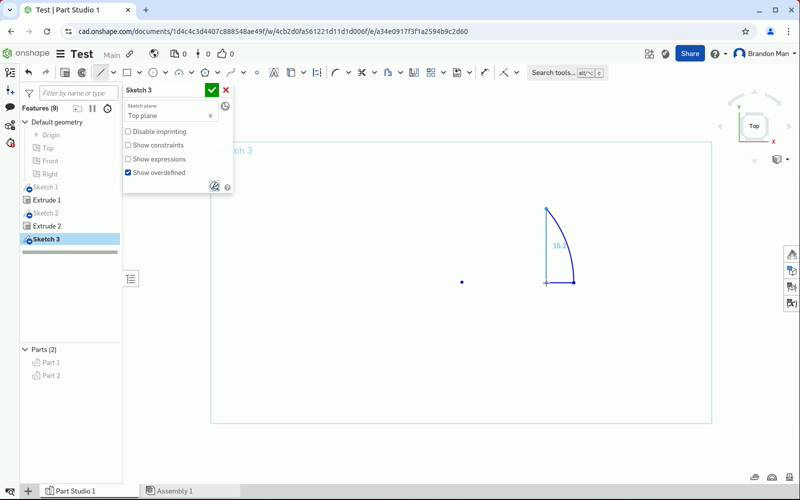
click(546, 282)
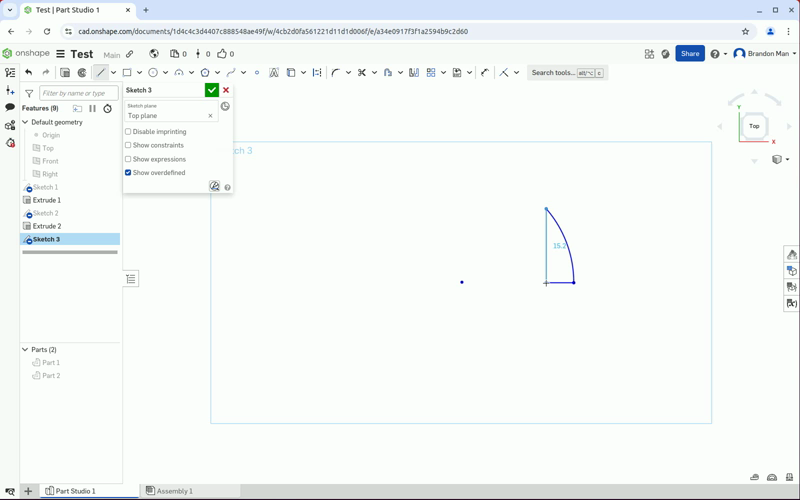
key(esc)
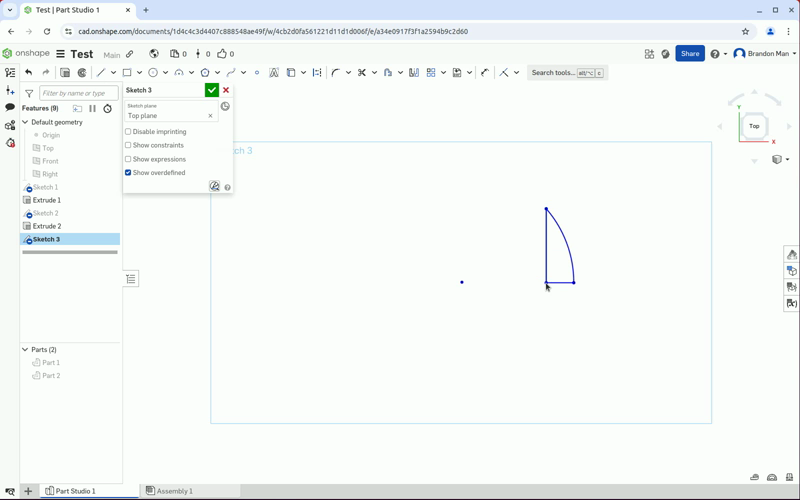
mouse_move(548, 234)
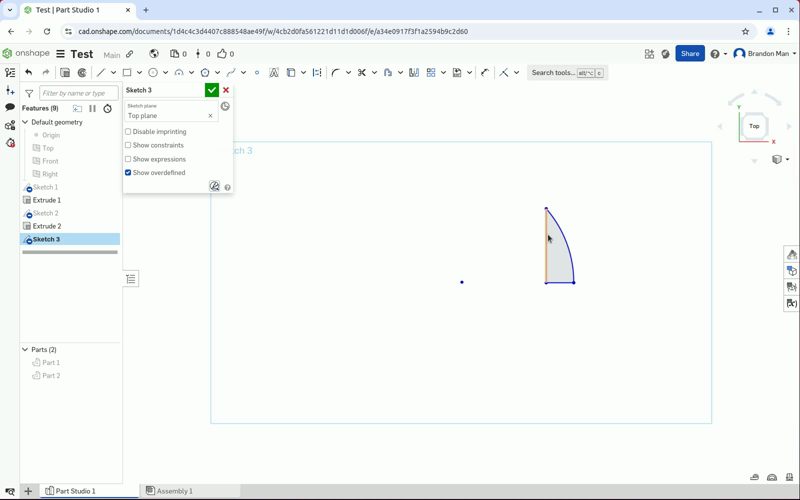
scroll(6)
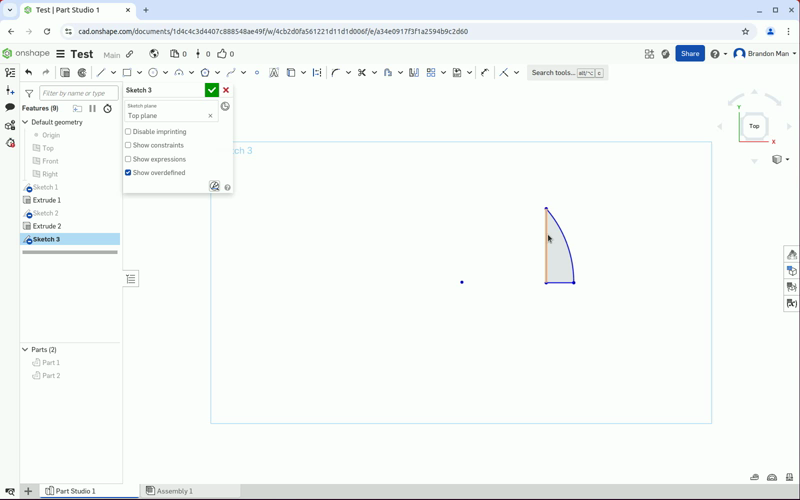
scroll(6)
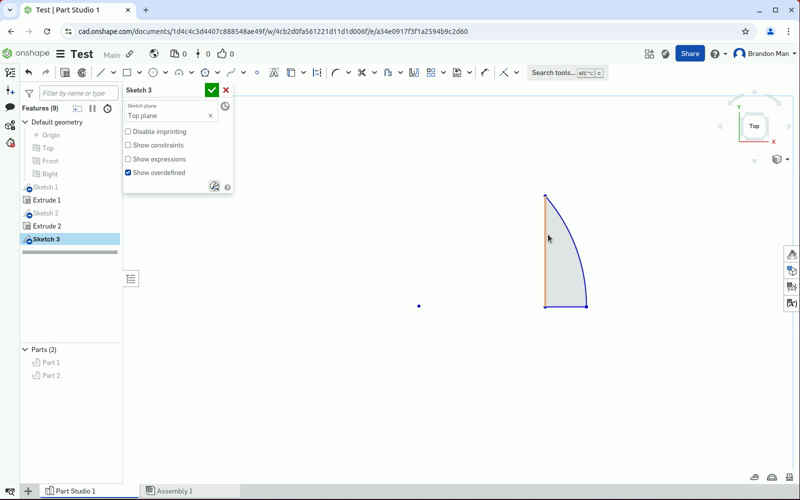
scroll(6)
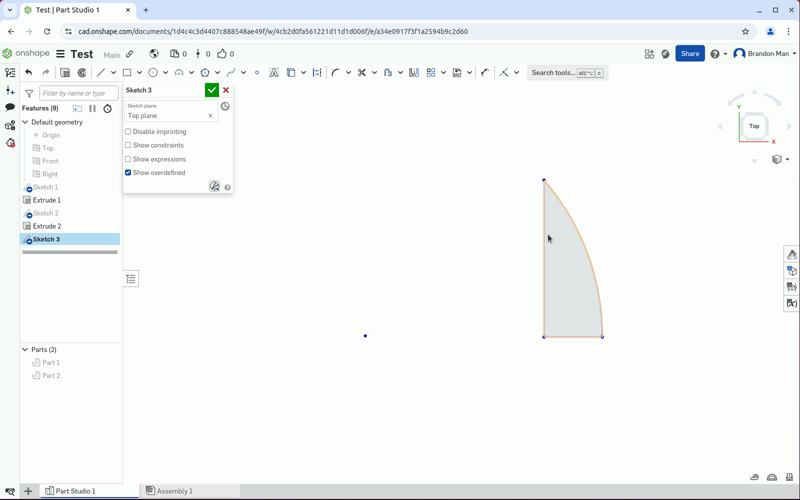
scroll(6)
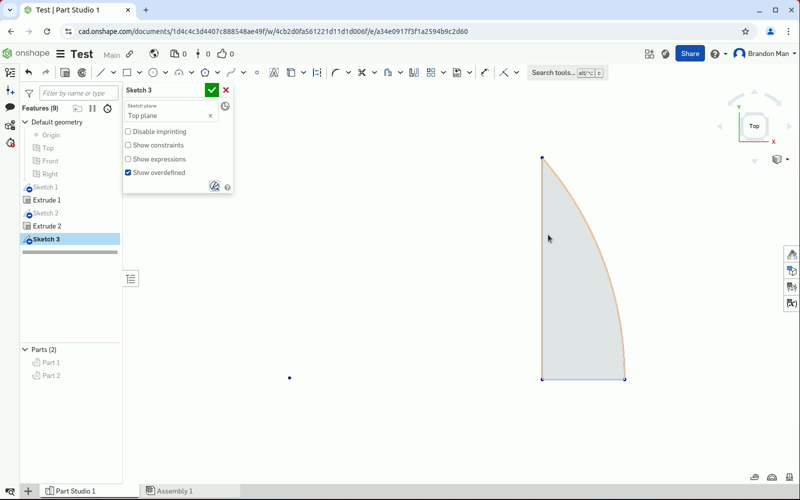
scroll(6)
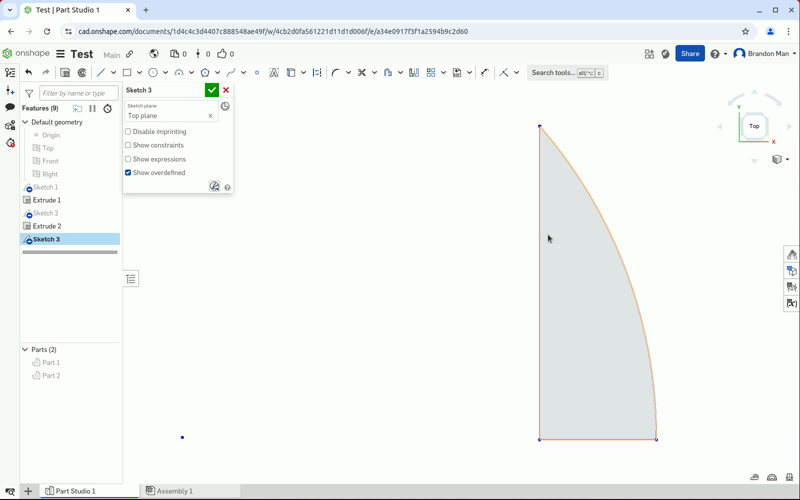
scroll(6)
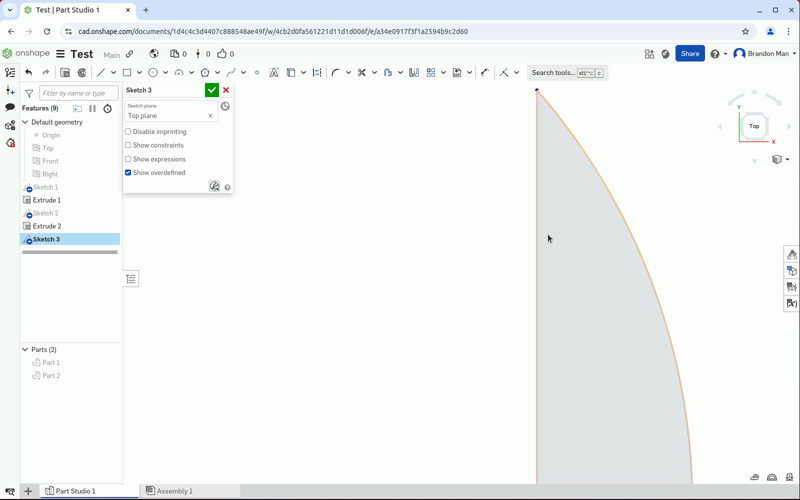
scroll(6)
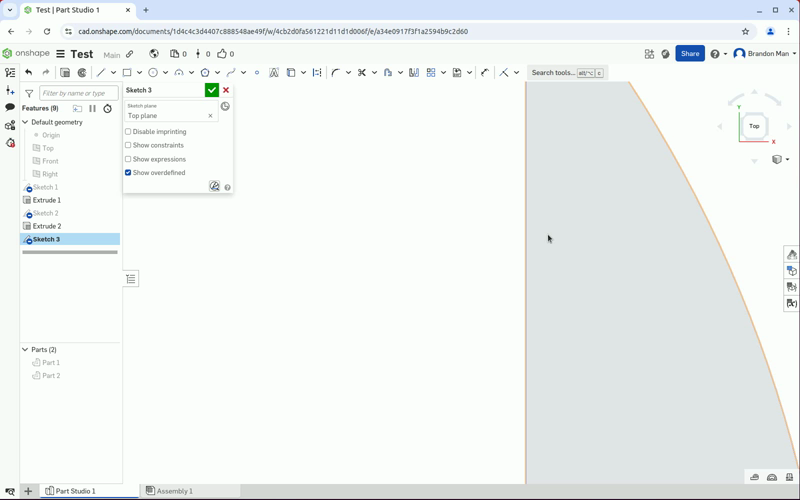
click(548, 234)
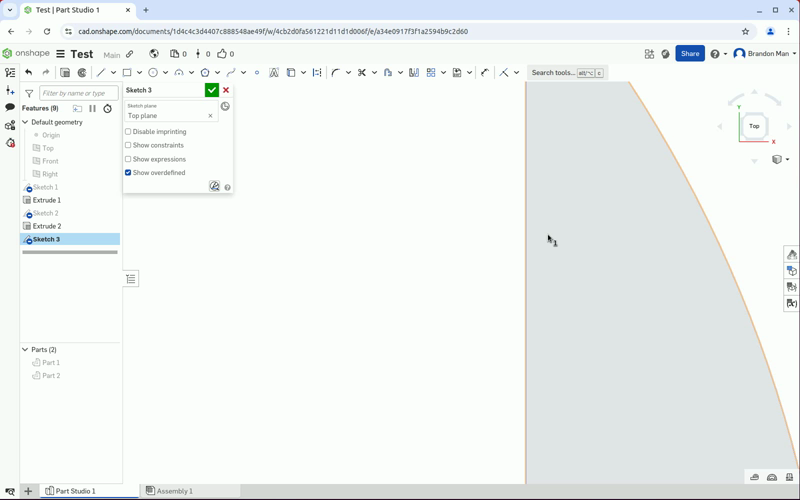
scroll(-6)
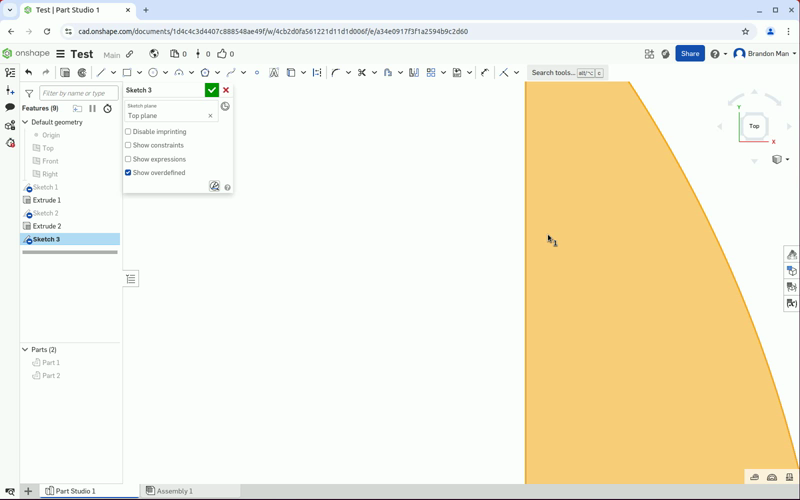
scroll(-6)
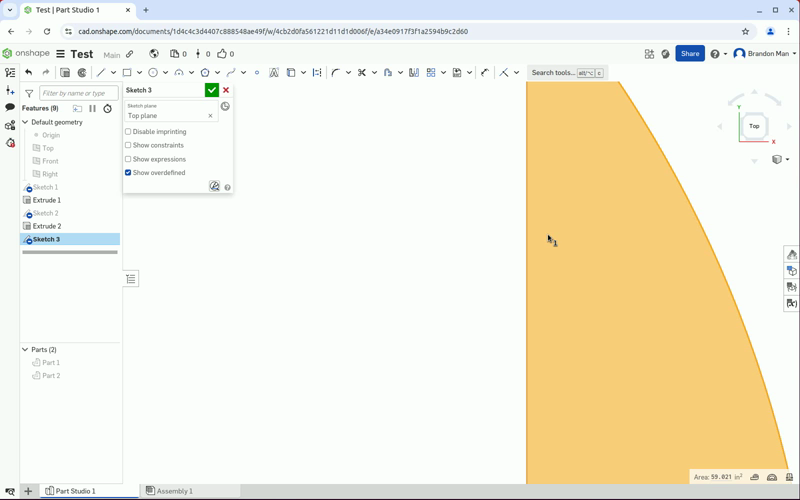
scroll(-6)
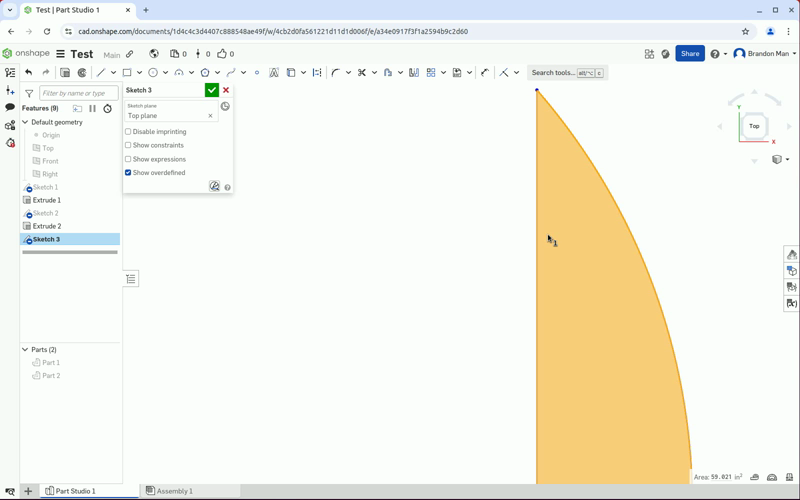
scroll(-6)
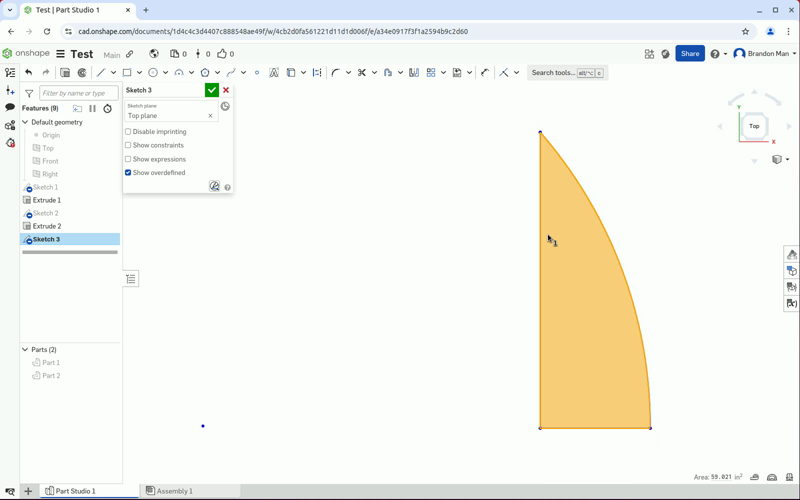
scroll(-6)
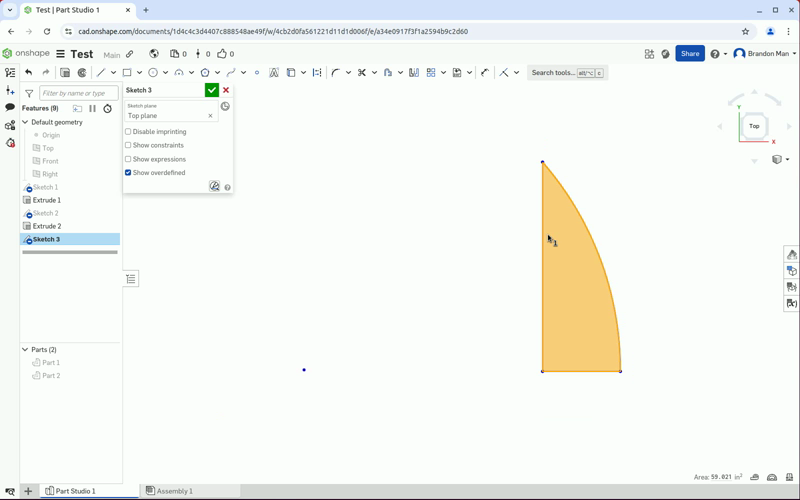
scroll(-6)
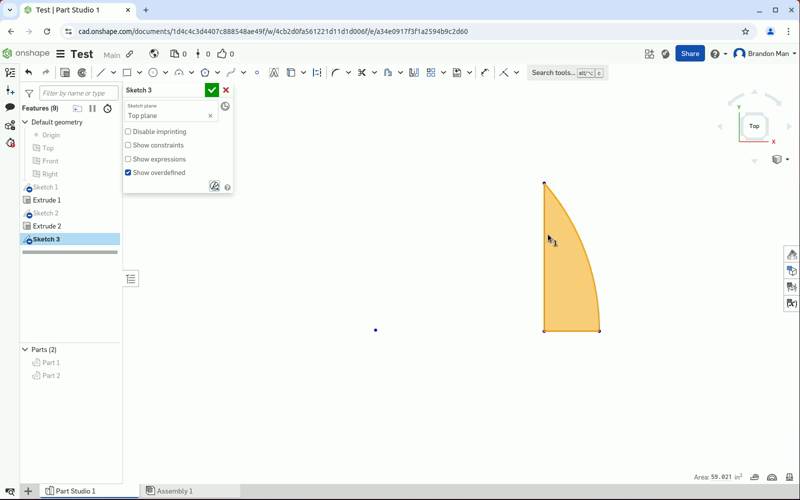
scroll(-6)
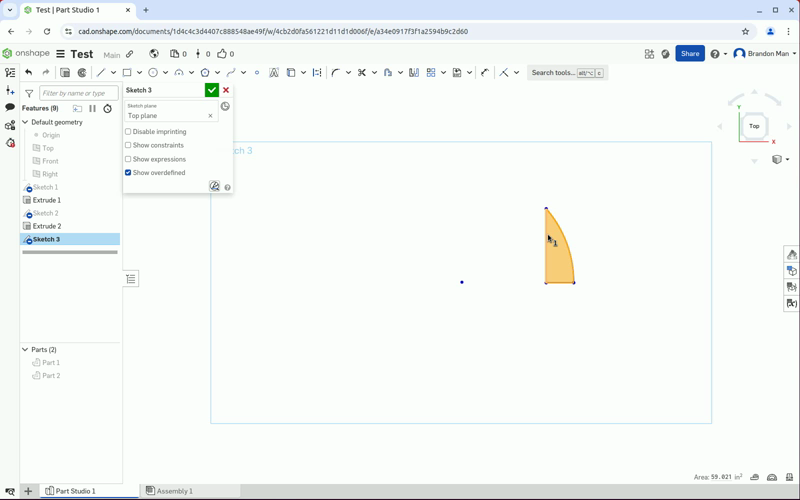
mouse_move(73, 352)
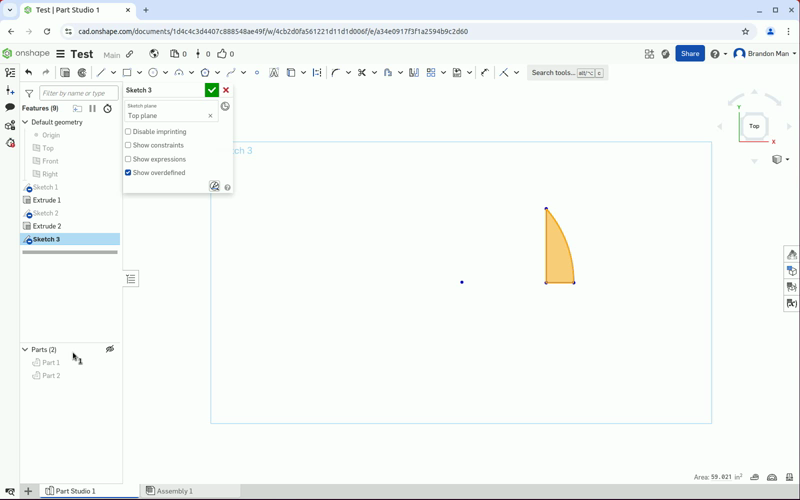
key(shift+y)
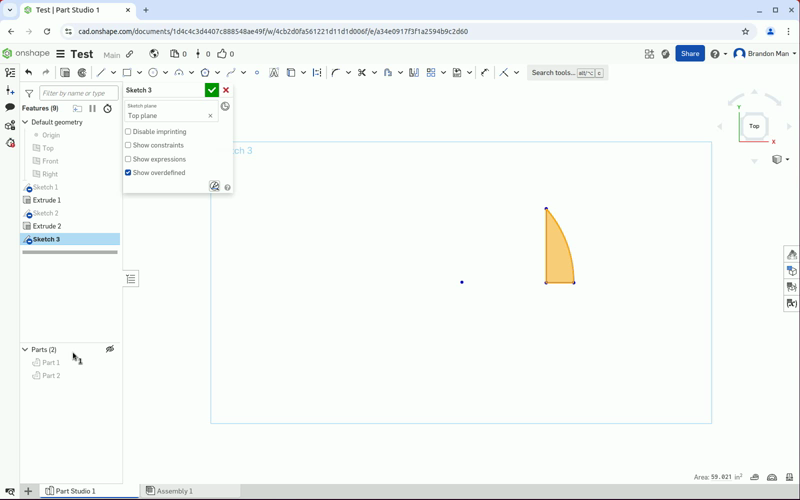
key(shift+e)
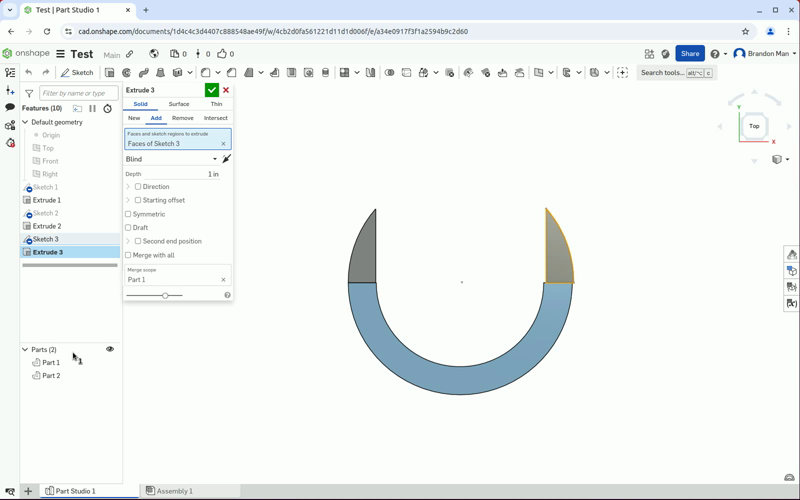
mouse_move(143, 106)
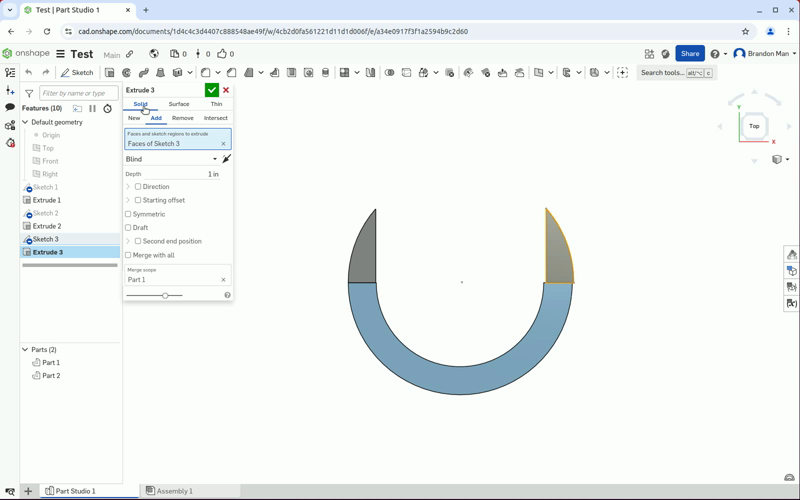
click(143, 106)
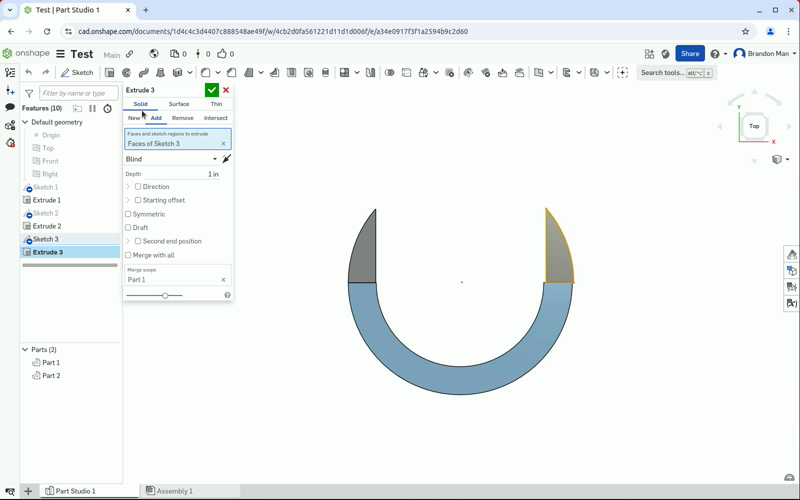
mouse_move(137, 120)
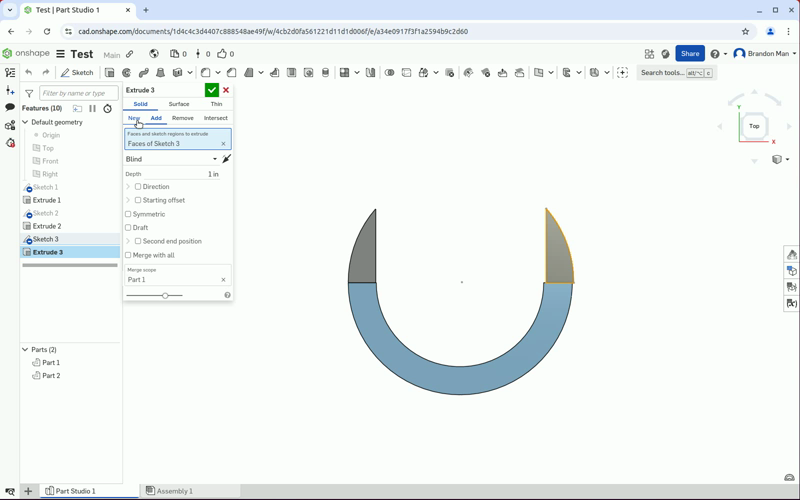
click(137, 120)
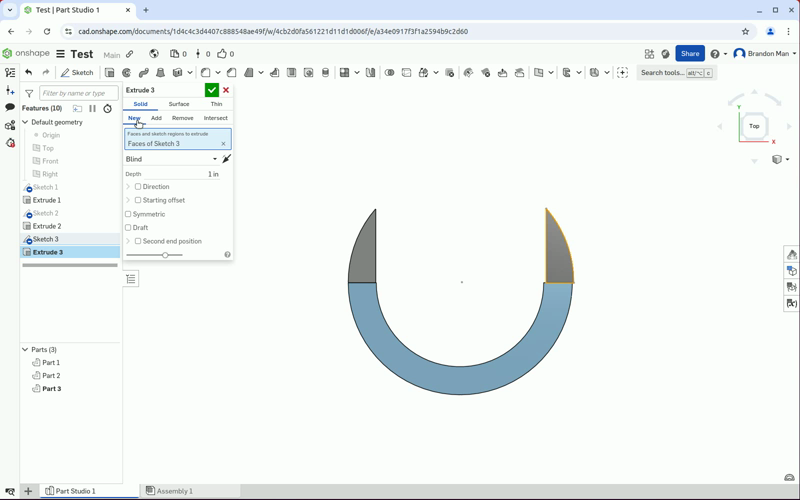
key(tab, 4)
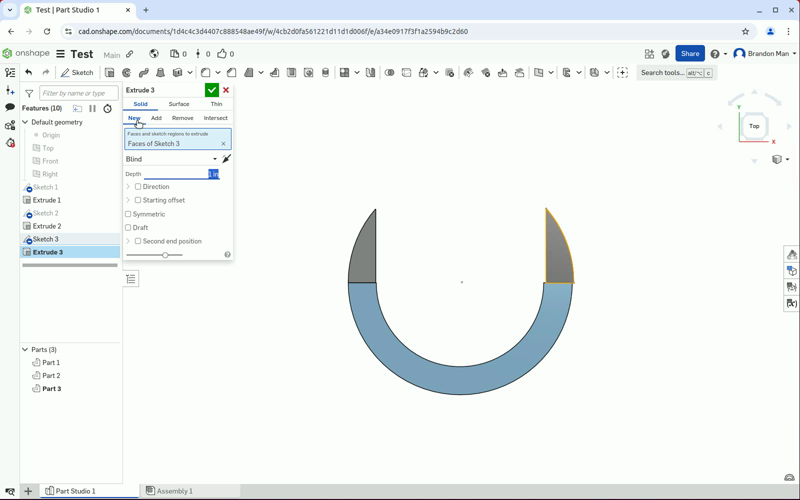
text(15.405)
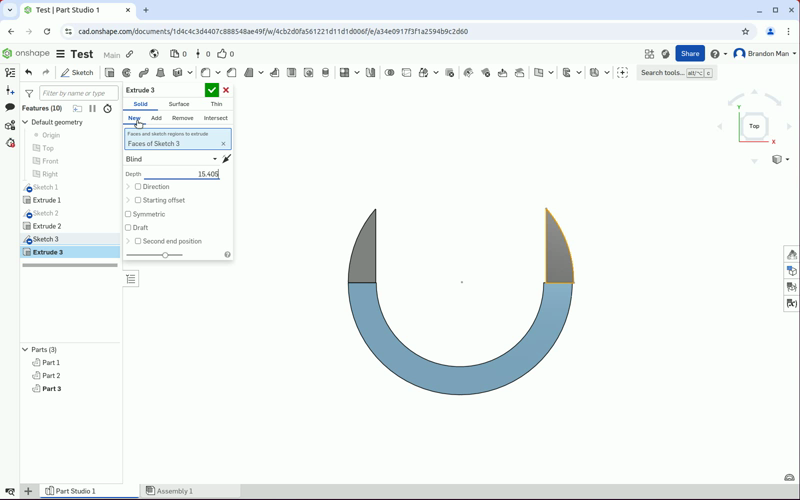
key(enter)
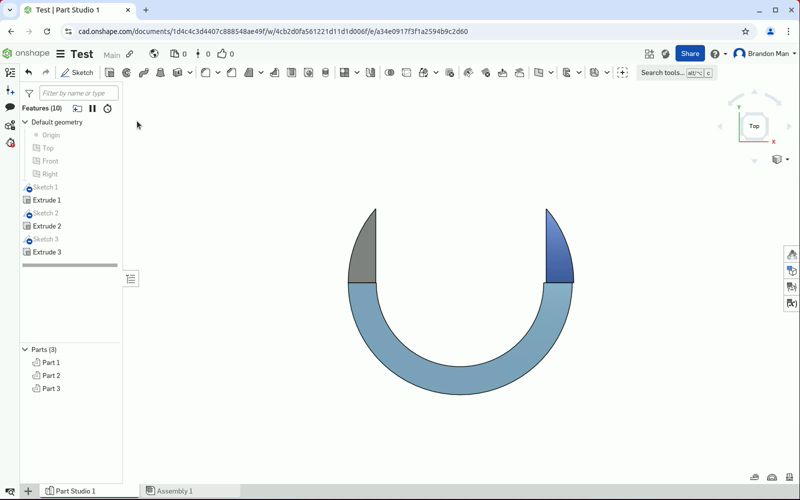
key(shift+h)
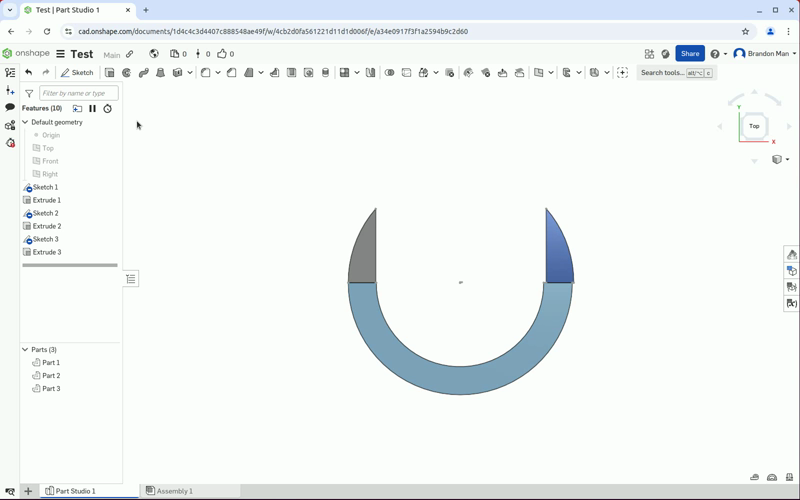
key(shift+h)
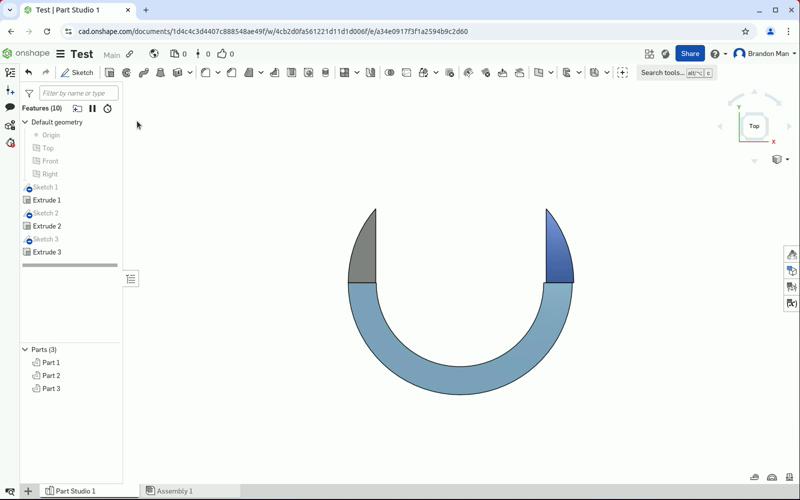
mouse_move(73, 189)
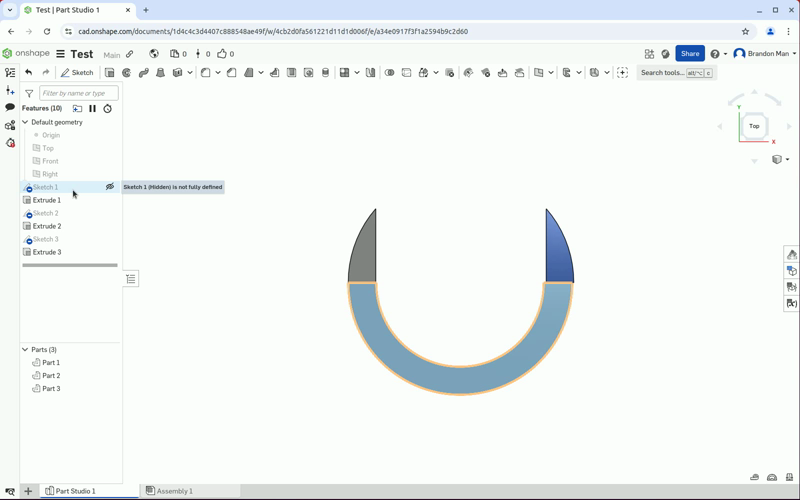
click(73, 189)
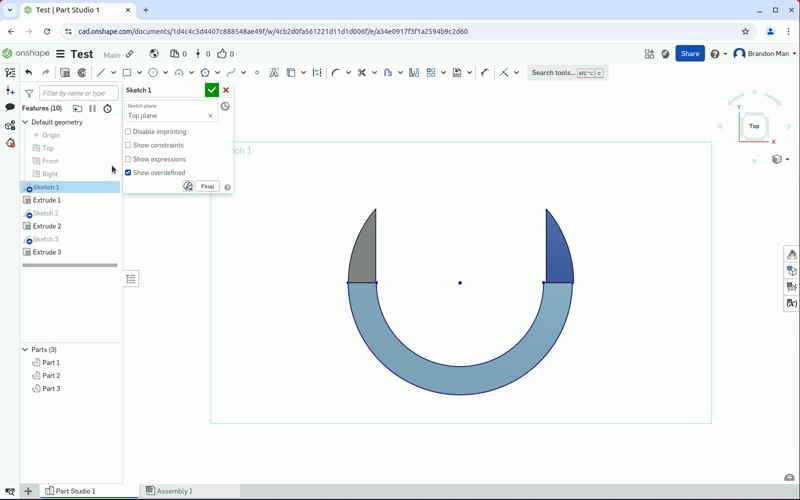
mouse_move(229, 92)
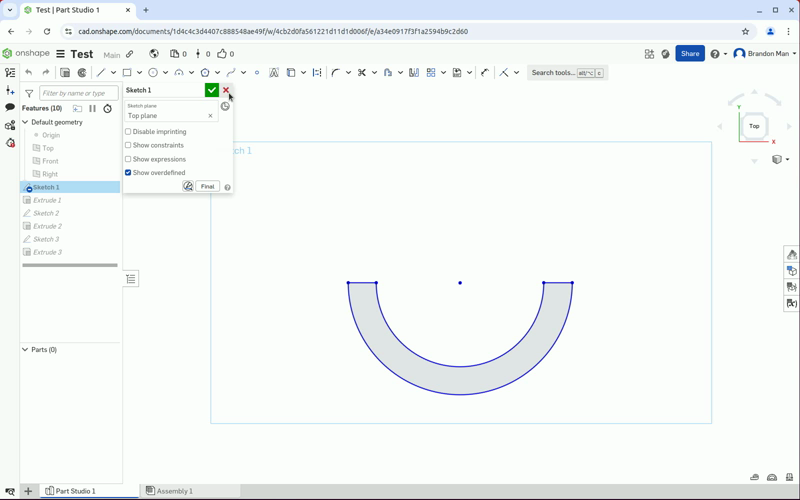
click(229, 92)
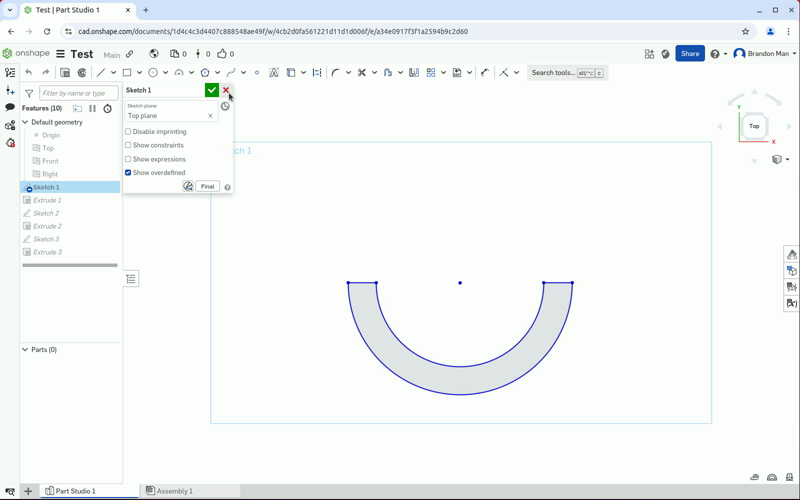
key(shift+s)
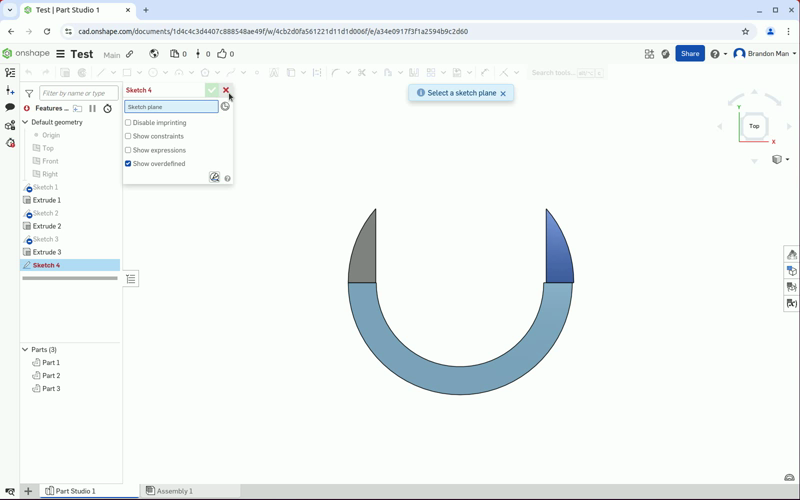
mouse_move(73, 150)
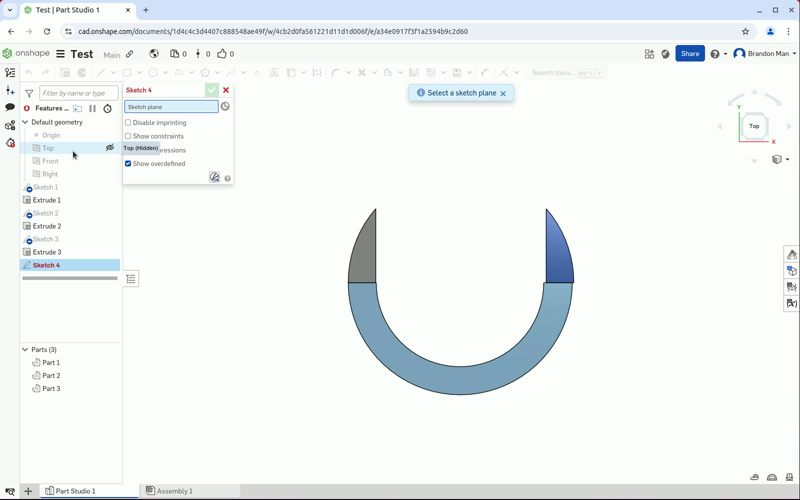
click(73, 150)
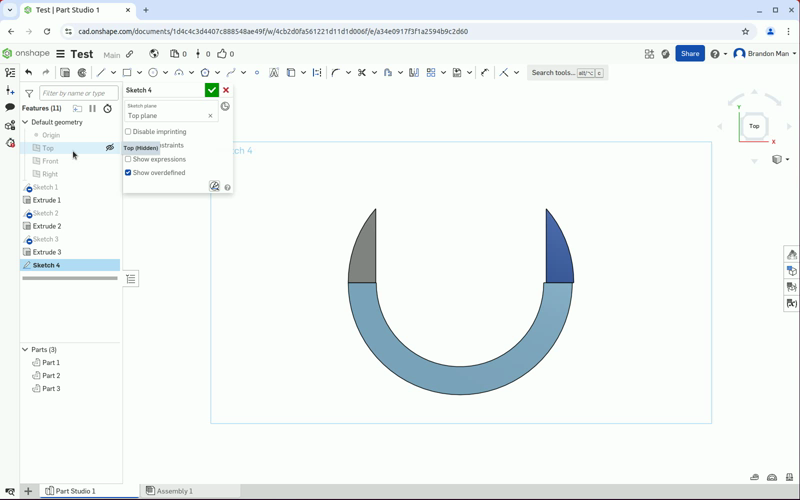
mouse_move(73, 352)
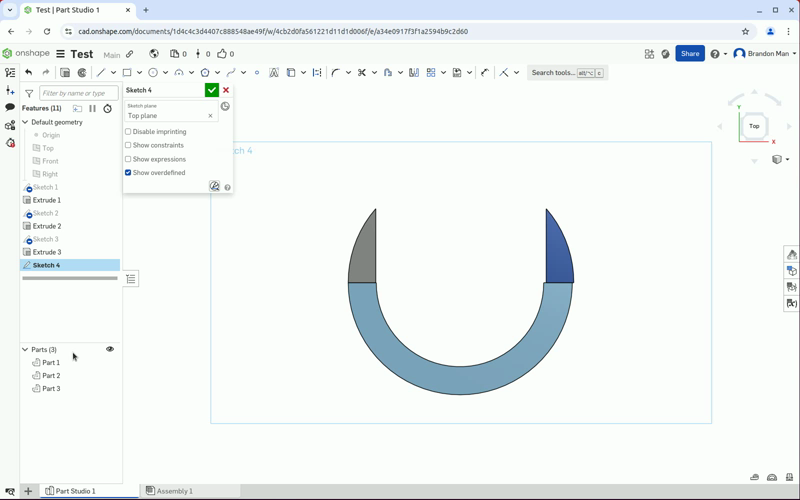
key(y)
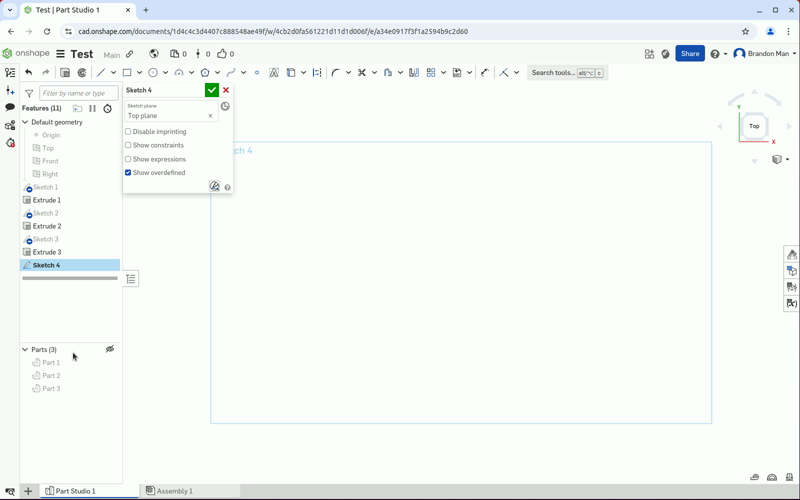
key(l)
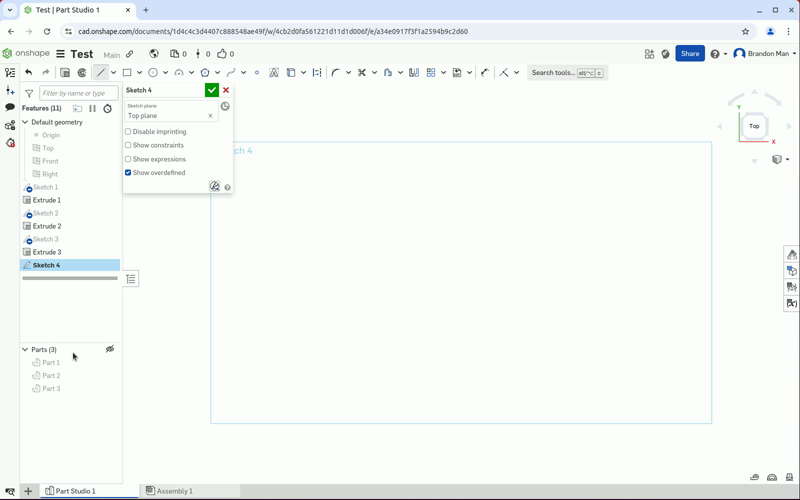
key_down(shift)
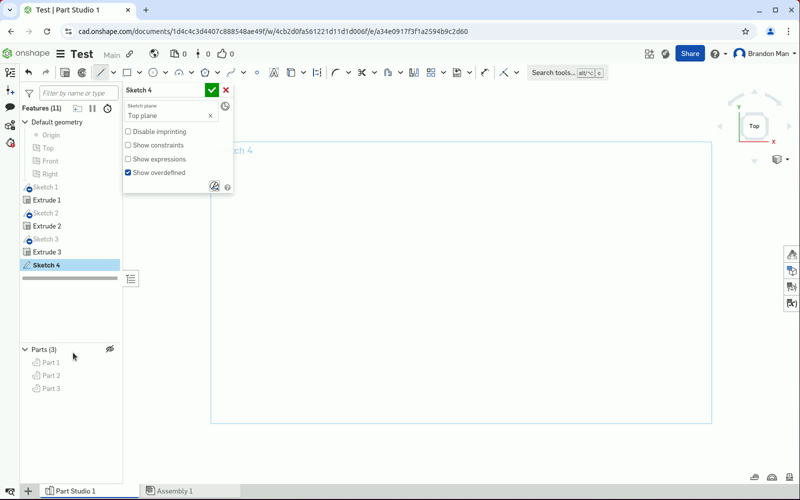
mouse_move(375, 282)
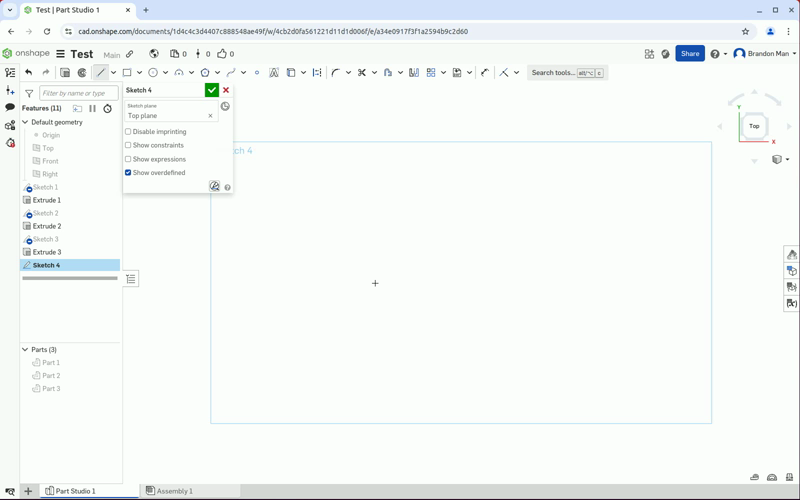
click(375, 282)
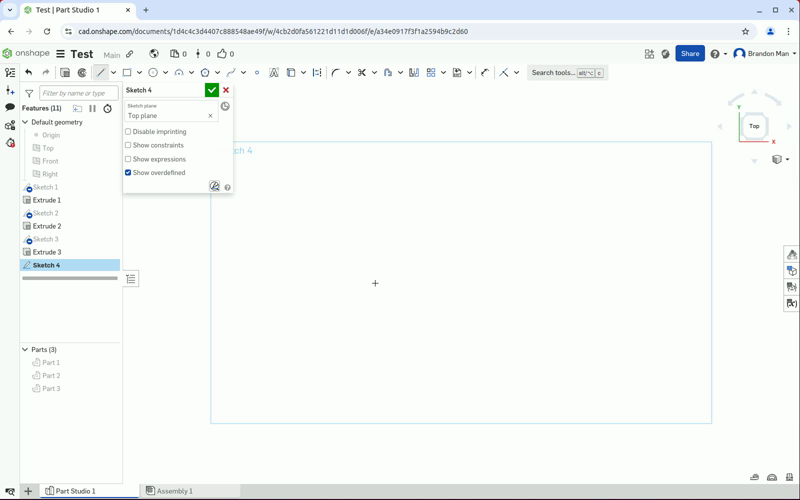
key_up(shift)
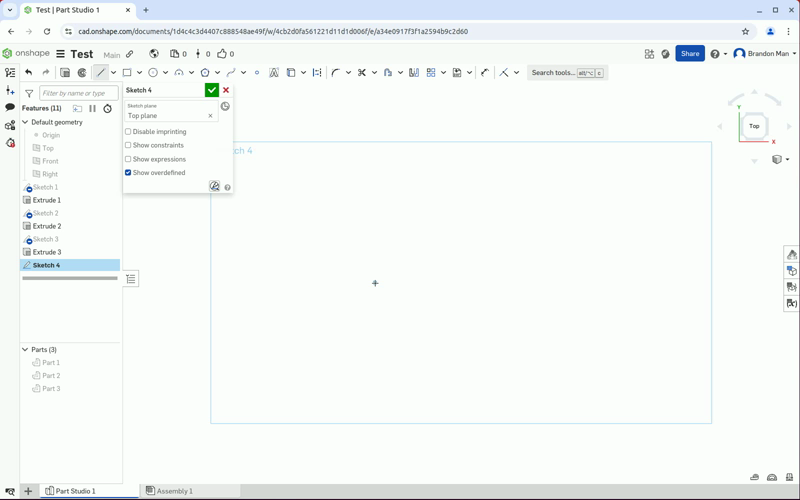
key_down(shift)
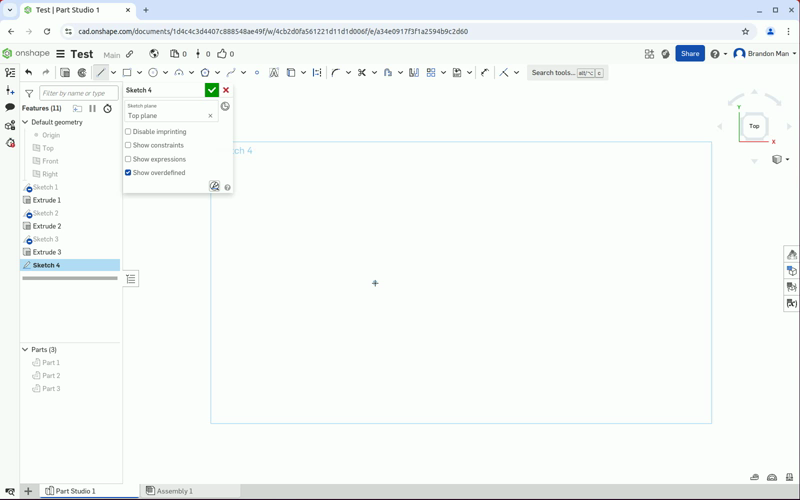
mouse_move(544, 282)
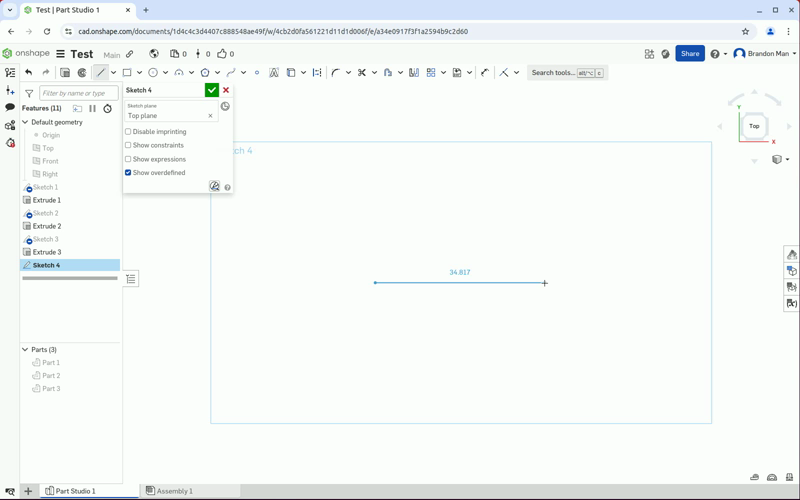
click(544, 282)
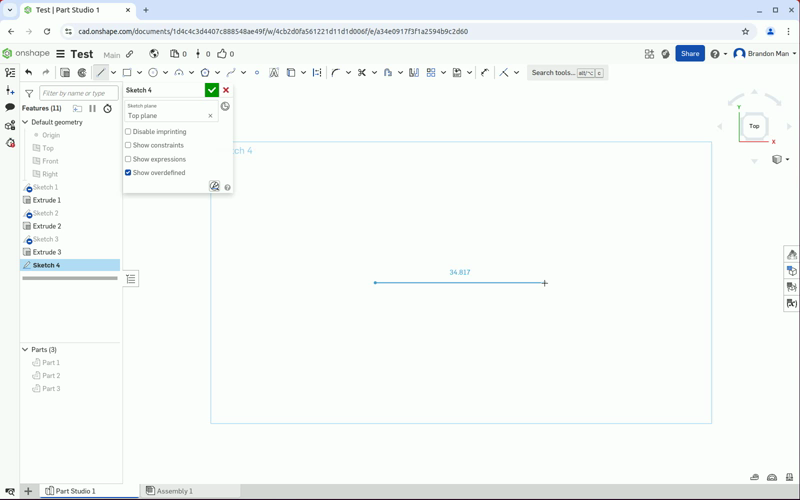
key_up(shift)
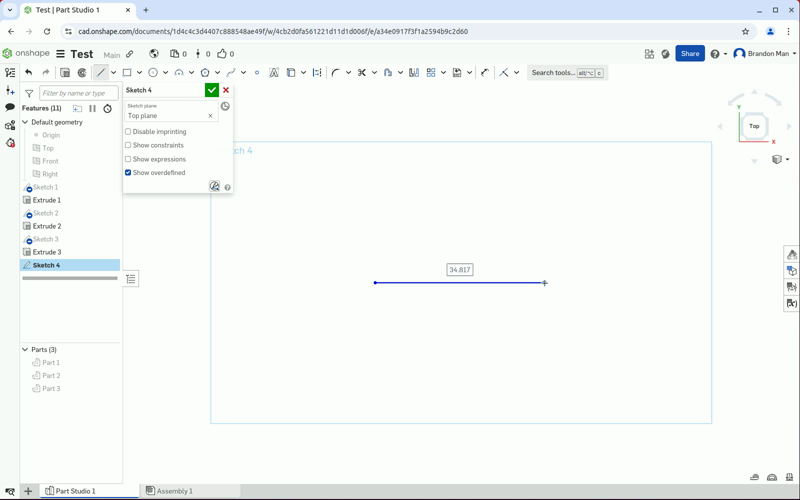
key(esc)
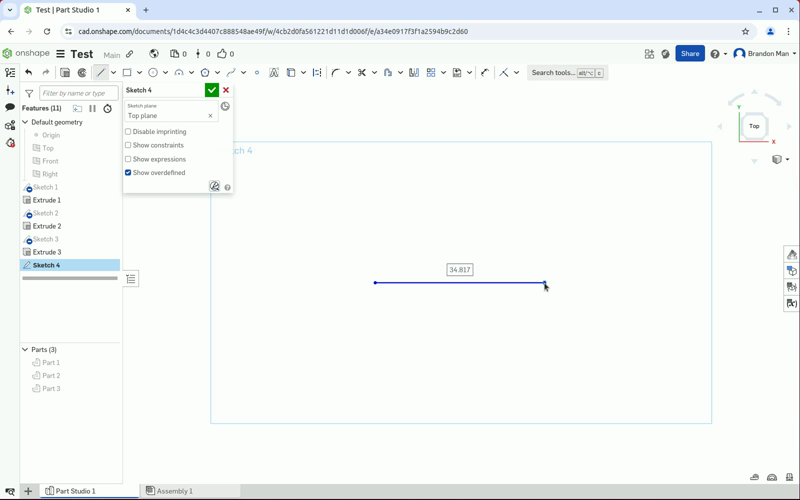
key(a)
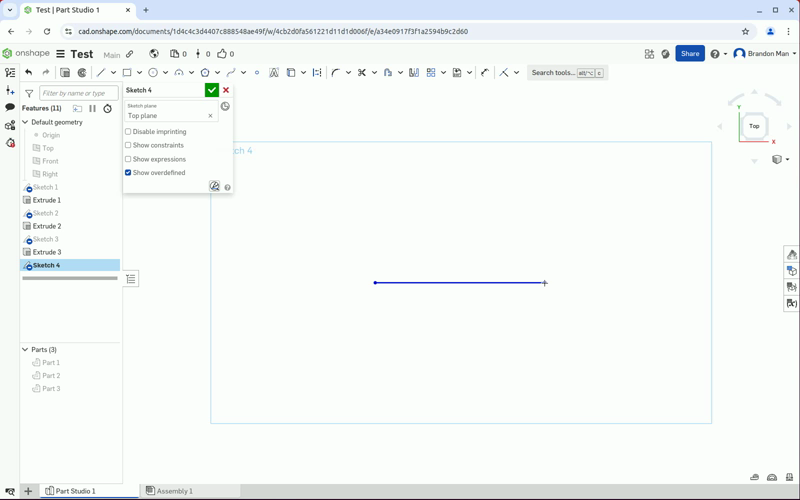
mouse_move(544, 282)
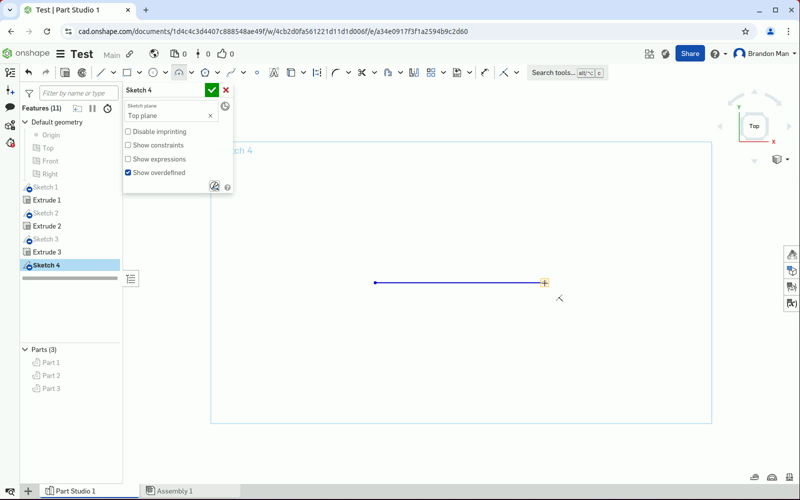
click(544, 282)
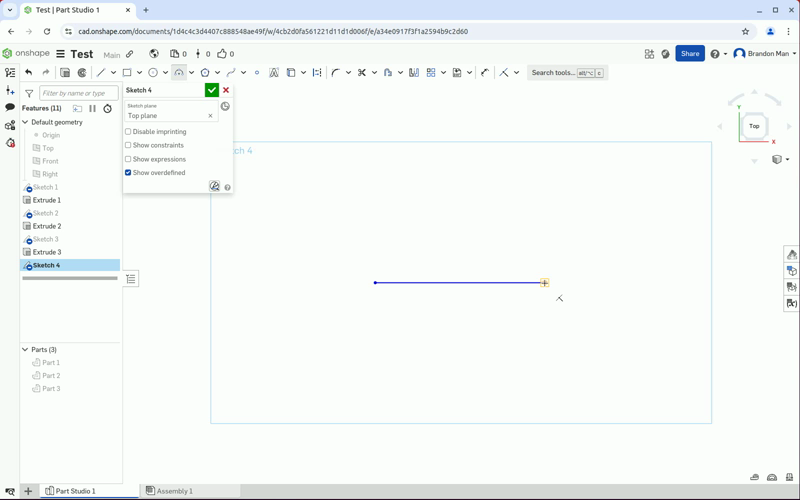
mouse_move(375, 282)
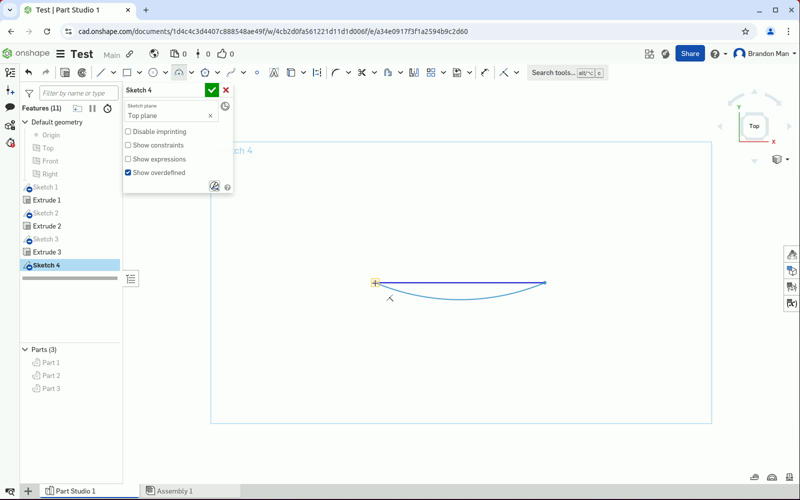
click(375, 282)
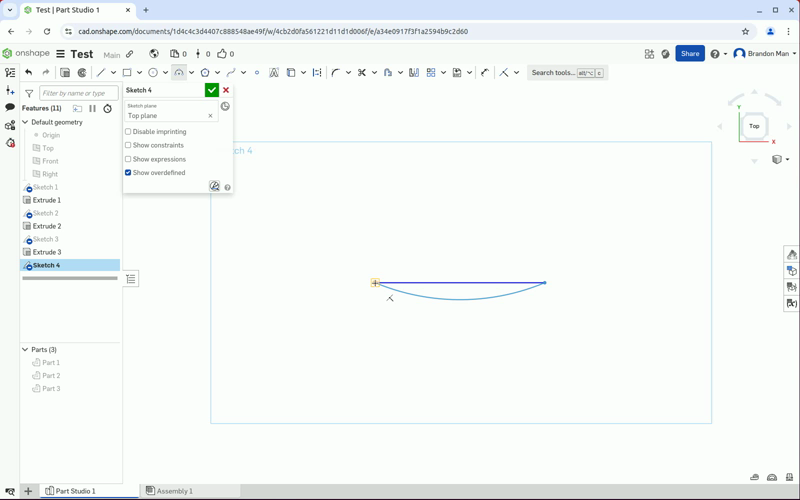
key_down(shift)
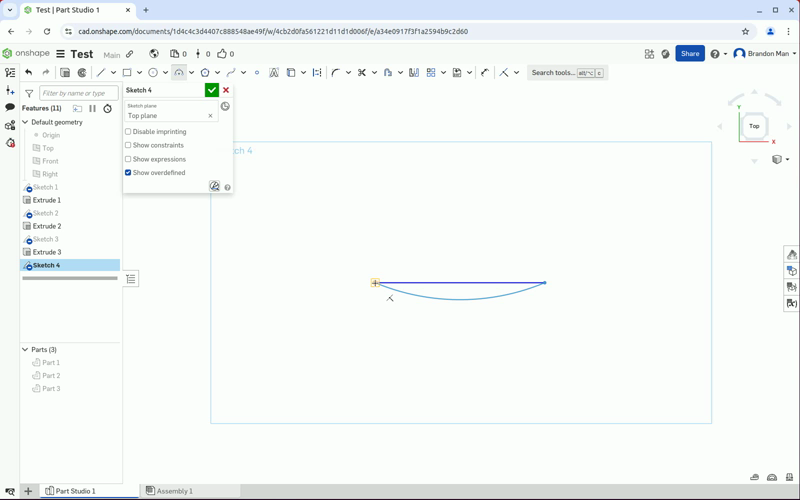
mouse_move(459, 198)
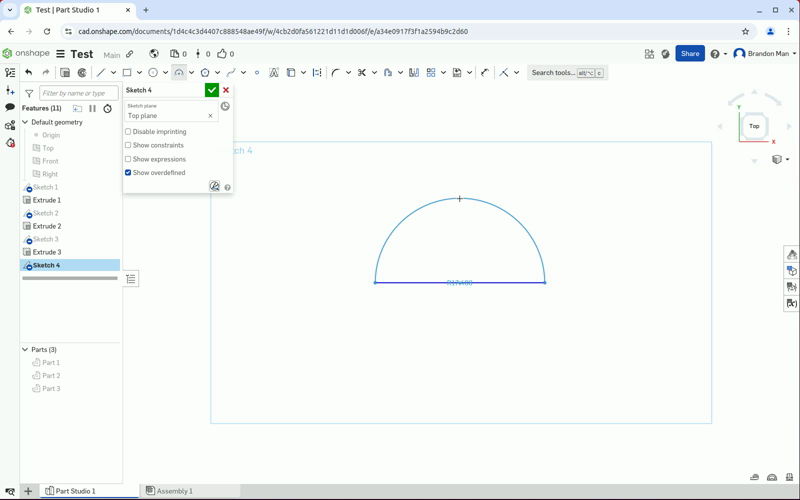
click(459, 198)
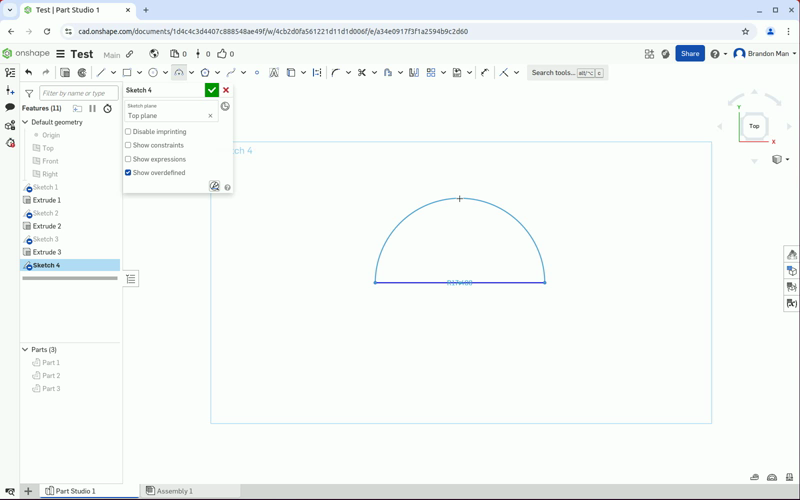
key_up(shift)
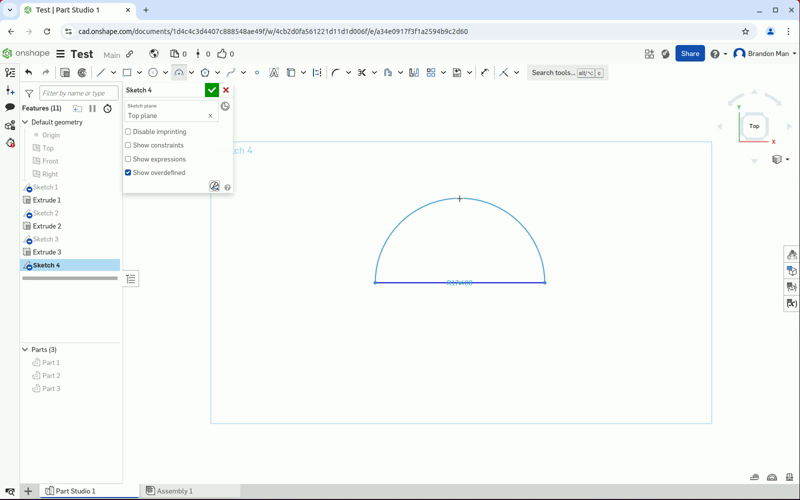
key(esc)
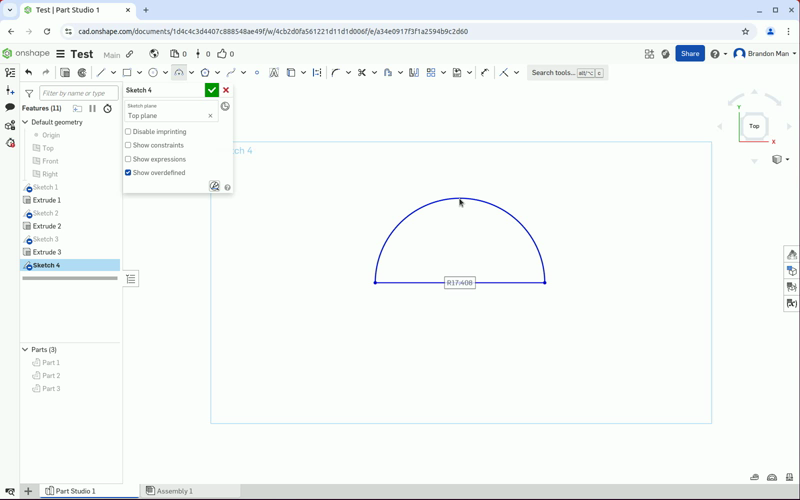
mouse_move(508, 266)
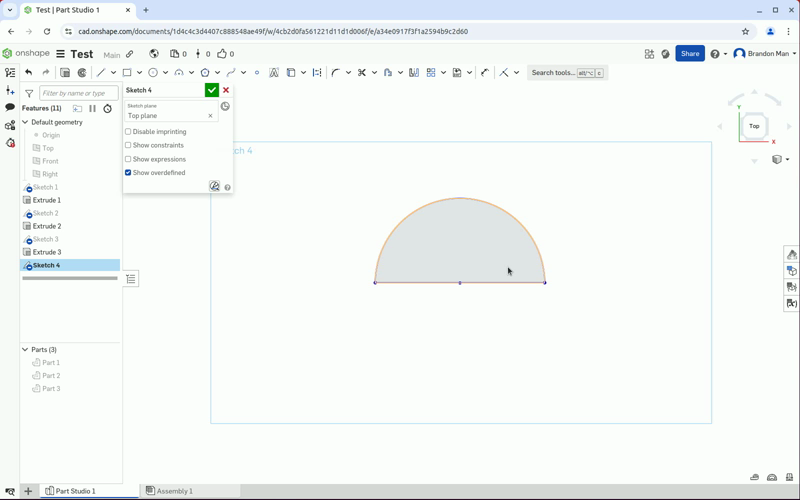
click(508, 266)
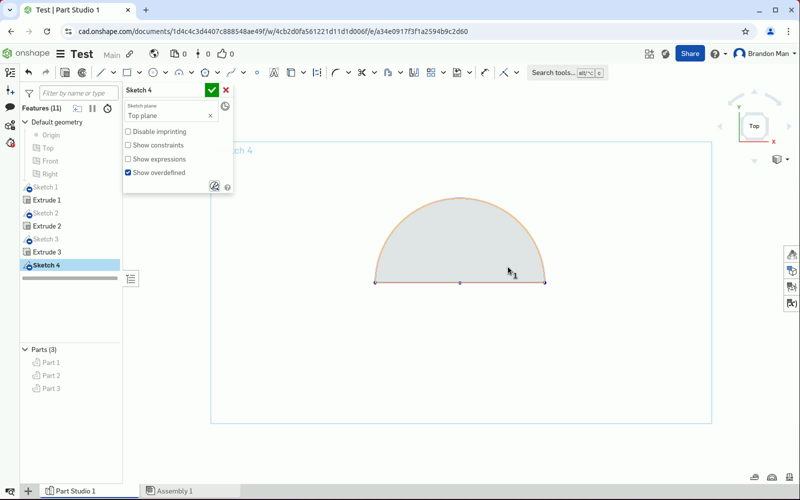
mouse_move(73, 352)
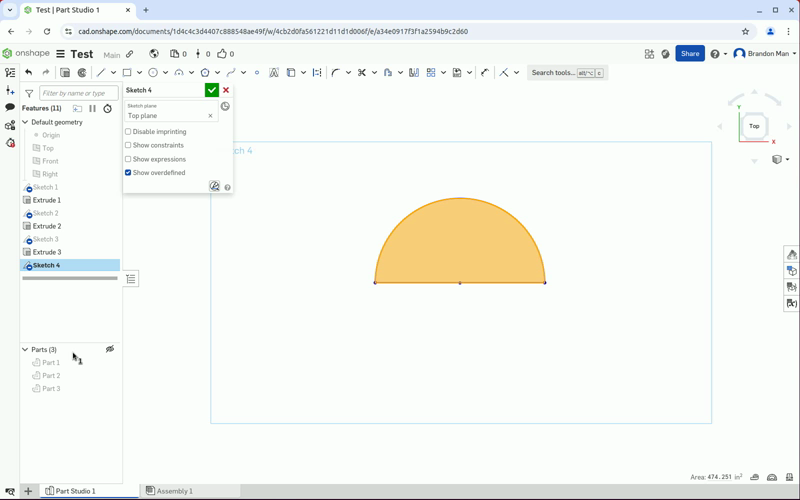
key(shift+y)
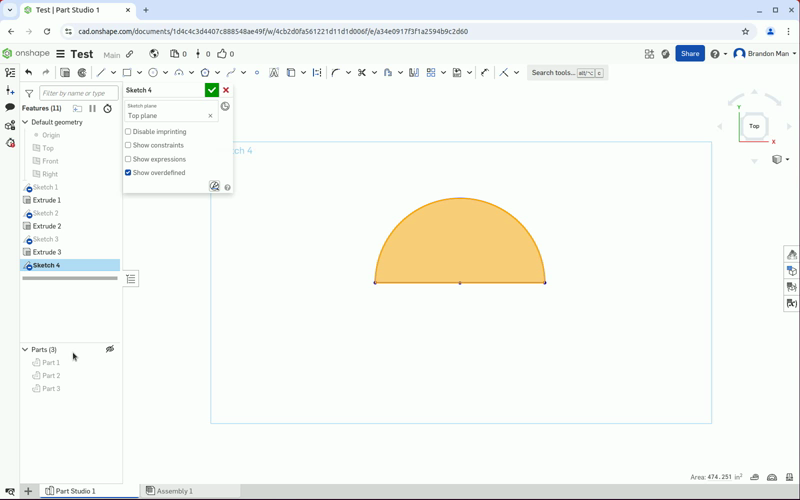
key(shift+e)
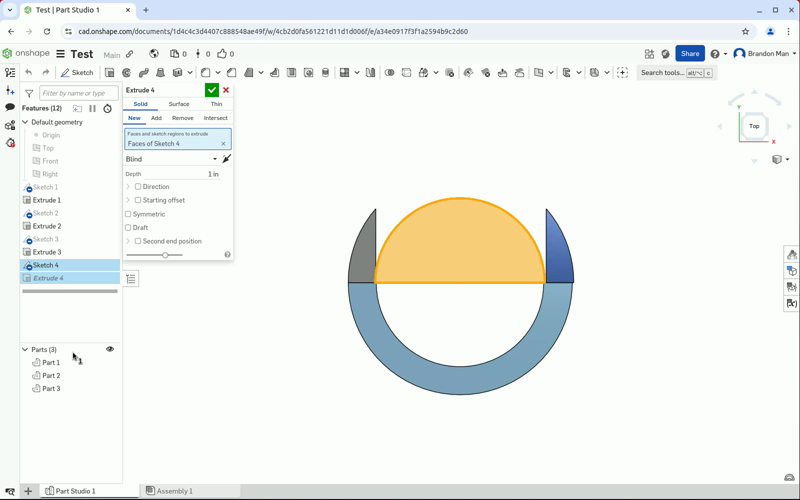
mouse_move(143, 106)
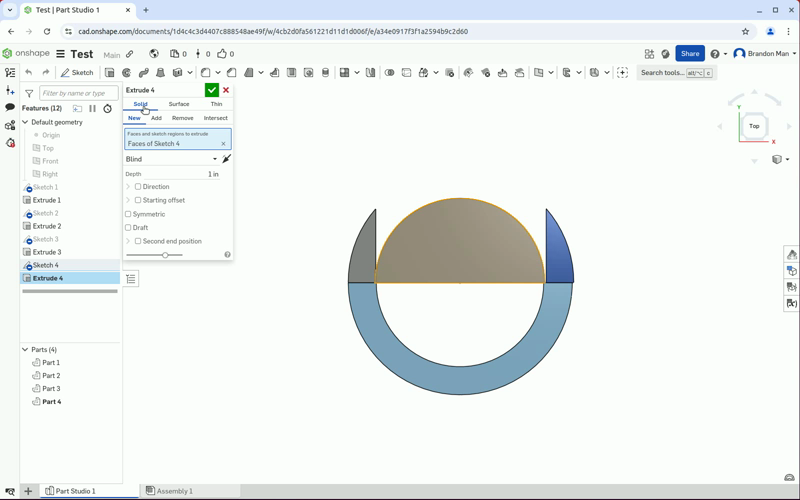
click(143, 106)
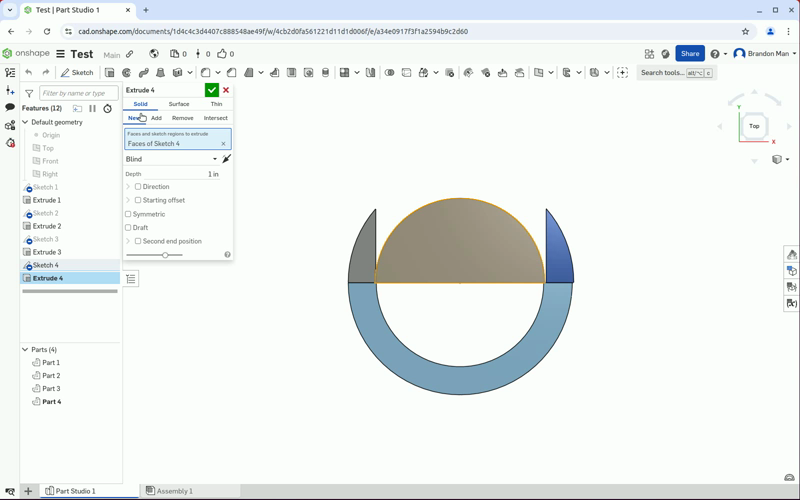
mouse_move(137, 120)
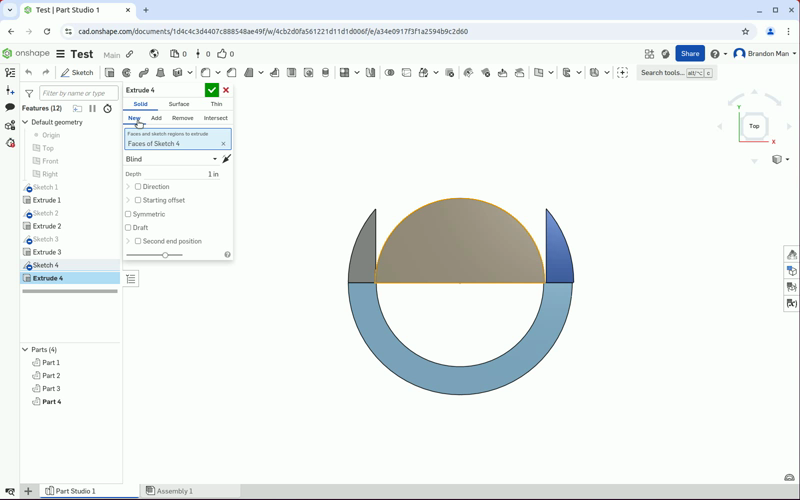
click(137, 120)
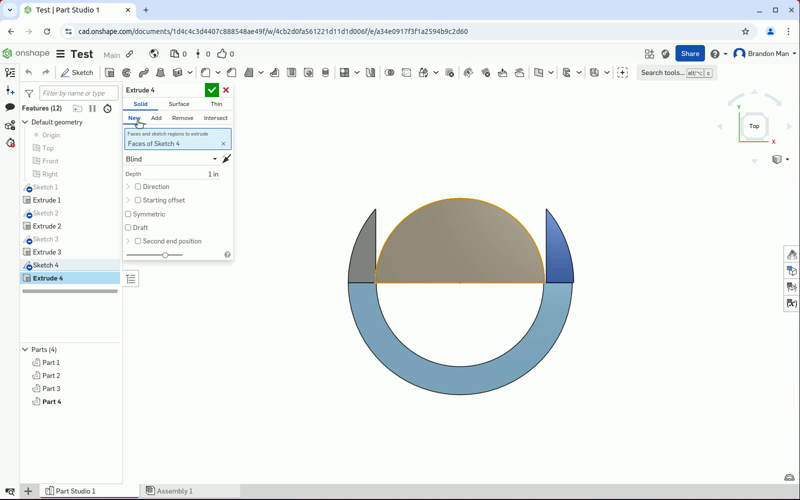
key(tab, 4)
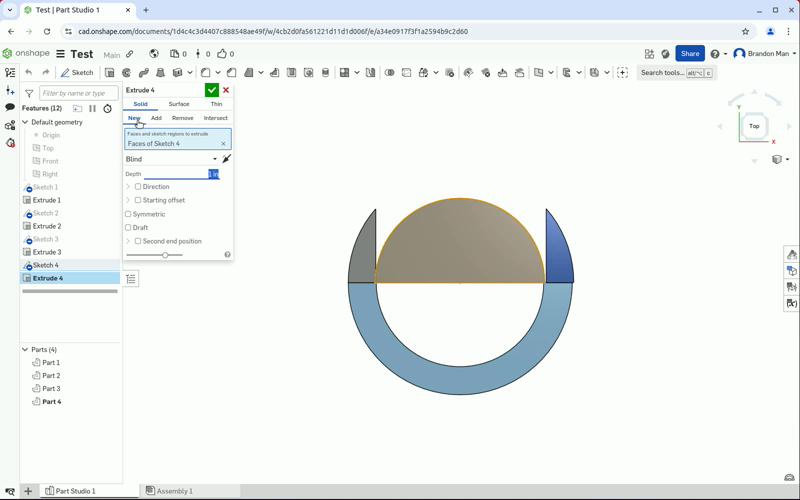
text(4.092)
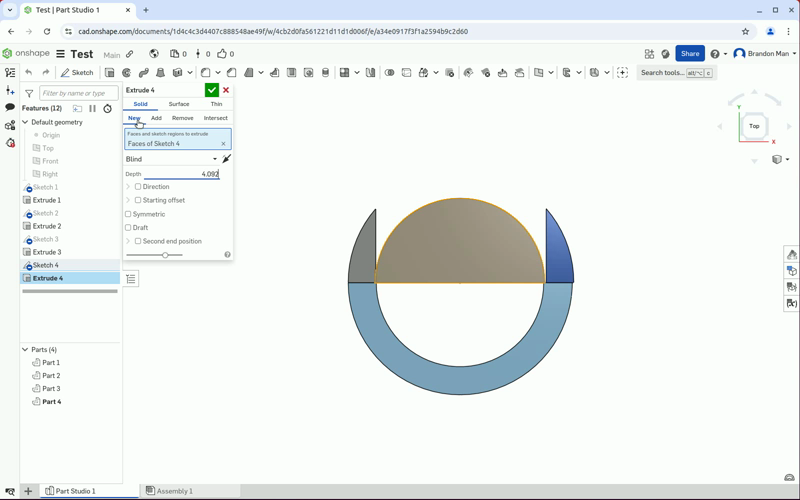
key(enter)
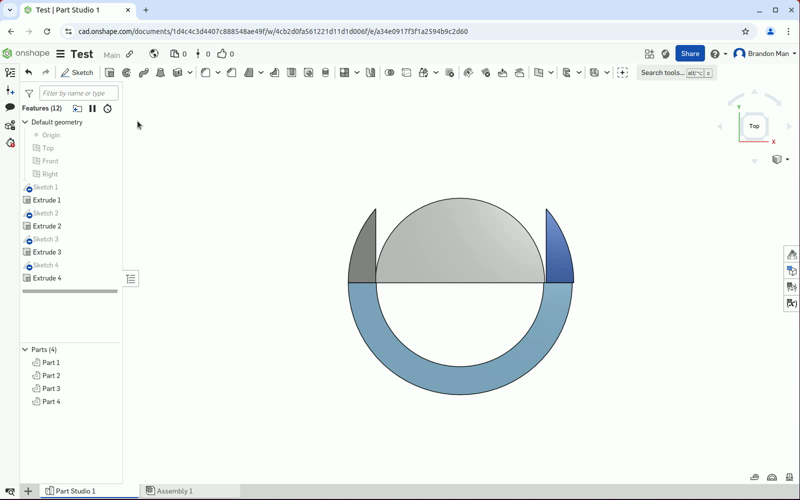
key(shift+h)
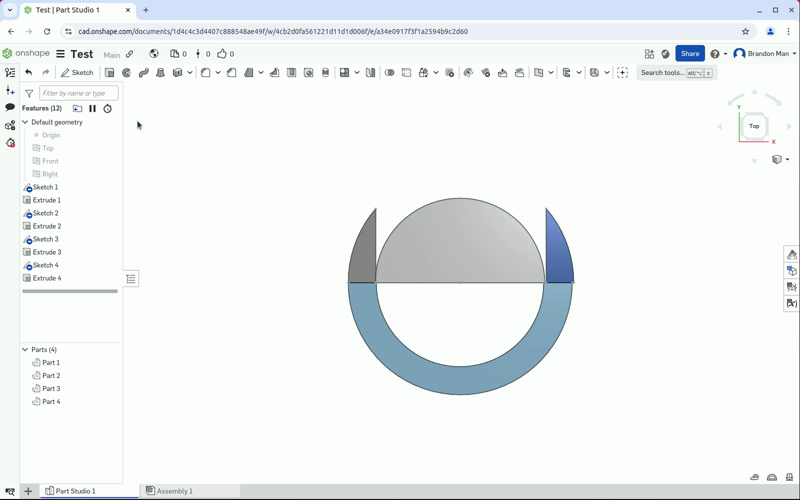
key(shift+h)
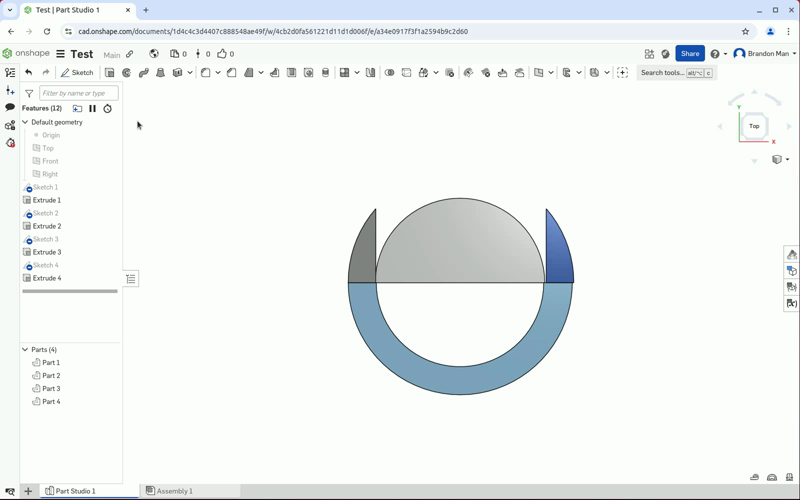
mouse_move(73, 189)
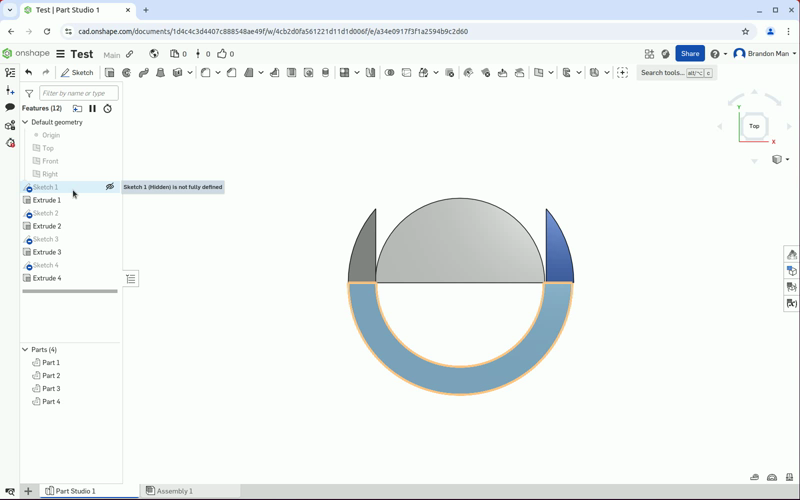
click(73, 189)
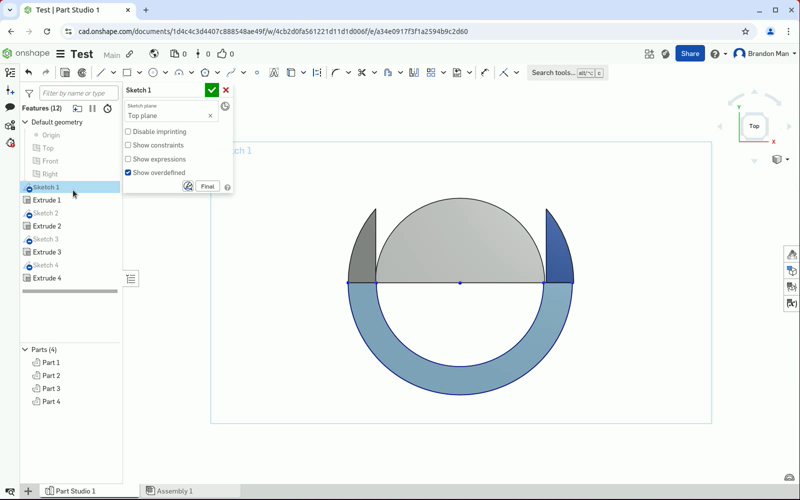
mouse_move(229, 92)
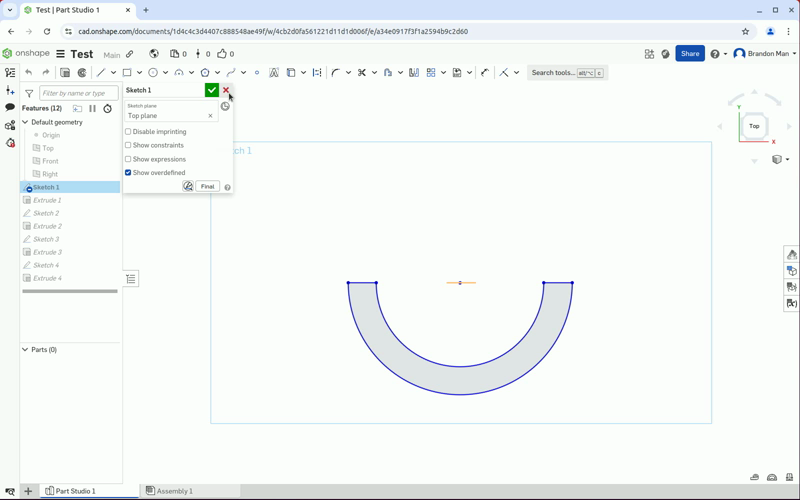
click(229, 92)
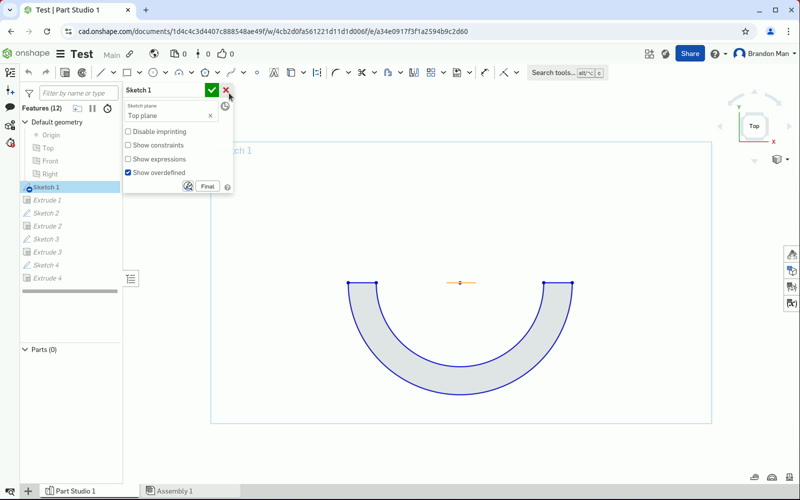
key(shift+s)
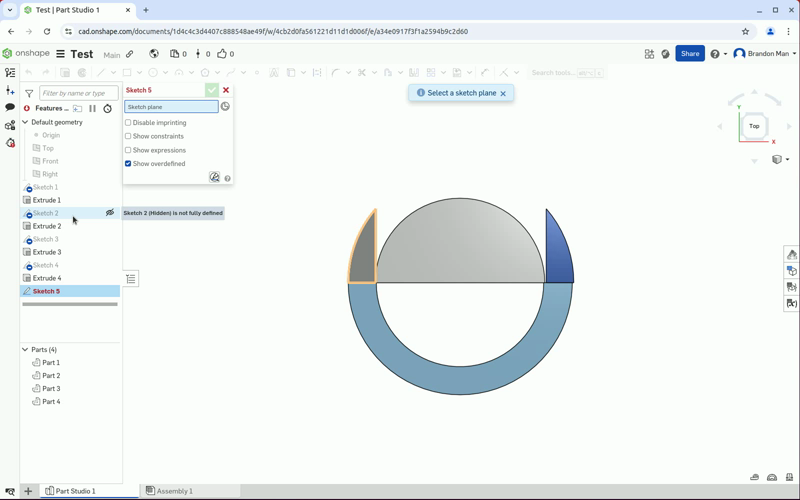
scroll(3)
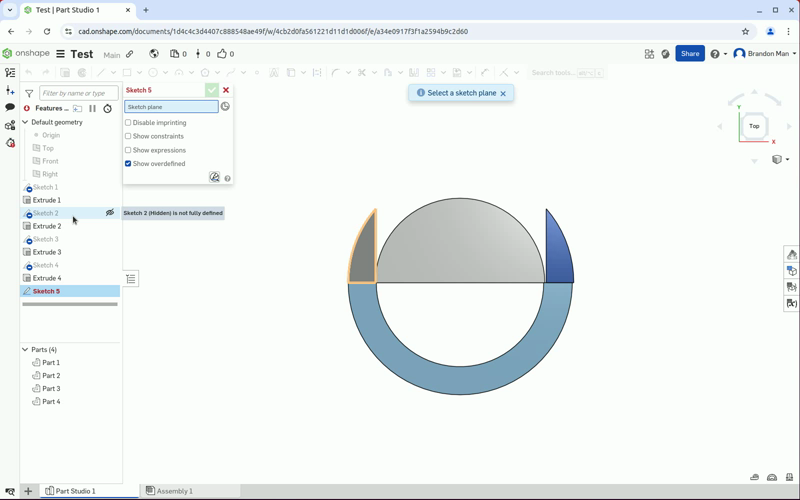
mouse_move(73, 150)
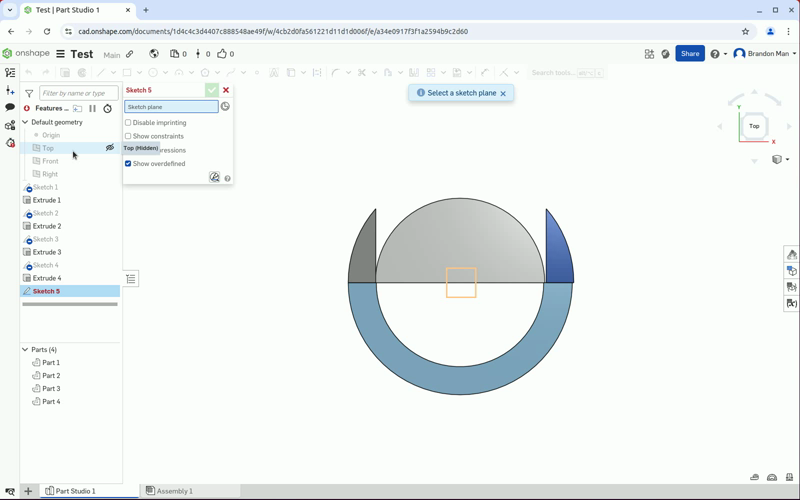
click(73, 150)
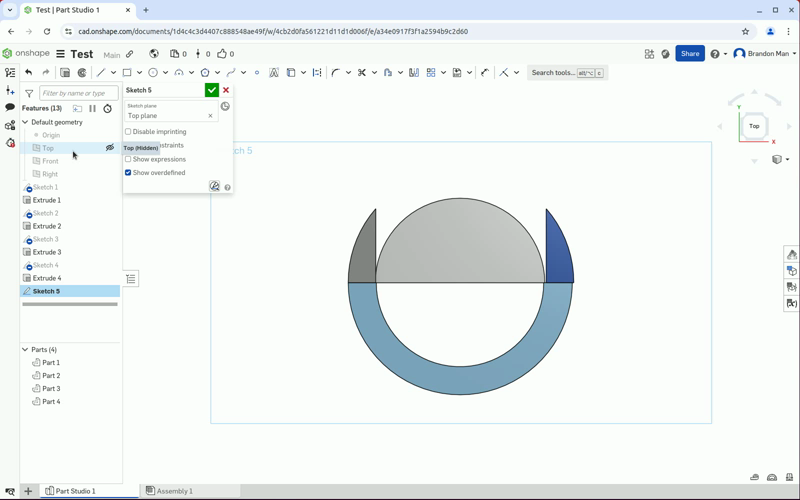
mouse_move(73, 352)
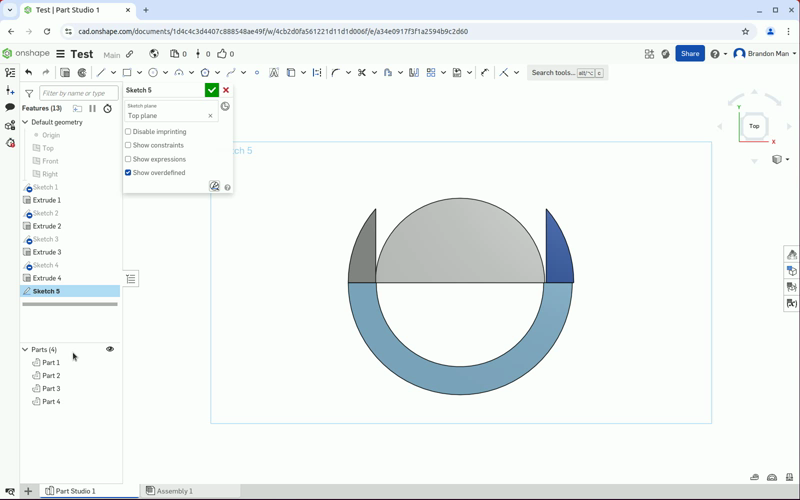
key(y)
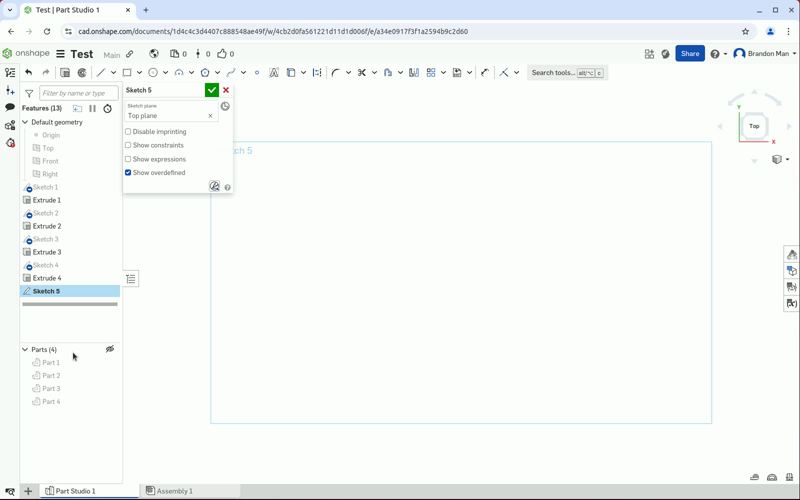
key(a)
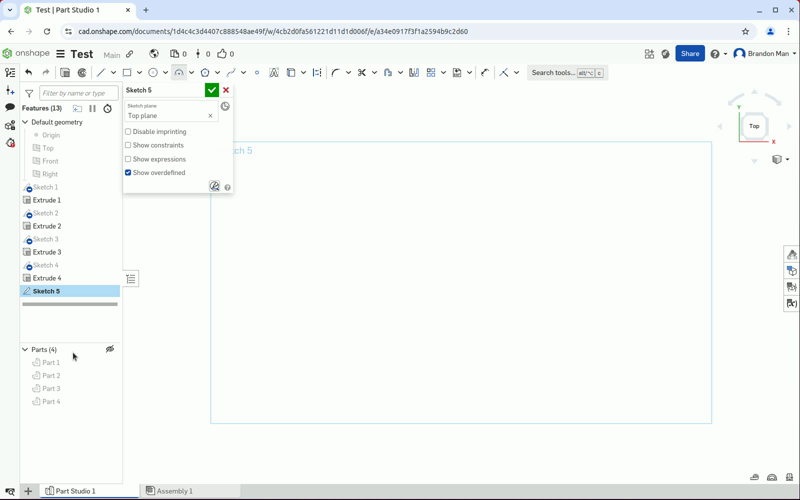
key_down(shift)
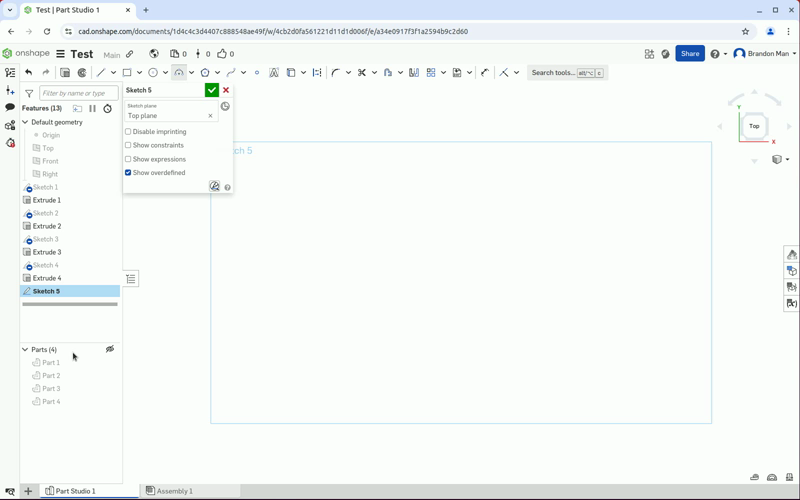
mouse_move(375, 282)
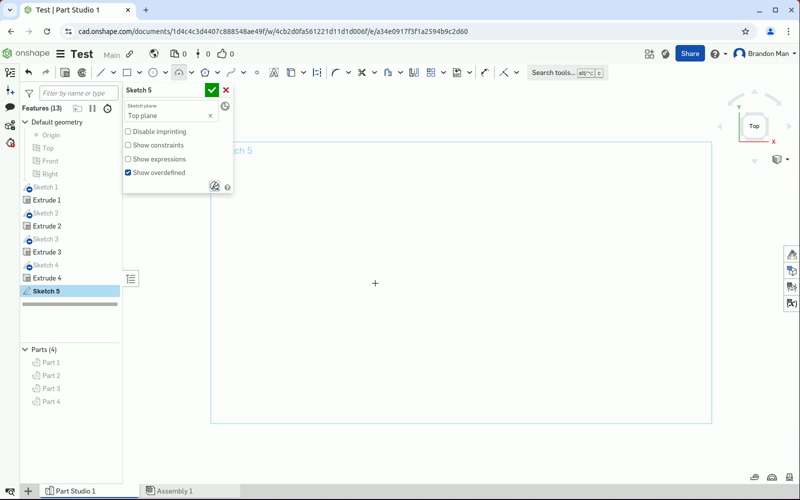
click(375, 282)
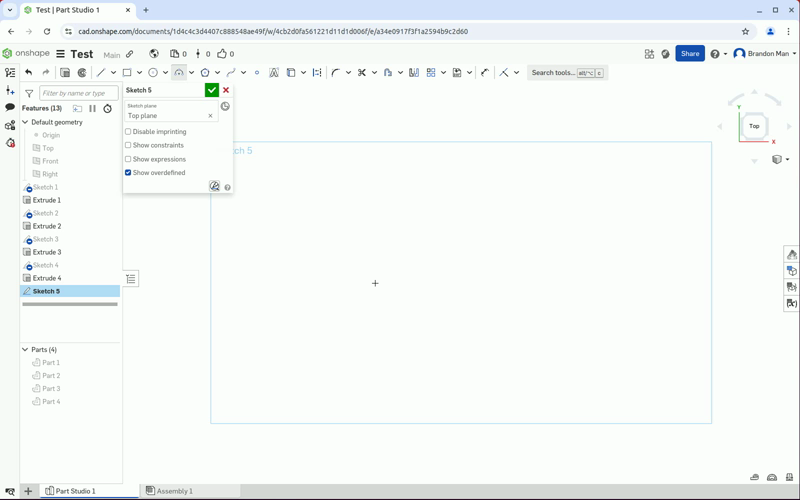
key_up(shift)
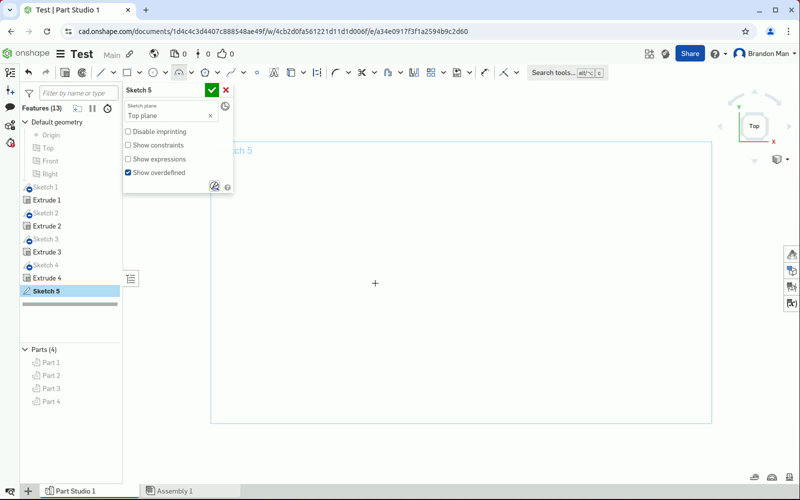
key_down(shift)
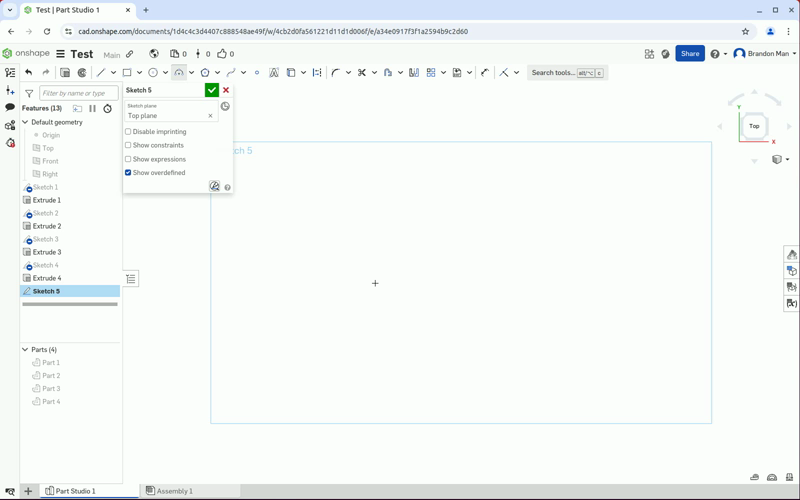
mouse_move(544, 282)
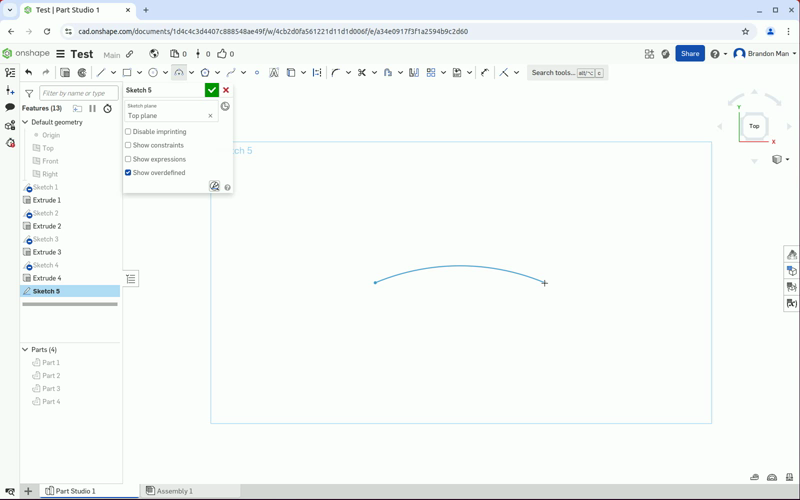
click(544, 282)
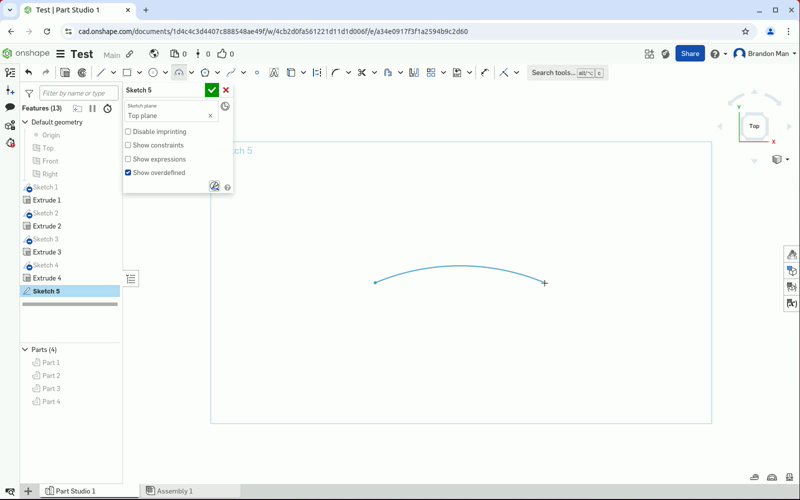
mouse_move(459, 367)
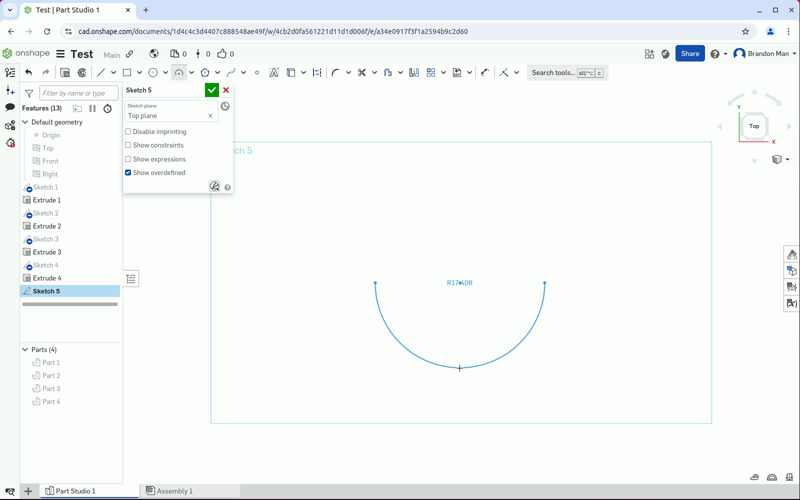
click(459, 367)
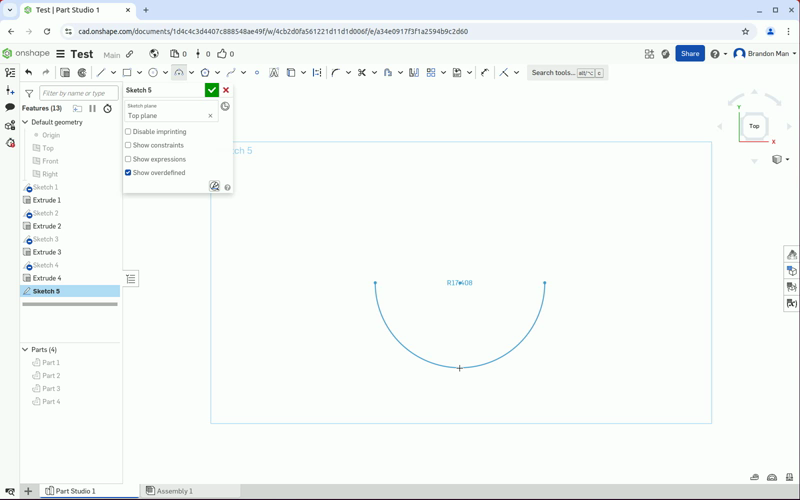
key_up(shift)
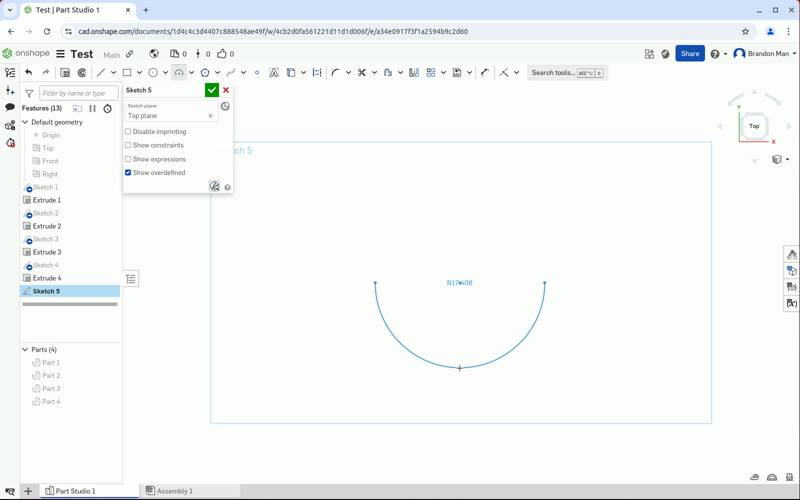
key(esc)
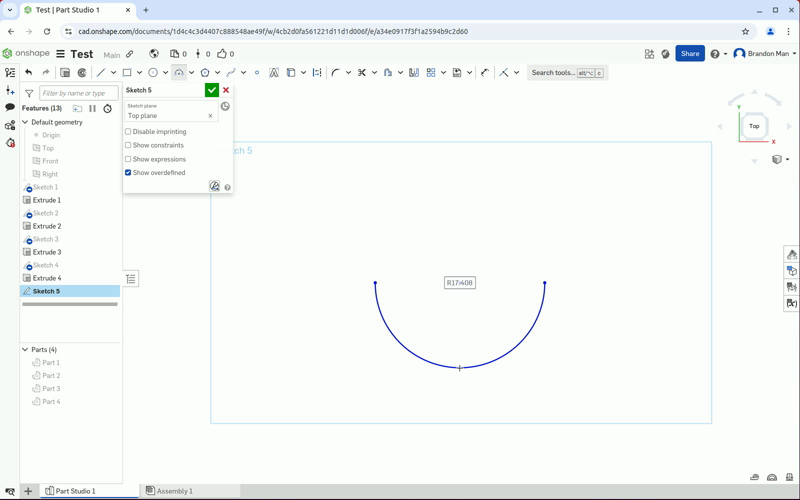
key(l)
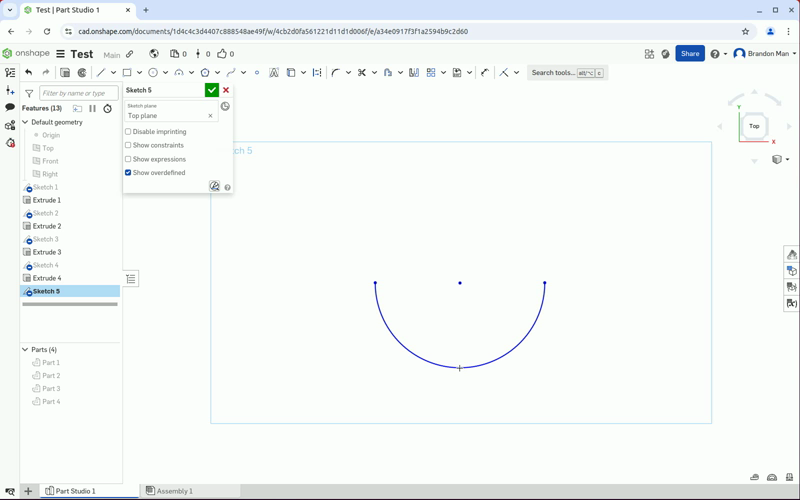
mouse_move(544, 282)
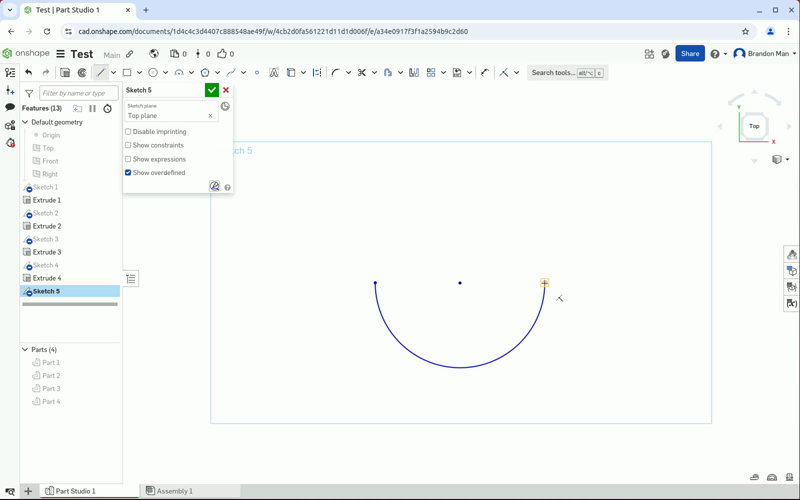
click(544, 282)
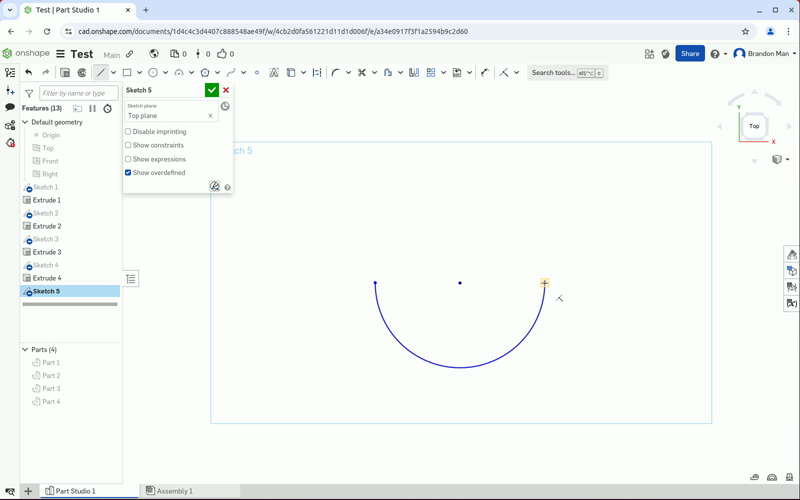
key_down(shift)
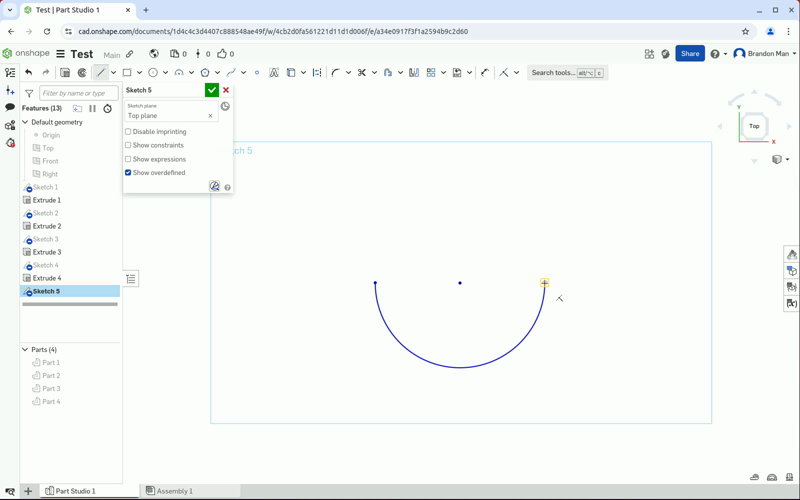
mouse_move(375, 282)
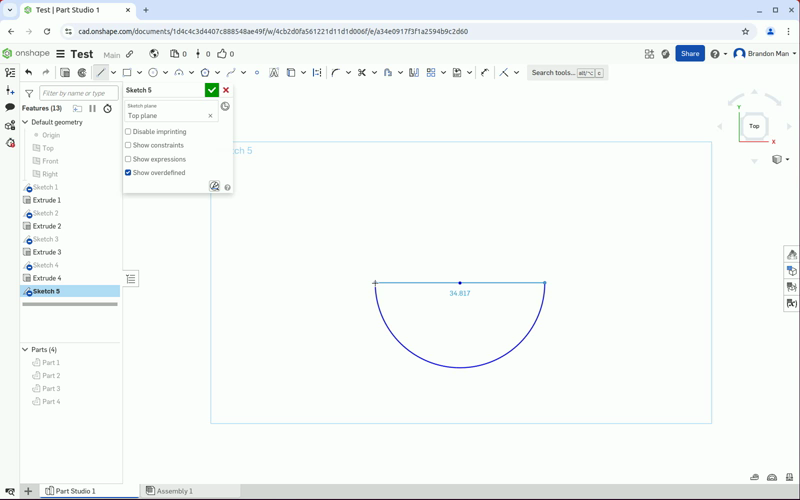
key_up(shift)
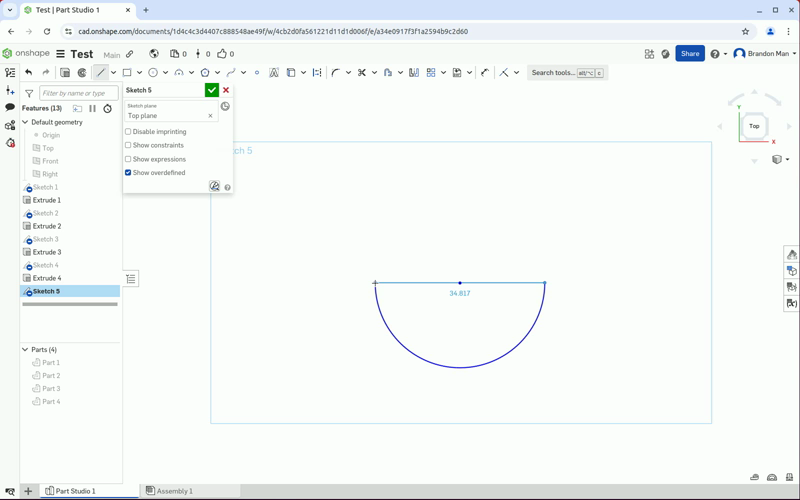
click(375, 282)
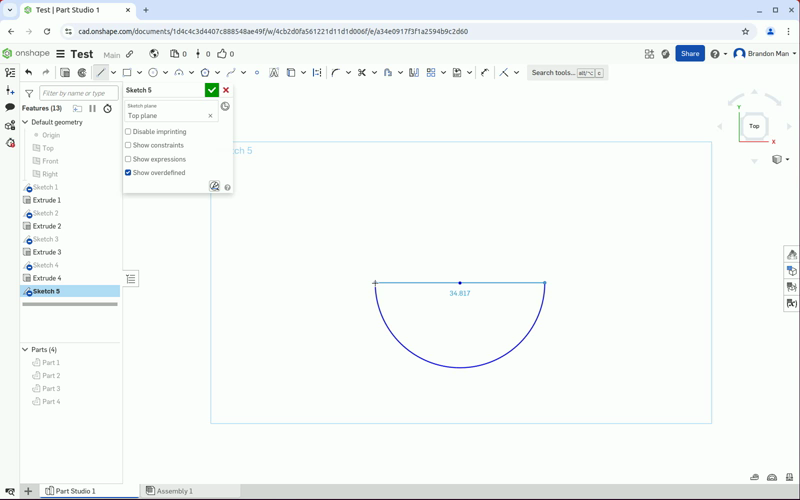
key(esc)
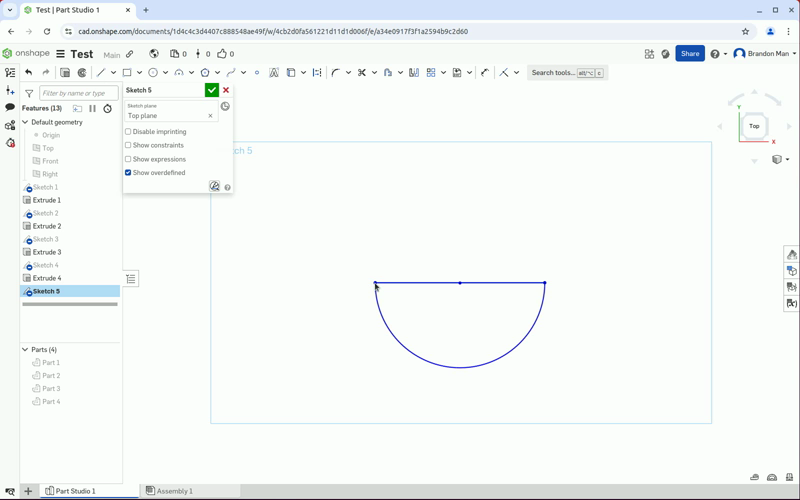
mouse_move(454, 359)
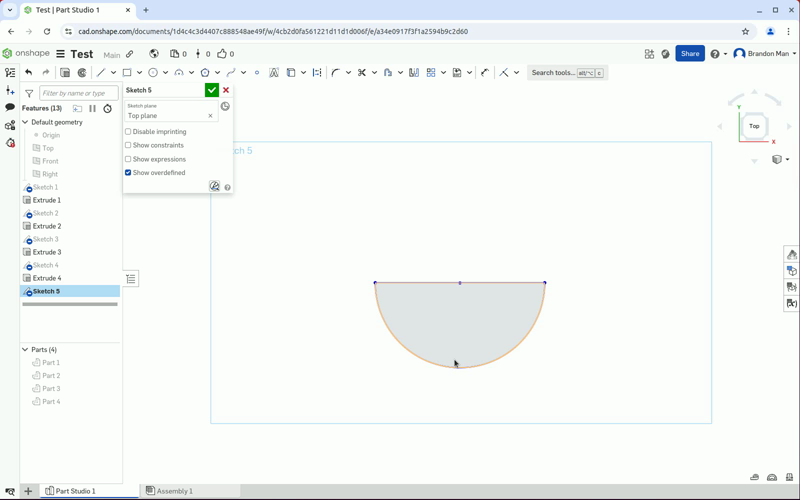
click(454, 359)
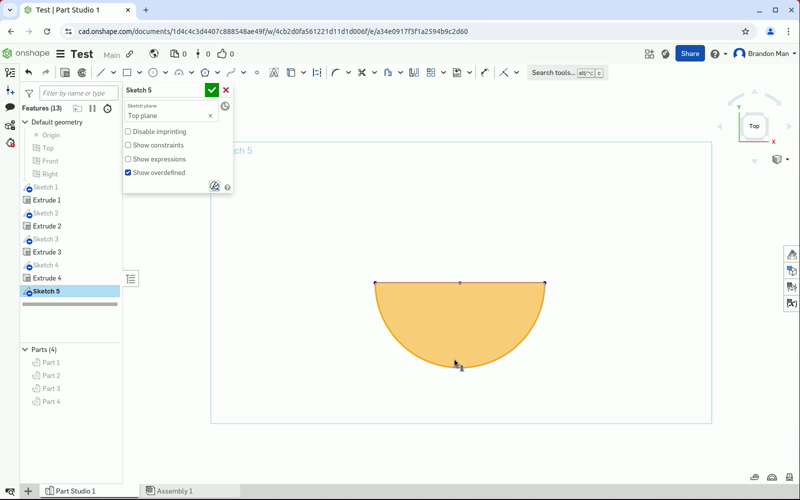
mouse_move(73, 352)
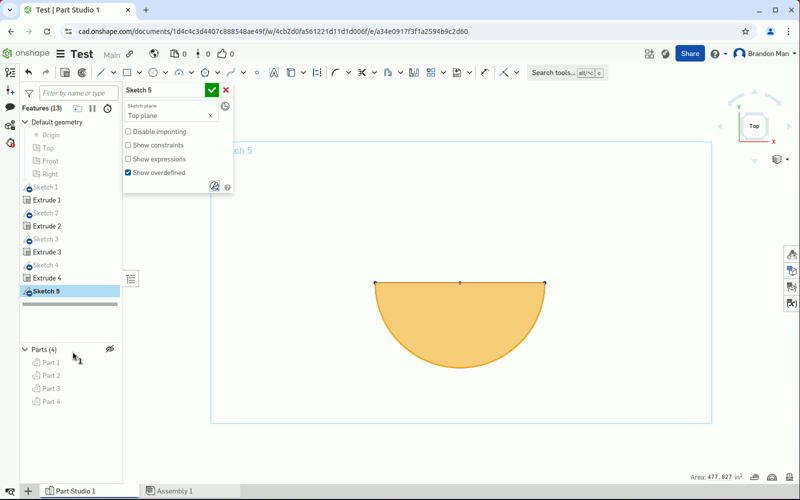
key(shift+y)
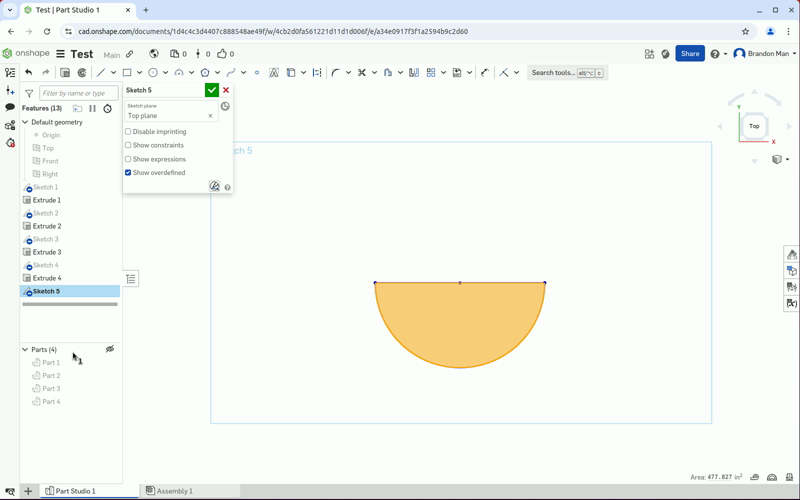
key(shift+e)
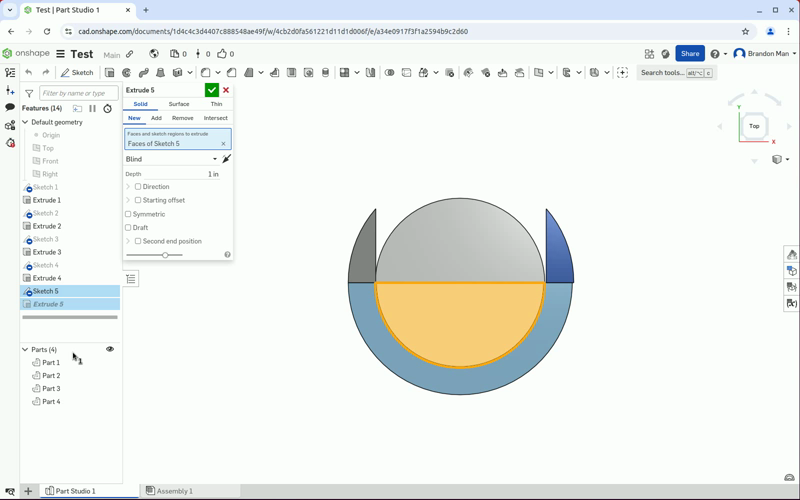
mouse_move(143, 106)
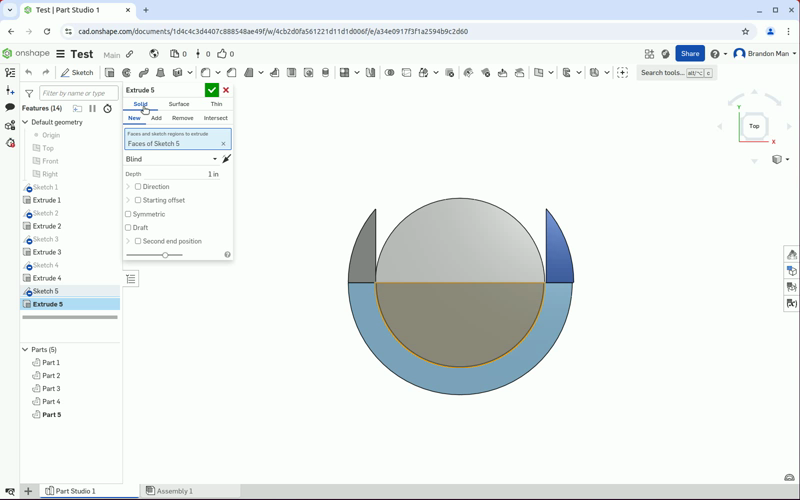
click(143, 106)
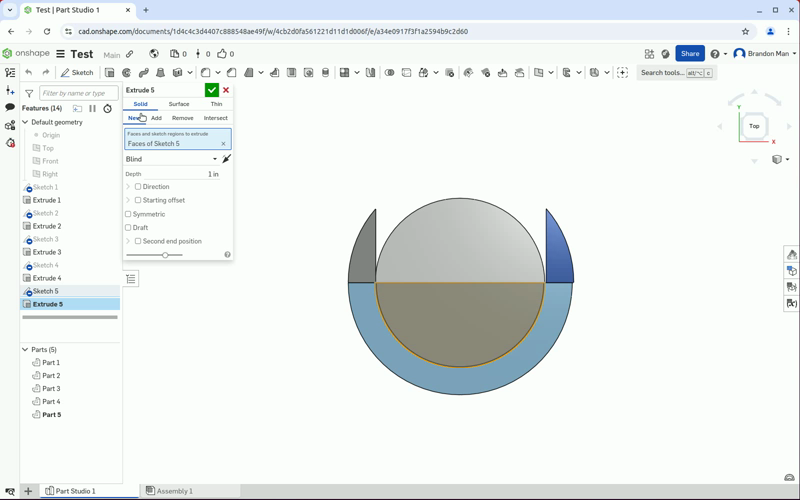
mouse_move(137, 120)
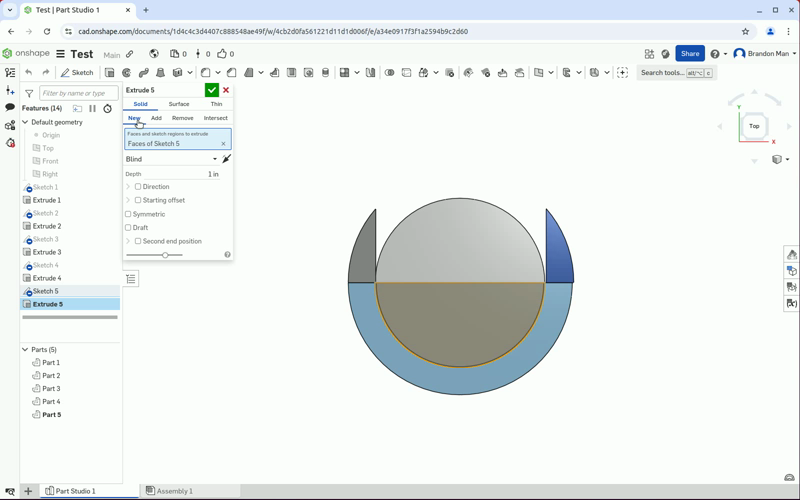
click(137, 120)
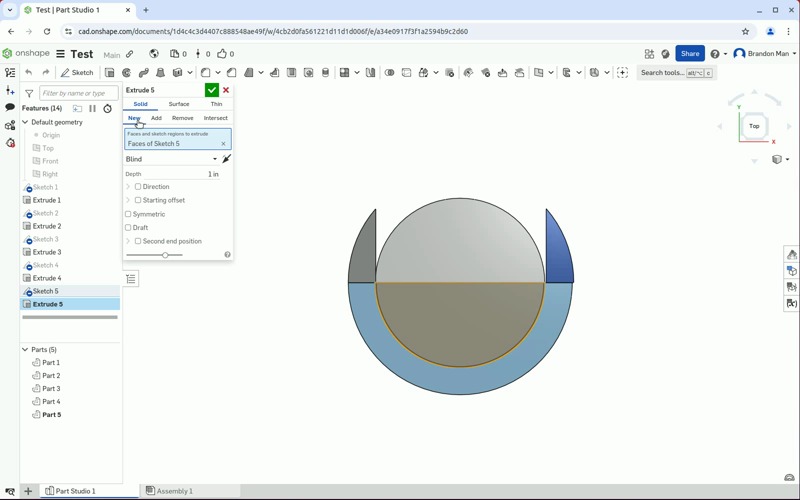
key(tab, 4)
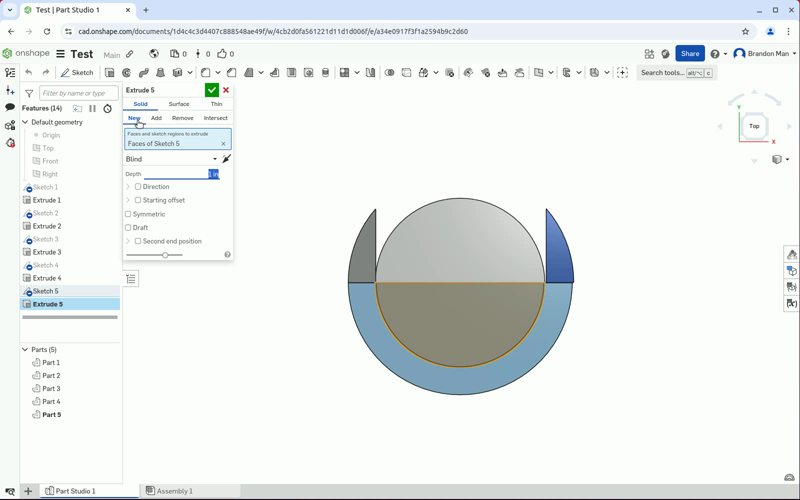
text(4.092)
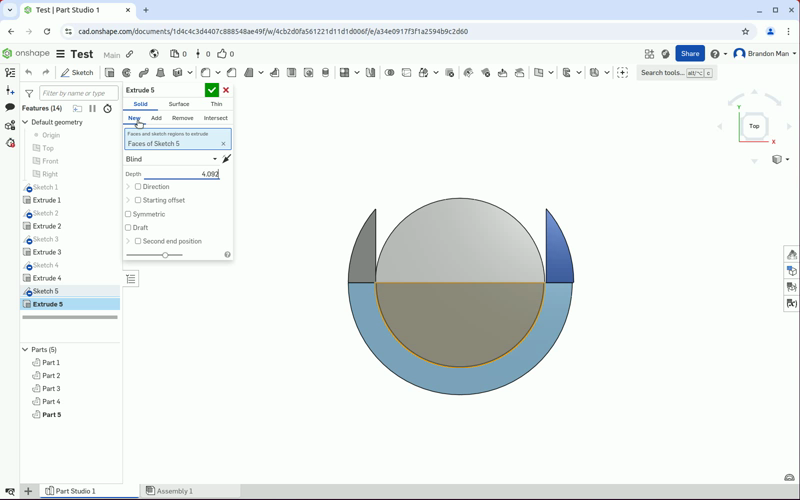
key(enter)
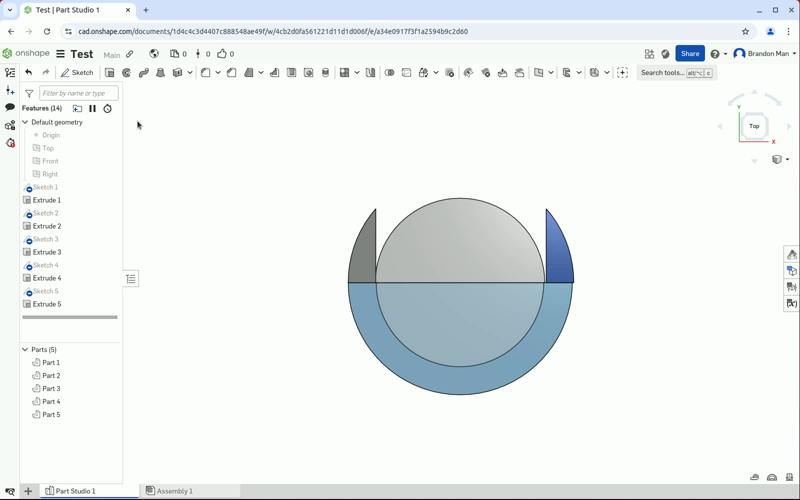
key(shift+h)
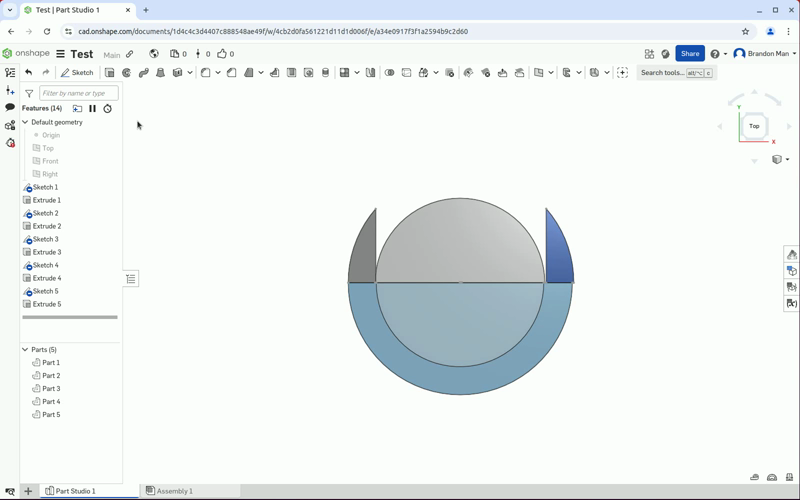
key(shift+h)
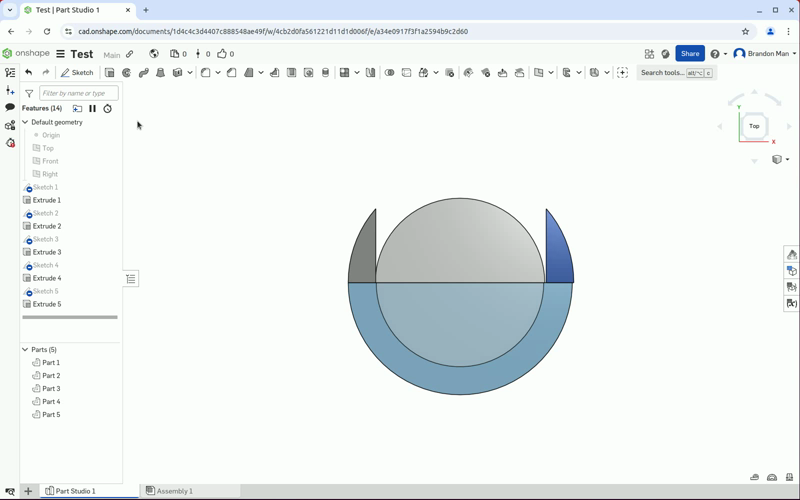
mouse_move(73, 189)
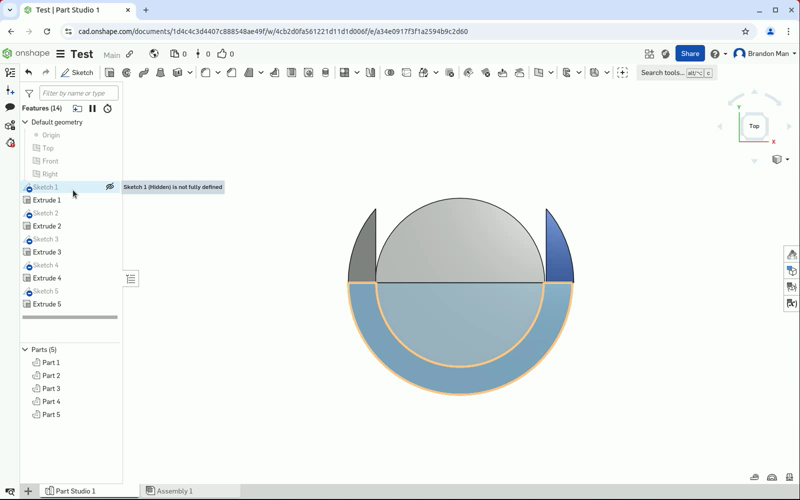
click(73, 189)
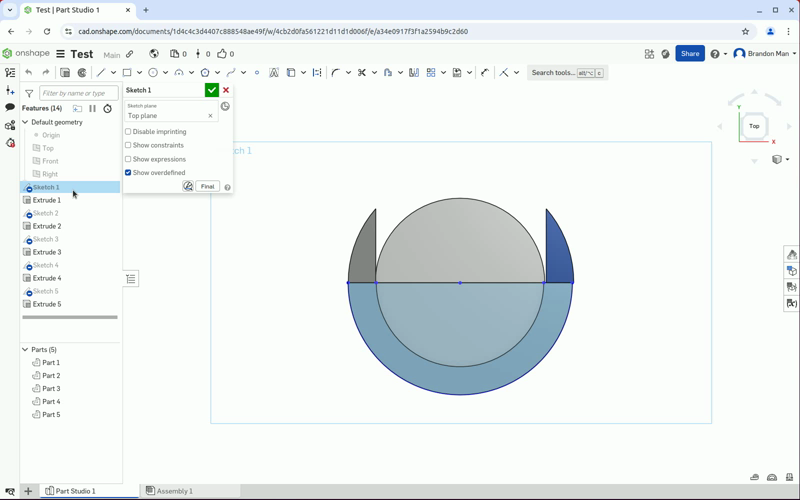
mouse_move(229, 92)
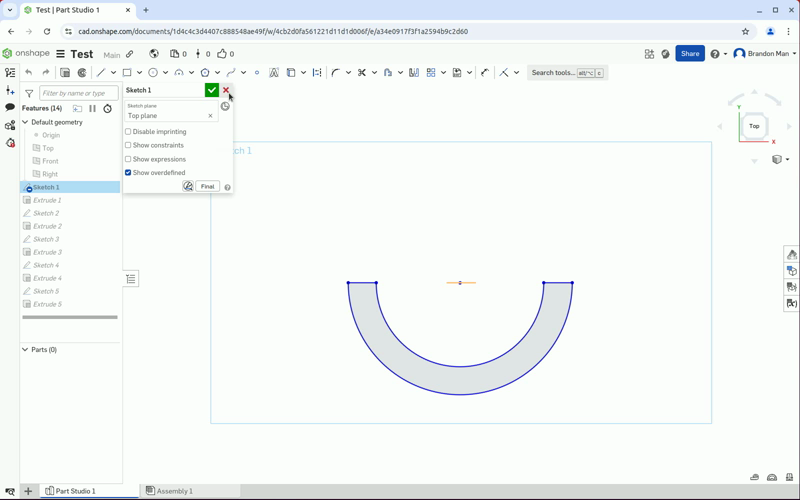
click(229, 92)
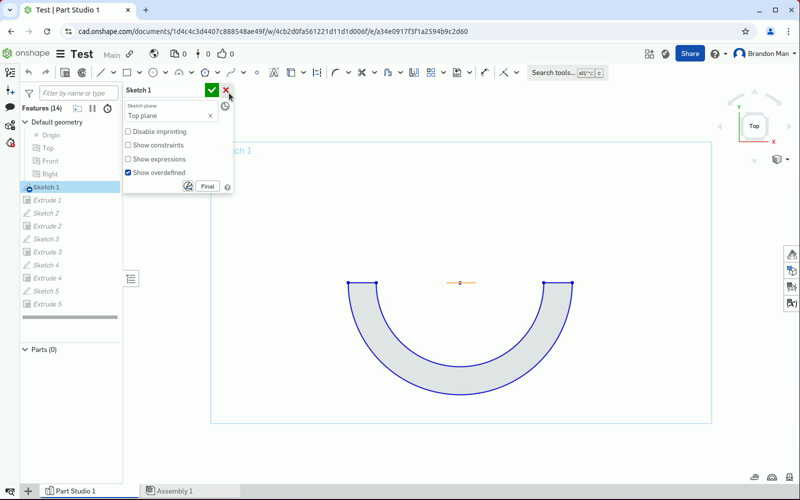
key(shift+s)
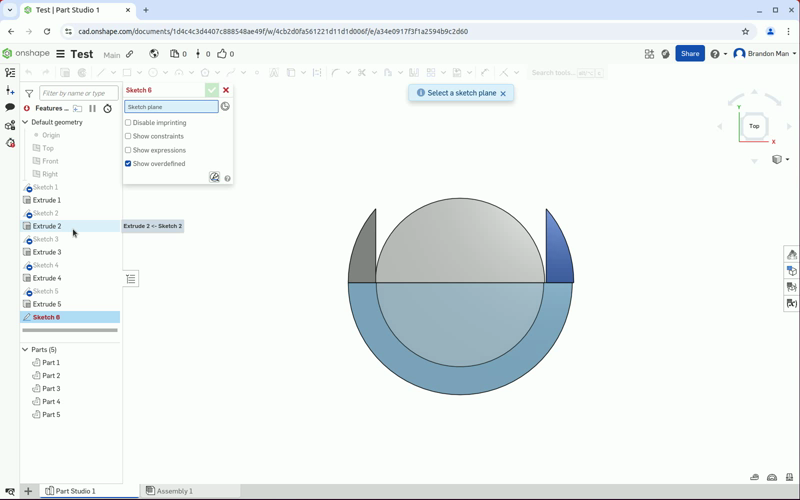
scroll(3)
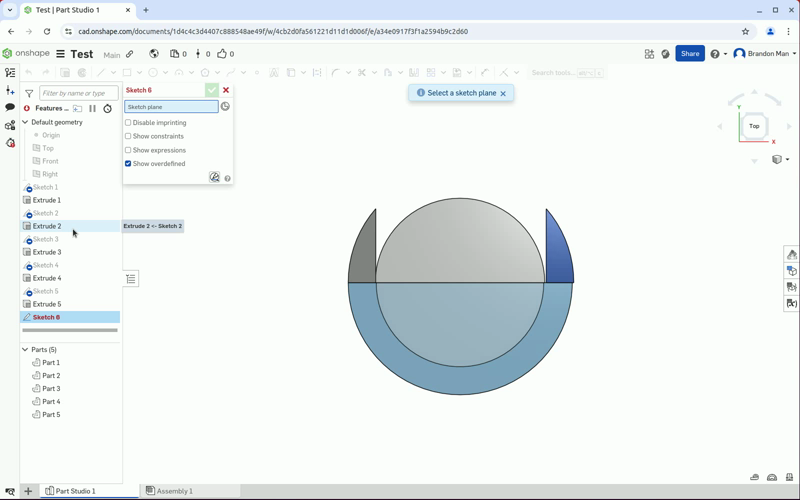
mouse_move(73, 150)
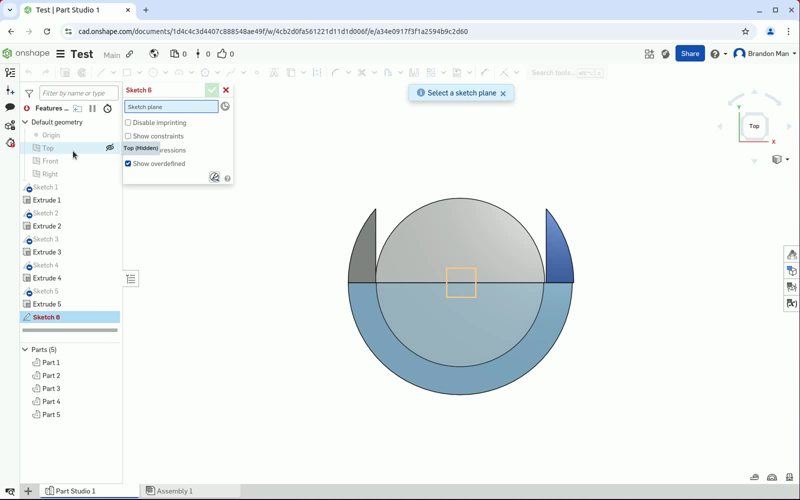
click(73, 150)
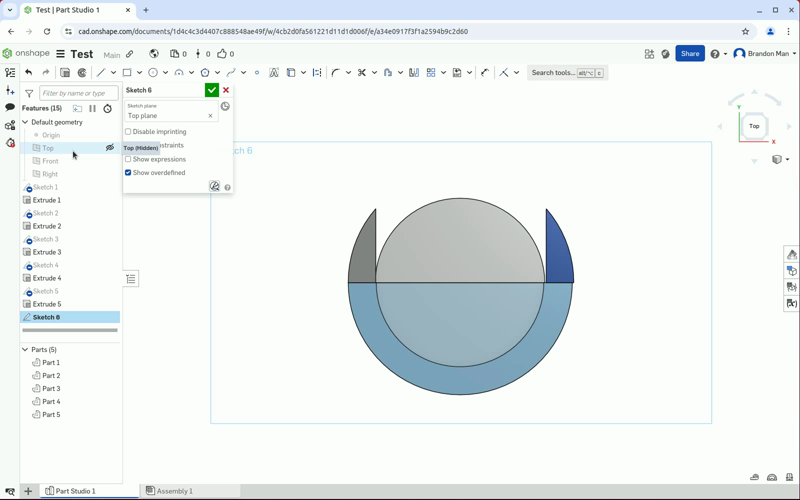
mouse_move(73, 352)
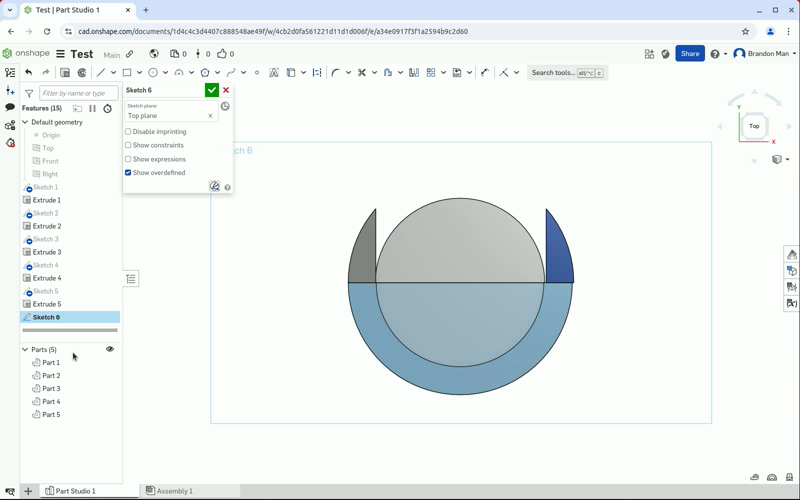
key(y)
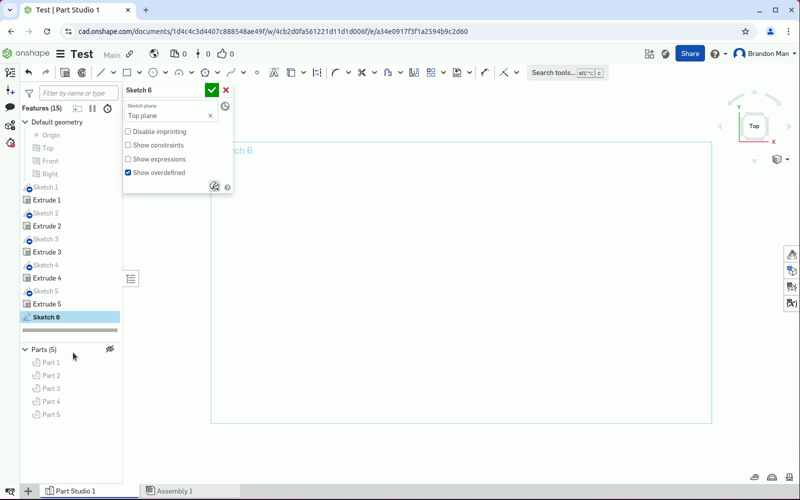
key(l)
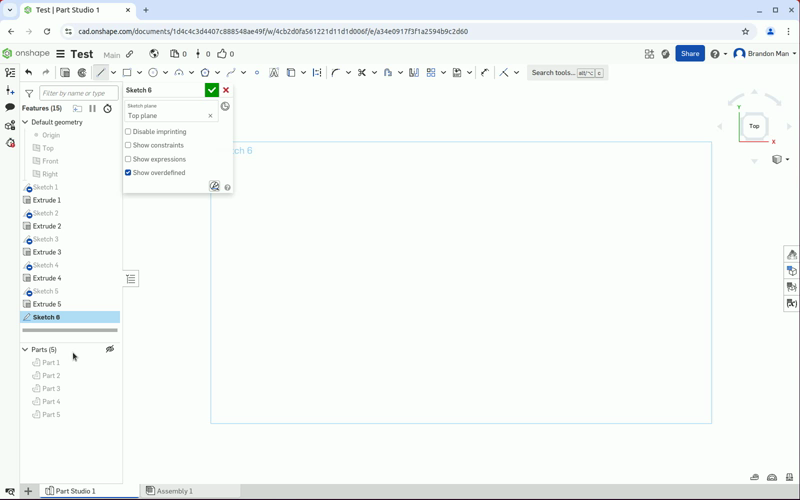
key_down(shift)
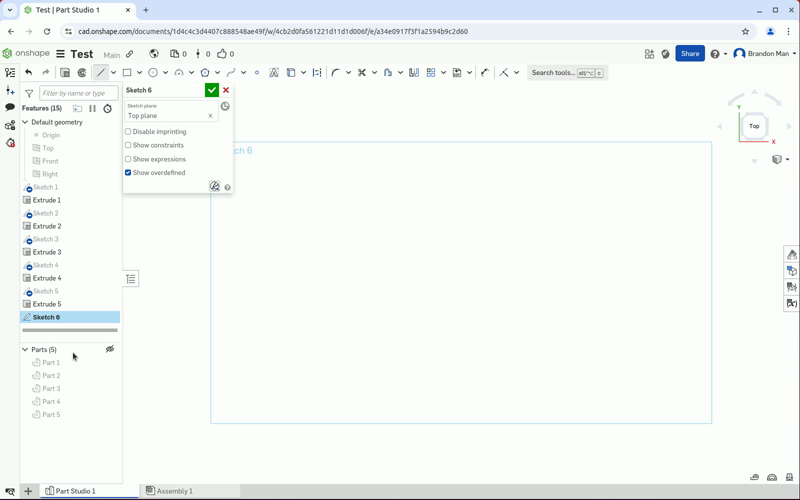
mouse_move(375, 282)
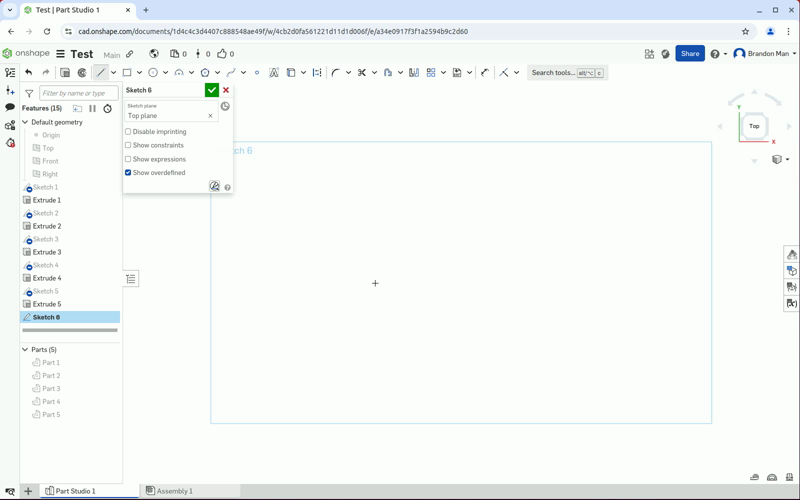
click(375, 282)
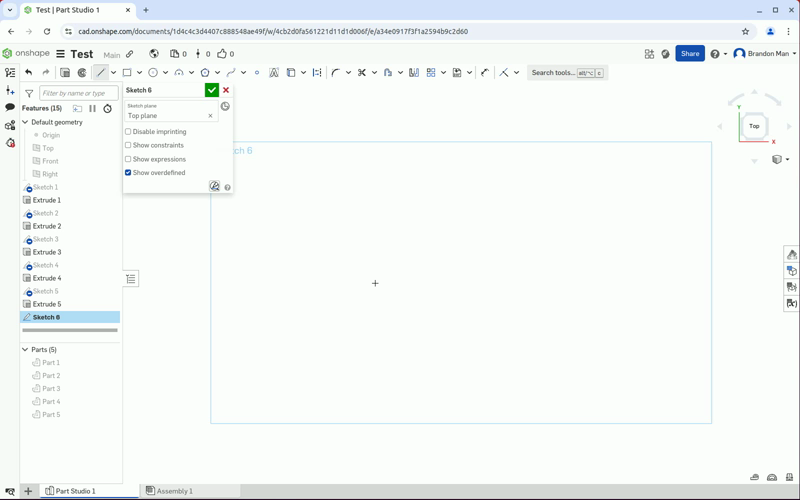
key_up(shift)
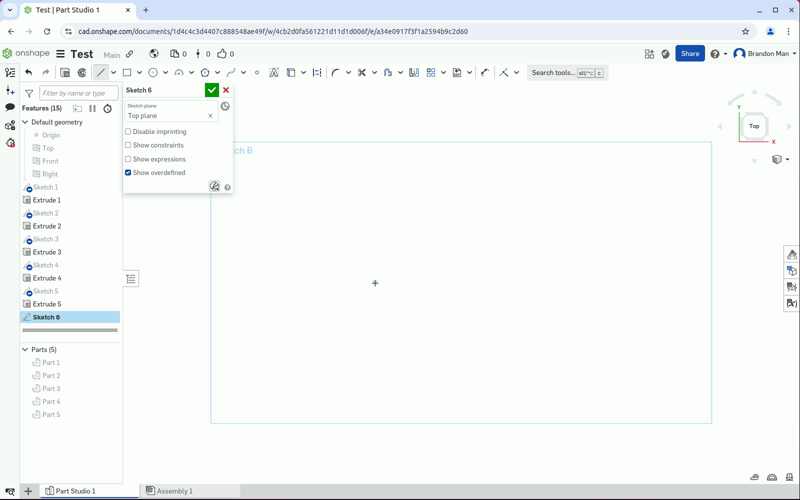
key_down(shift)
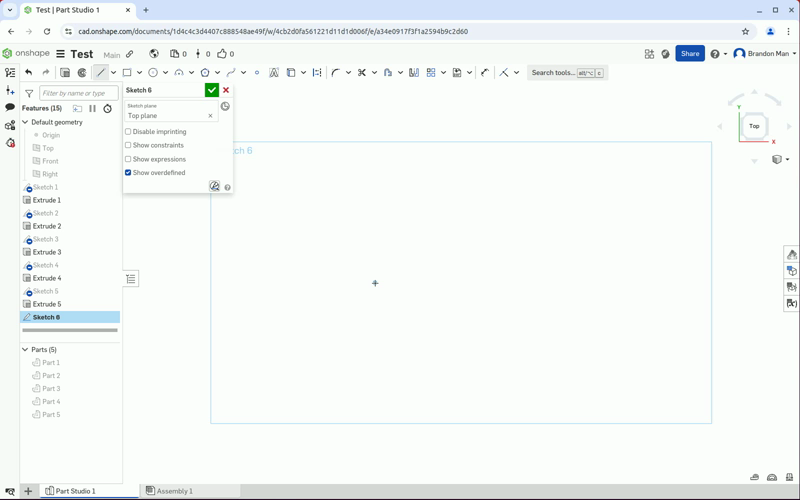
mouse_move(544, 282)
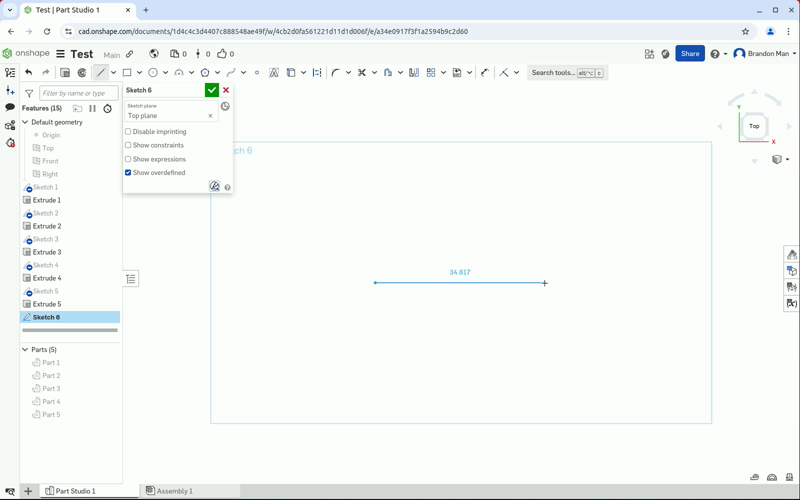
click(544, 282)
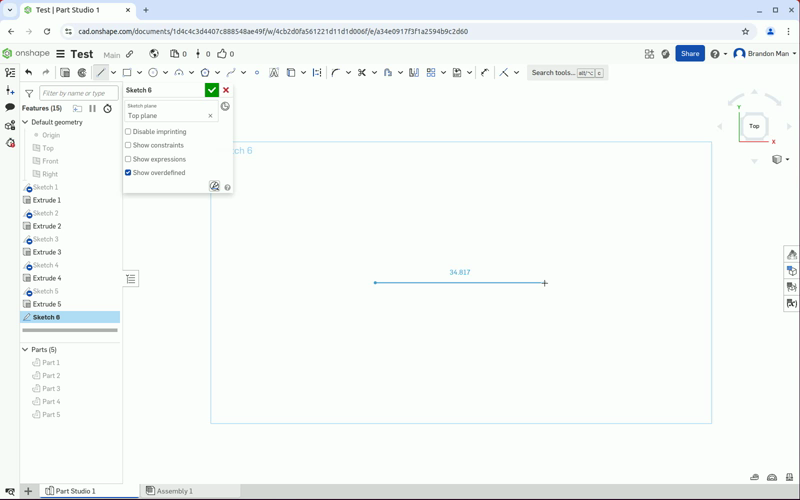
key_up(shift)
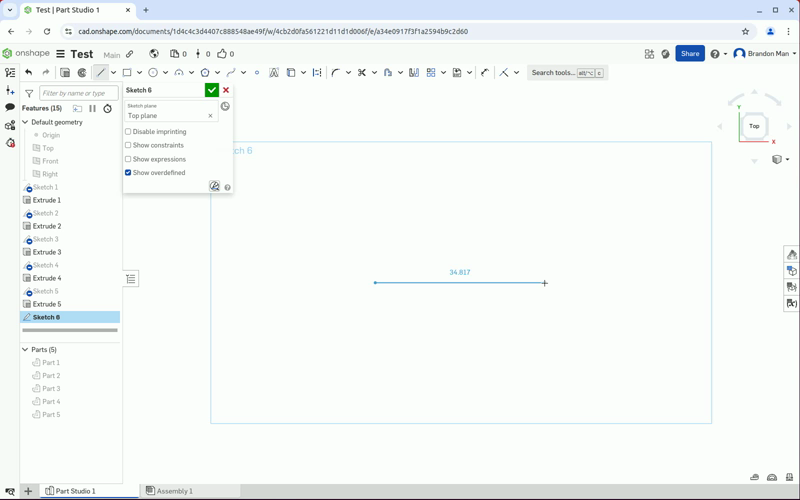
key(esc)
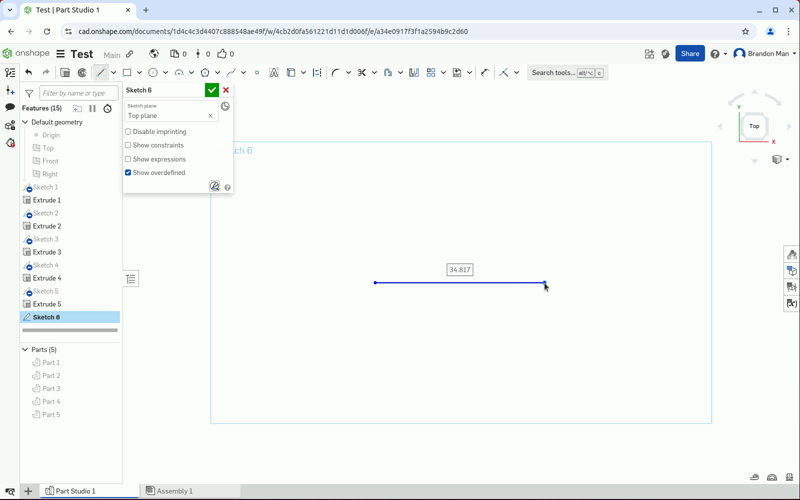
key(a)
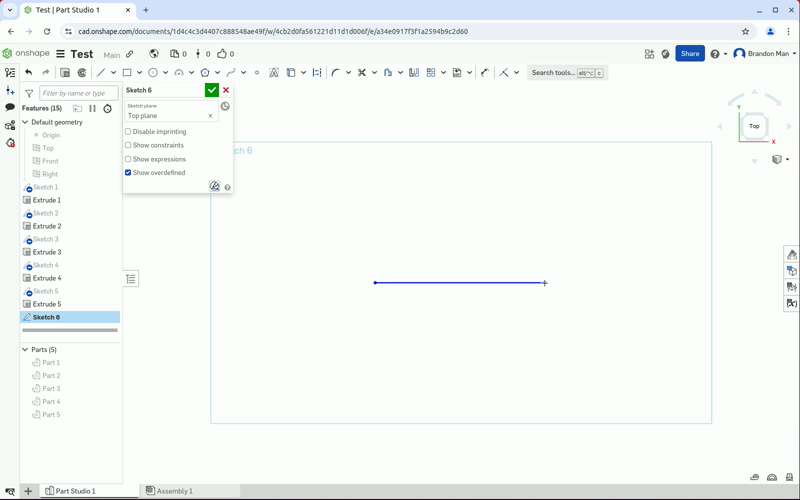
mouse_move(544, 282)
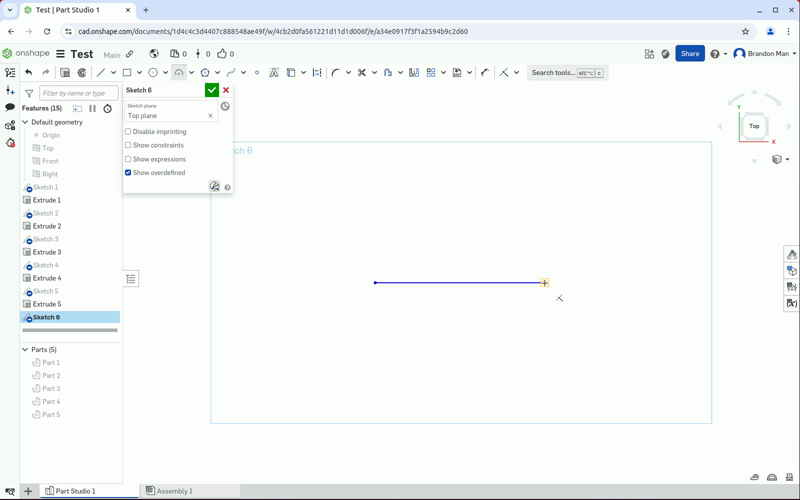
click(544, 282)
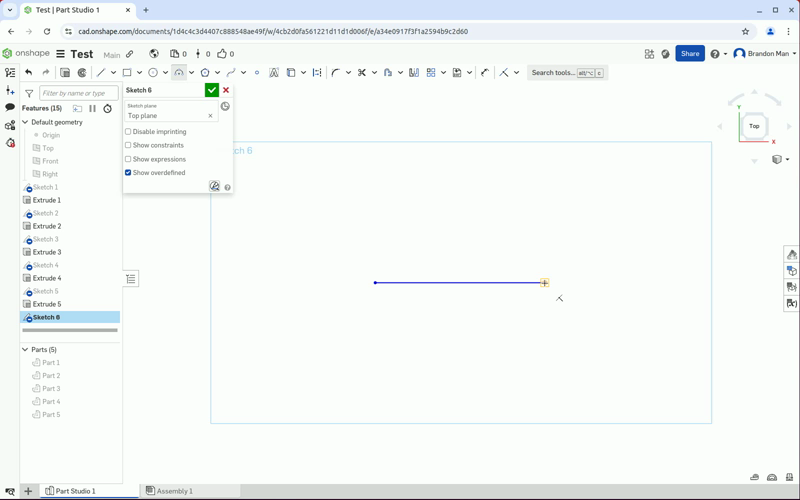
mouse_move(375, 282)
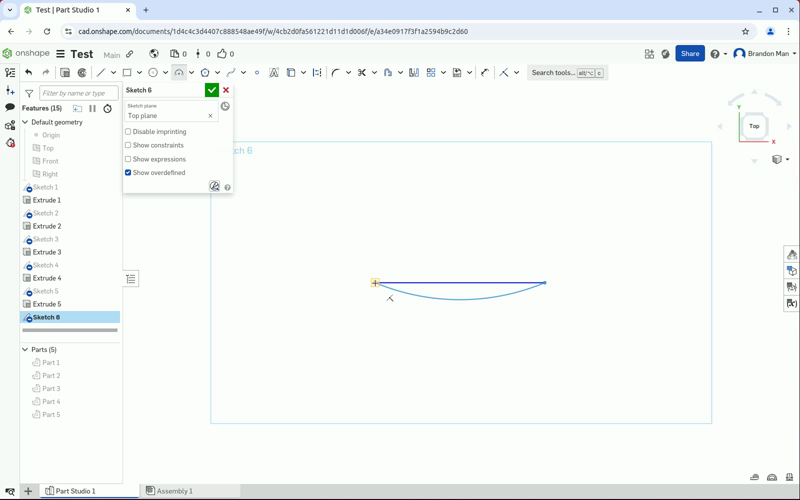
click(375, 282)
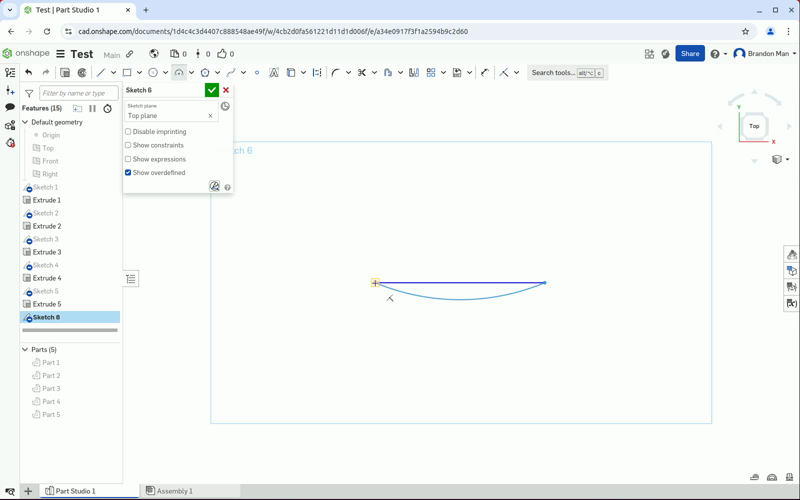
key_down(shift)
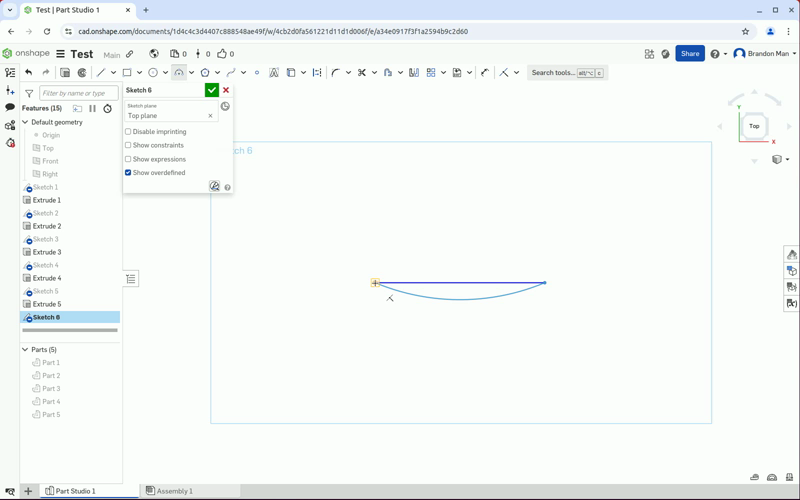
mouse_move(459, 198)
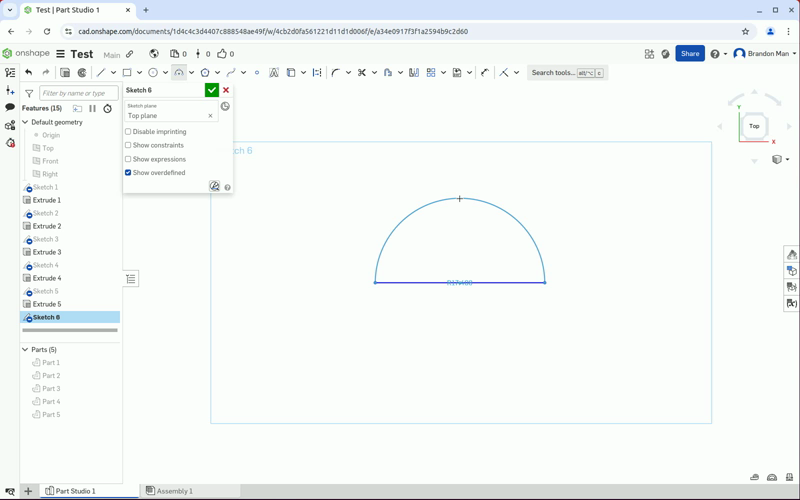
click(459, 198)
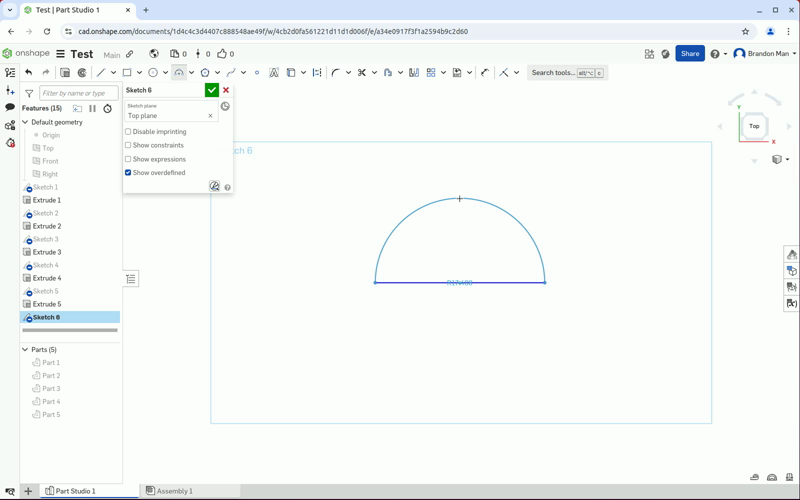
key_up(shift)
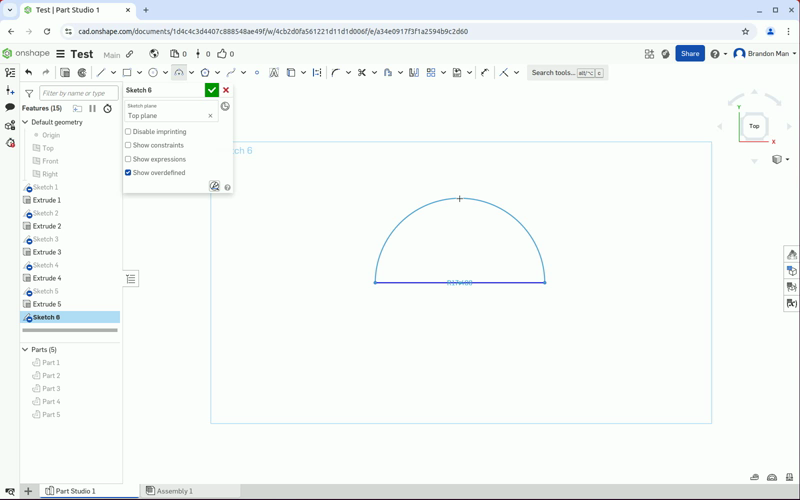
key(esc)
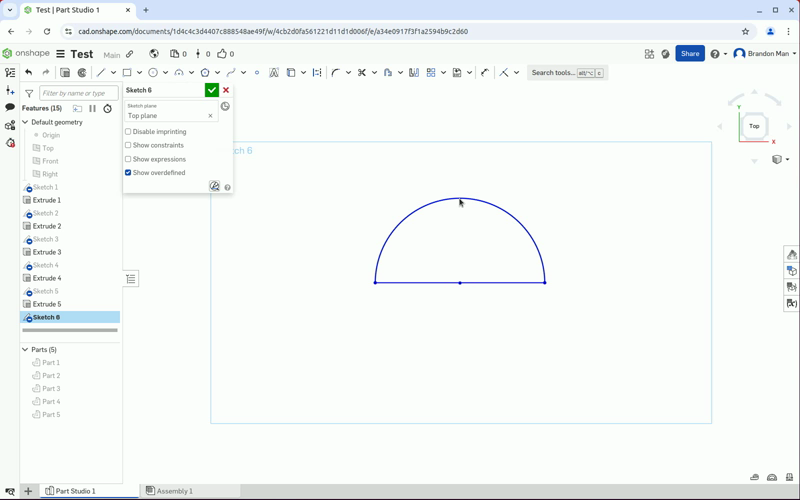
mouse_move(421, 255)
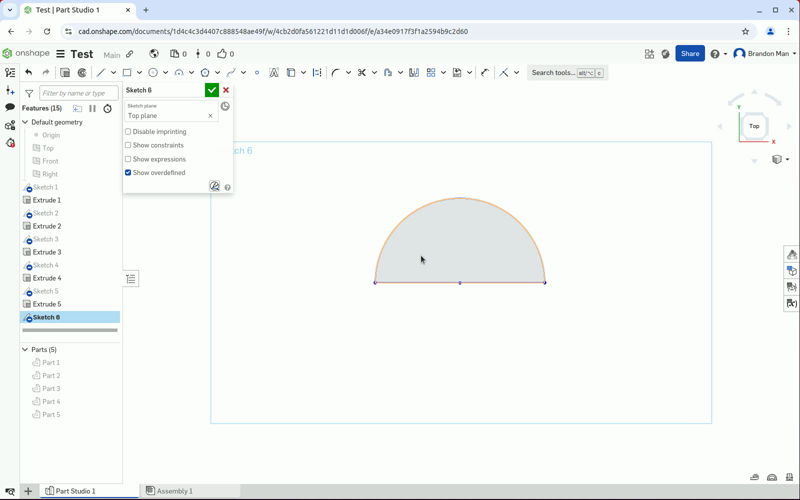
click(421, 255)
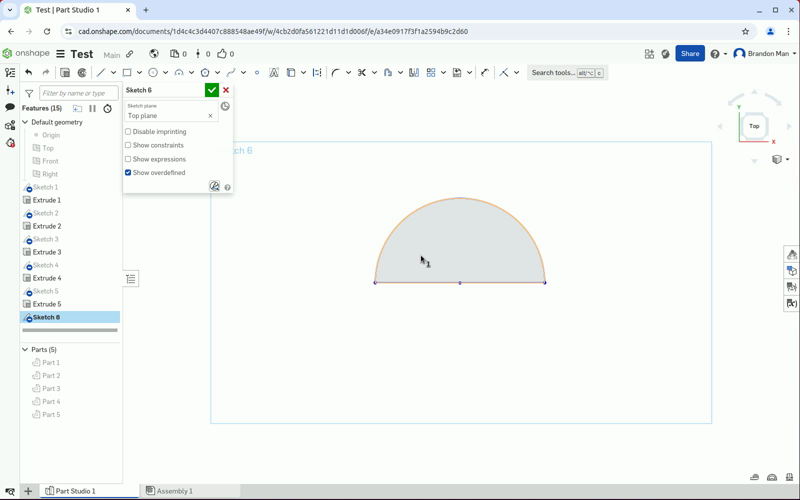
mouse_move(73, 352)
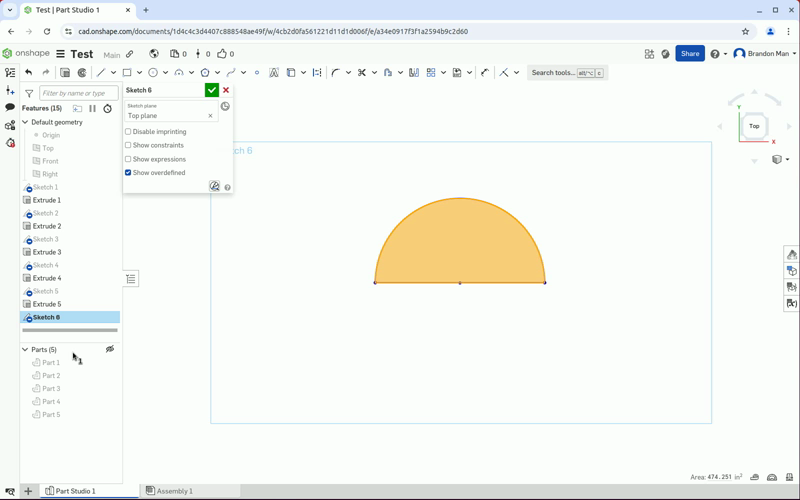
key(shift+y)
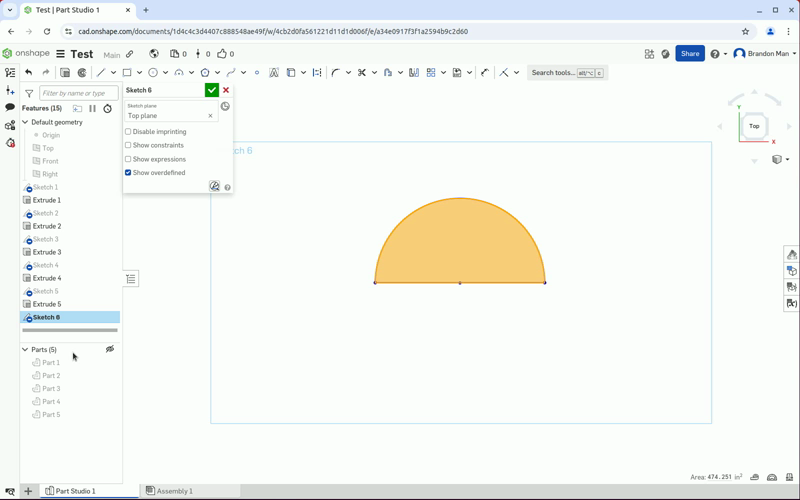
key(shift+e)
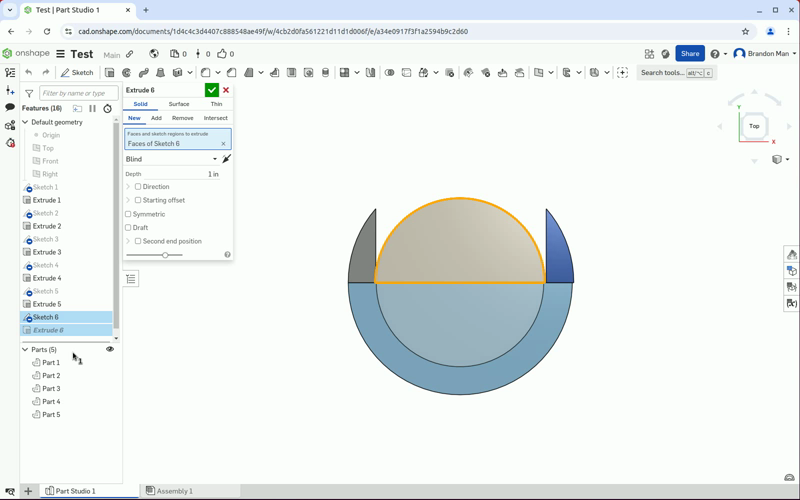
mouse_move(143, 106)
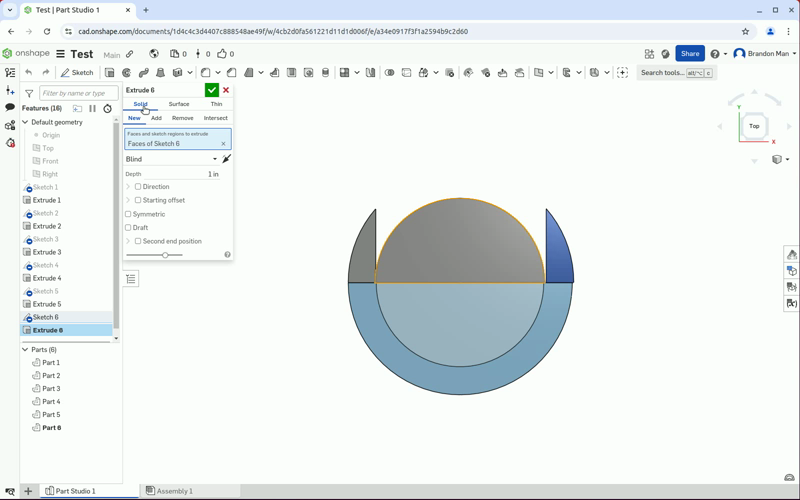
click(143, 106)
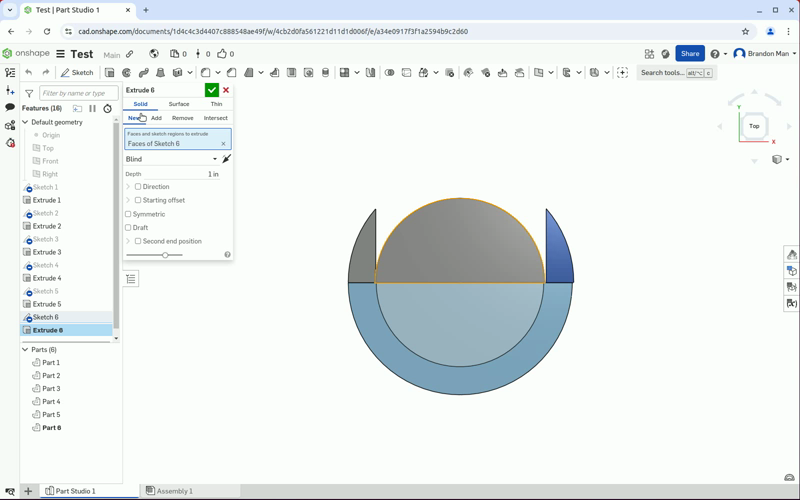
mouse_move(137, 120)
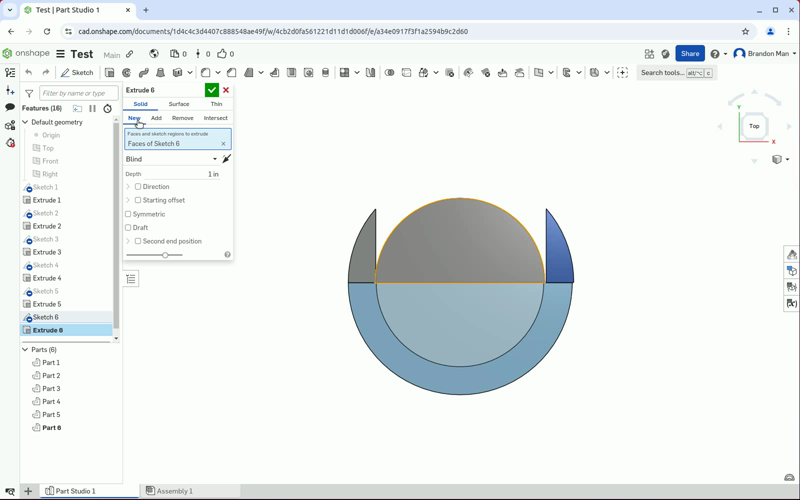
click(137, 120)
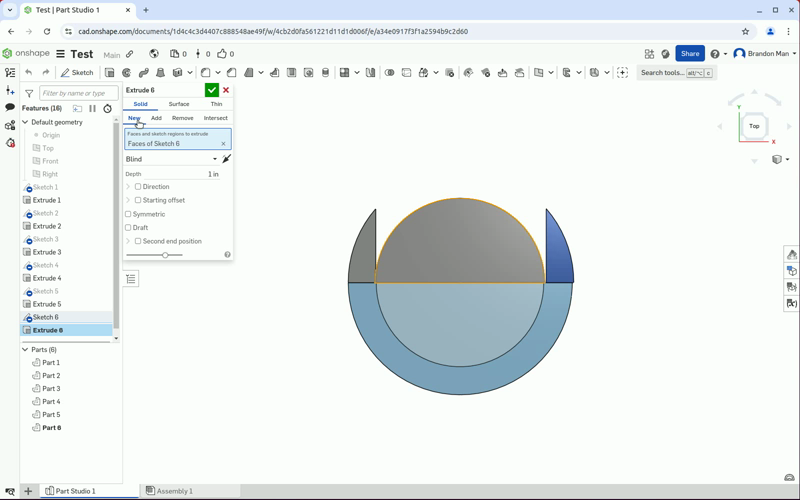
key(tab, 4)
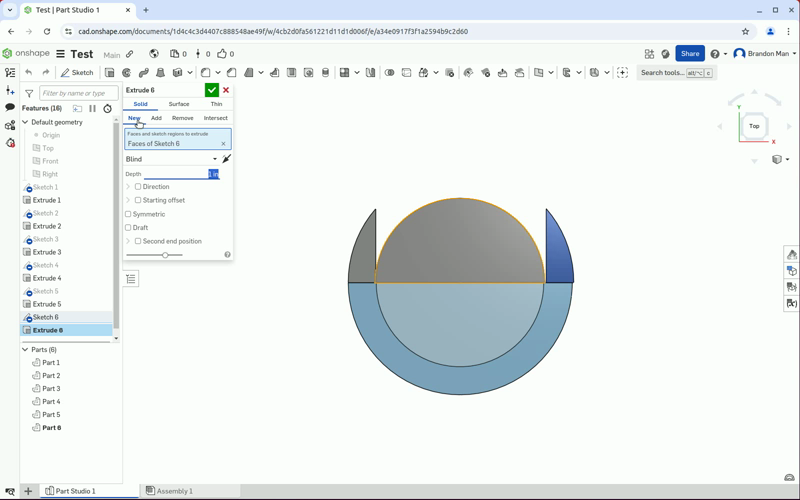
text(4.092)
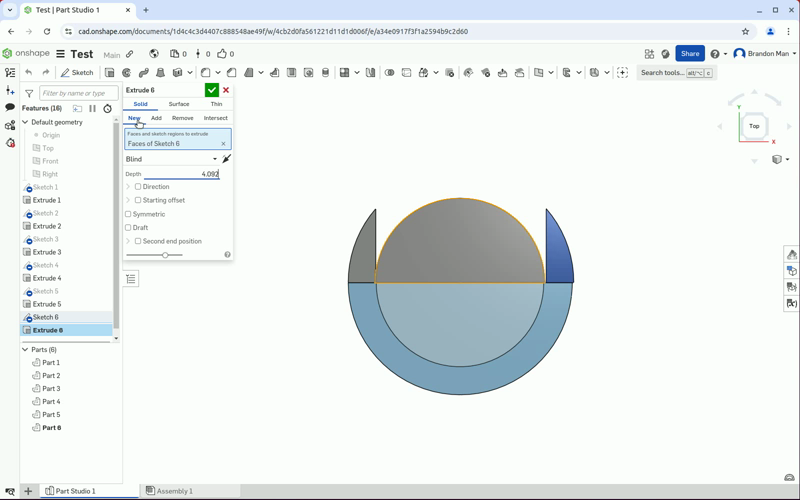
key(enter)
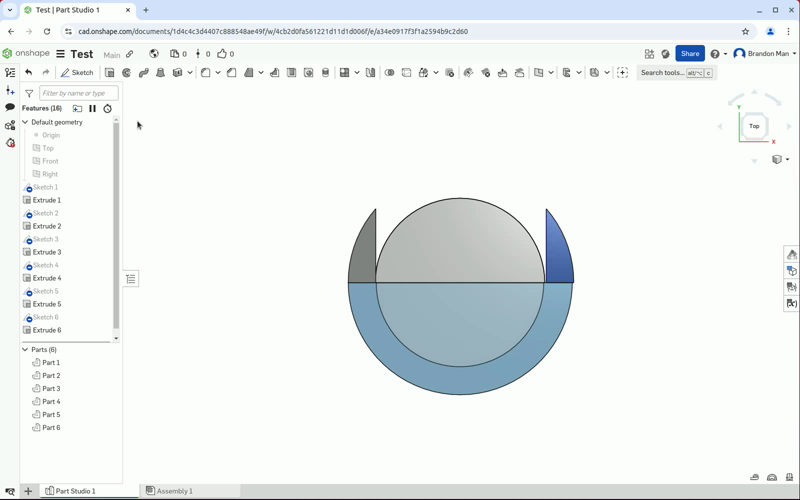
key(shift+h)
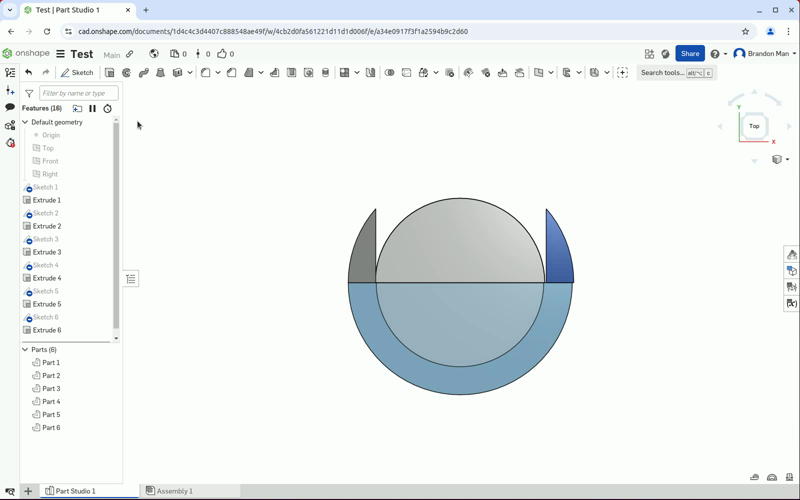
key(shift+h)
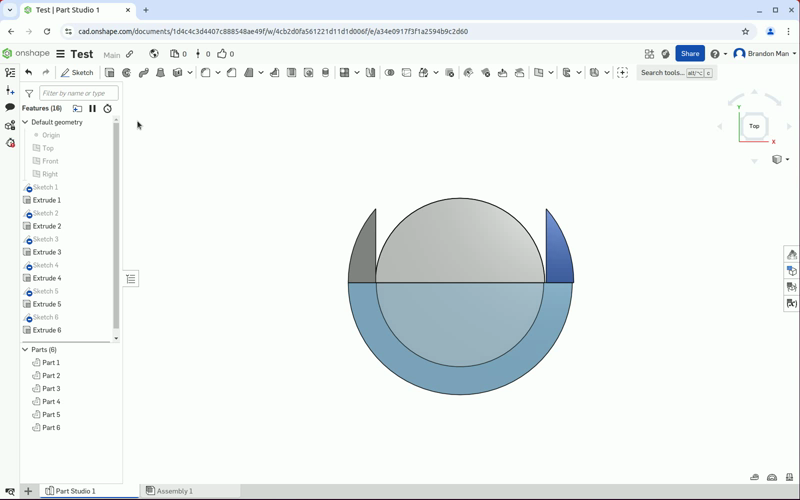
mouse_move(69, 189)
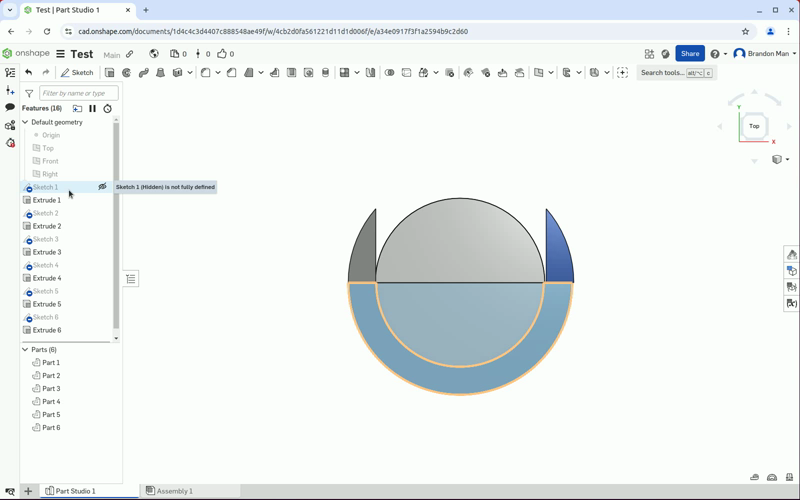
click(69, 189)
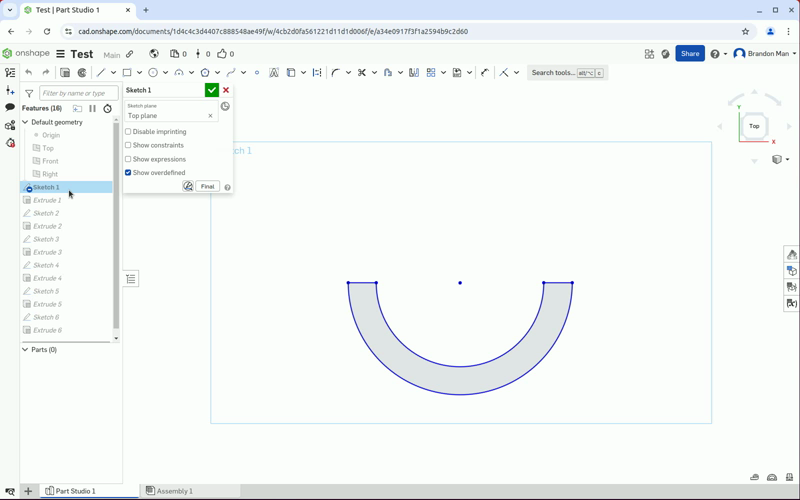
mouse_move(229, 92)
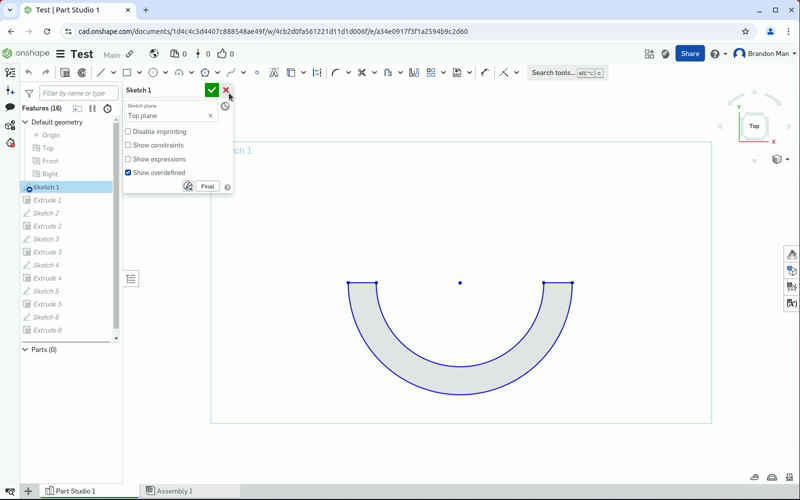
click(229, 92)
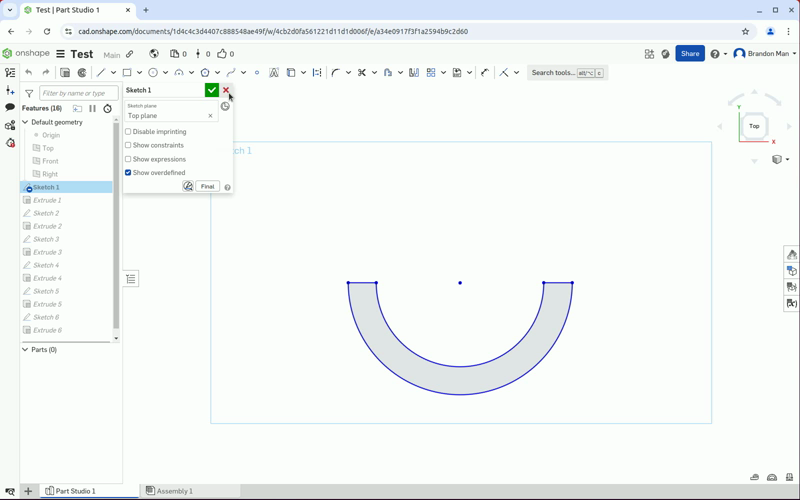
key(shift+s)
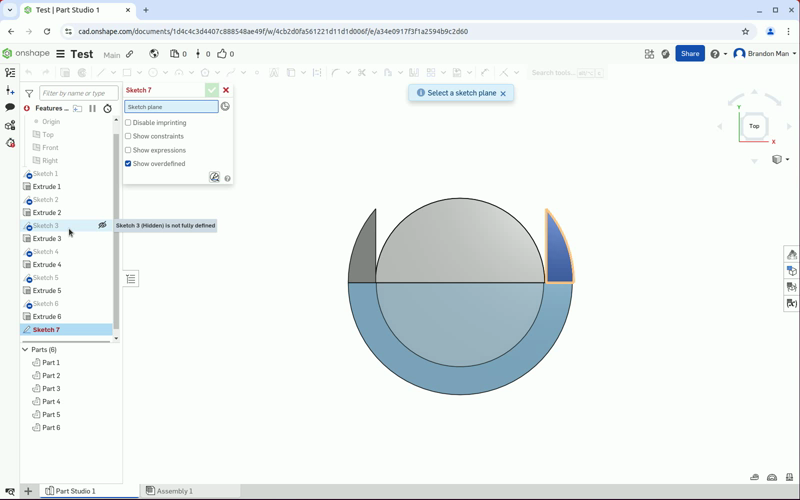
scroll(3)
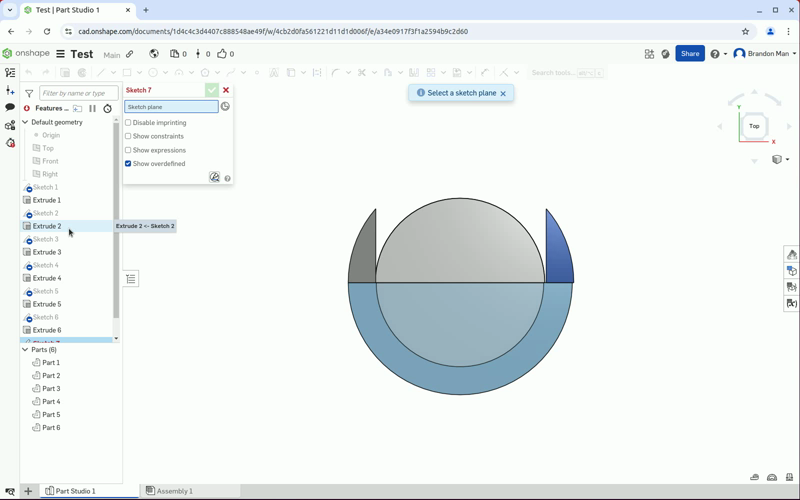
mouse_move(69, 150)
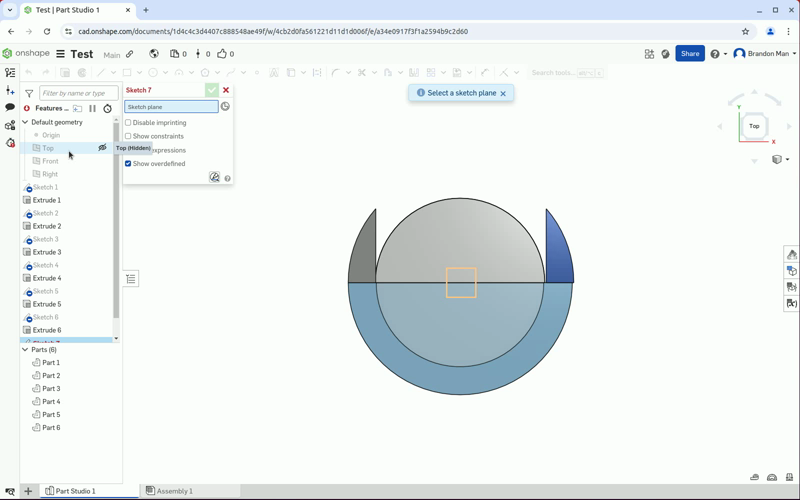
click(69, 150)
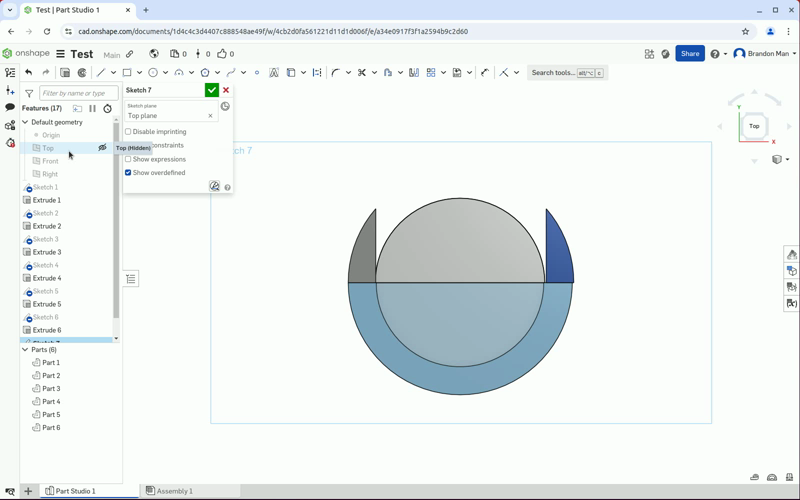
mouse_move(73, 352)
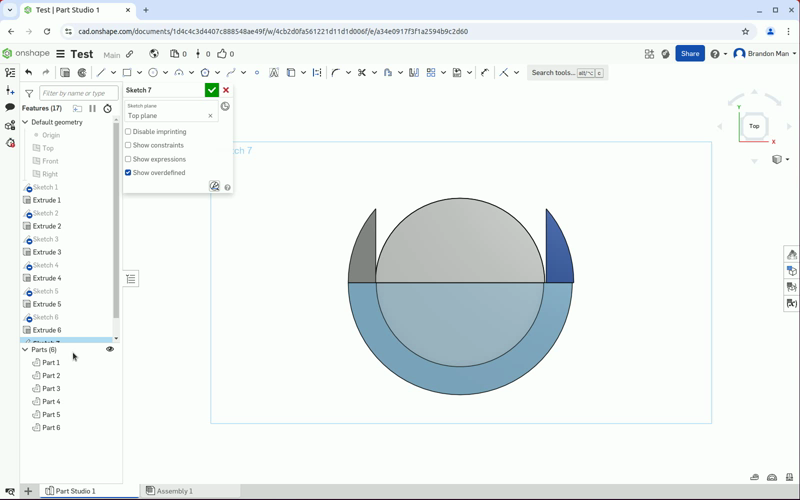
key(y)
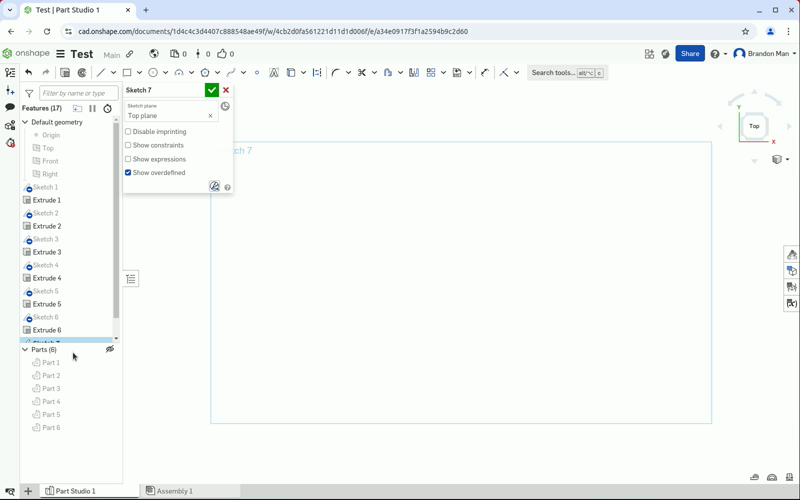
key(a)
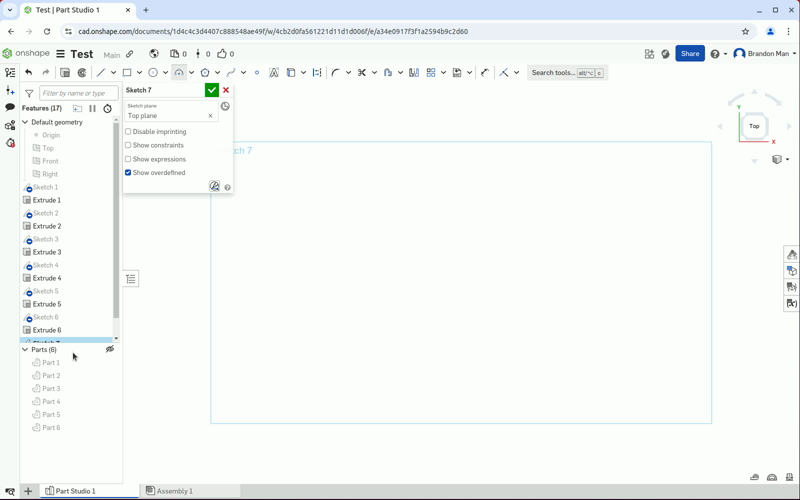
key_down(shift)
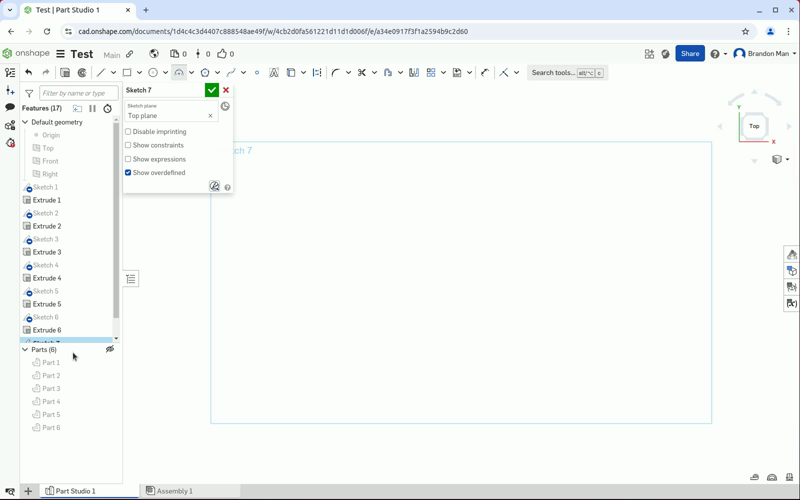
mouse_move(375, 282)
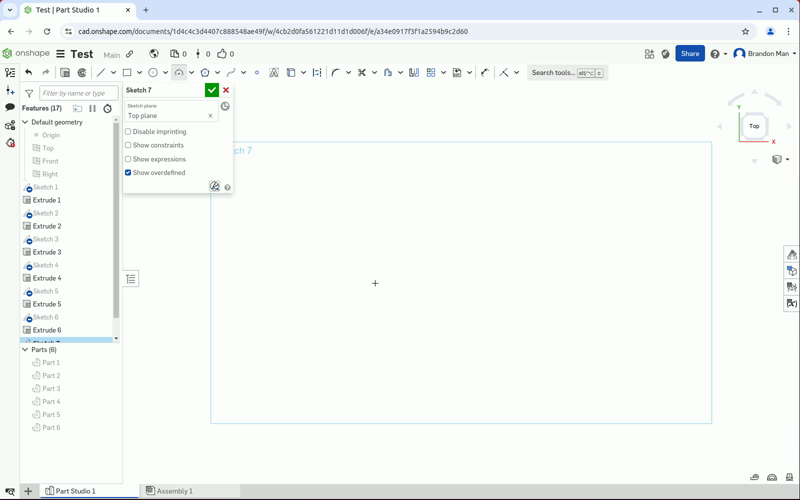
click(375, 282)
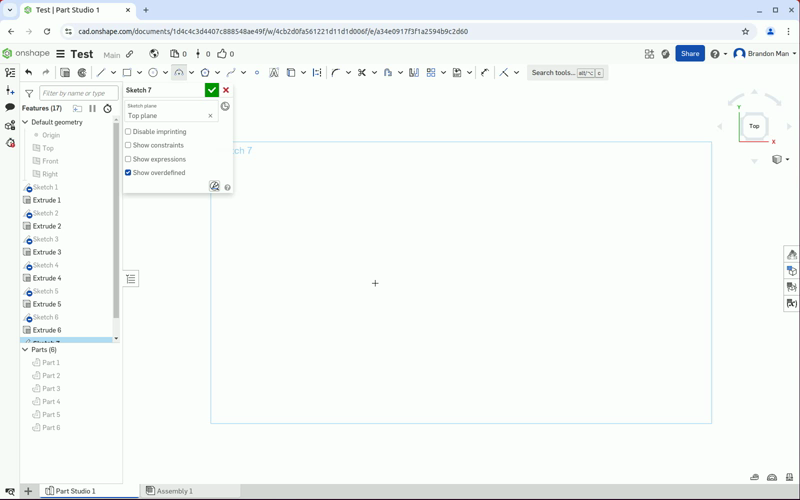
key_up(shift)
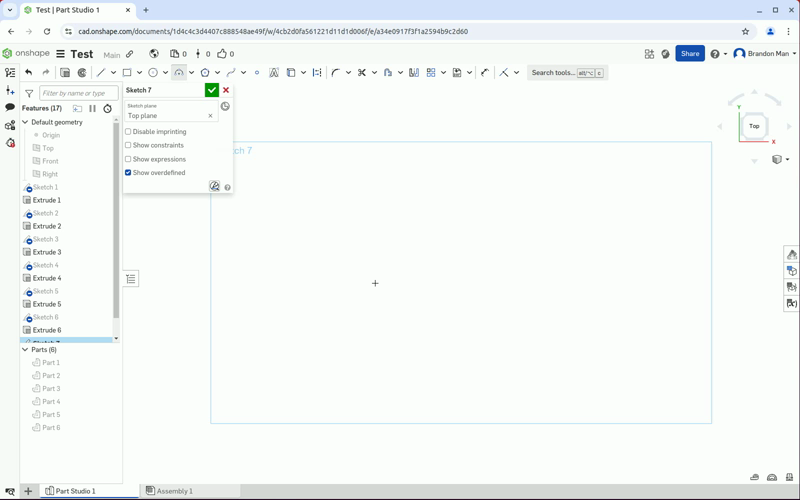
key_down(shift)
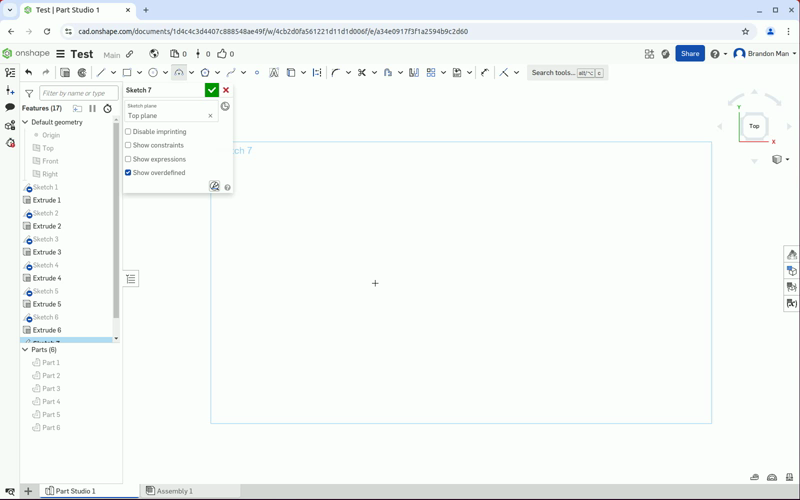
mouse_move(544, 282)
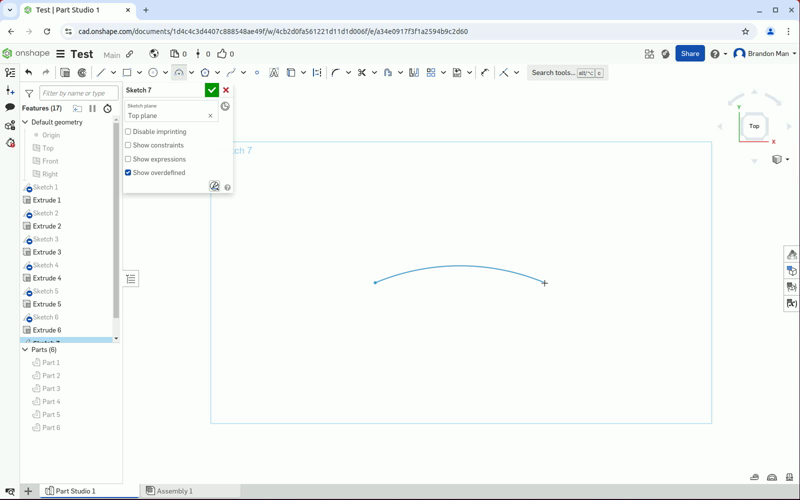
click(544, 282)
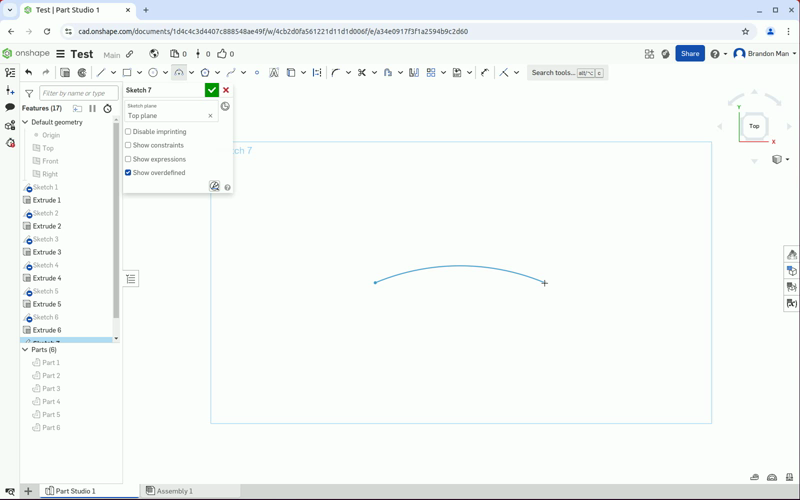
mouse_move(459, 367)
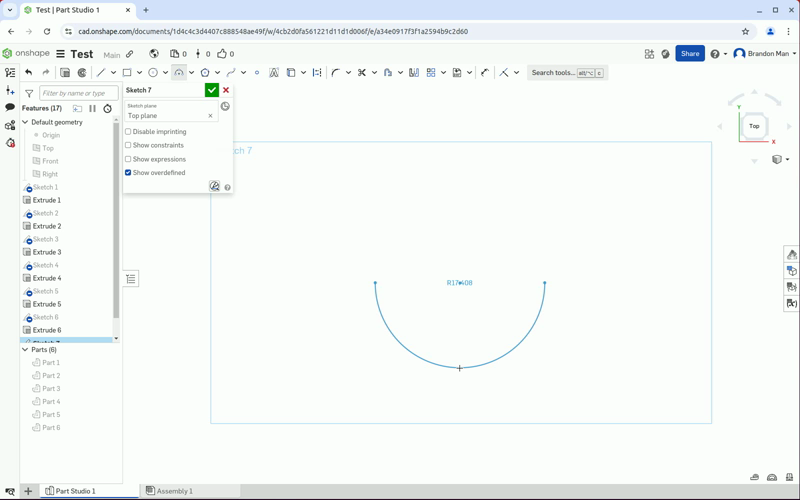
click(459, 367)
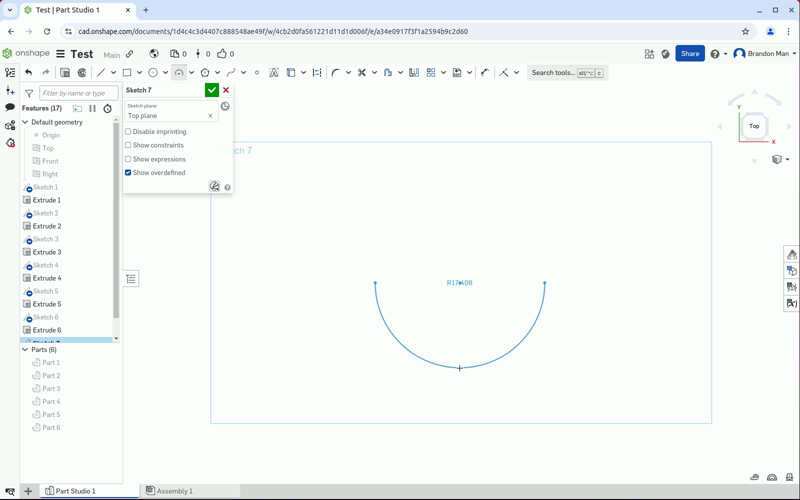
key_up(shift)
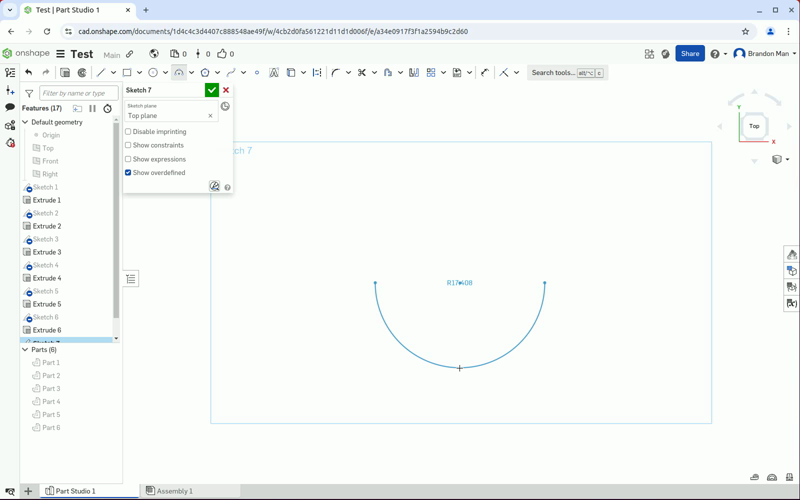
key(esc)
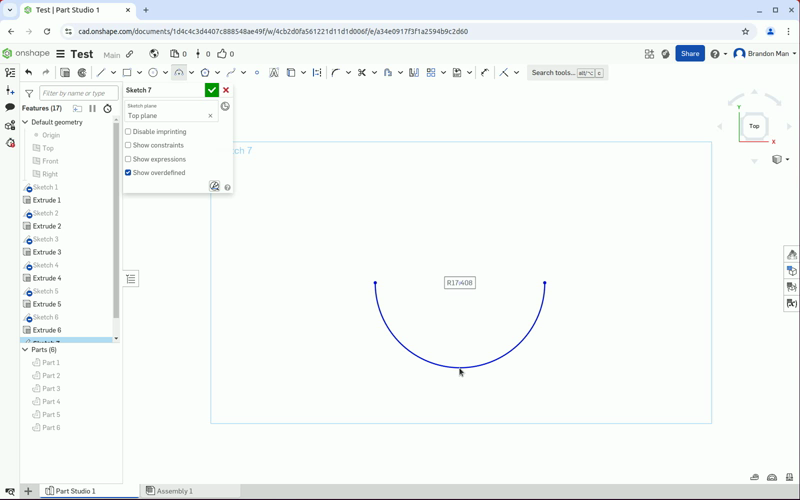
key(l)
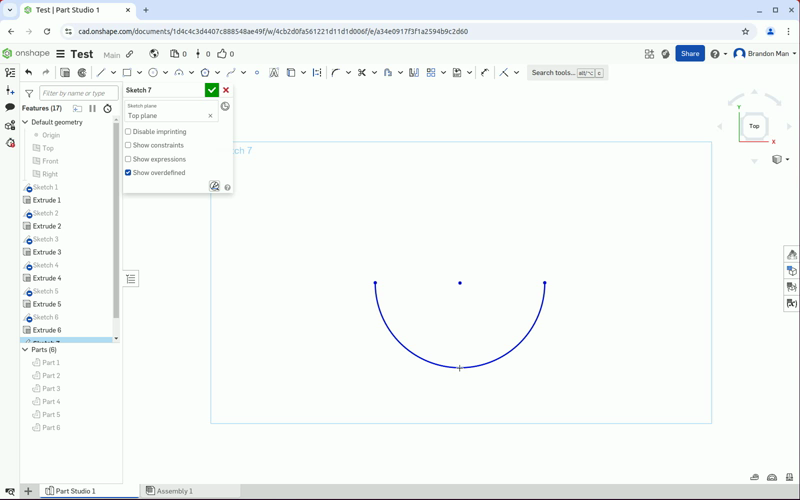
mouse_move(544, 282)
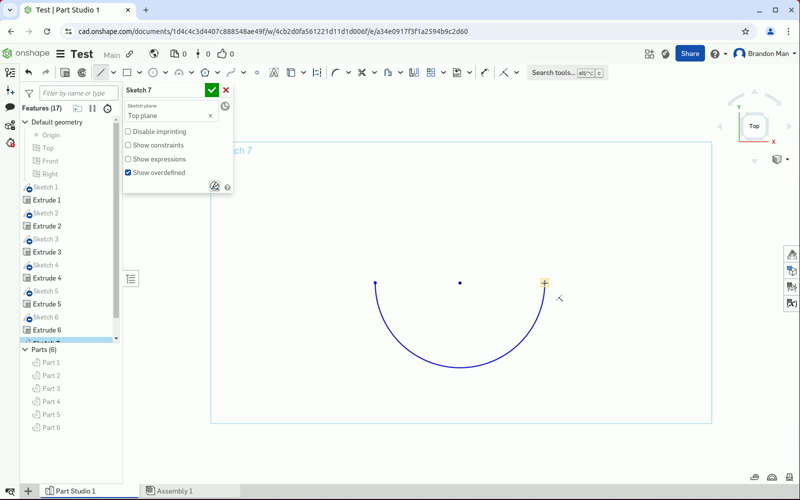
click(544, 282)
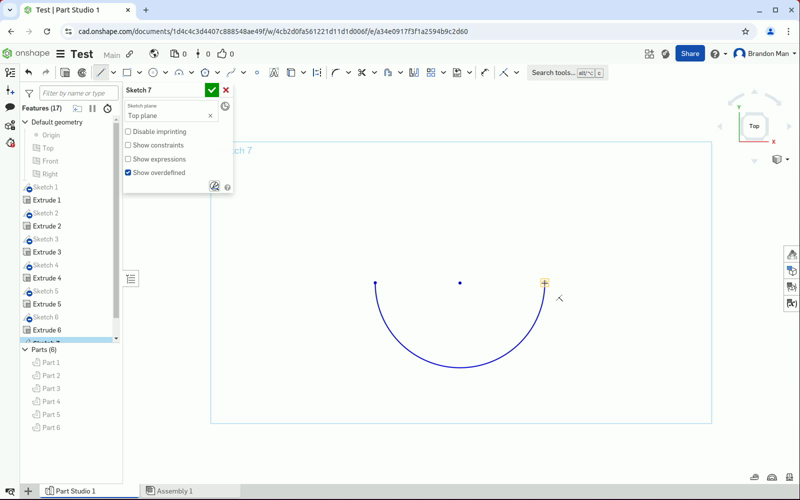
key_down(shift)
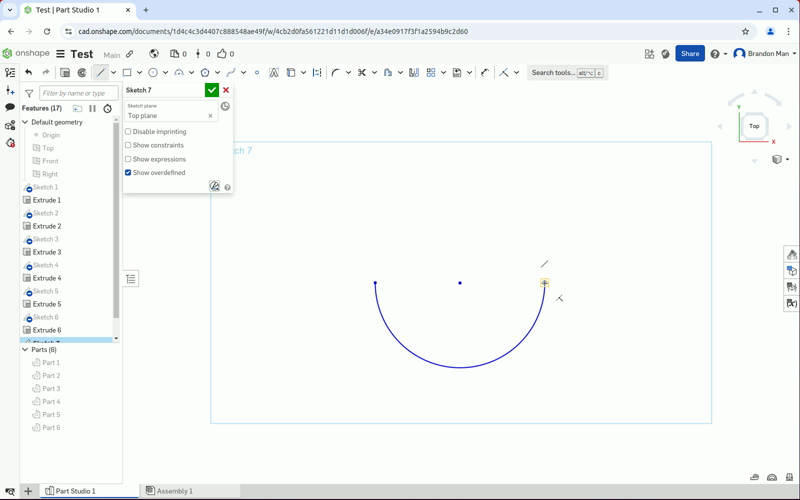
mouse_move(375, 282)
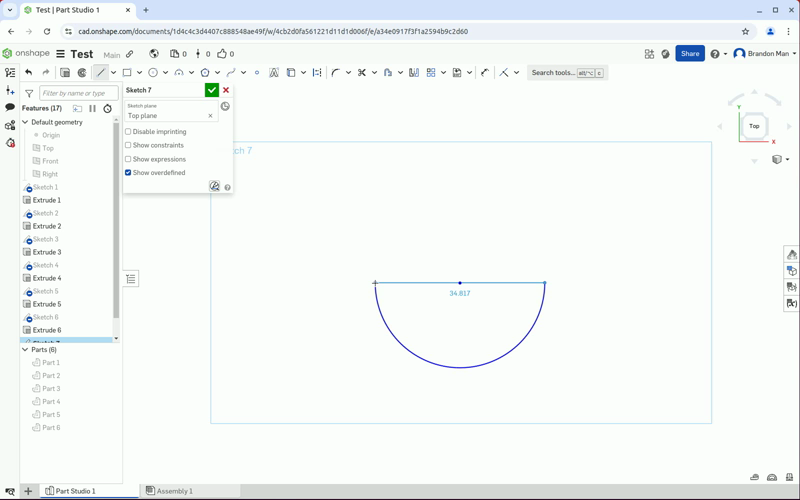
key_up(shift)
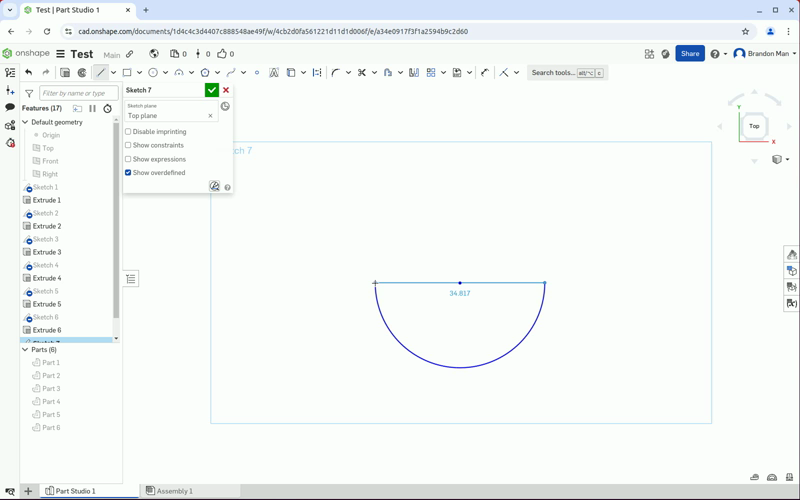
click(375, 282)
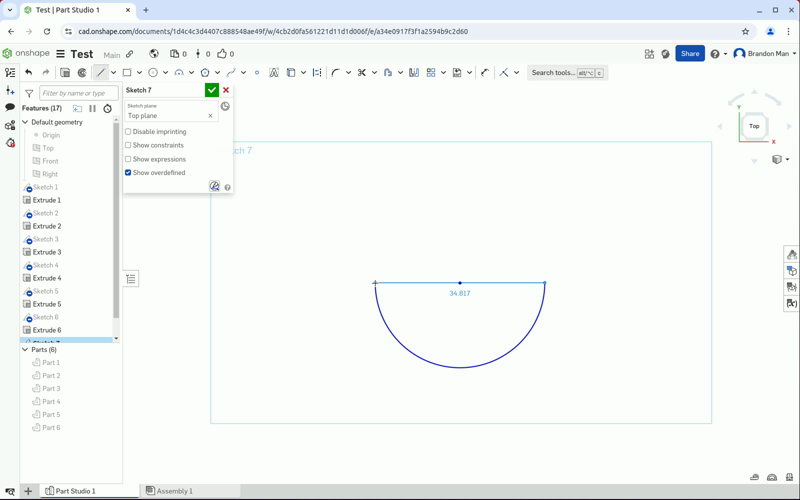
key(esc)
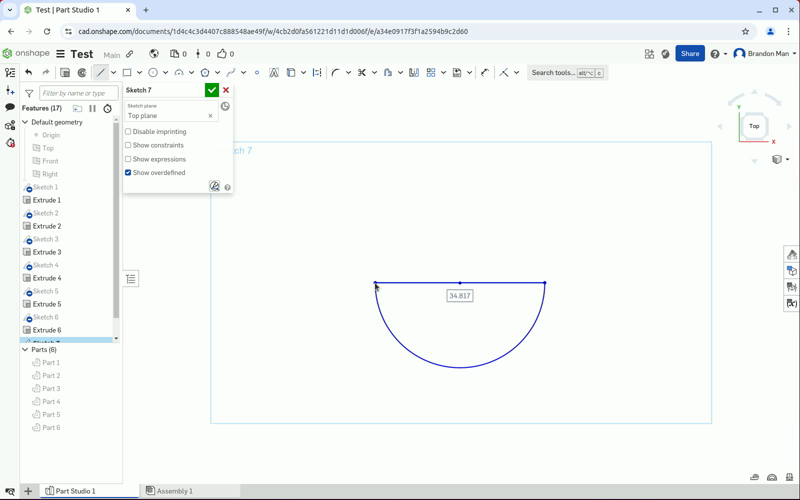
mouse_move(477, 345)
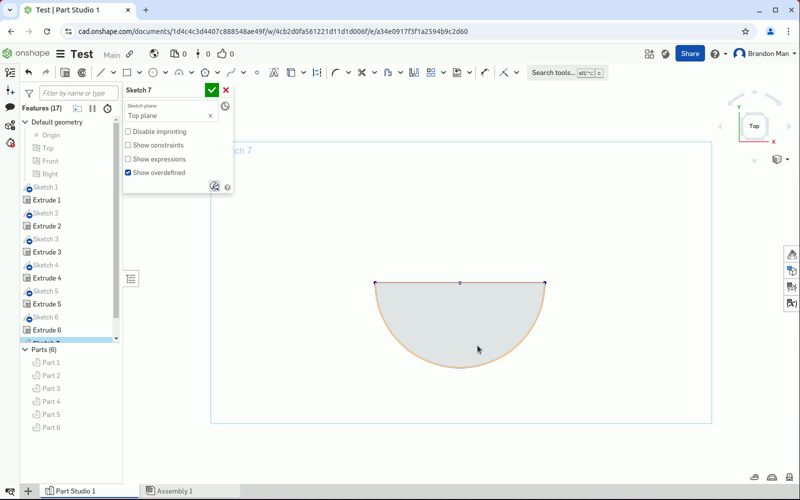
click(477, 345)
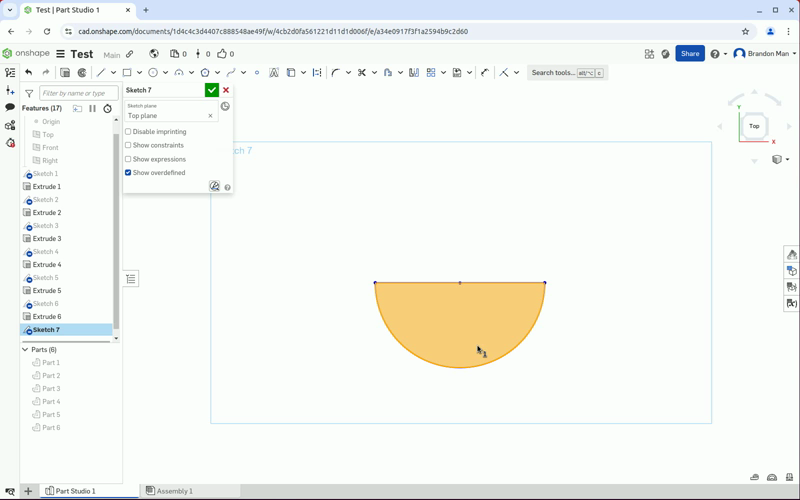
mouse_move(73, 352)
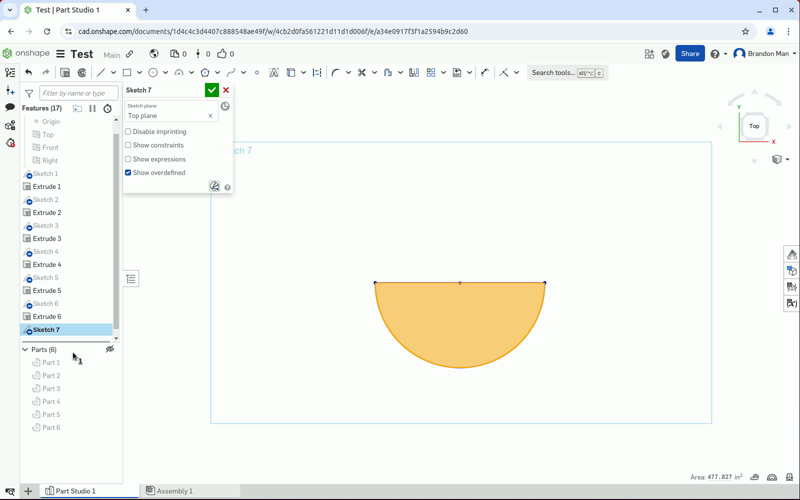
key(shift+y)
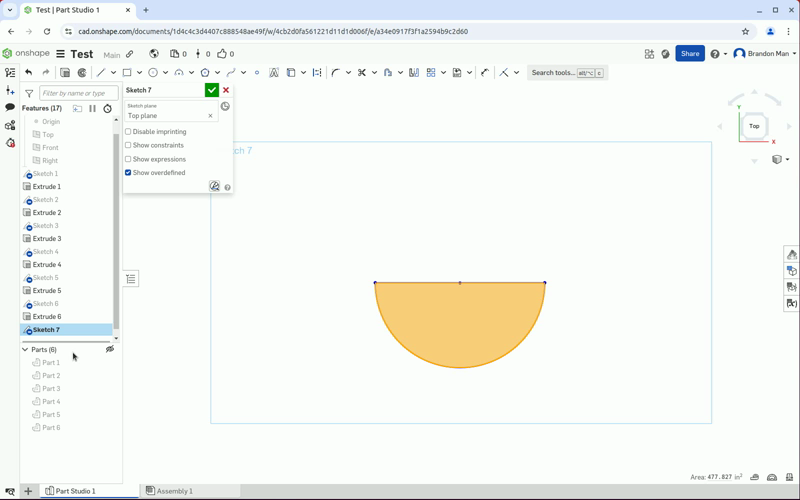
key(shift+e)
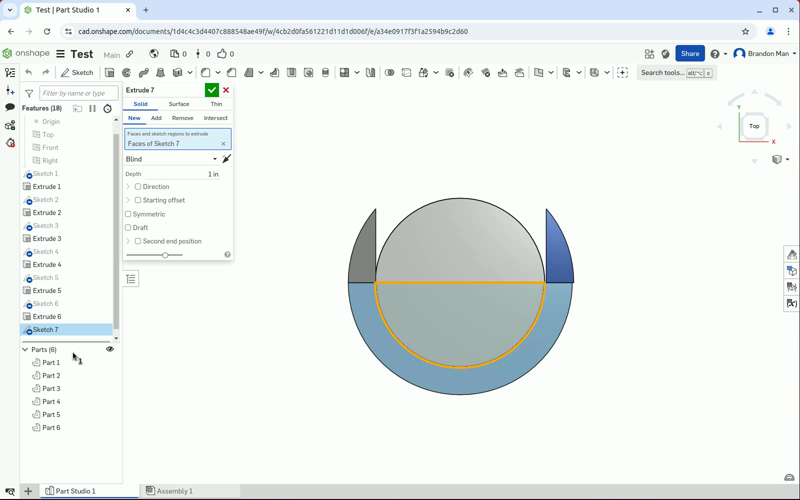
mouse_move(143, 106)
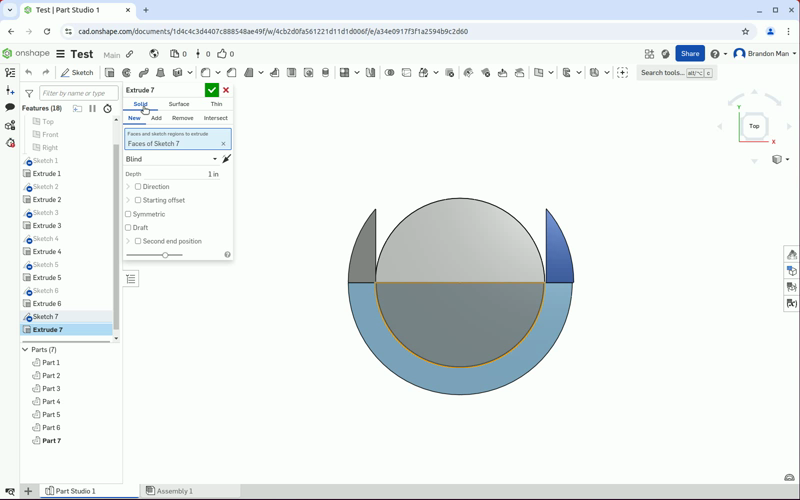
click(143, 106)
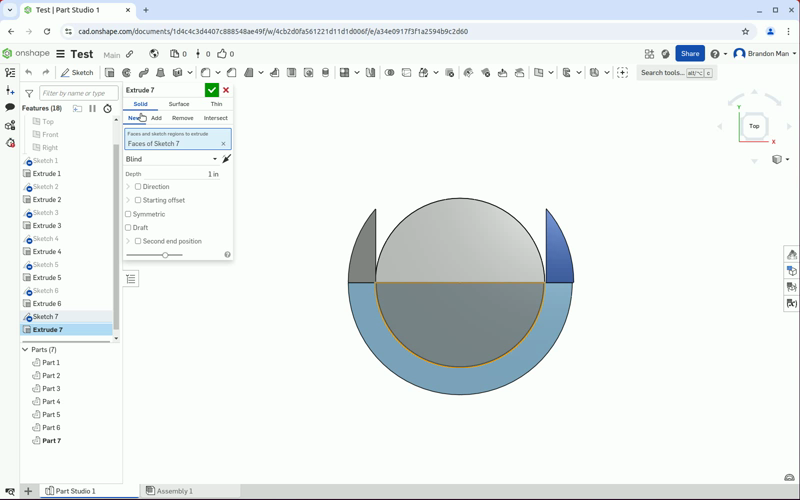
mouse_move(137, 120)
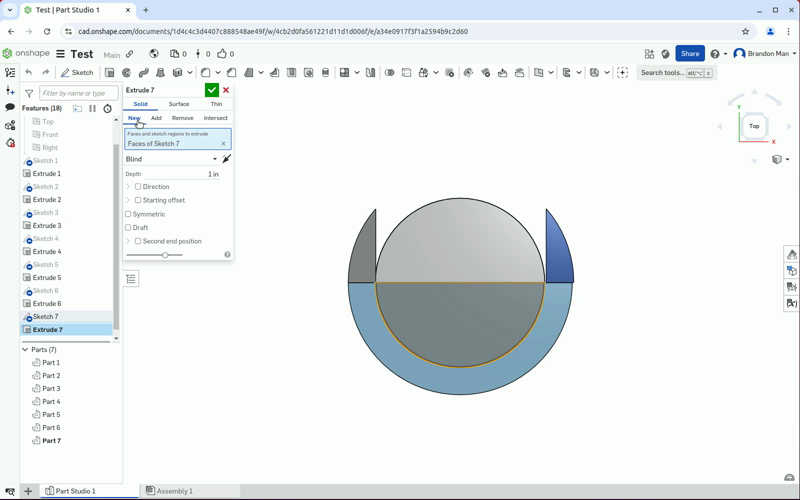
click(137, 120)
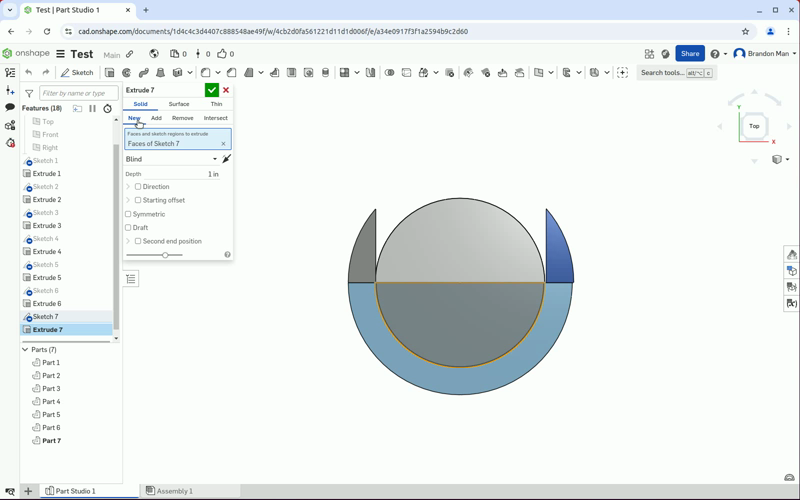
key(tab, 4)
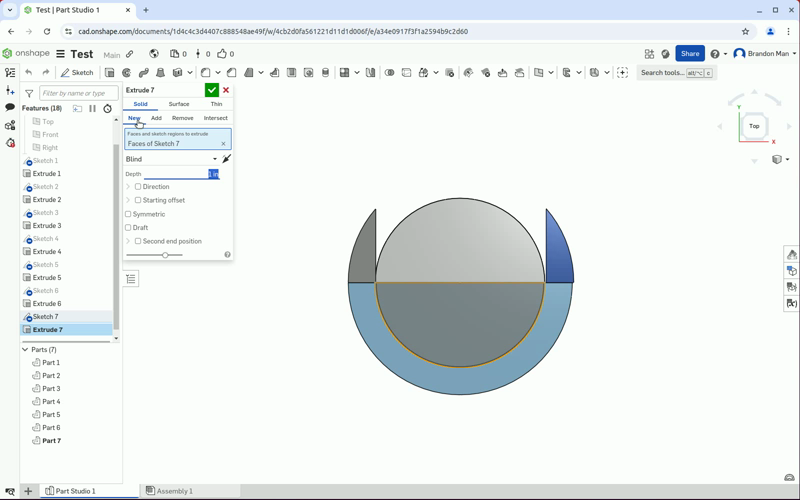
text(4.092)
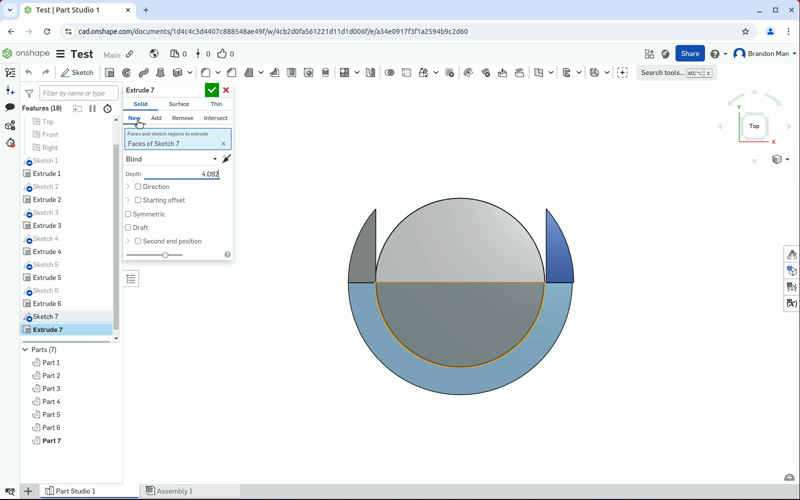
key(enter)
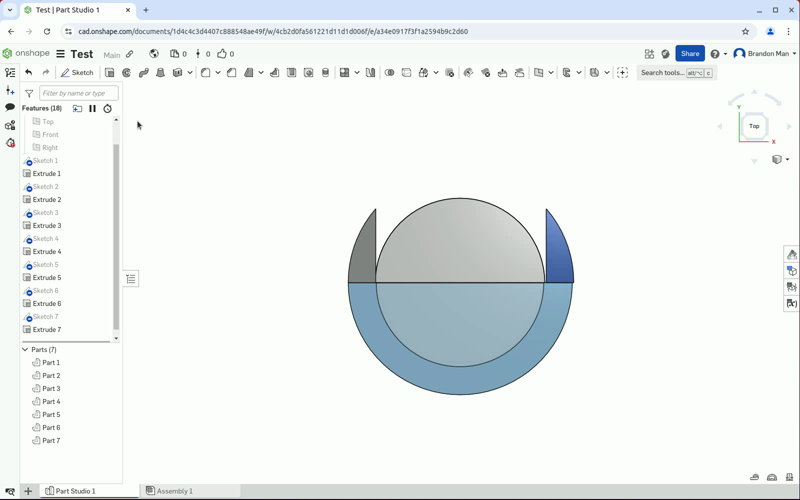
key(shift+h)
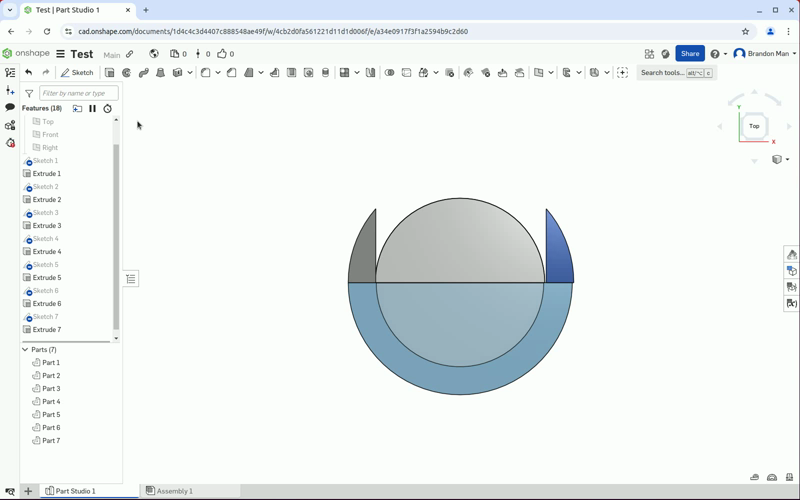
key(shift+h)
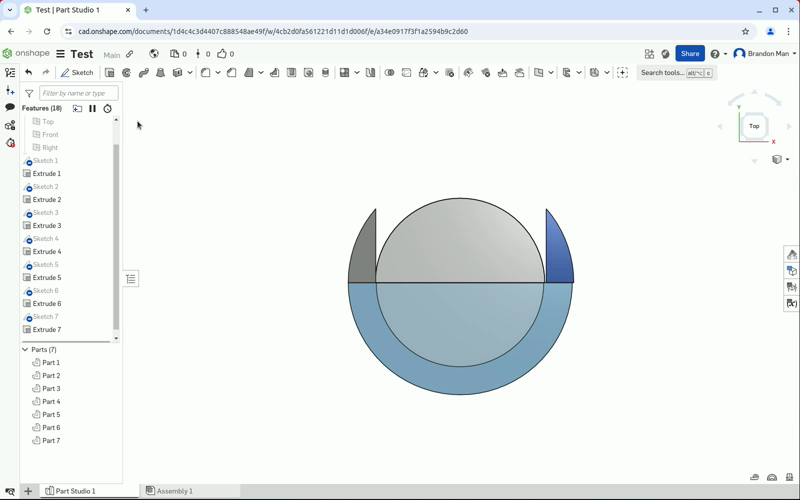
mouse_move(69, 163)
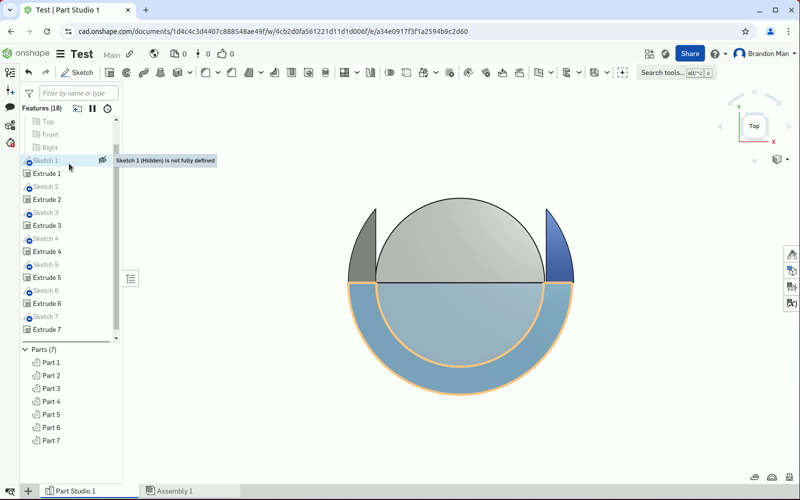
click(69, 163)
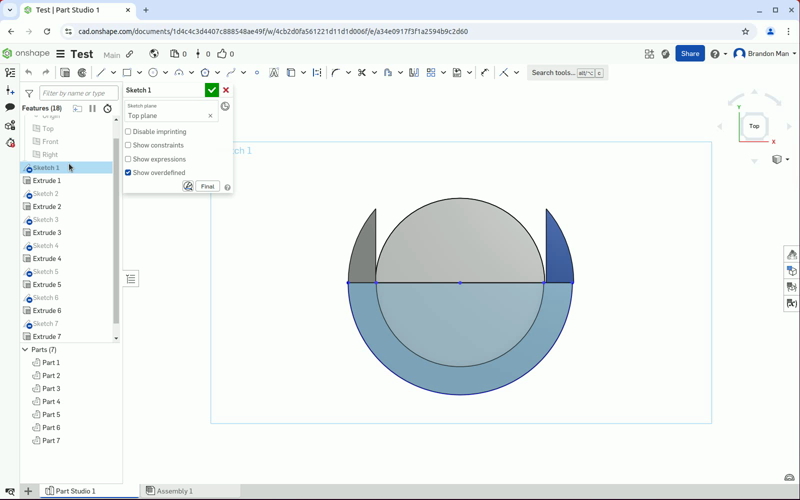
mouse_move(229, 92)
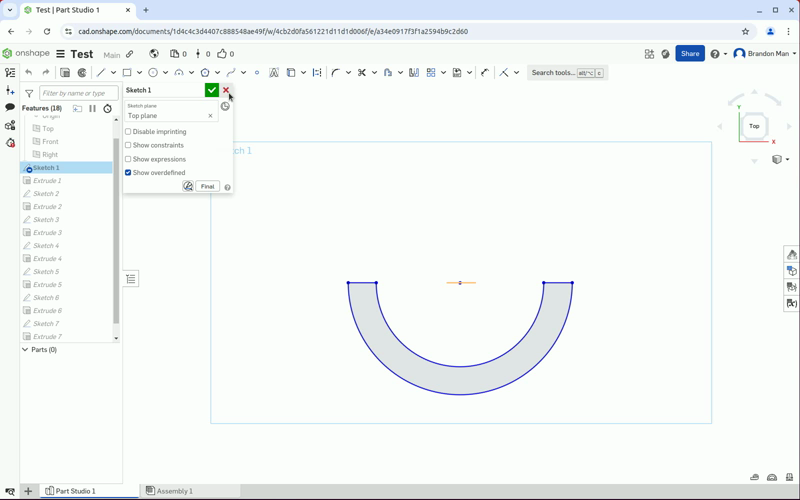
click(229, 92)
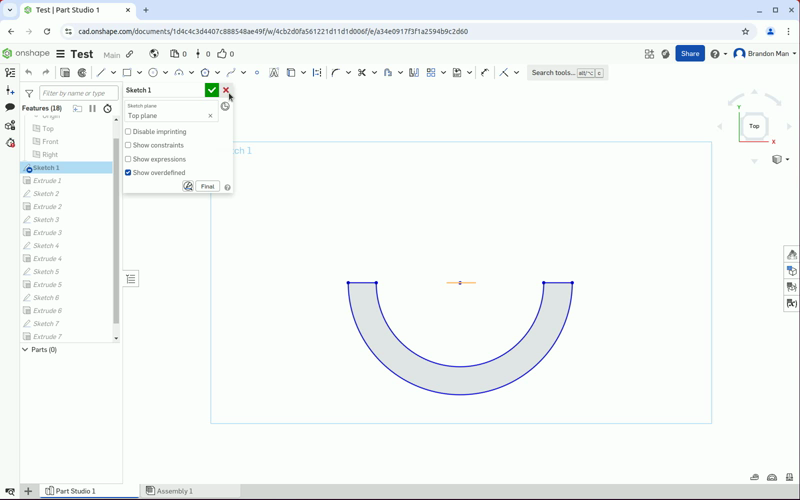
key(shift+s)
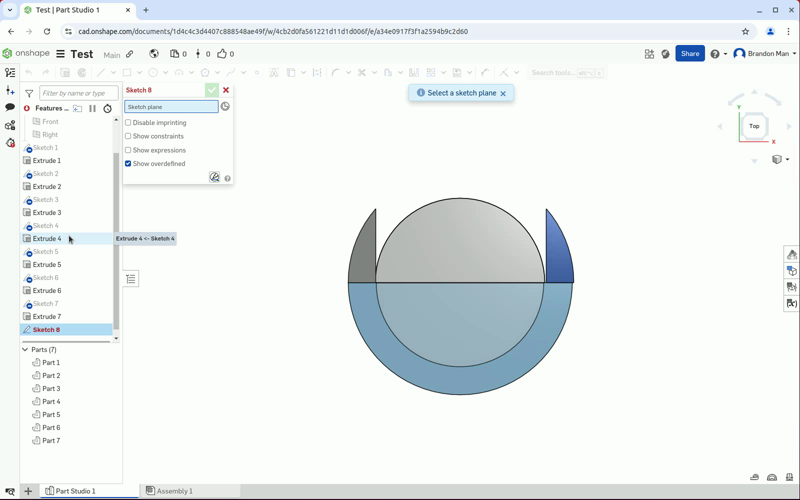
scroll(3)
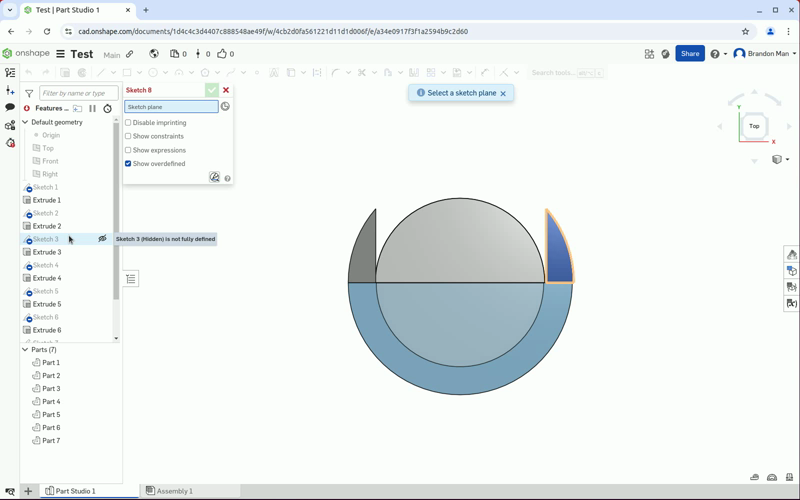
mouse_move(69, 150)
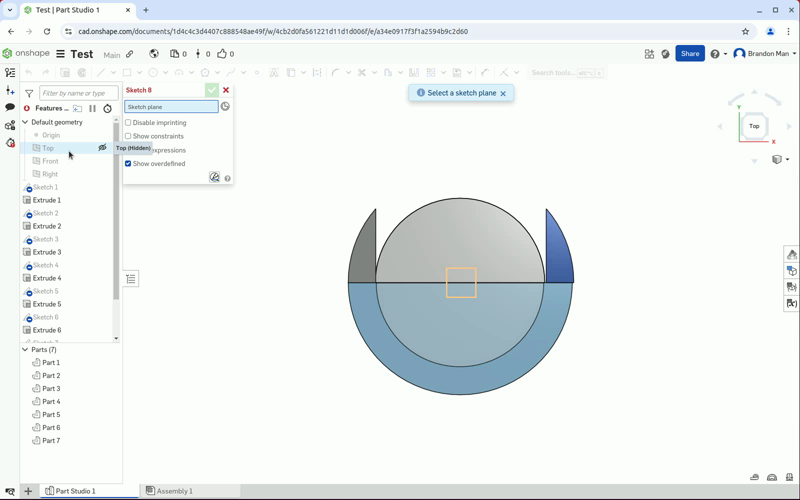
click(69, 150)
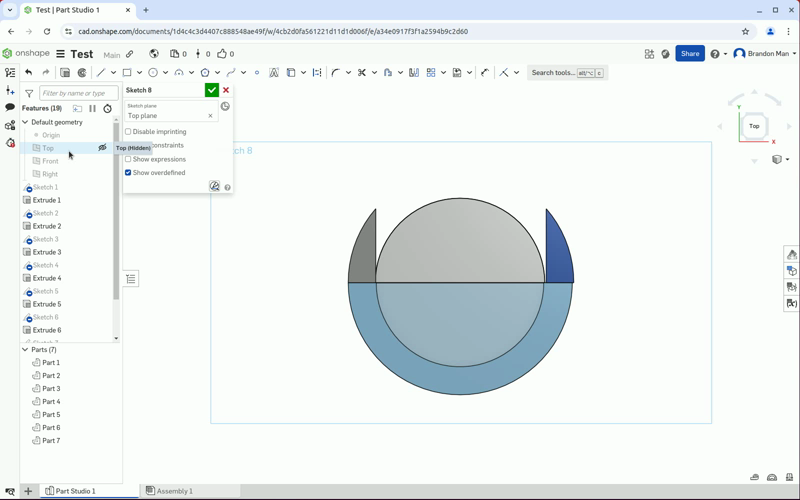
mouse_move(73, 352)
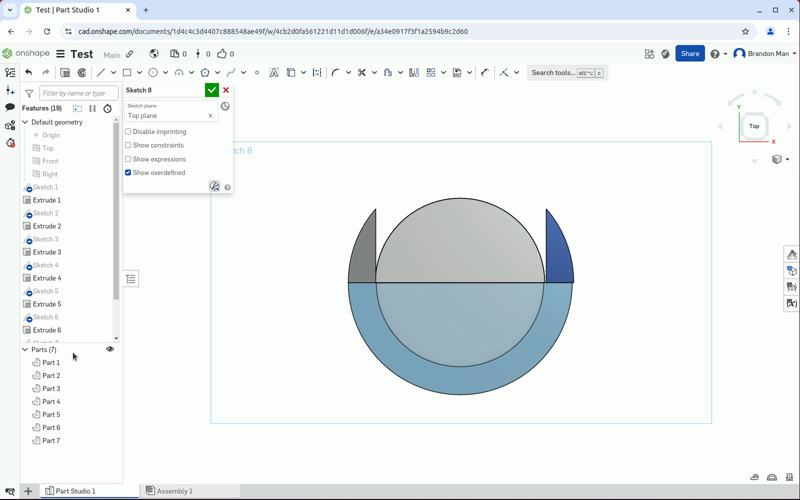
key(y)
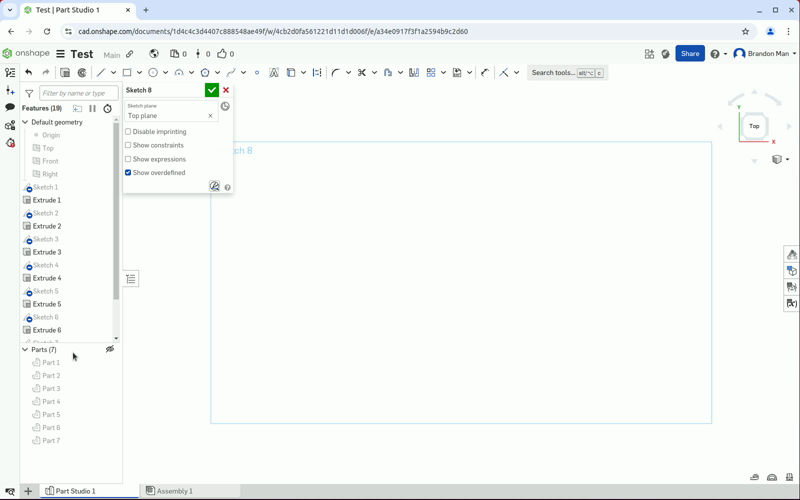
key(a)
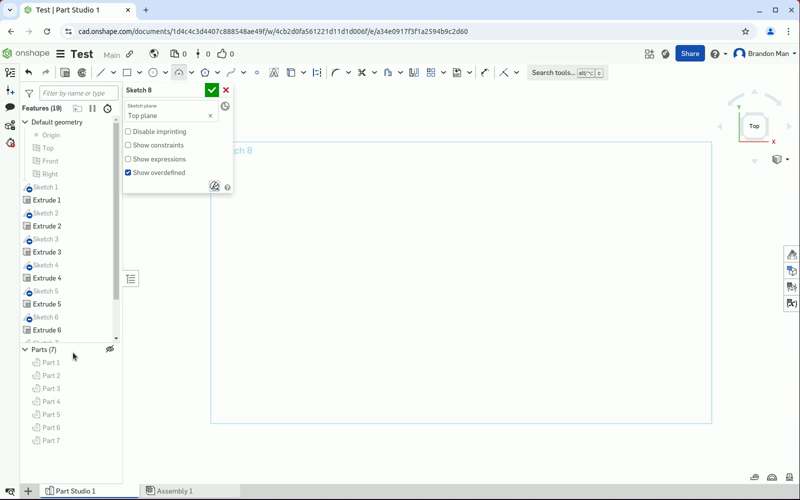
key_down(shift)
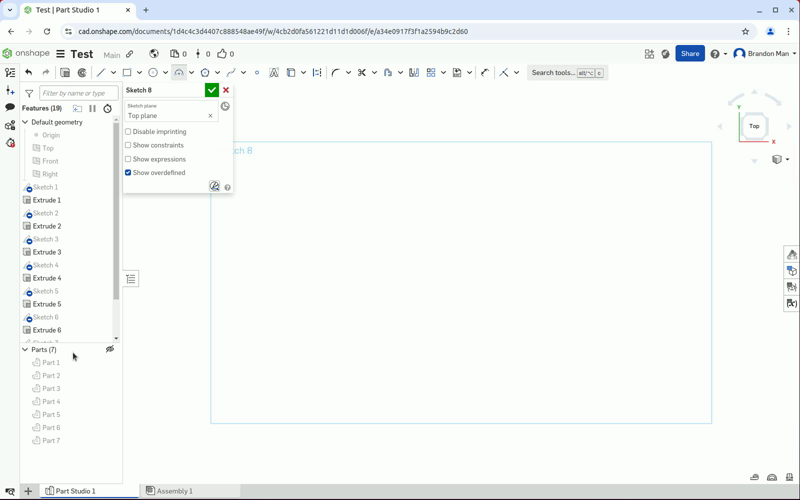
mouse_move(375, 282)
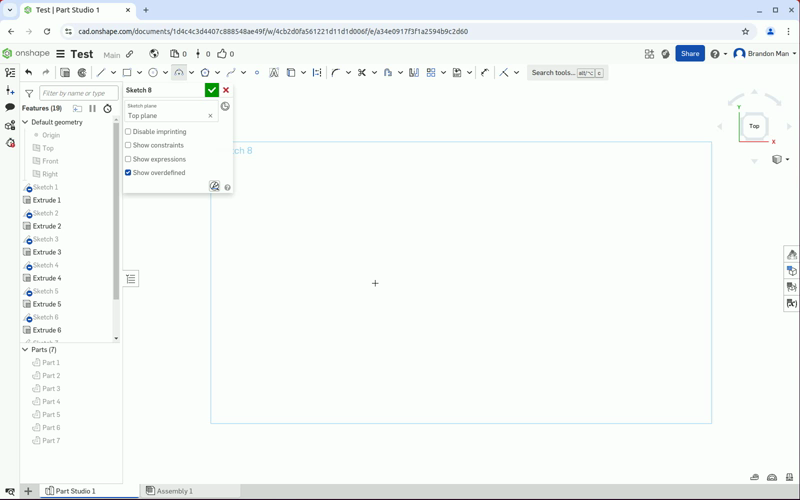
click(375, 282)
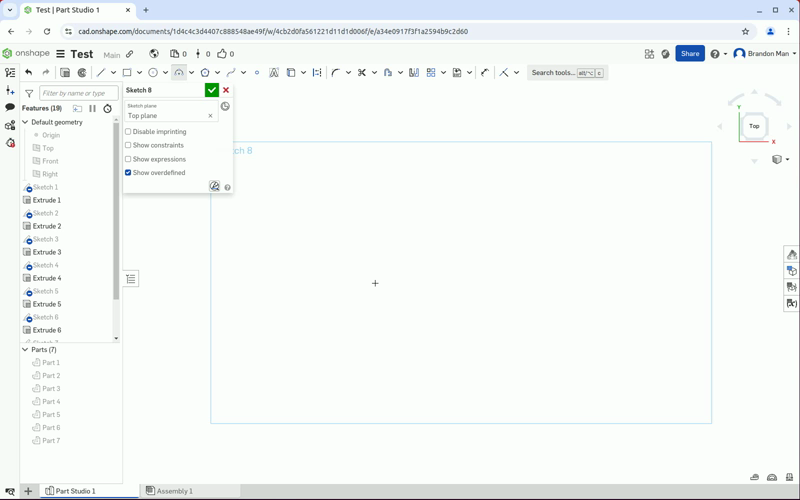
key_up(shift)
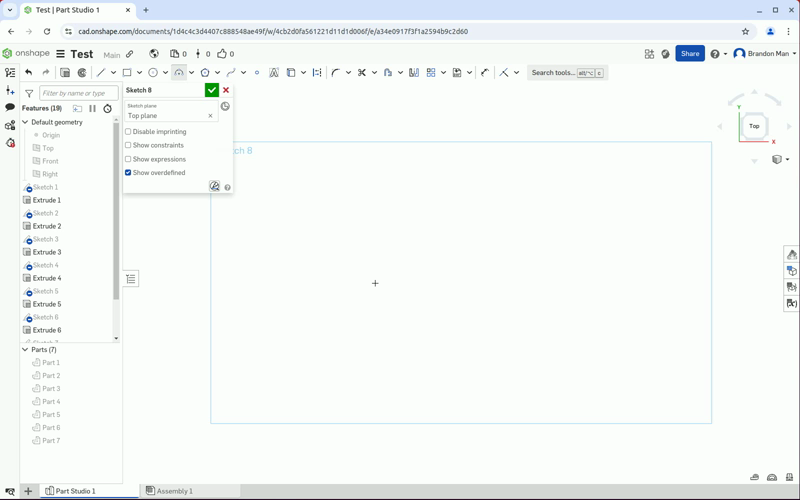
key_down(shift)
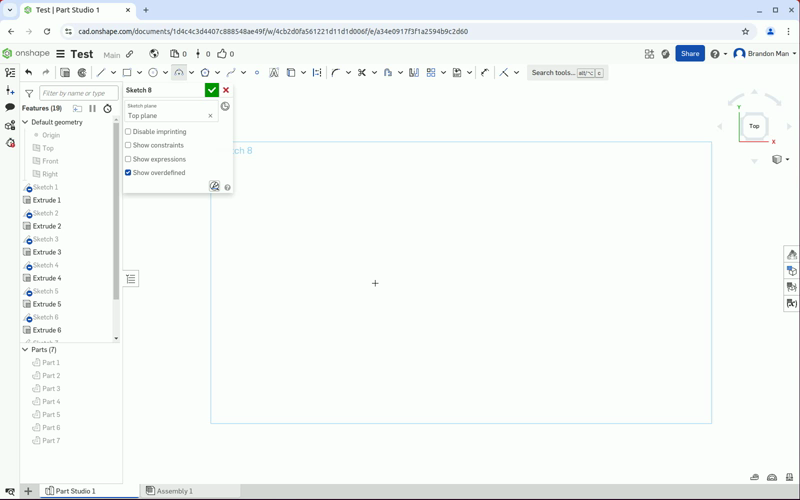
mouse_move(544, 282)
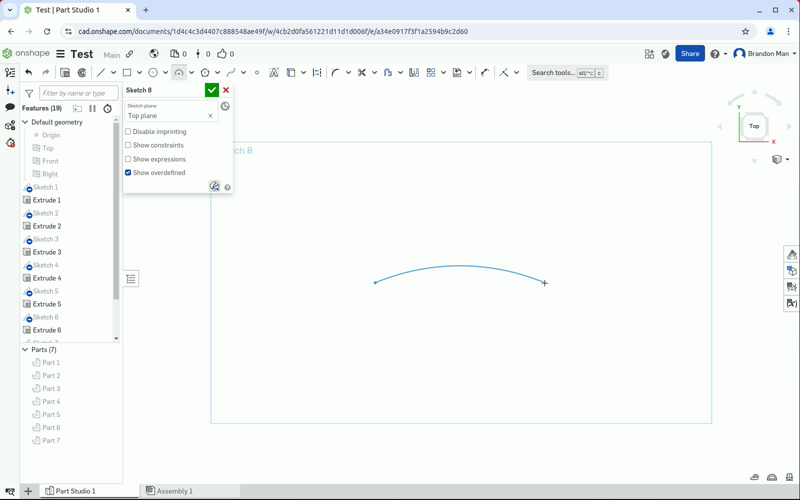
click(544, 282)
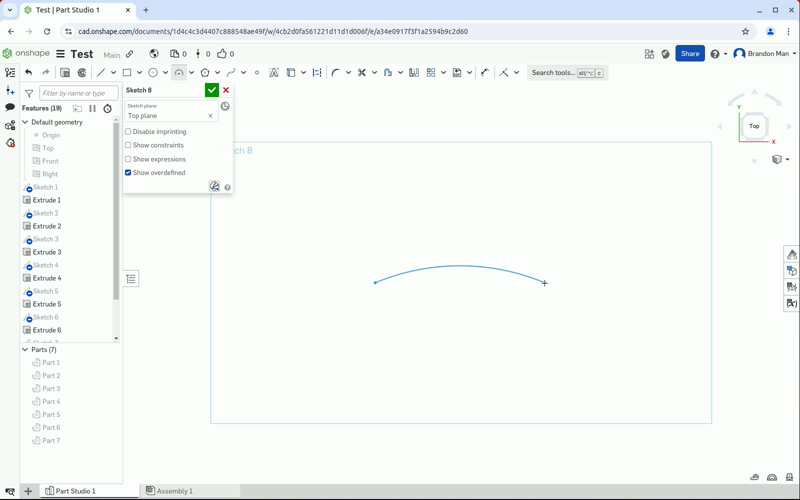
mouse_move(459, 198)
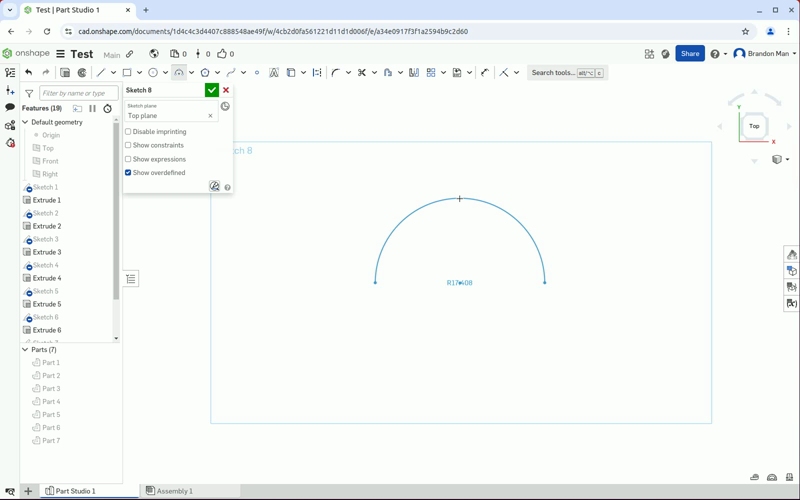
click(459, 198)
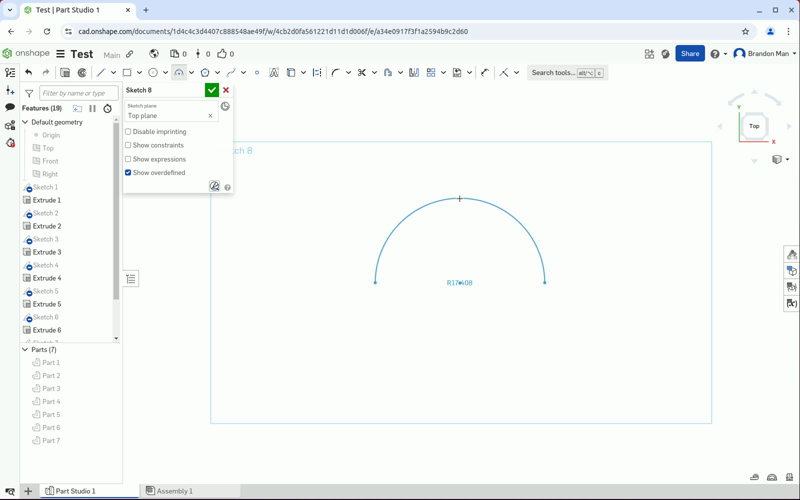
key_up(shift)
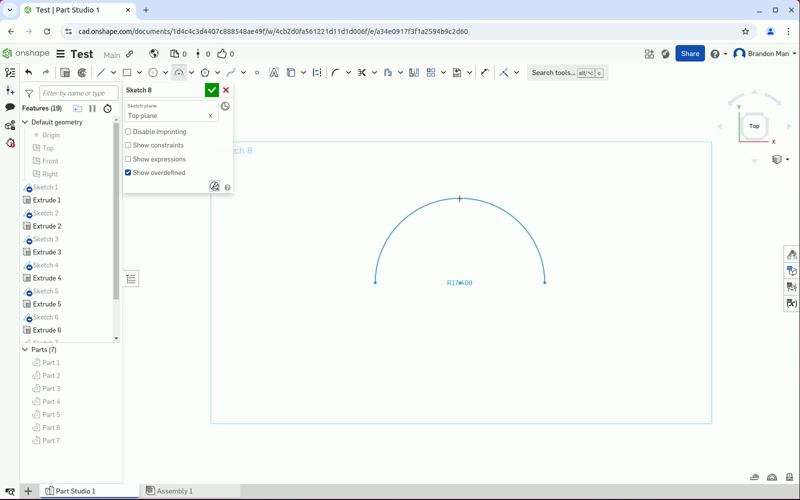
key(esc)
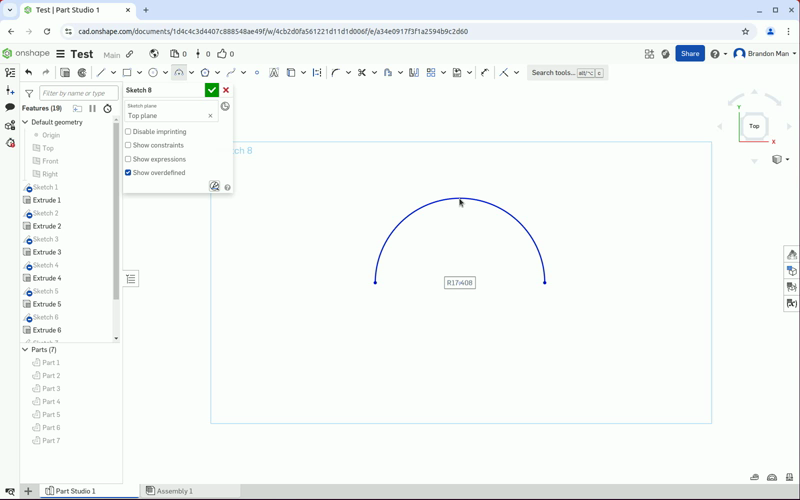
key(l)
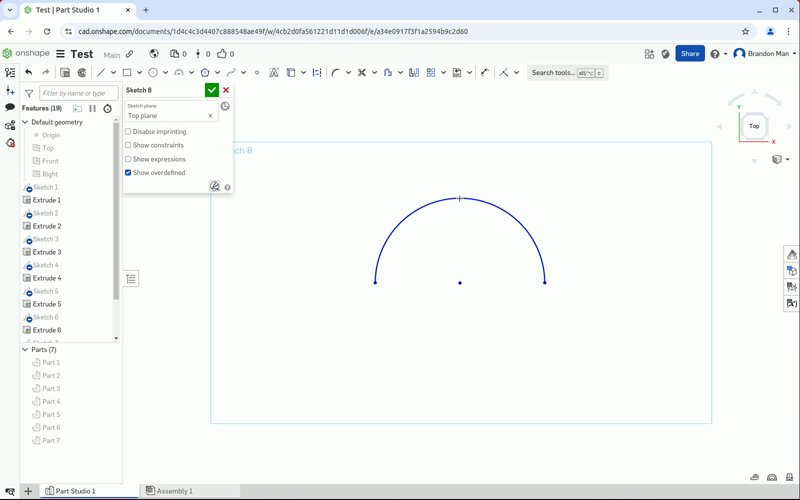
mouse_move(544, 282)
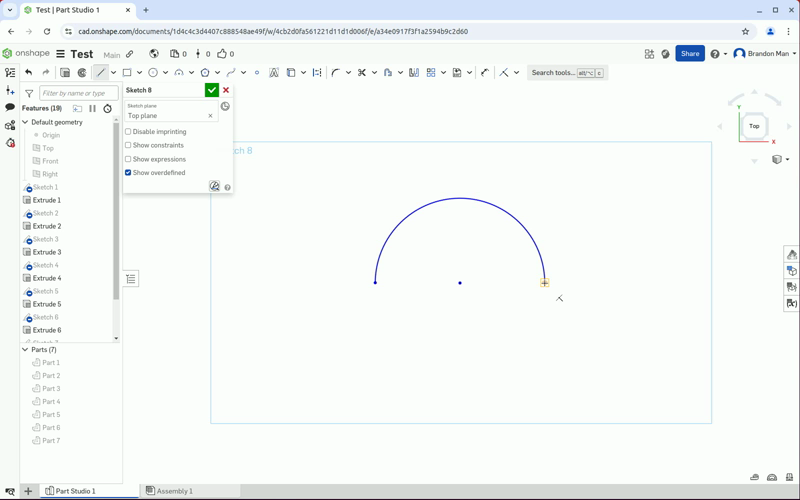
click(544, 282)
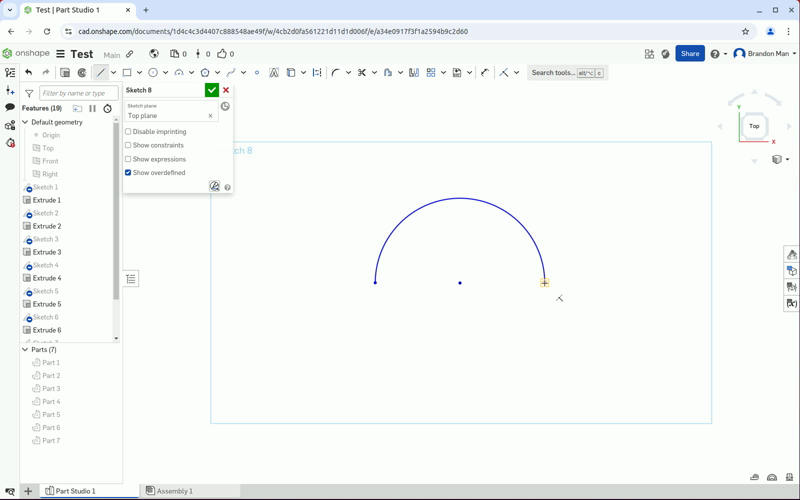
key_down(shift)
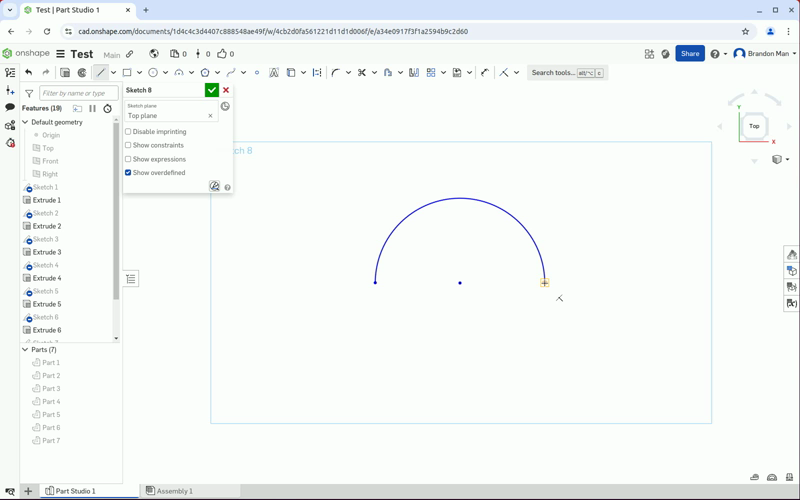
mouse_move(544, 209)
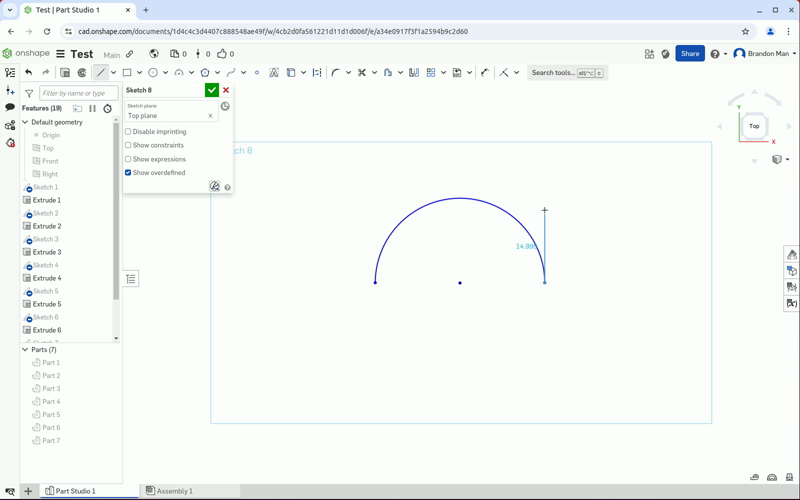
click(544, 209)
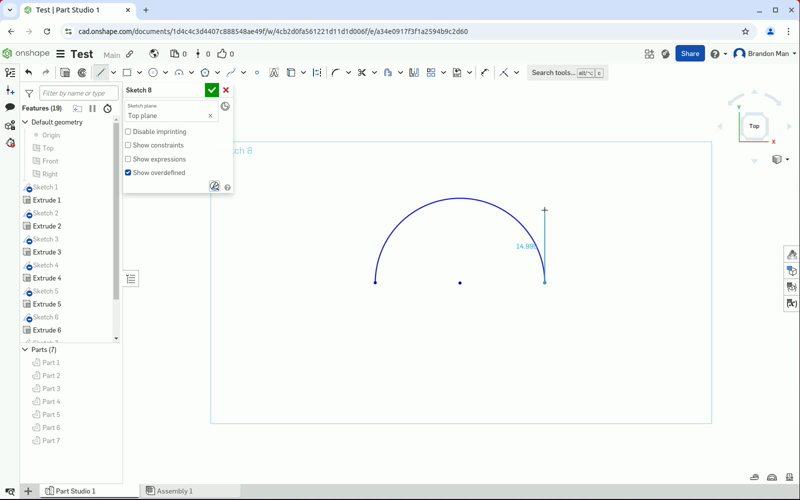
key_up(shift)
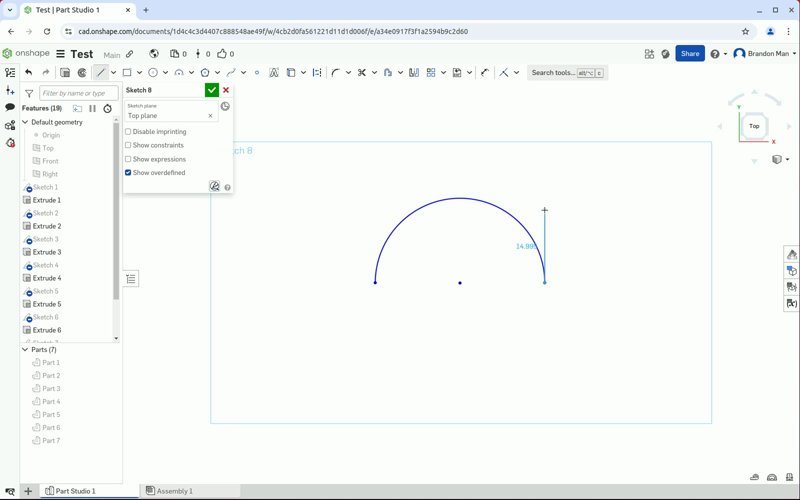
key(esc)
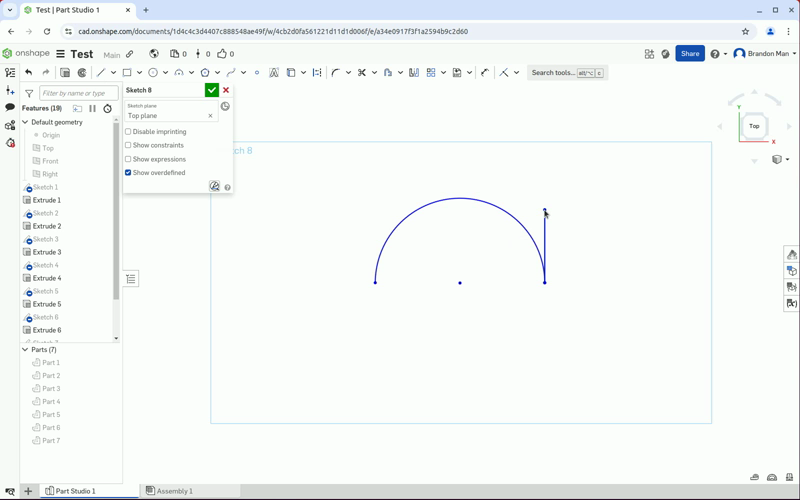
key(a)
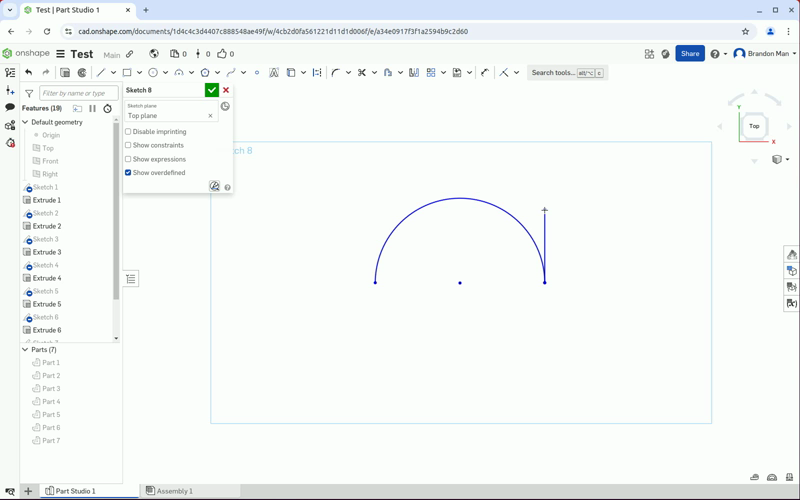
mouse_move(544, 209)
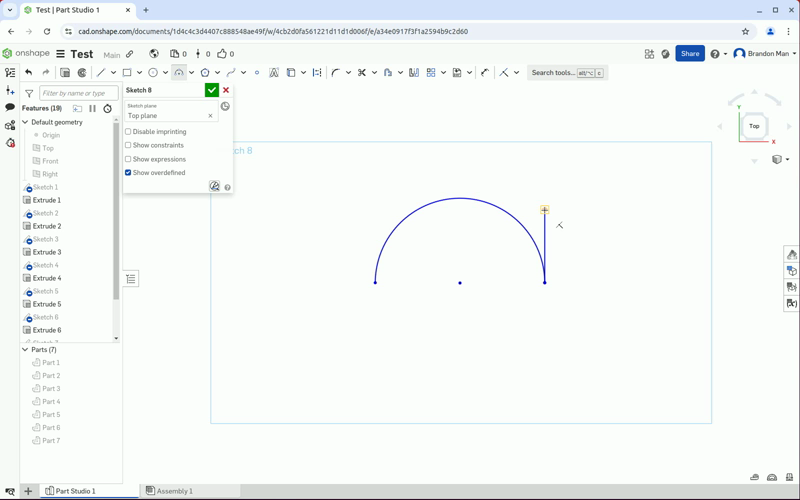
click(544, 209)
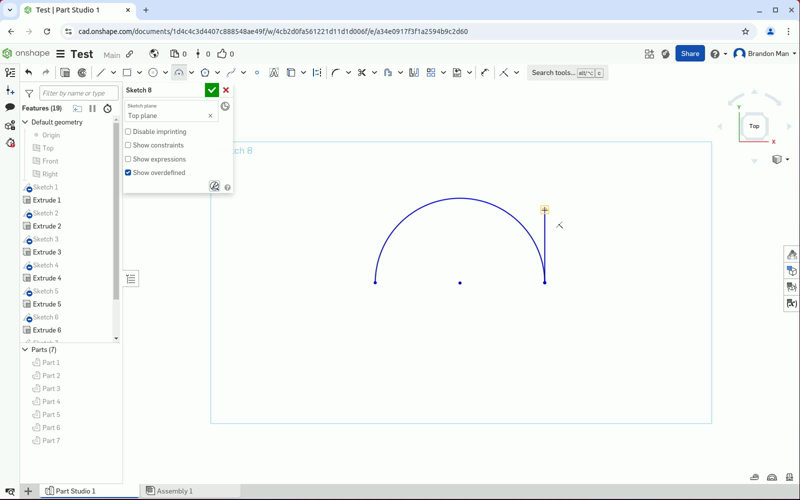
key_down(shift)
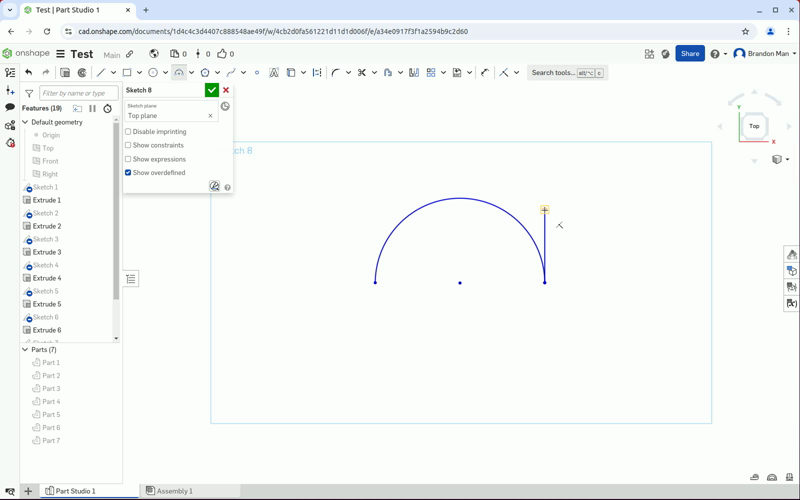
mouse_move(375, 209)
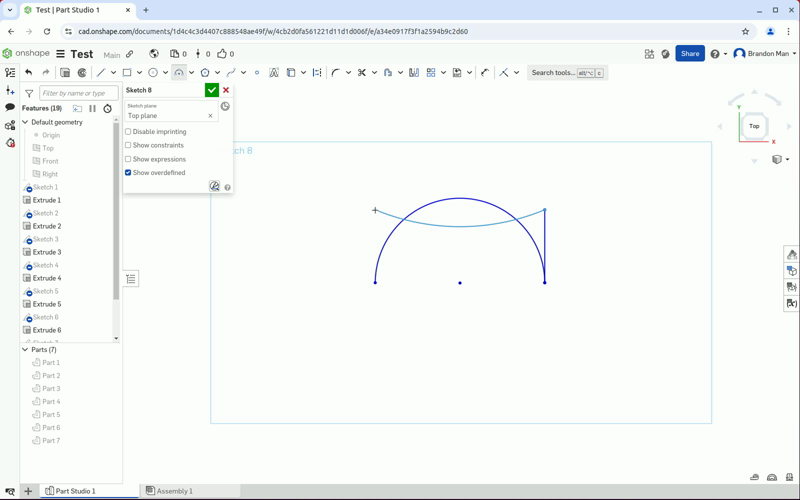
click(375, 209)
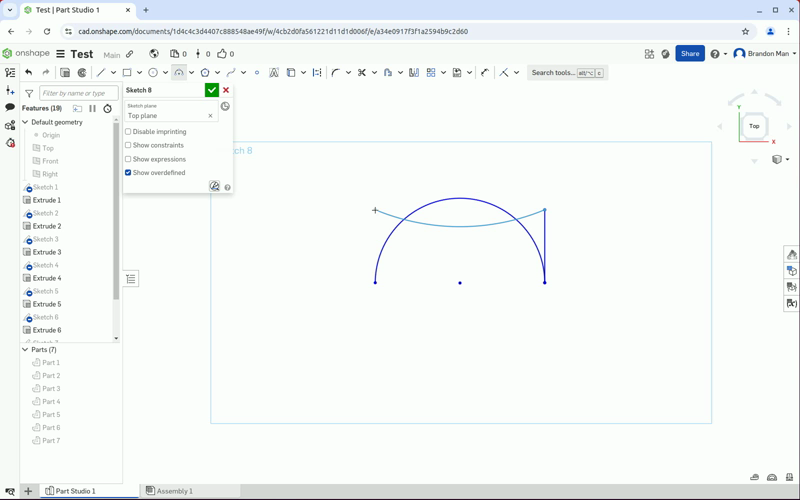
mouse_move(459, 170)
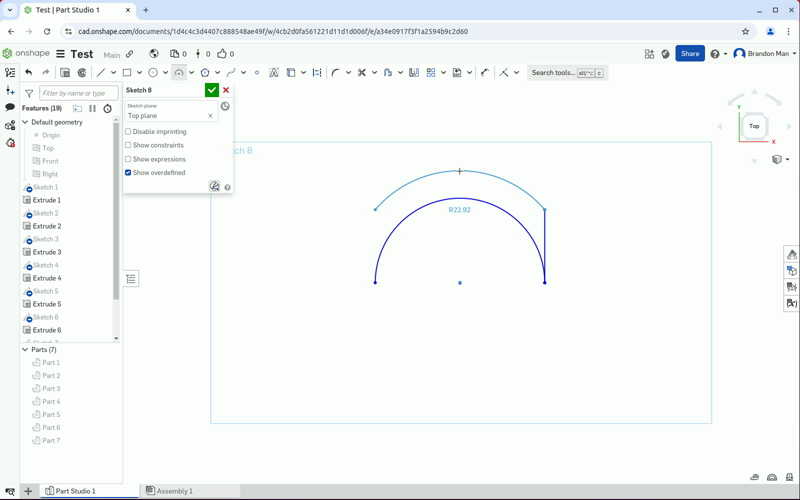
click(459, 170)
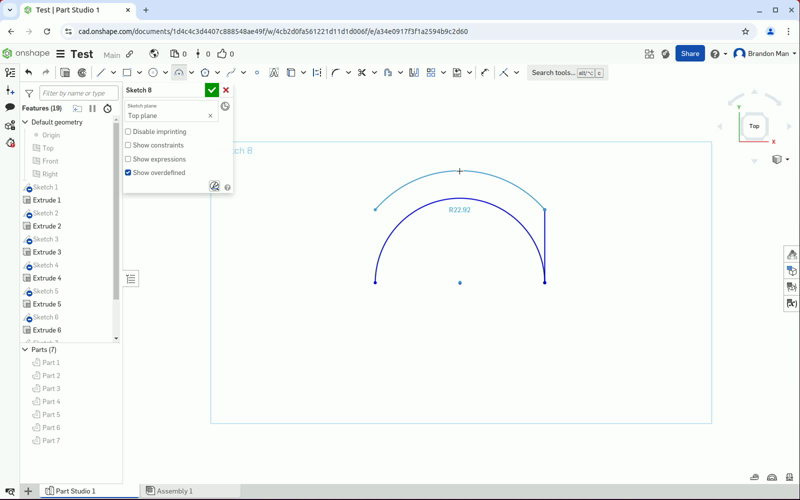
key_up(shift)
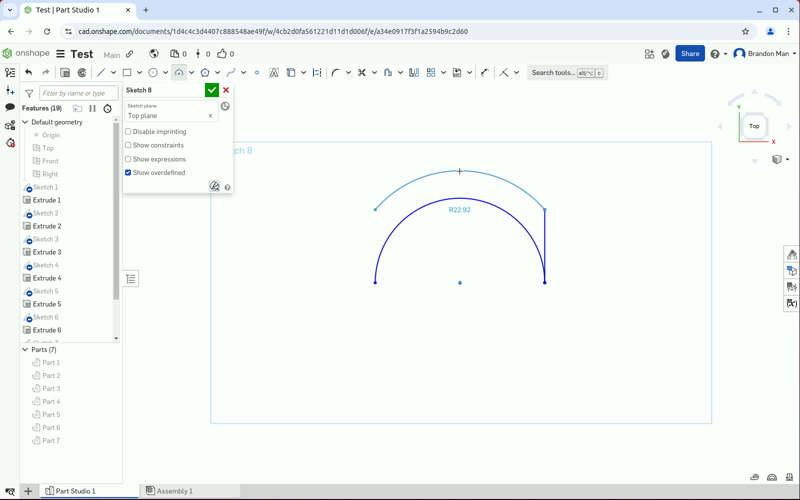
key(esc)
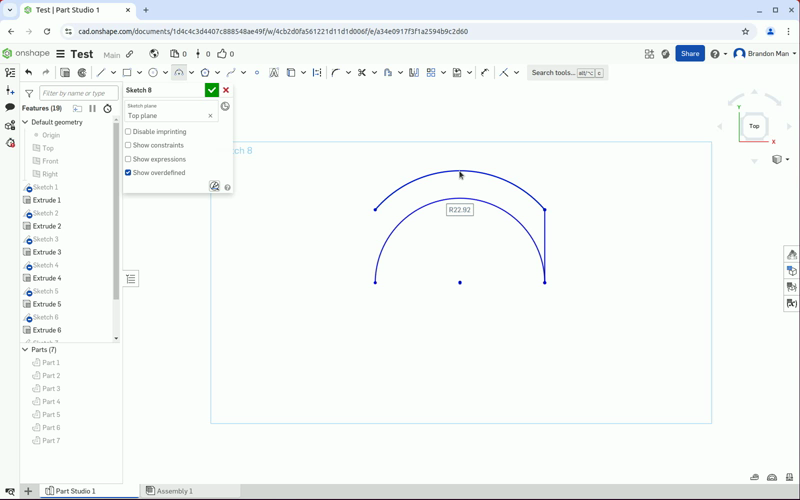
key(l)
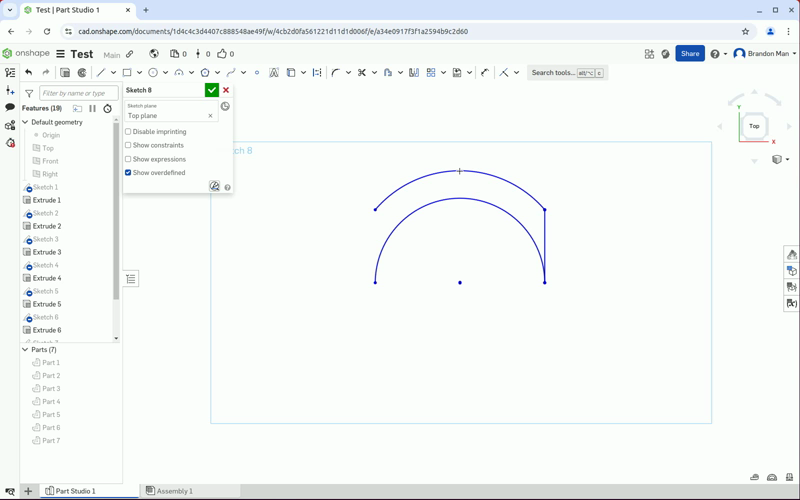
mouse_move(375, 209)
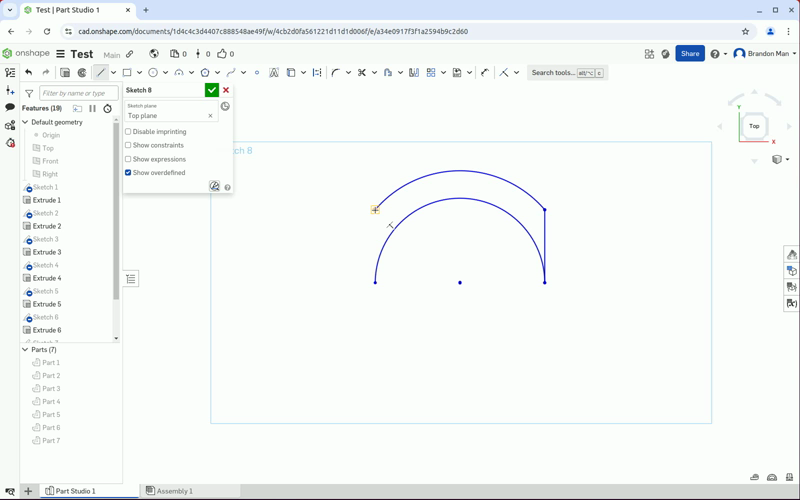
click(375, 209)
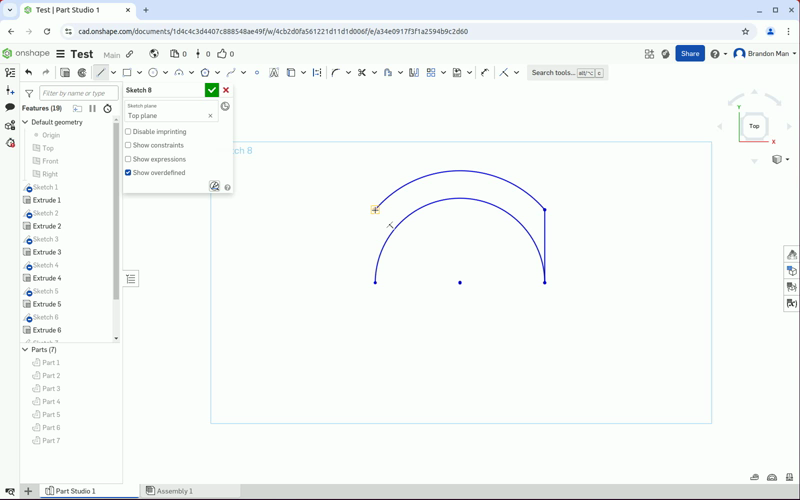
key_down(shift)
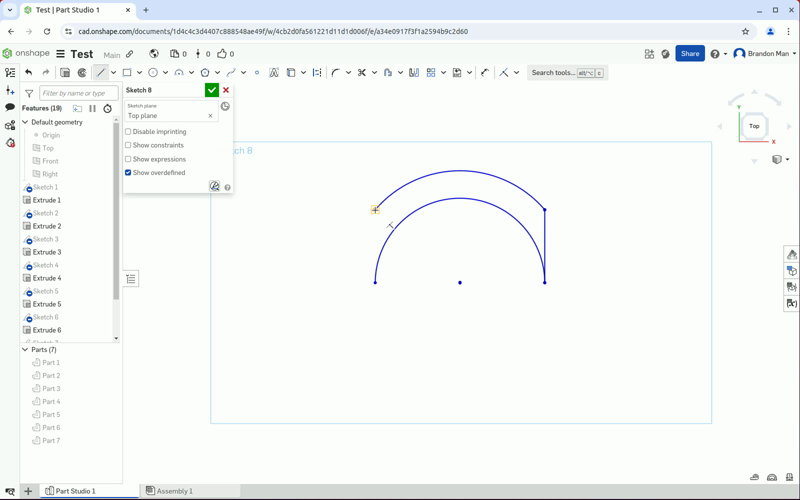
mouse_move(375, 282)
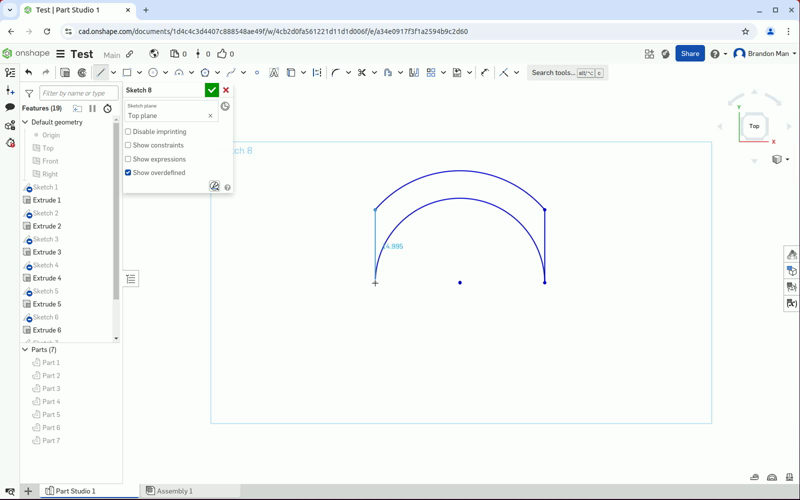
key_up(shift)
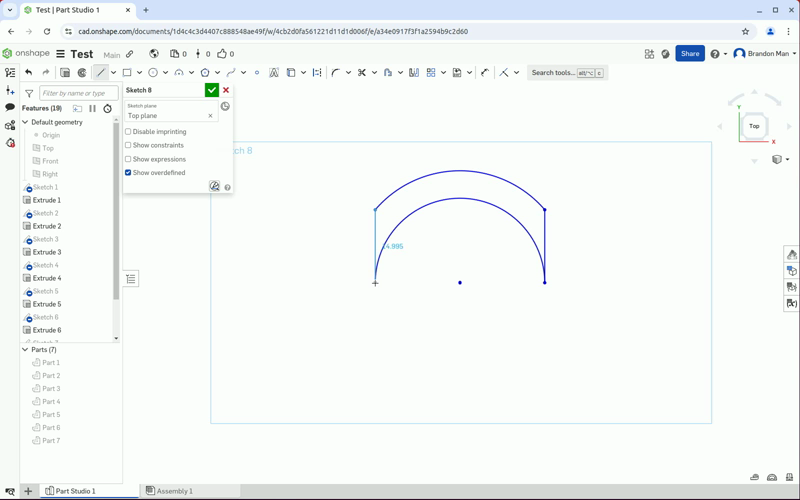
click(375, 282)
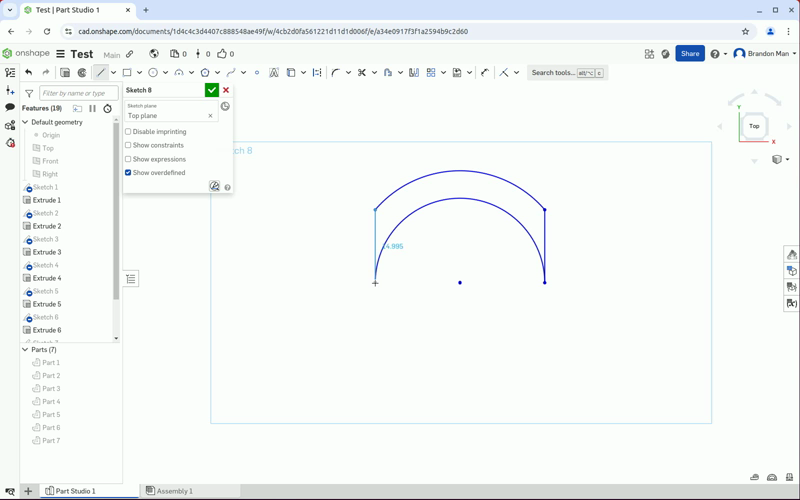
key(esc)
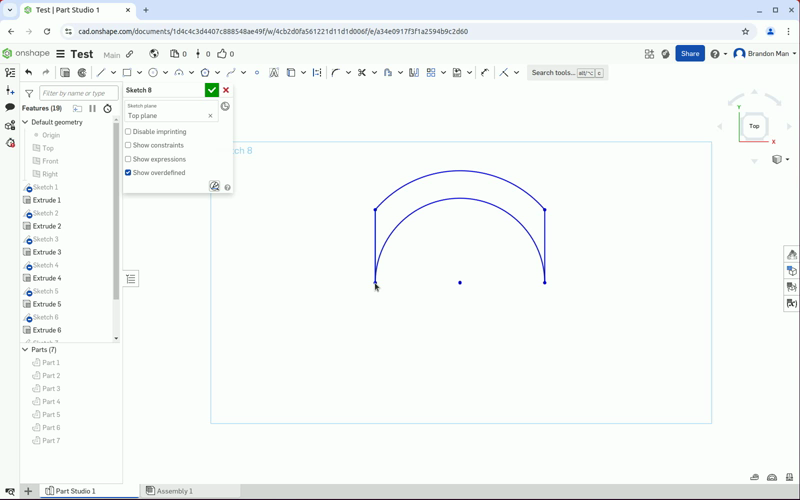
mouse_move(459, 193)
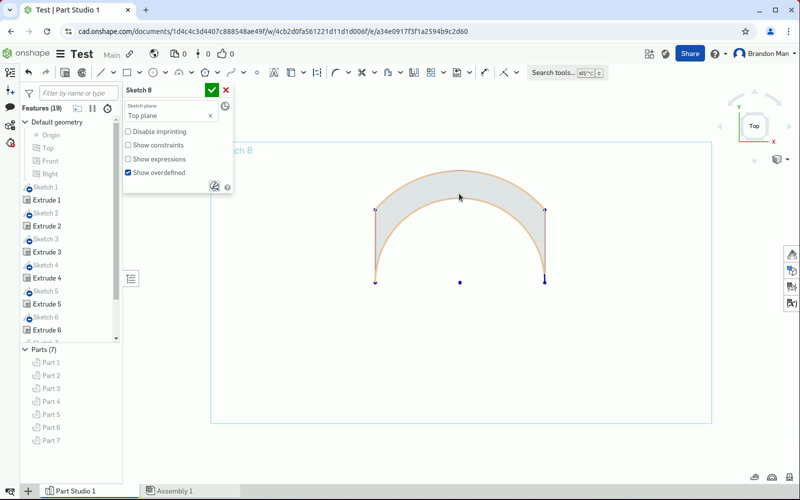
click(459, 193)
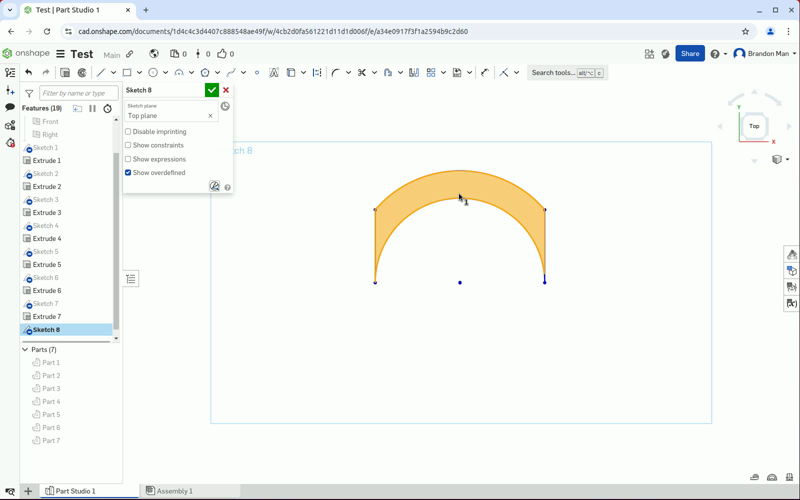
mouse_move(73, 352)
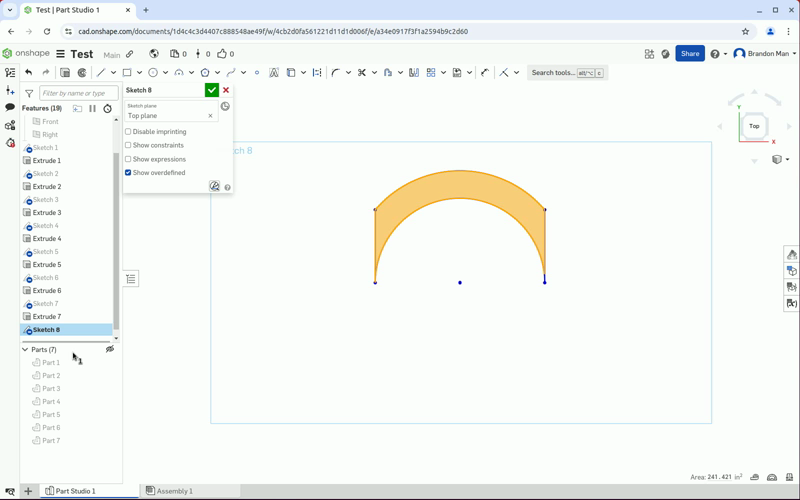
key(shift+y)
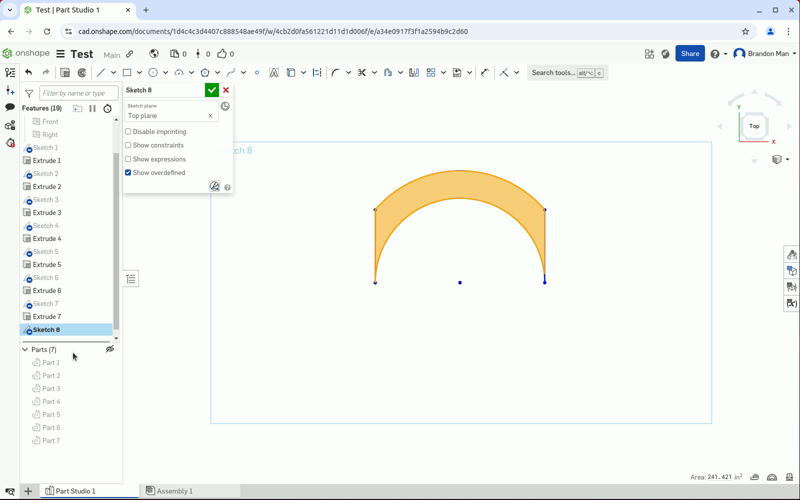
key(shift+e)
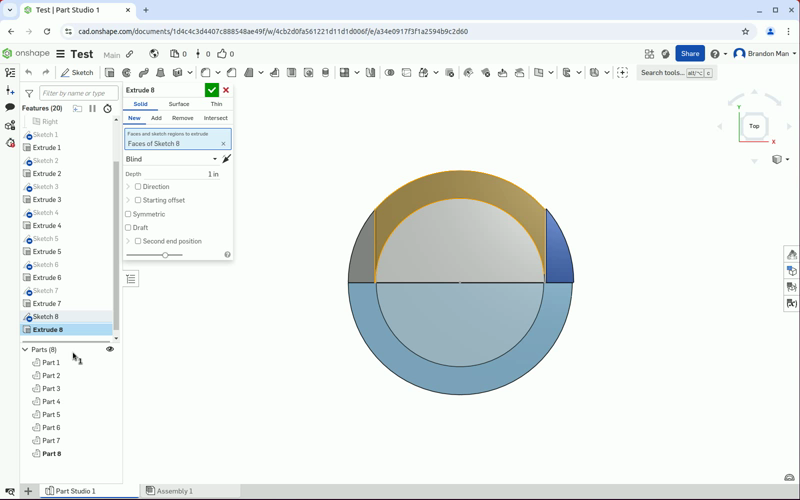
mouse_move(143, 106)
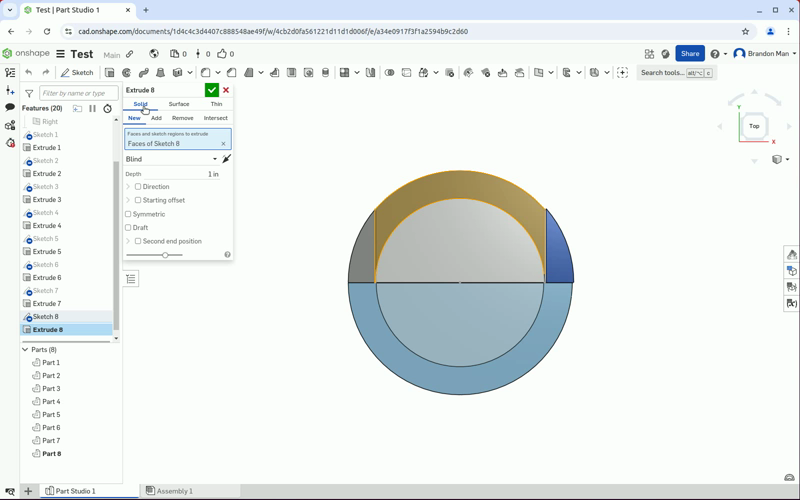
click(143, 106)
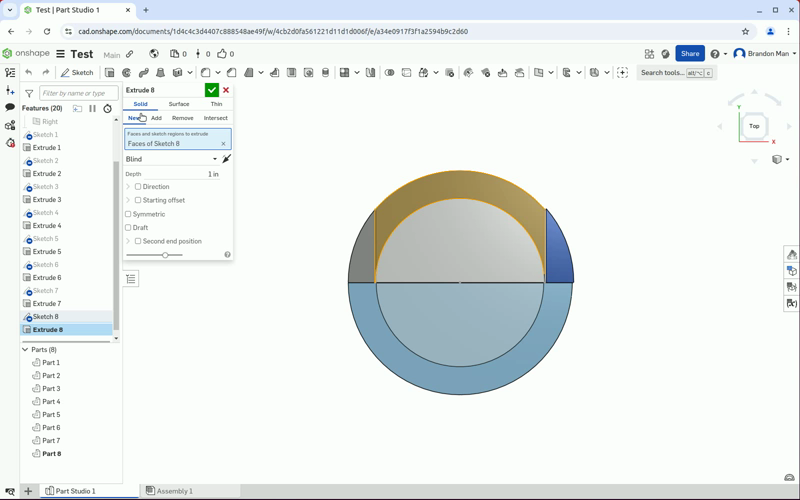
mouse_move(137, 120)
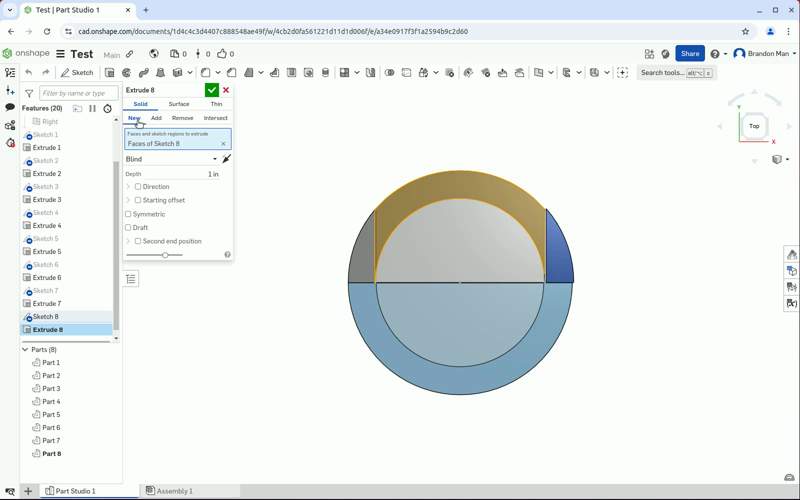
click(137, 120)
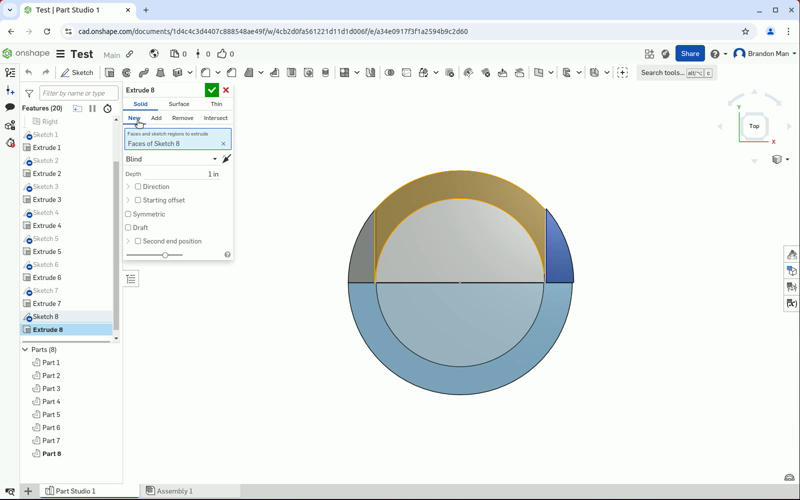
key(tab, 4)
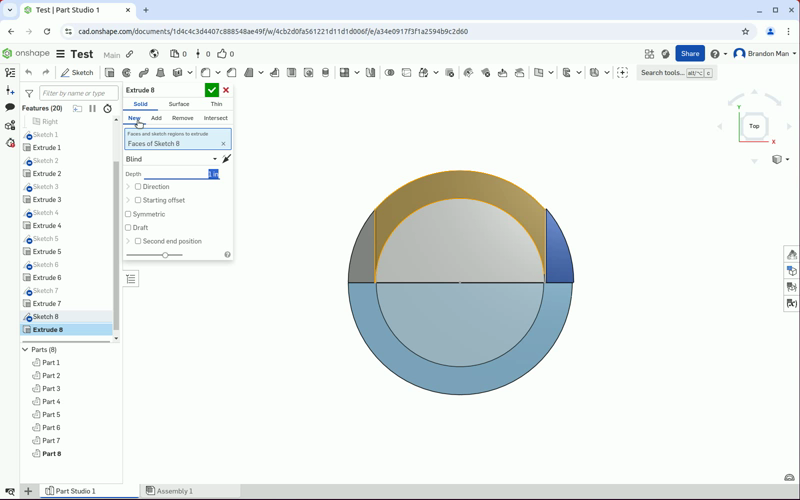
text(4.092)
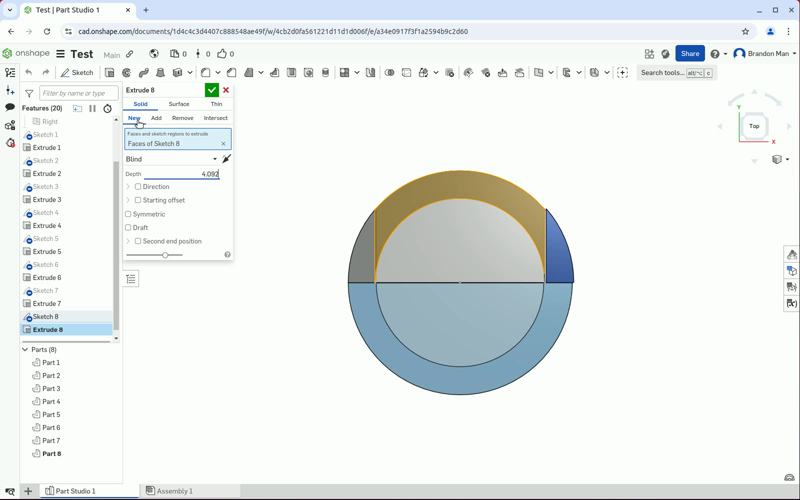
key(enter)
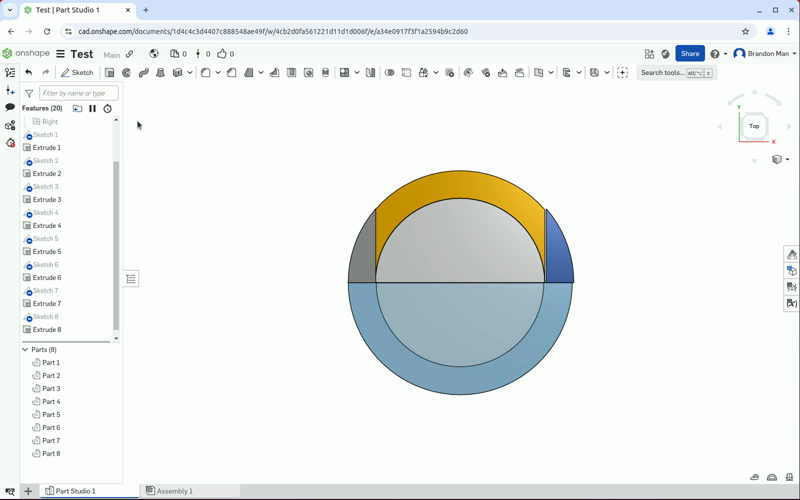
key(shift+h)
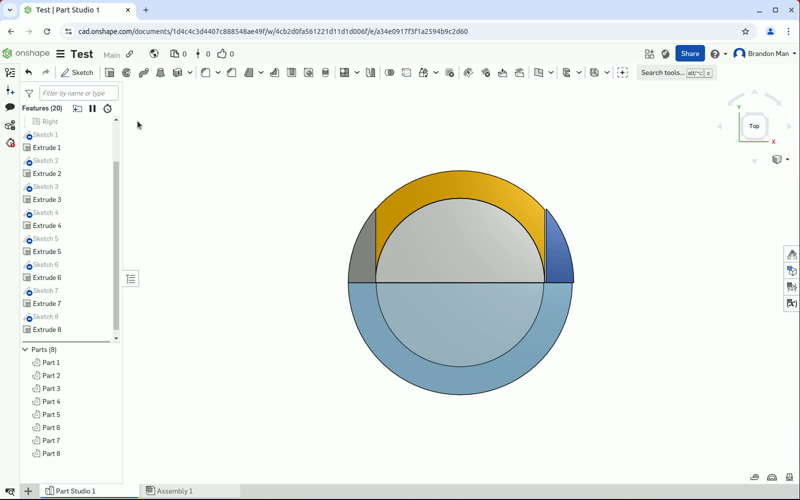
key(shift+h)
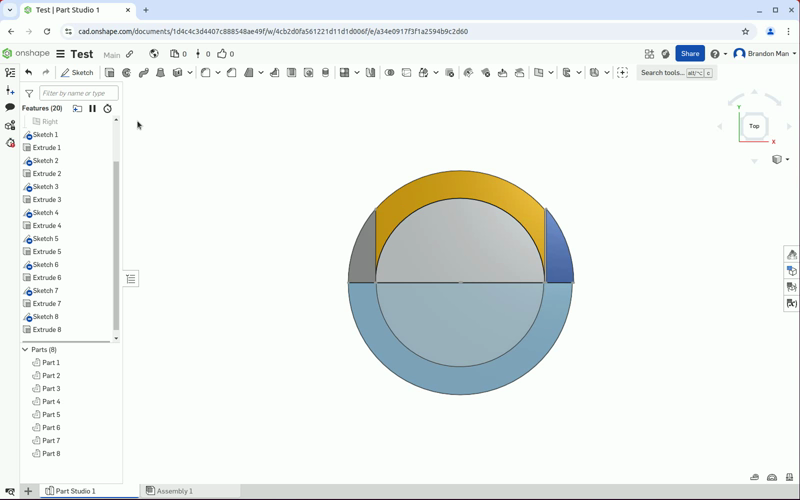
key(shift+7)
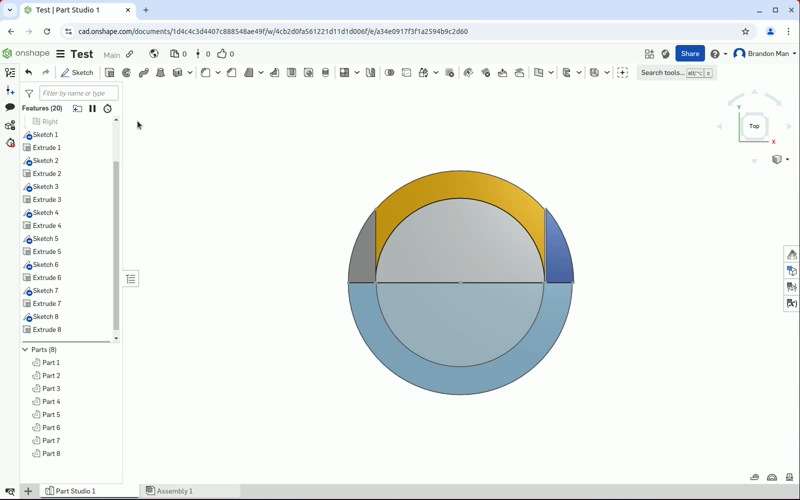
key(up, 3)
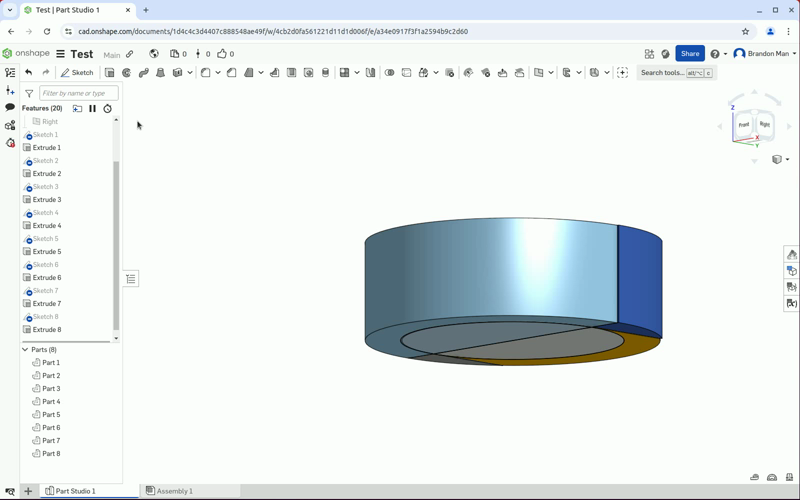
key(left, 3)
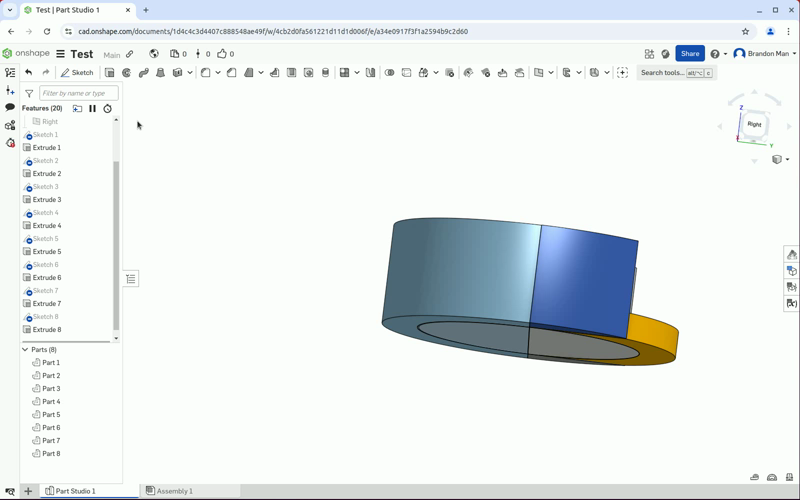
key(right, 3)
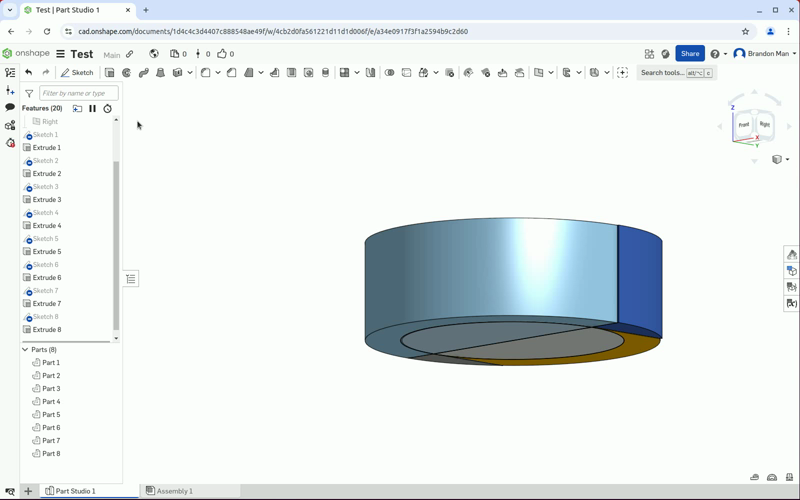
key(down, 3)
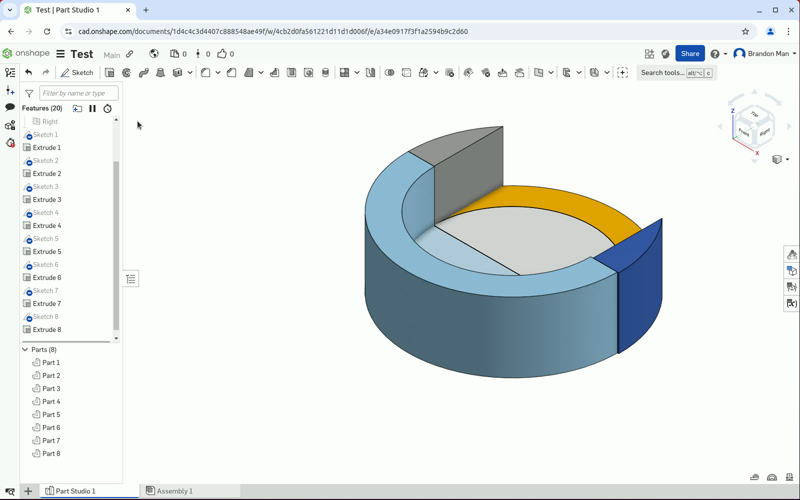
mouse_move(69, 137)
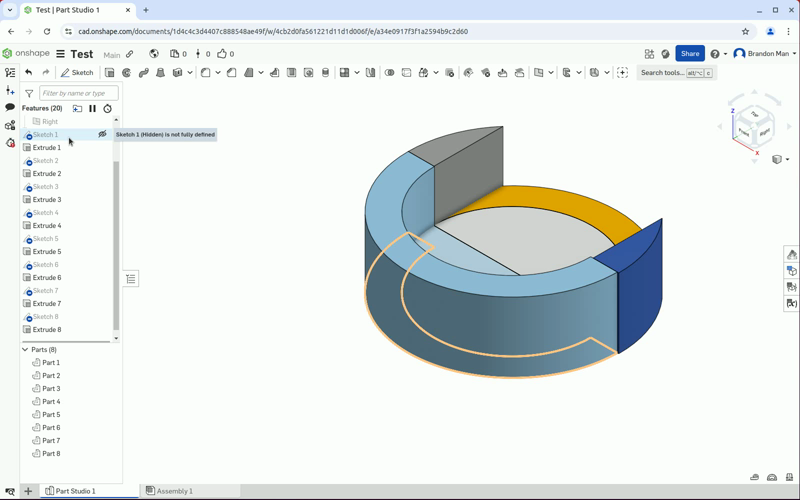
click(69, 137)